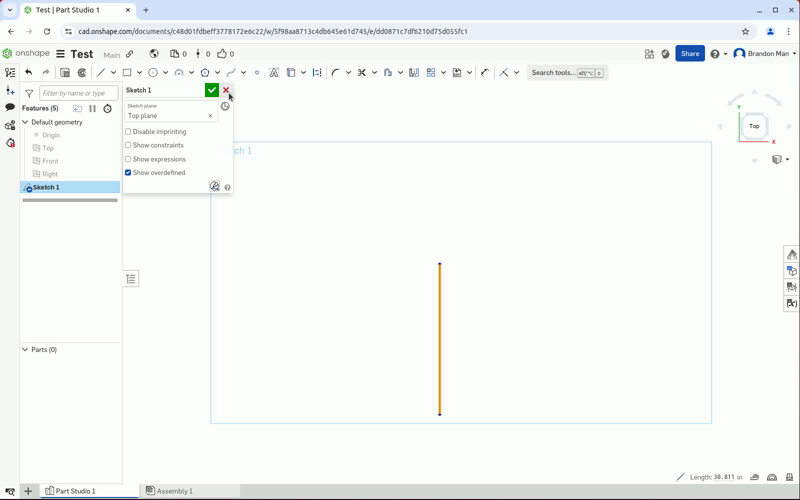
key(shift+h)
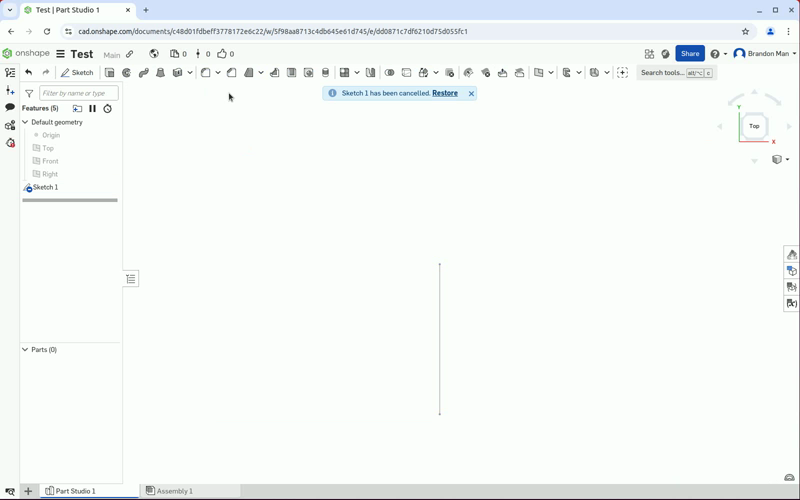
key(shift+s)
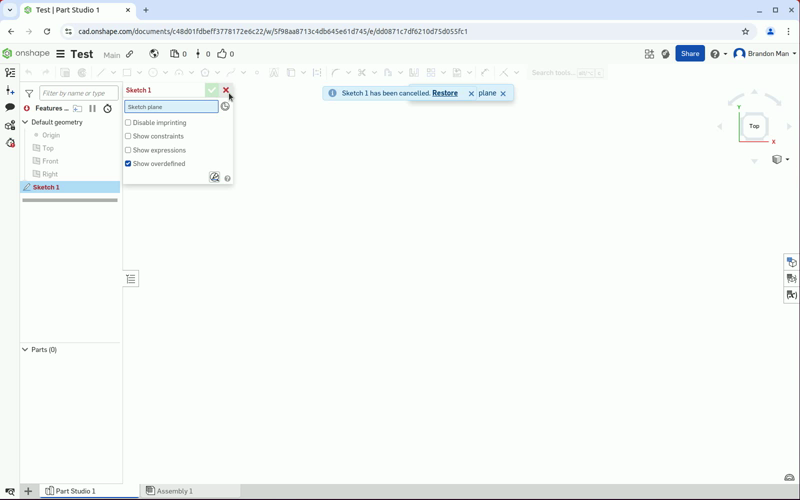
mouse_move(73, 150)
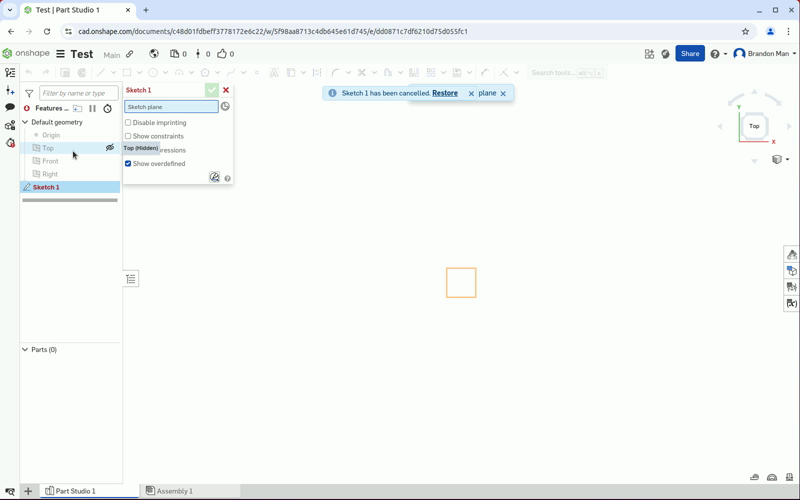
click(73, 150)
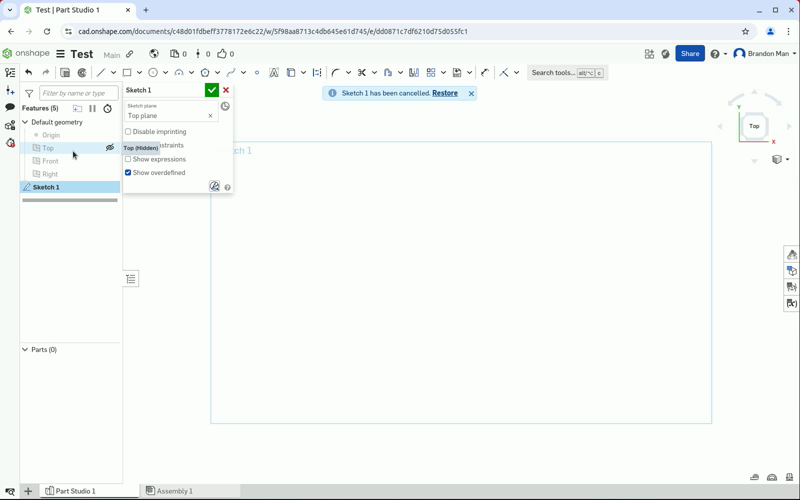
mouse_move(73, 352)
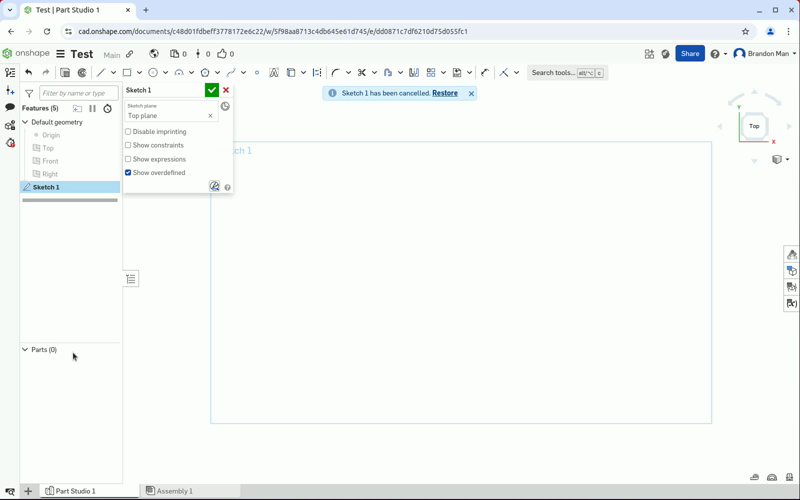
key(y)
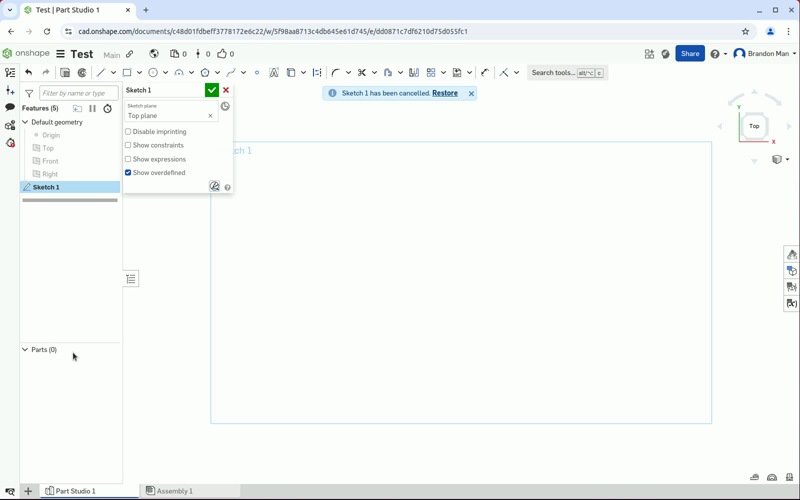
key(l)
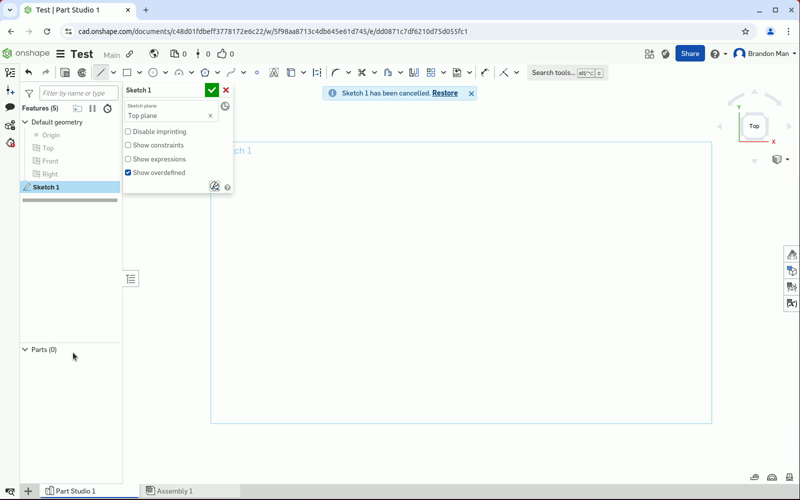
key_down(shift)
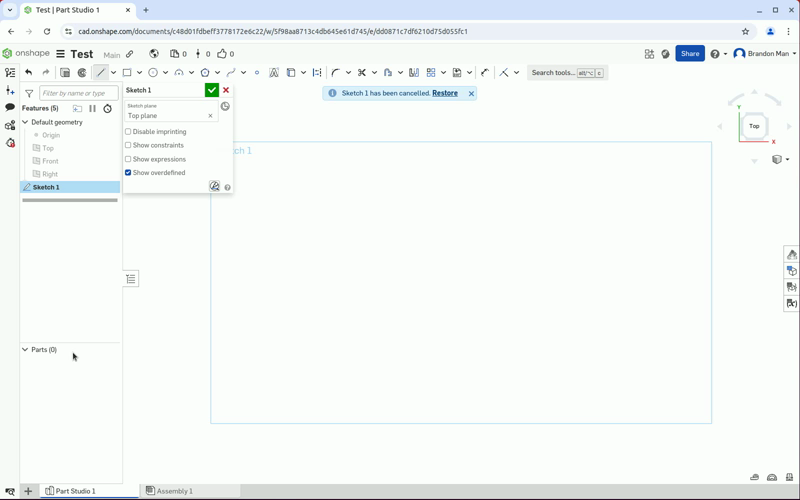
mouse_move(412, 282)
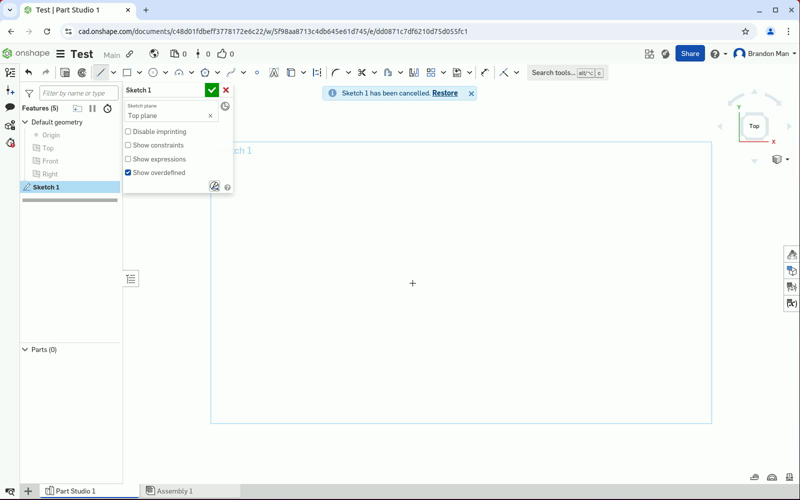
click(412, 282)
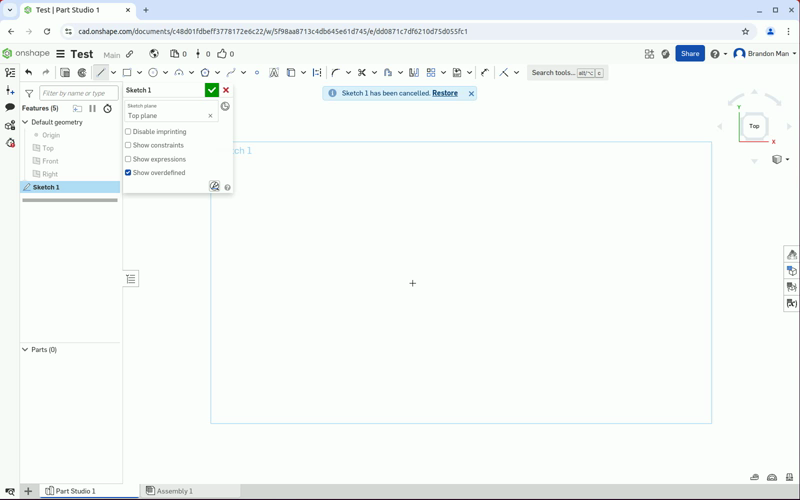
key_up(shift)
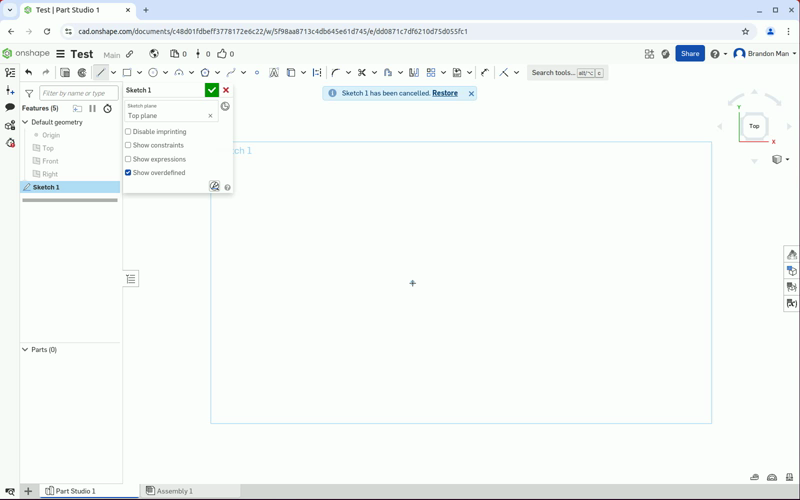
key_down(shift)
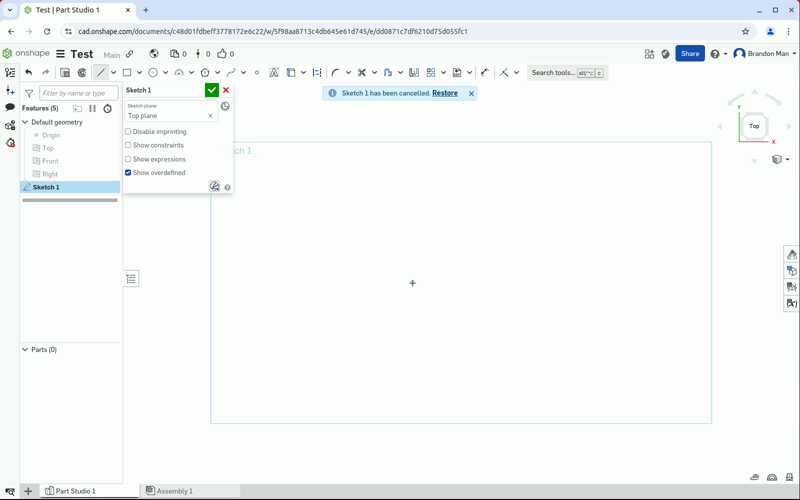
mouse_move(442, 282)
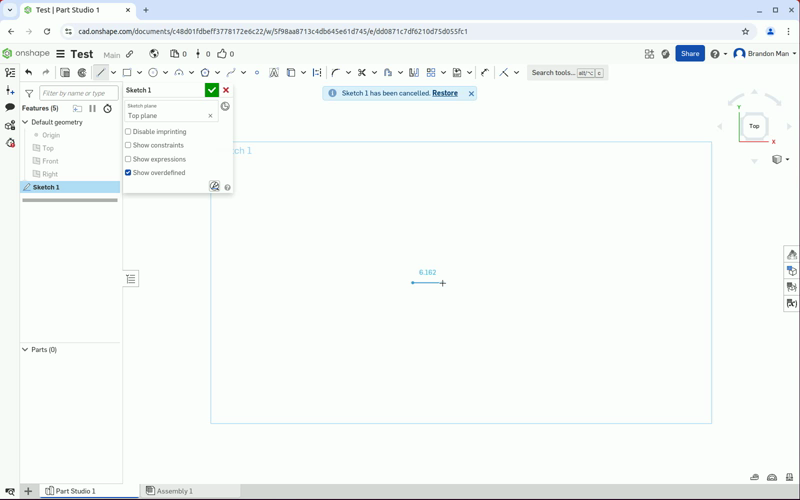
mouse_move(461, 282)
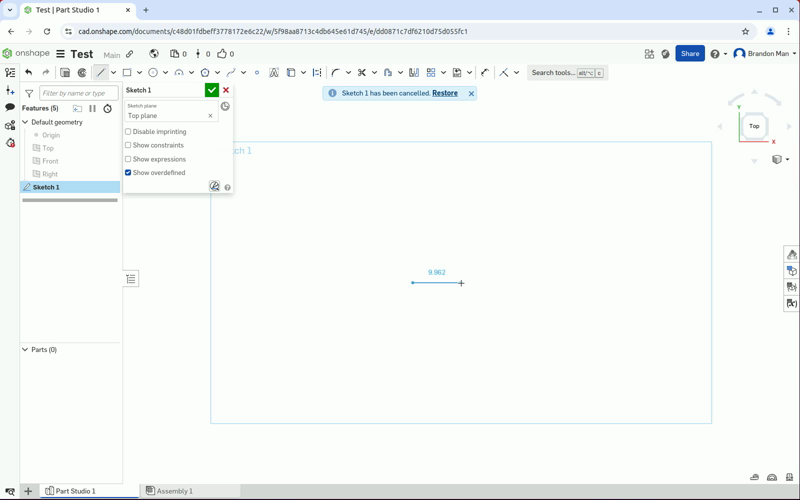
click(461, 282)
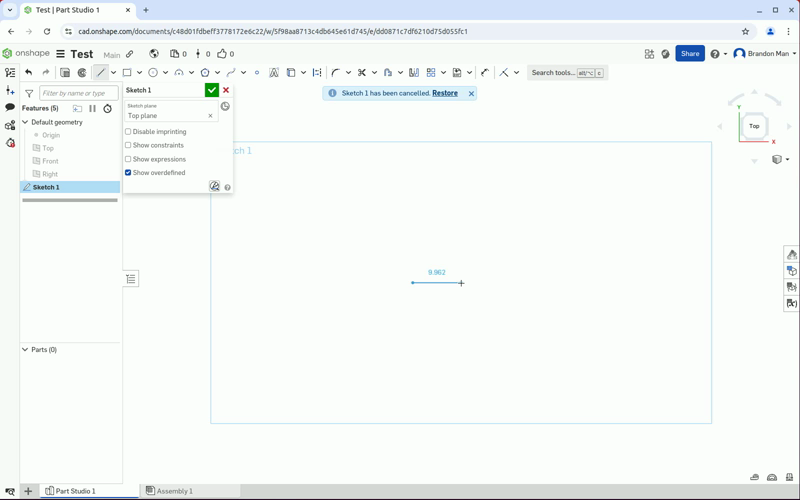
key_up(shift)
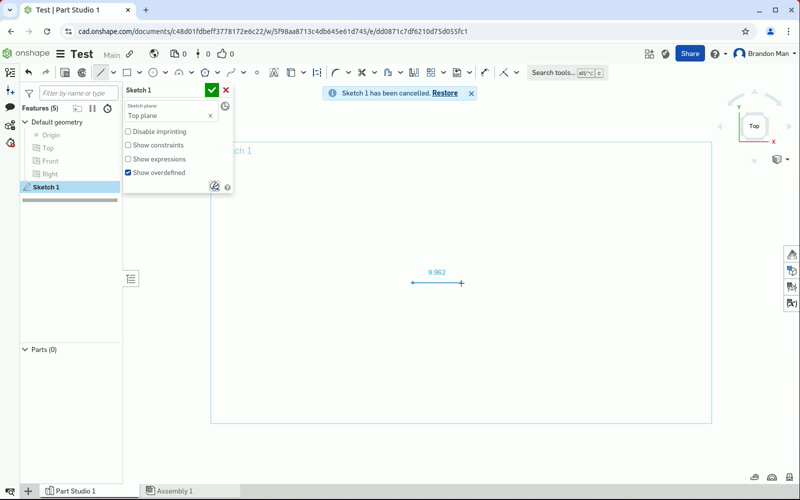
key_down(shift)
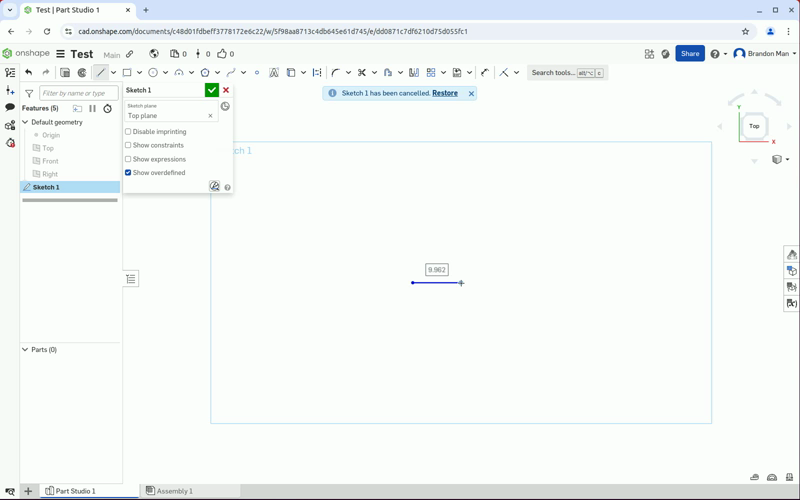
mouse_move(491, 282)
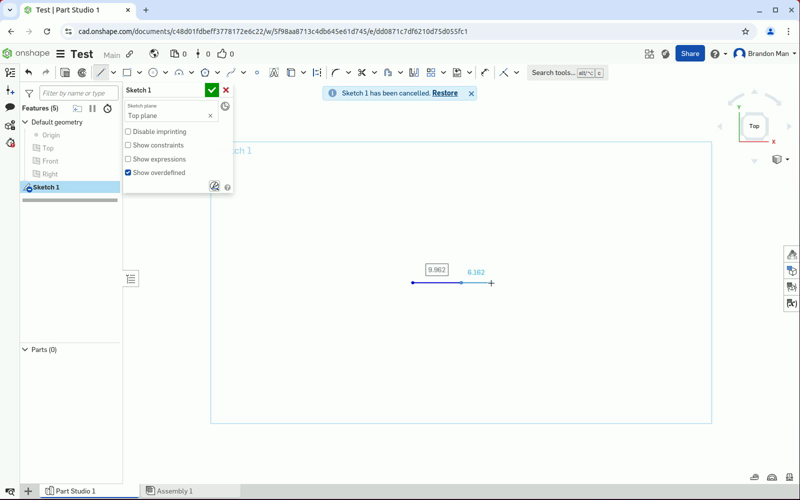
mouse_move(461, 234)
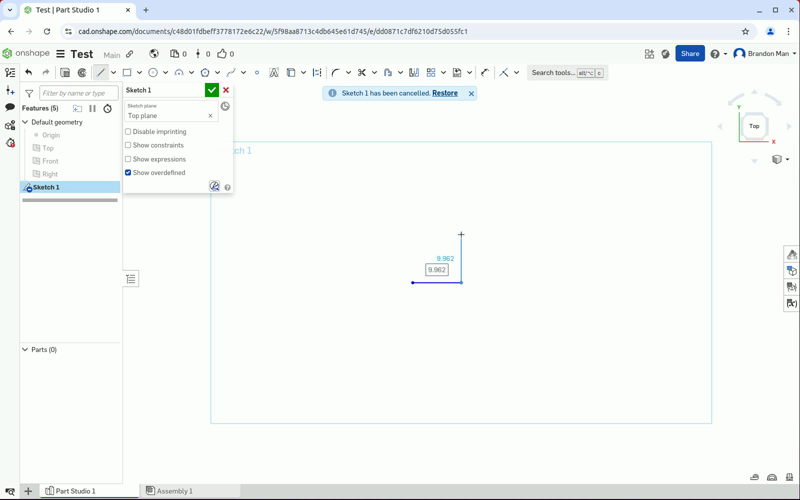
click(461, 234)
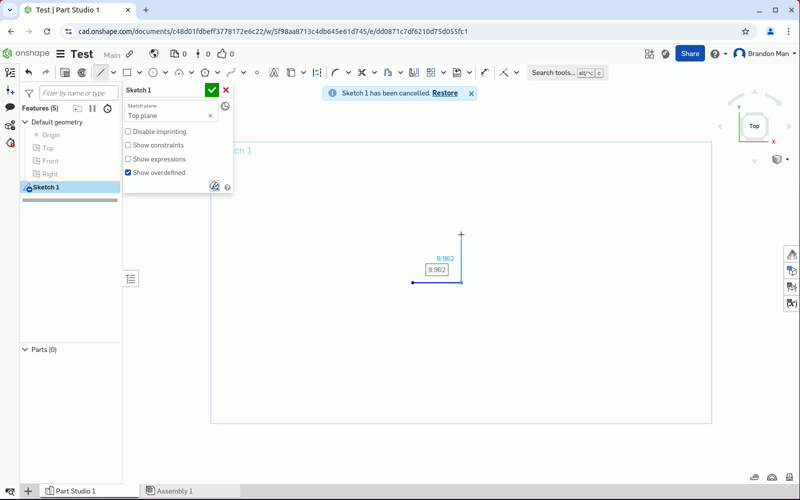
key_up(shift)
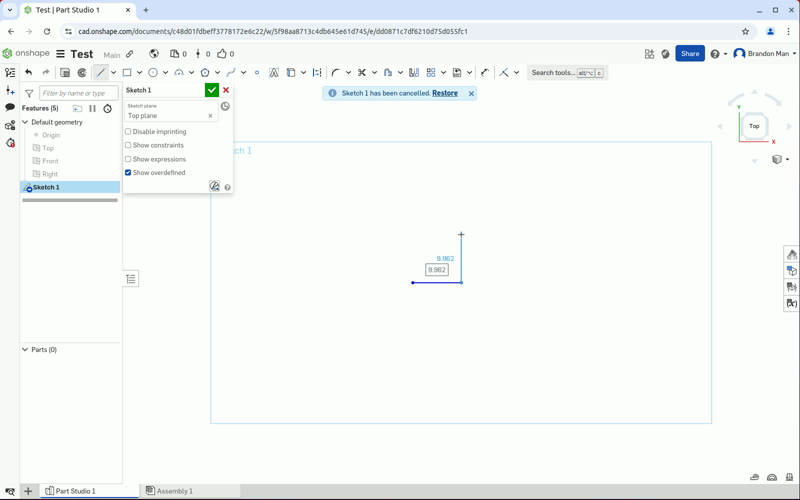
key_down(shift)
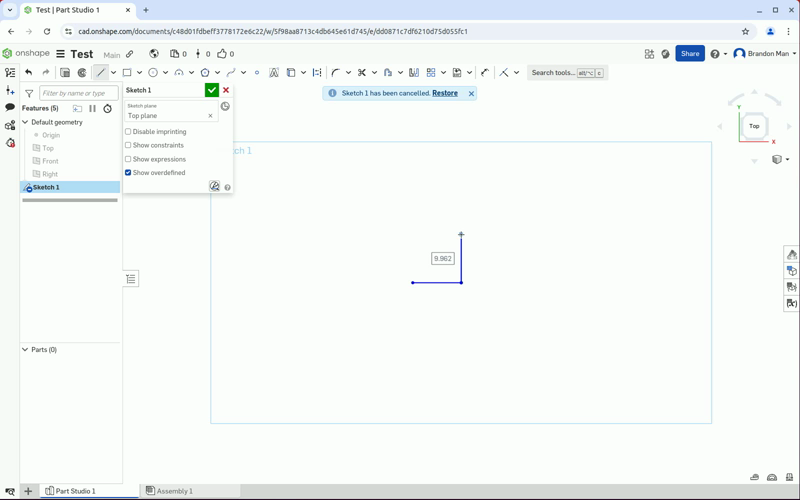
mouse_move(491, 234)
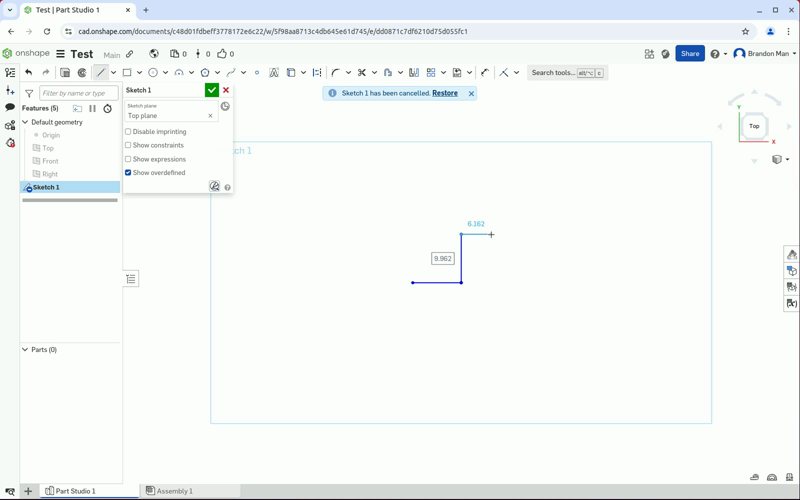
mouse_move(412, 234)
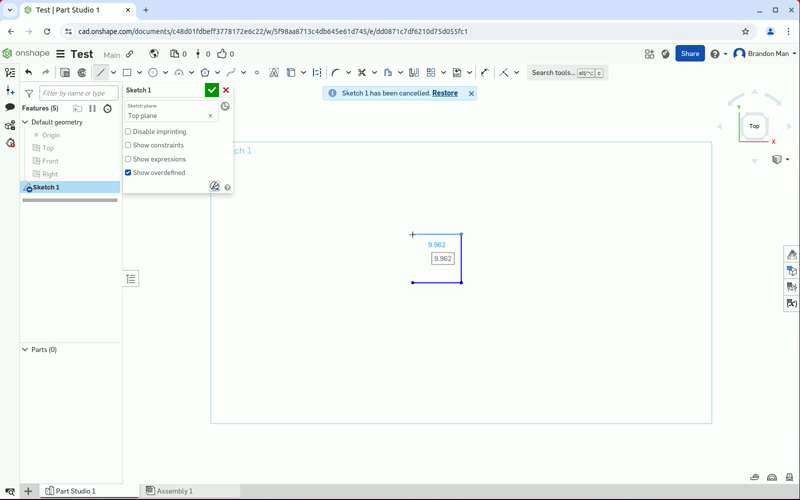
click(412, 234)
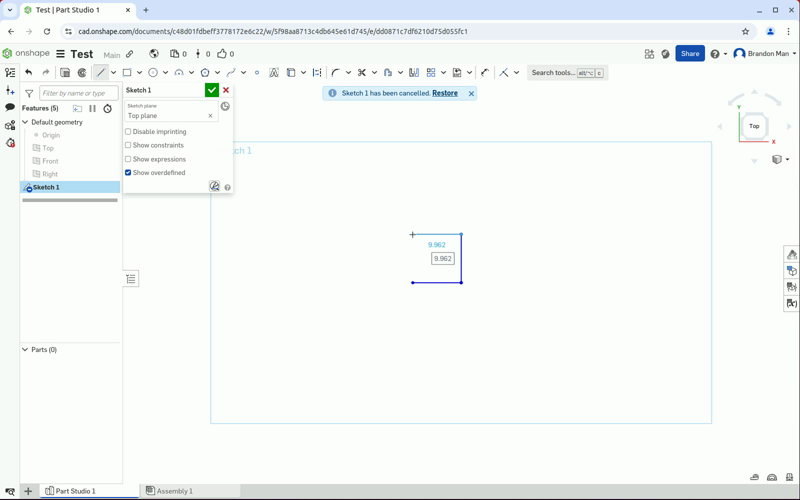
key_up(shift)
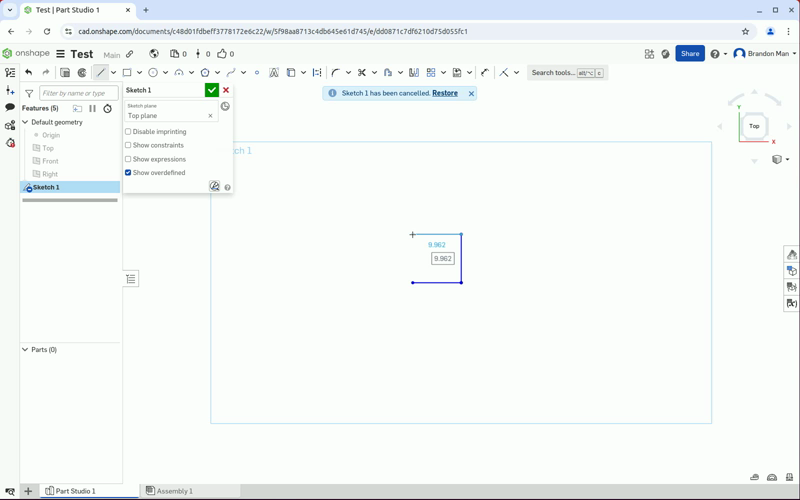
mouse_move(442, 234)
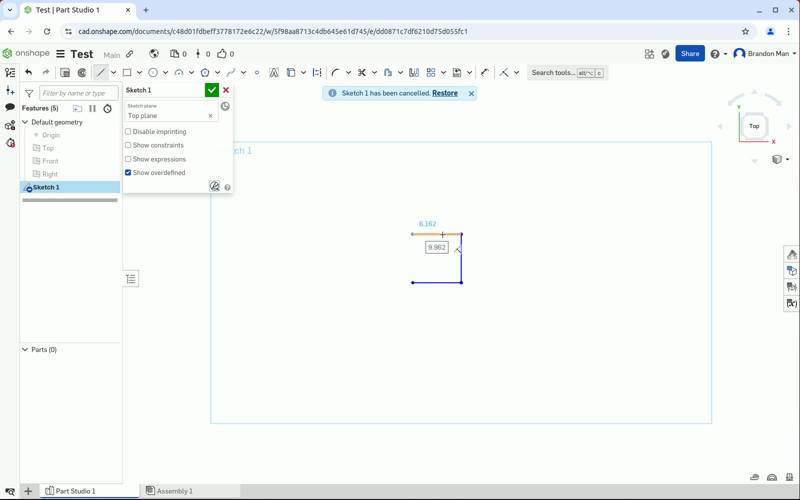
key_down(shift)
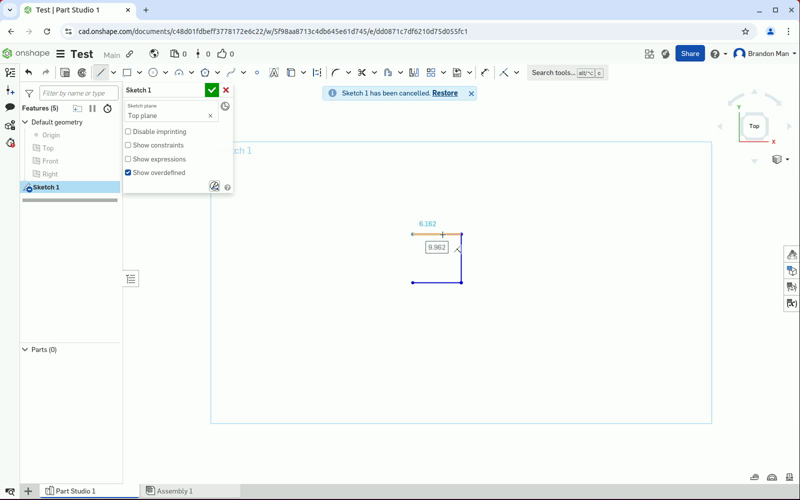
mouse_move(412, 282)
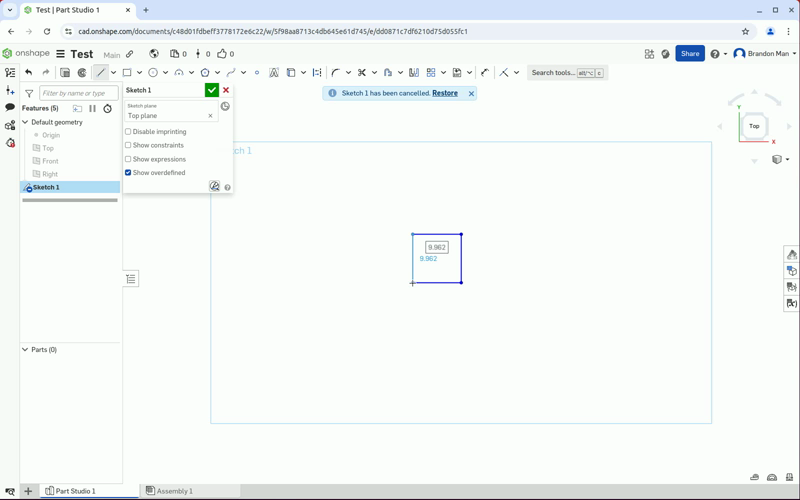
key_up(shift)
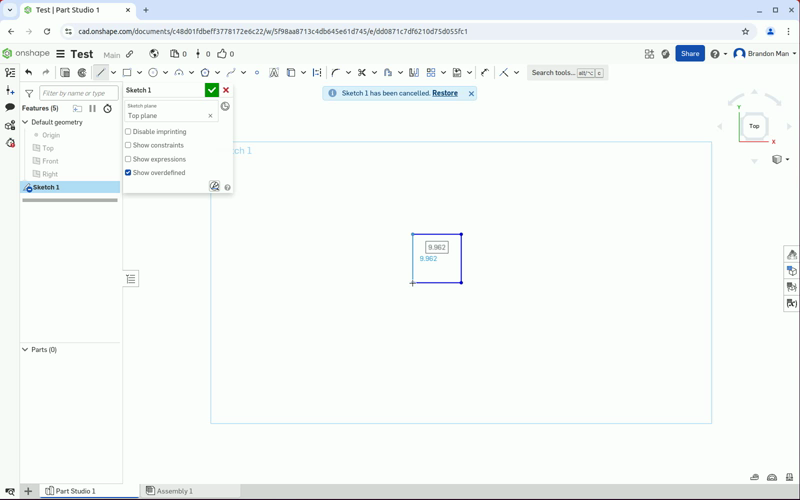
click(412, 282)
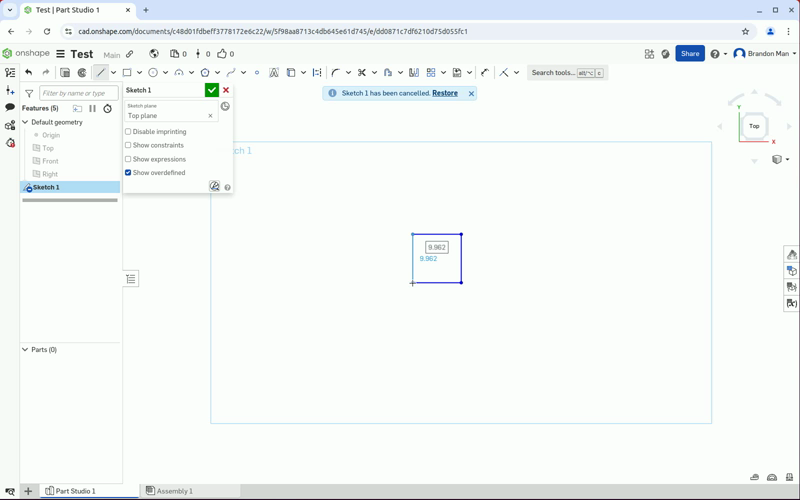
key(esc)
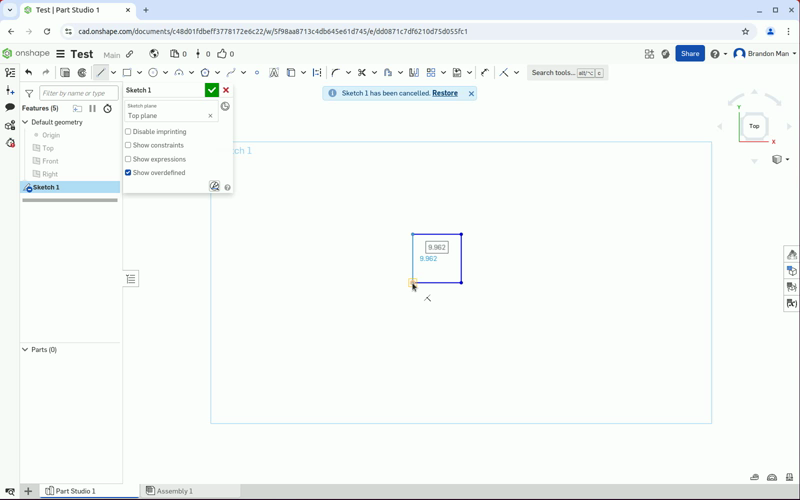
key(l)
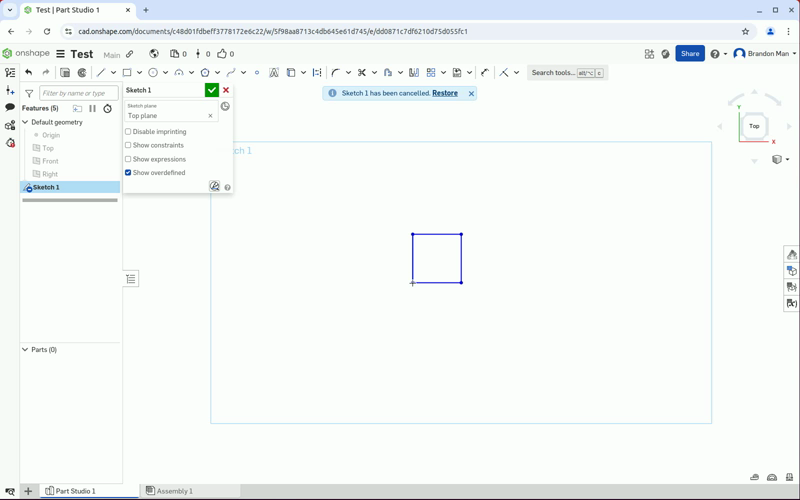
key_down(shift)
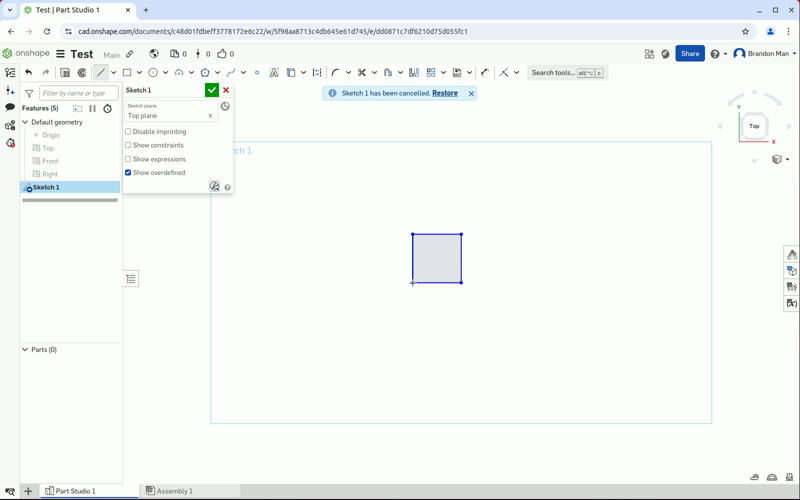
mouse_move(414, 281)
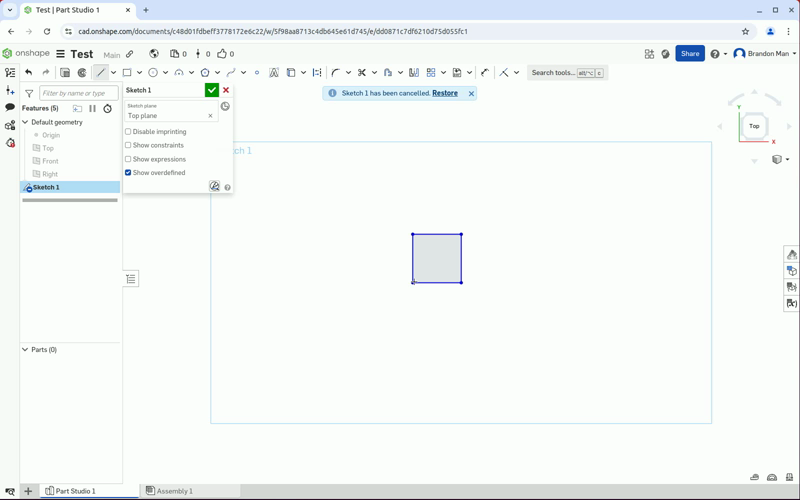
scroll(6)
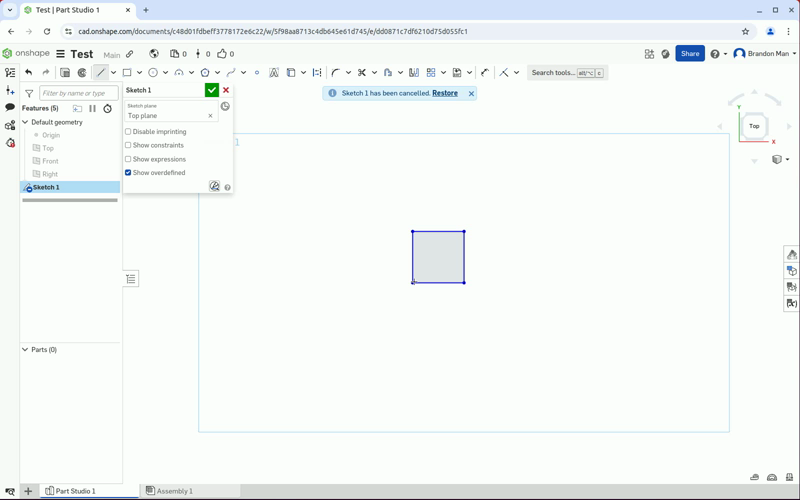
scroll(6)
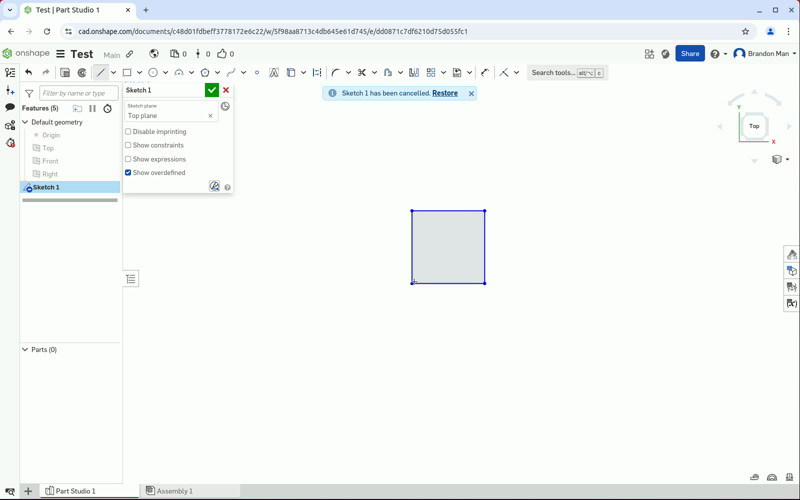
scroll(6)
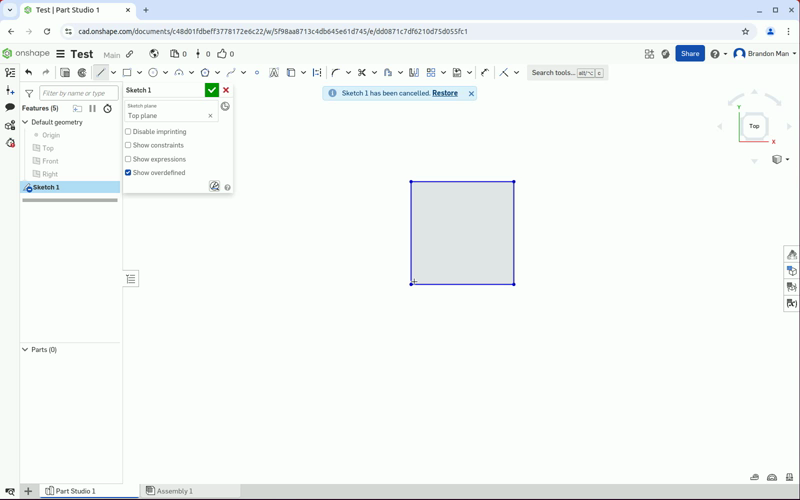
scroll(6)
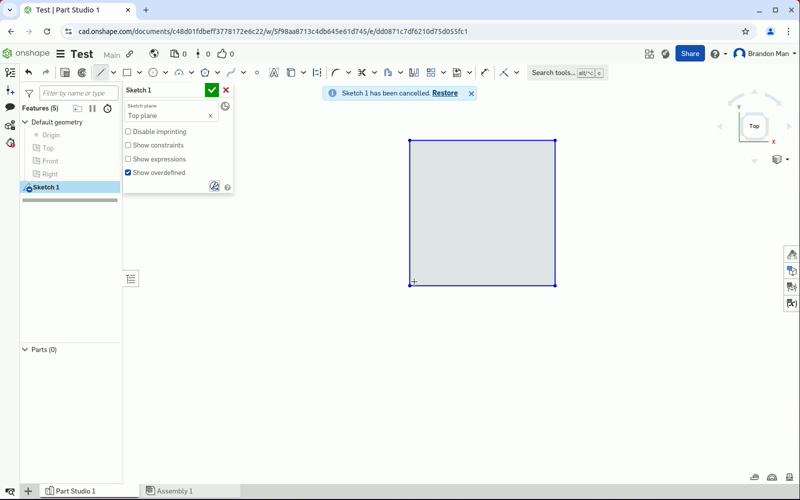
scroll(6)
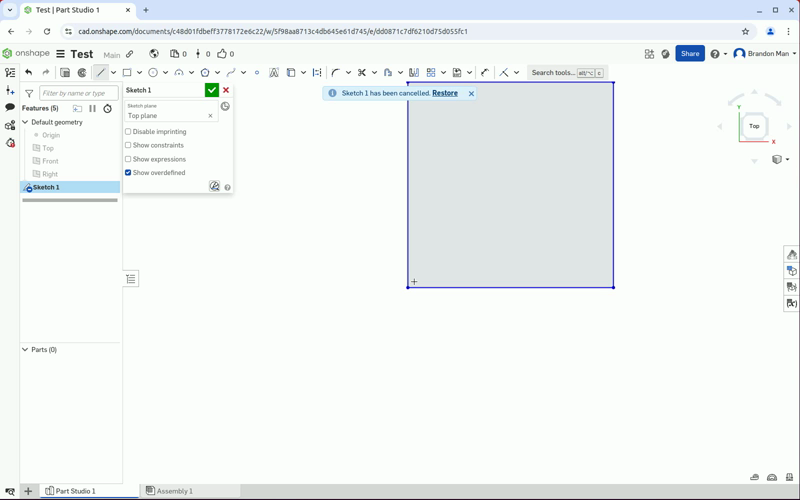
scroll(6)
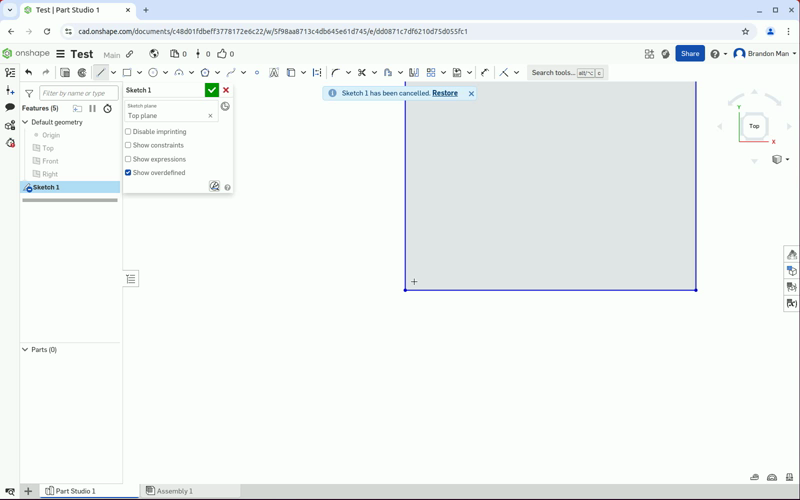
scroll(6)
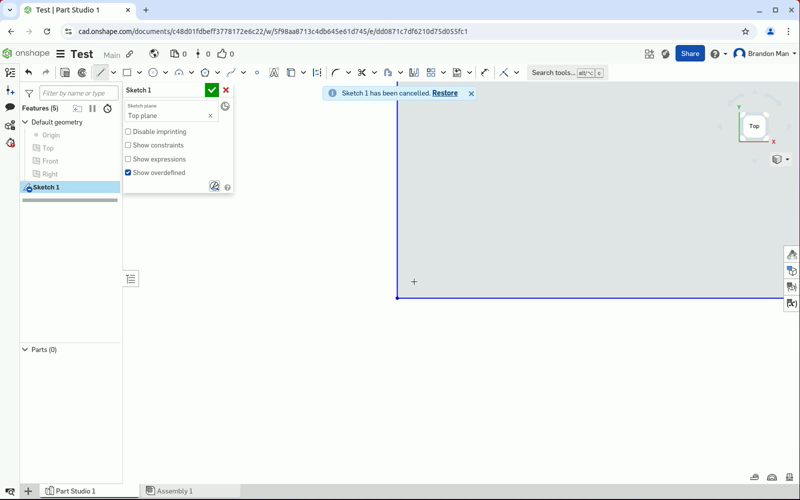
click(414, 281)
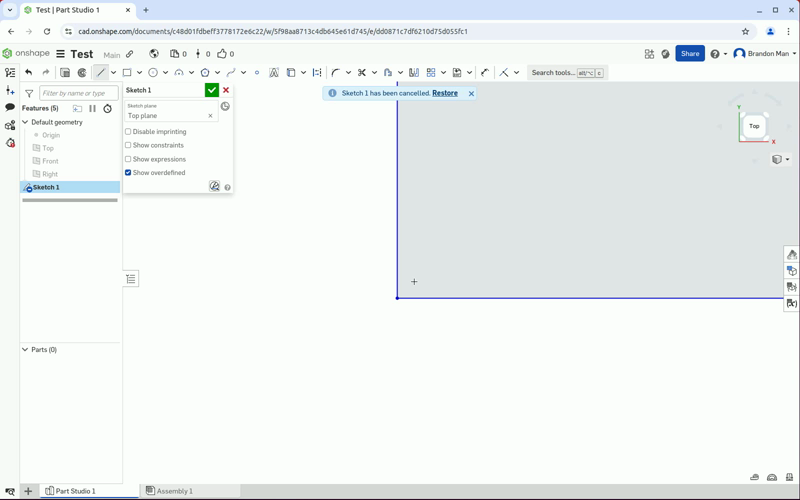
scroll(-6)
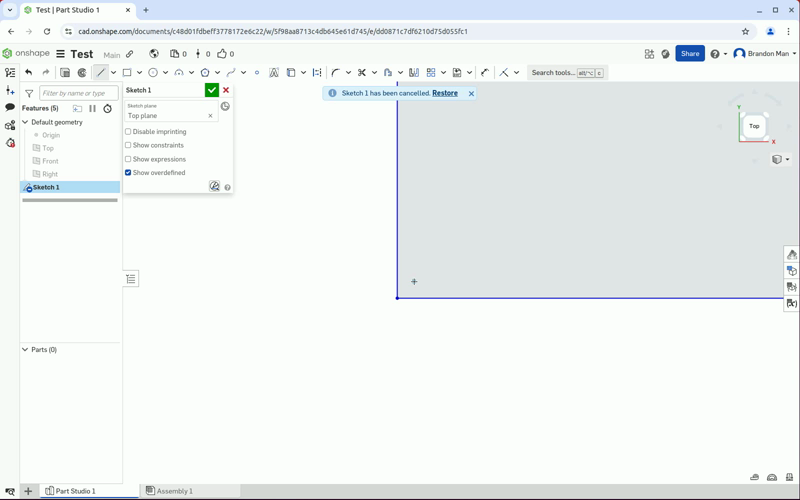
scroll(-6)
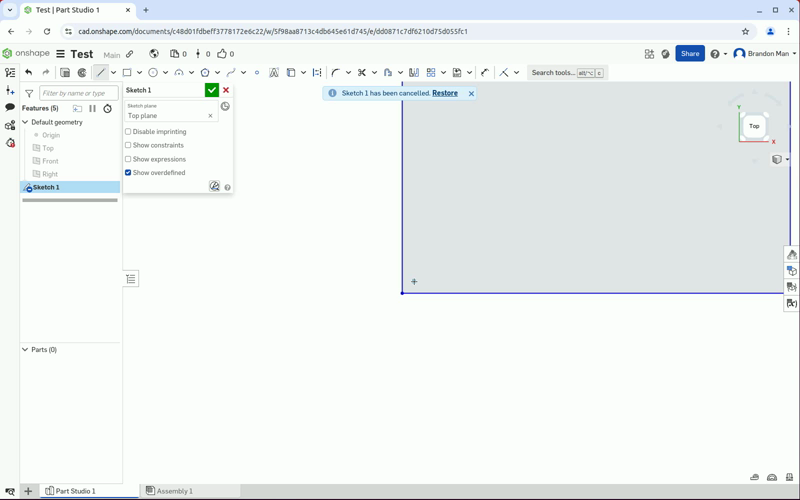
scroll(-6)
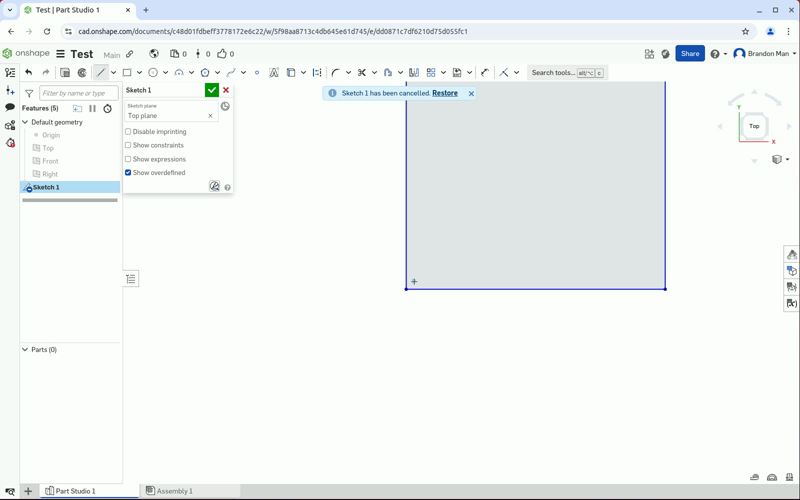
scroll(-6)
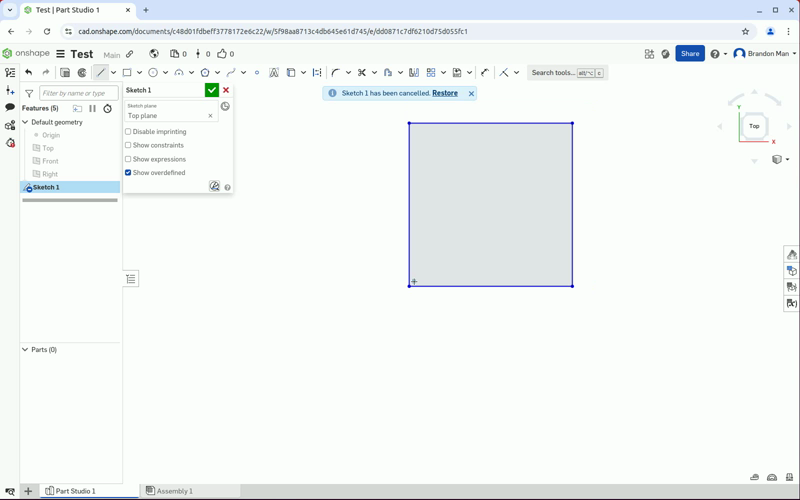
scroll(-6)
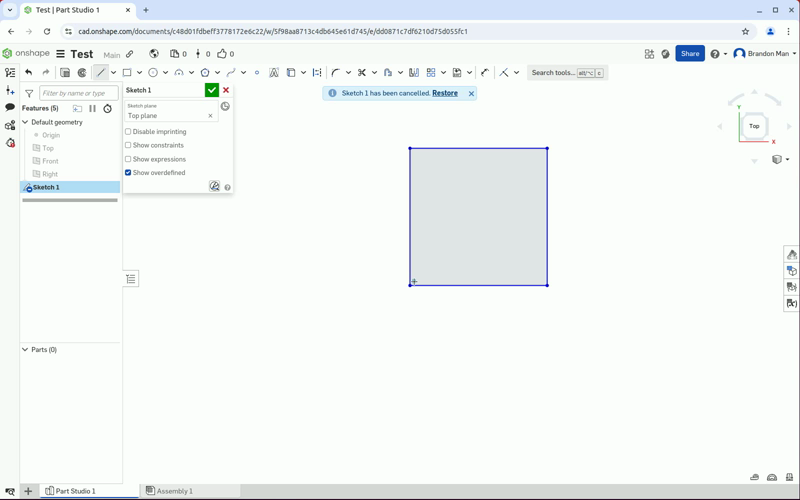
scroll(-6)
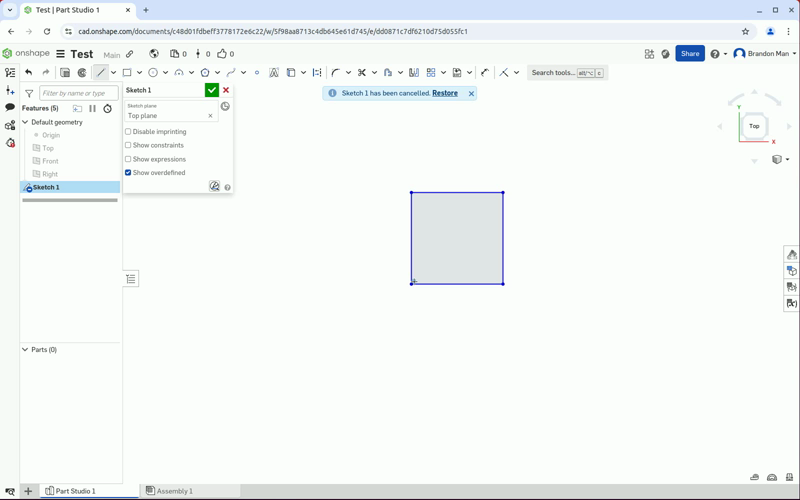
scroll(-6)
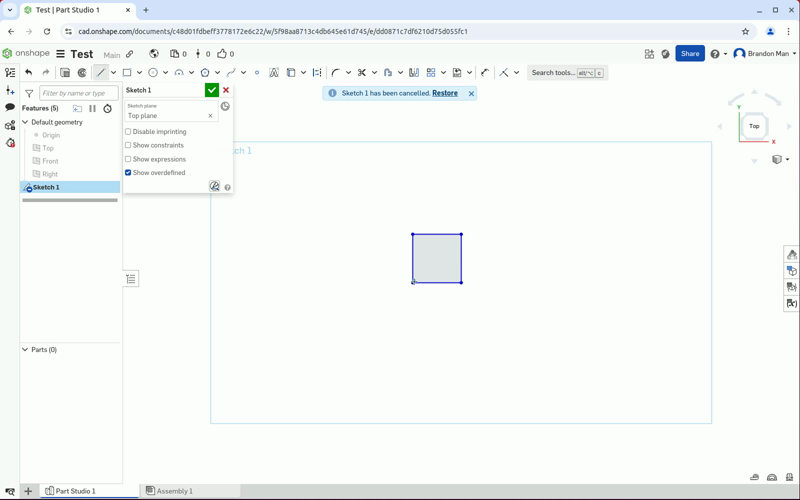
key_up(shift)
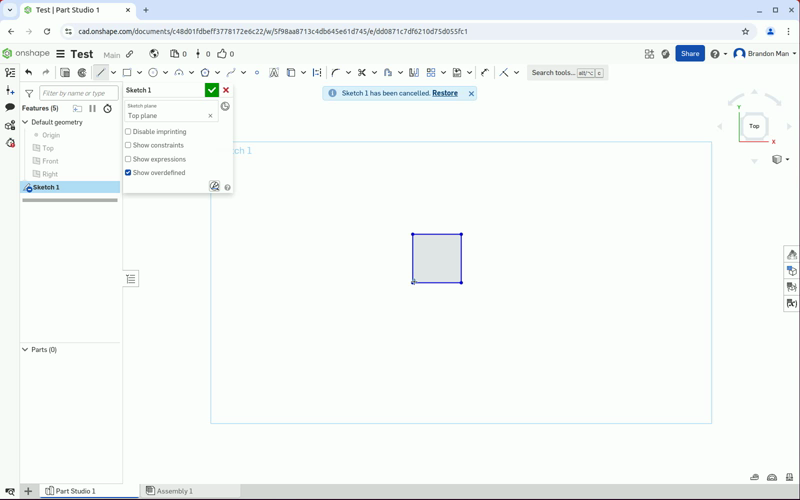
key_down(shift)
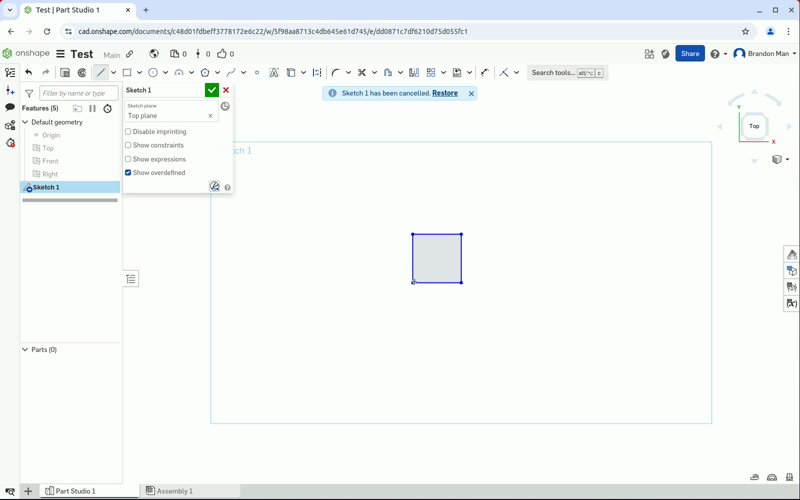
mouse_move(444, 281)
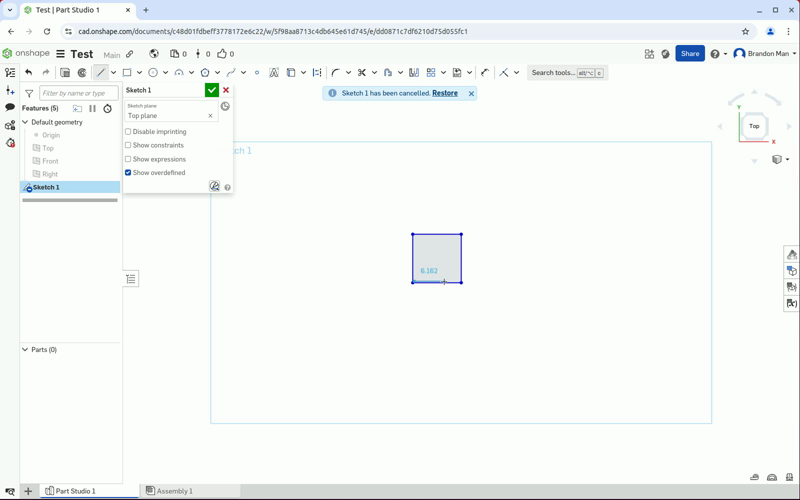
mouse_move(459, 281)
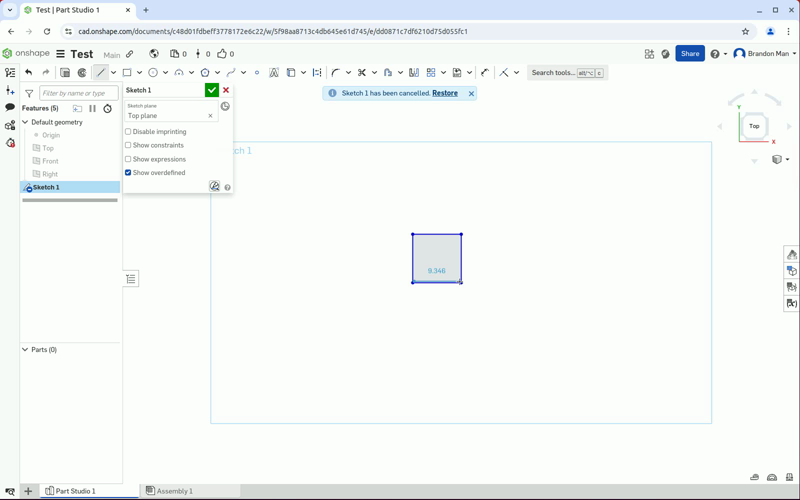
scroll(6)
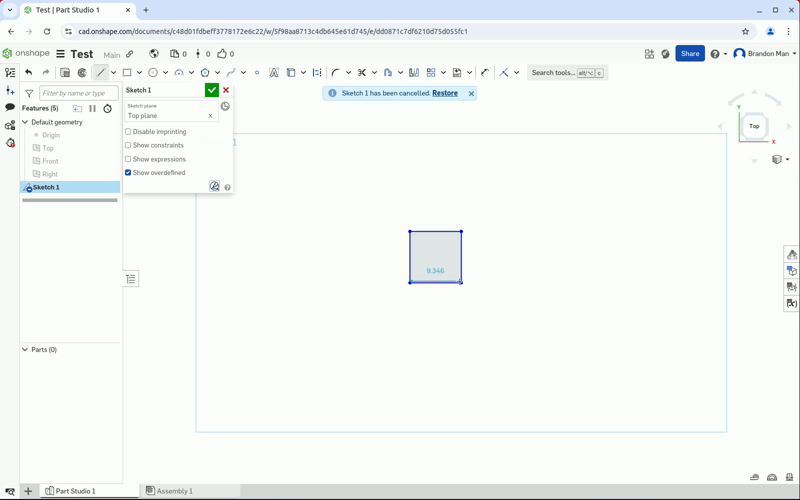
scroll(6)
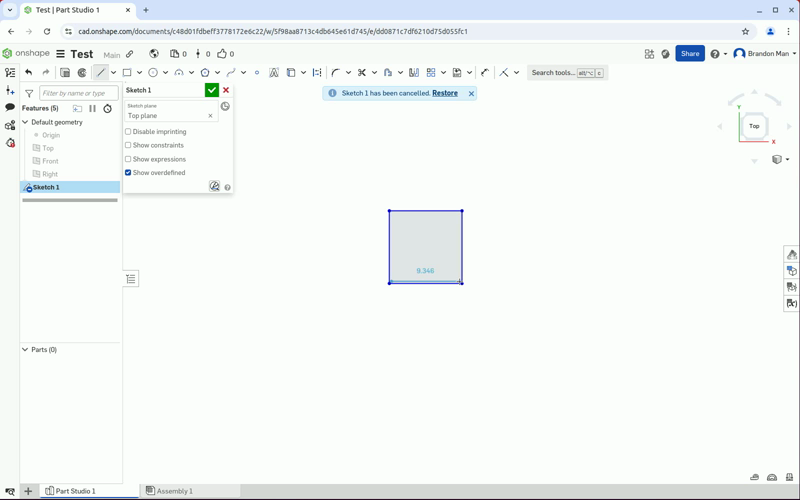
scroll(6)
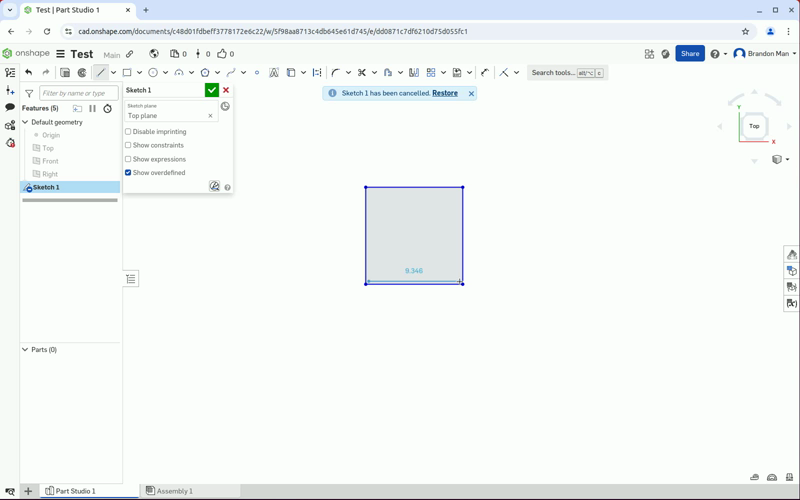
scroll(6)
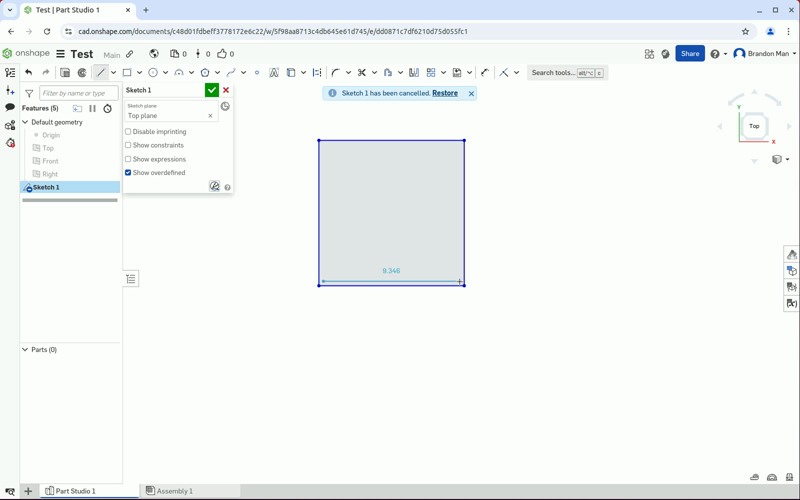
scroll(6)
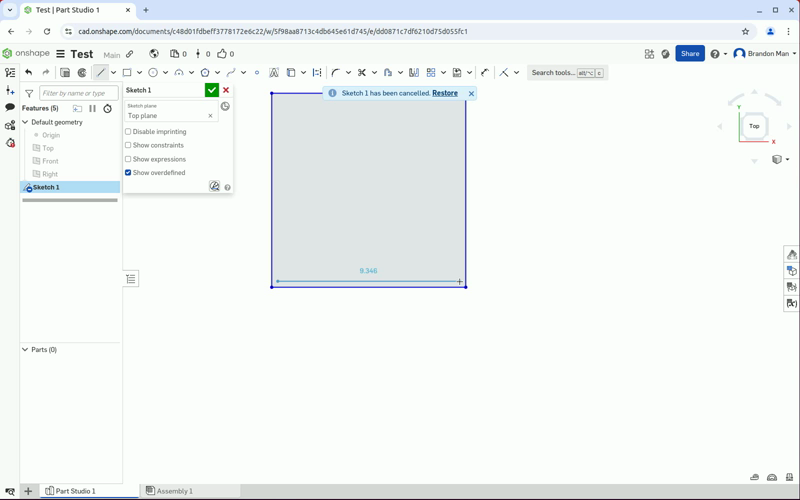
scroll(6)
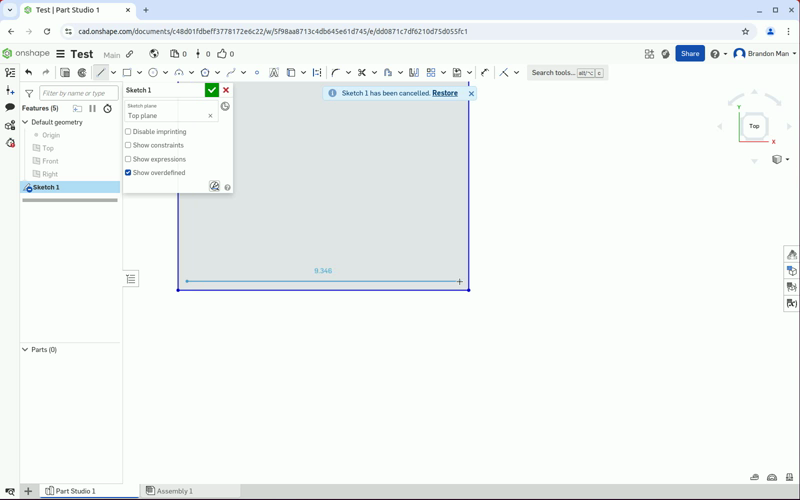
scroll(6)
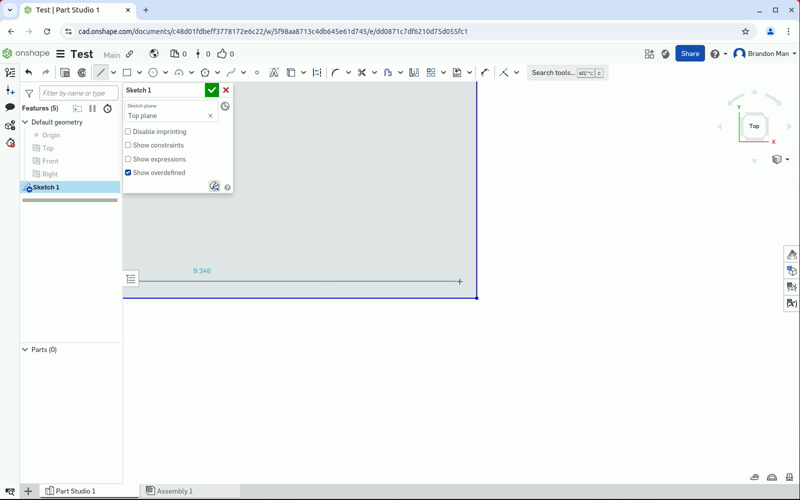
click(459, 281)
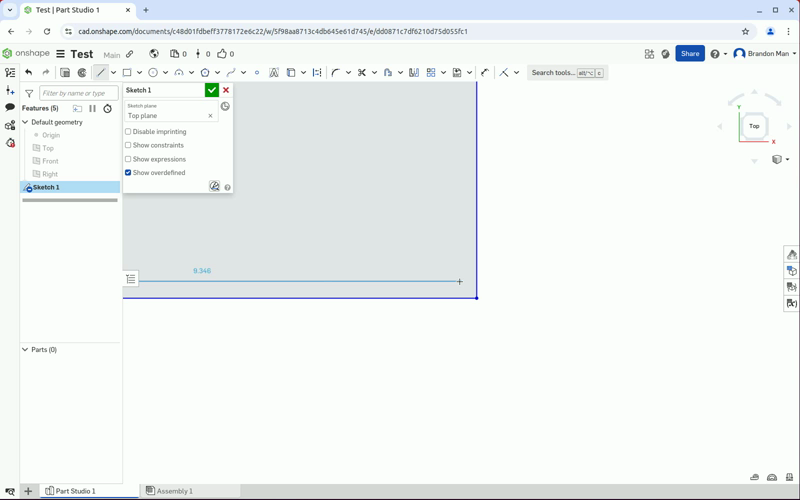
scroll(-6)
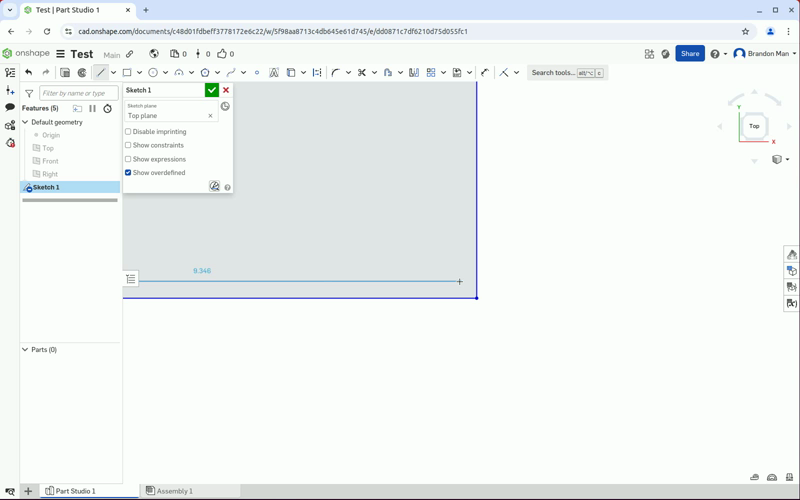
scroll(-6)
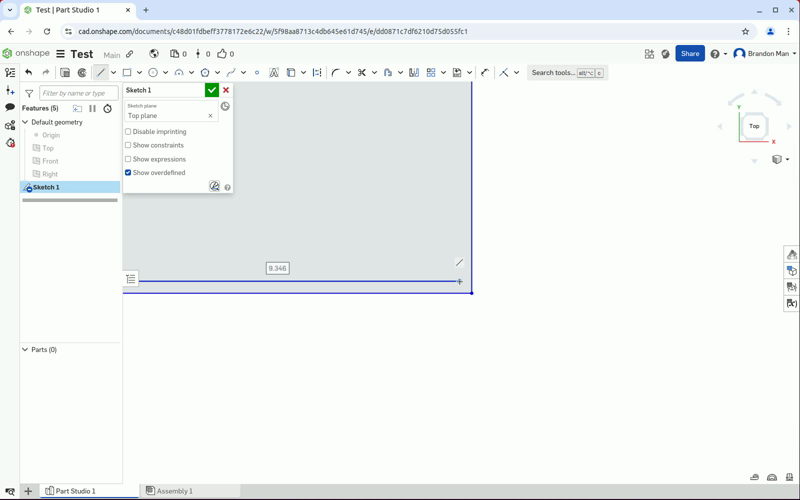
scroll(-6)
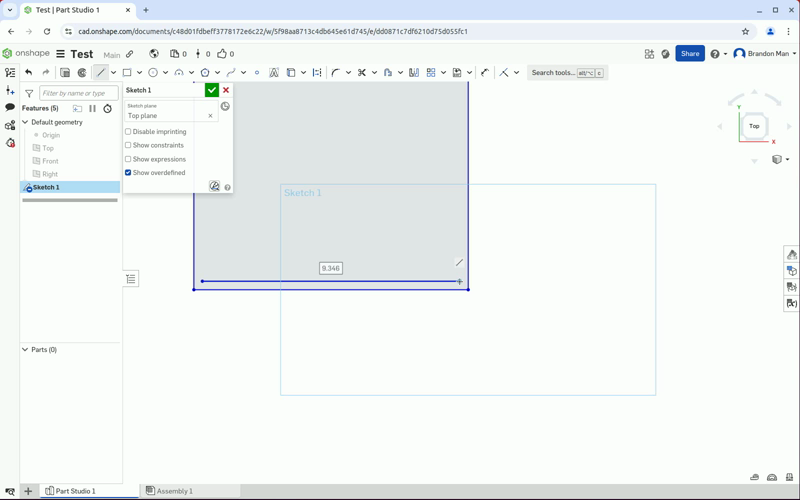
scroll(-6)
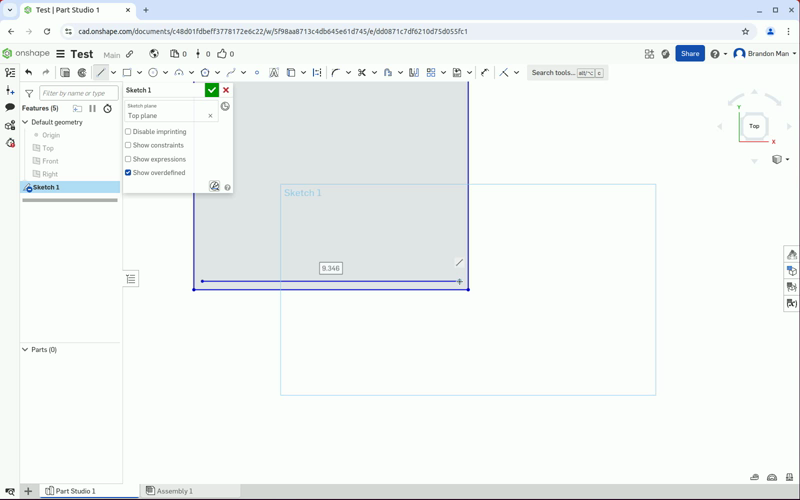
scroll(-6)
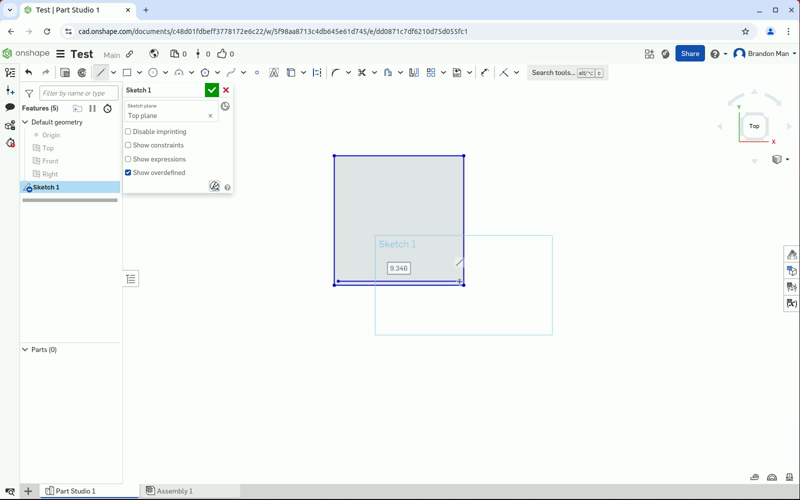
scroll(-6)
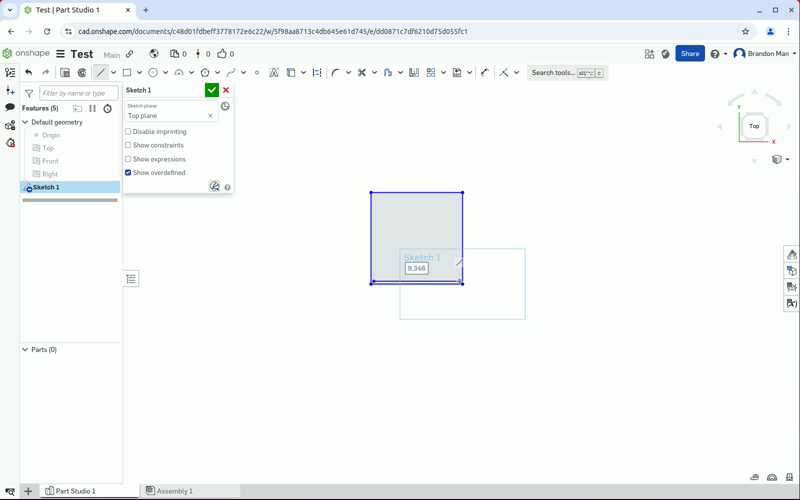
scroll(-6)
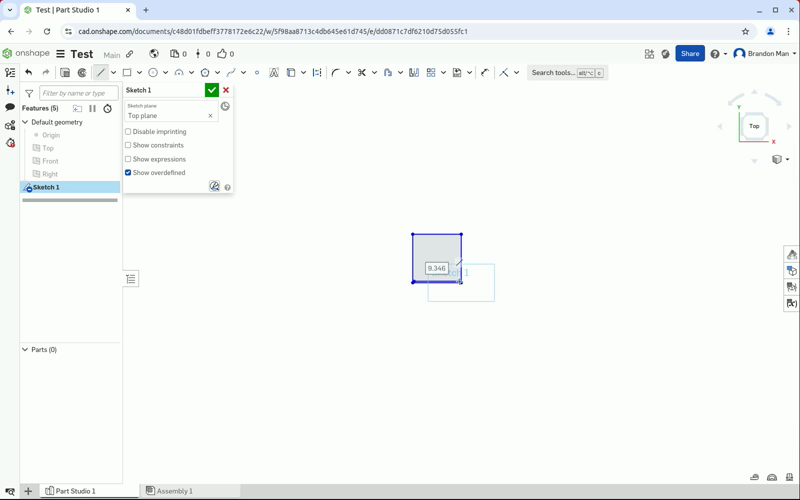
key_up(shift)
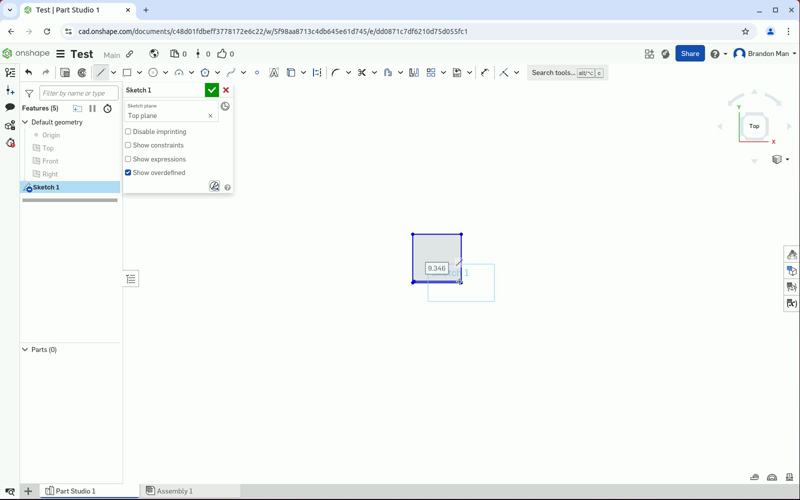
key_down(shift)
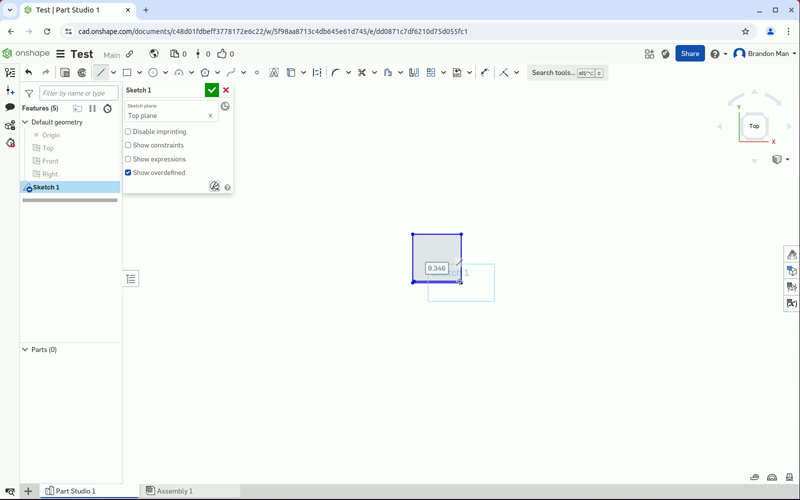
mouse_move(489, 281)
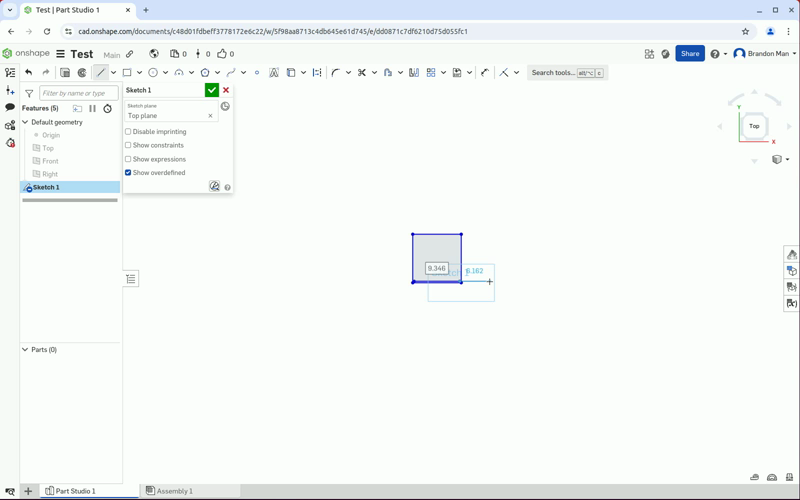
mouse_move(459, 258)
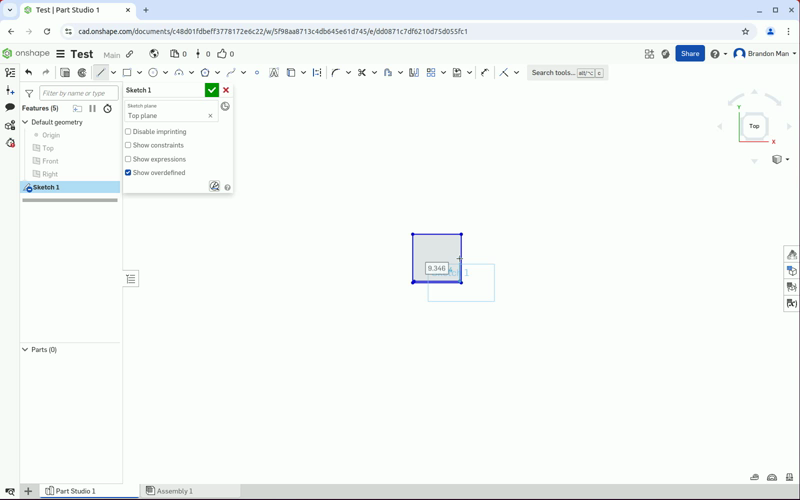
click(459, 258)
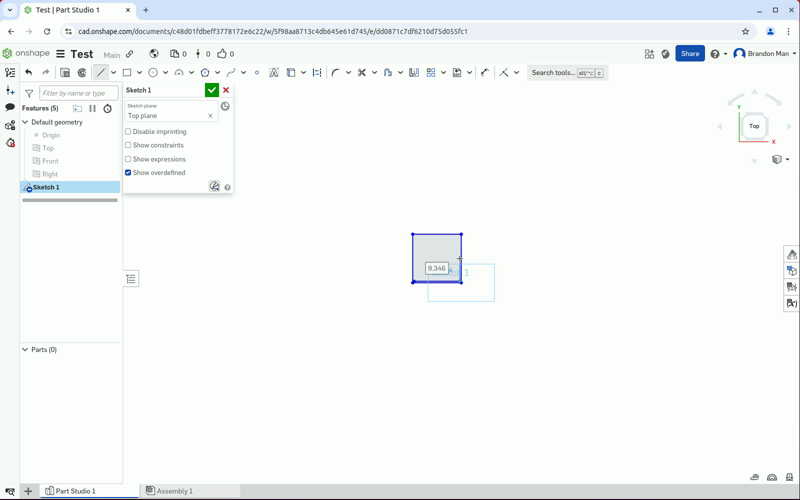
key_up(shift)
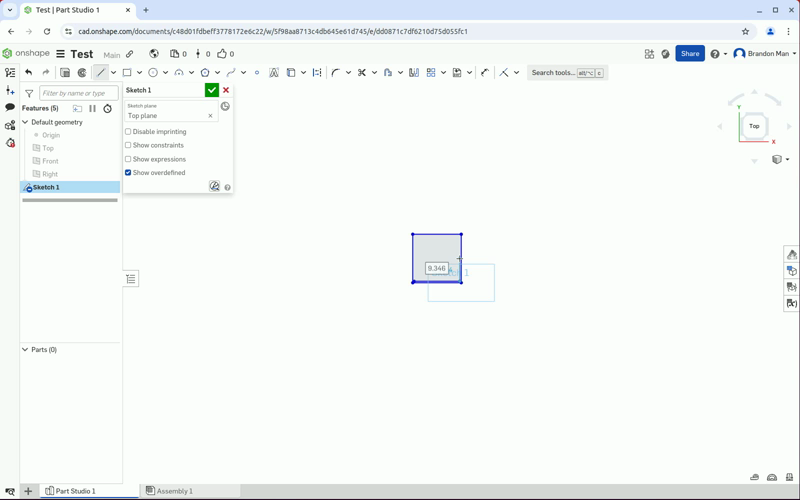
key_down(shift)
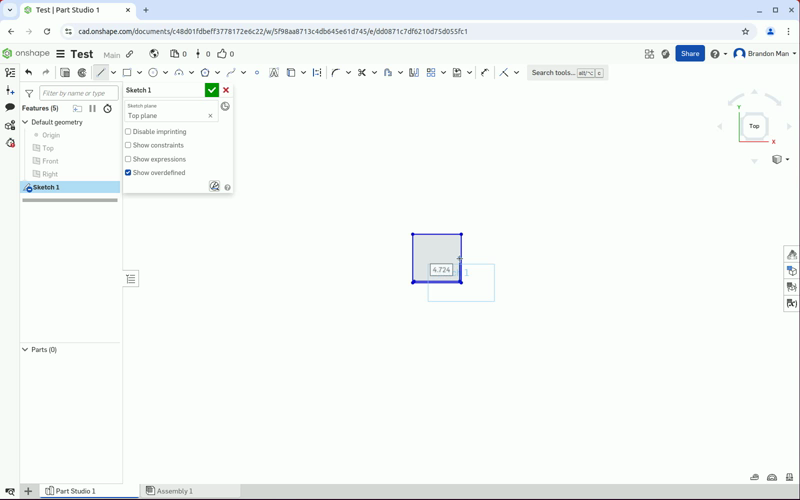
mouse_move(489, 258)
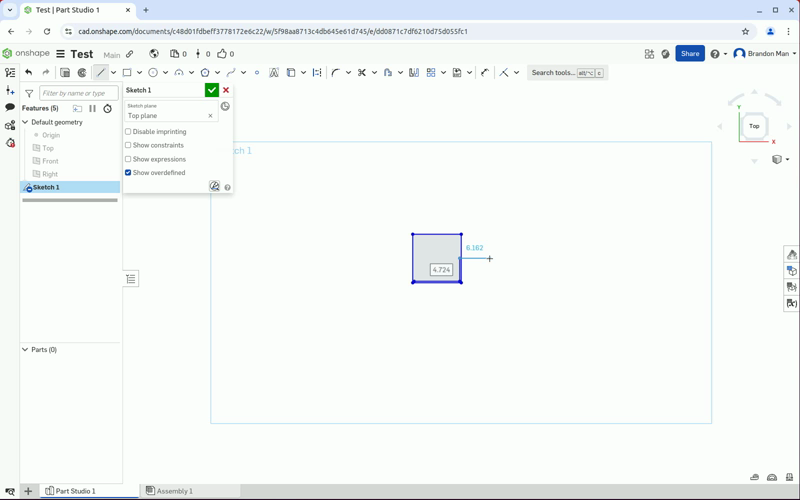
mouse_move(459, 257)
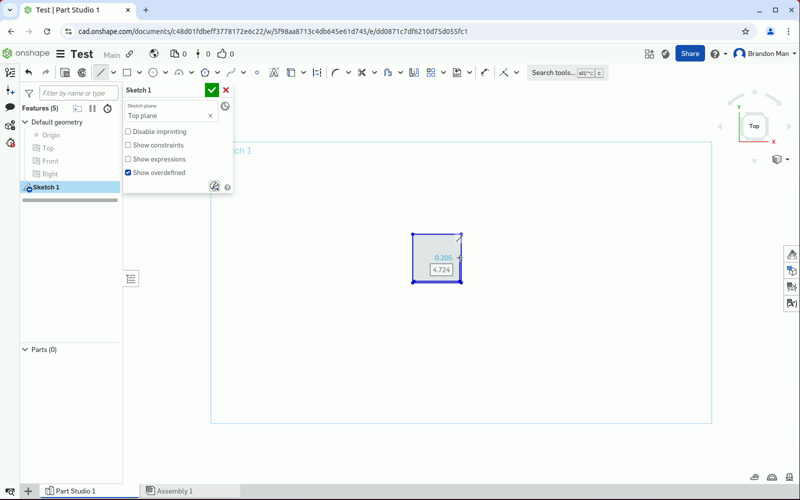
scroll(6)
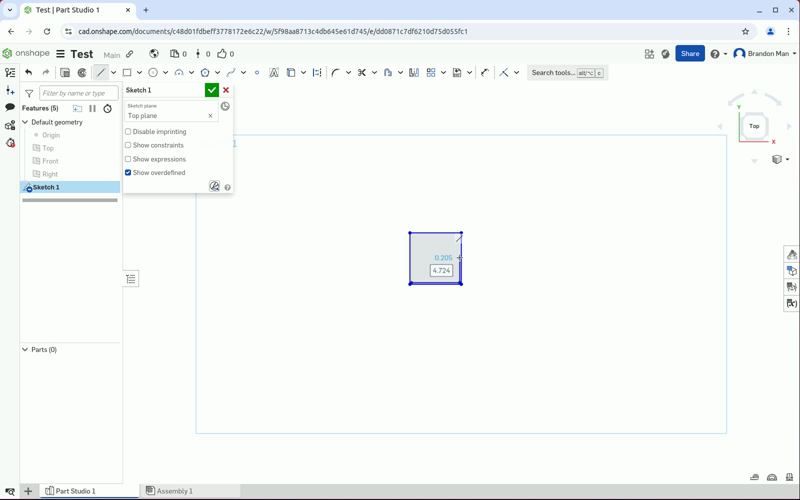
scroll(6)
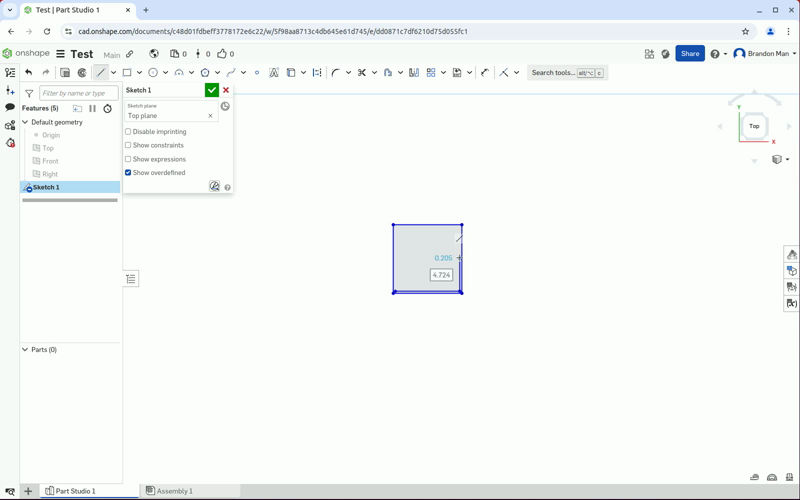
scroll(6)
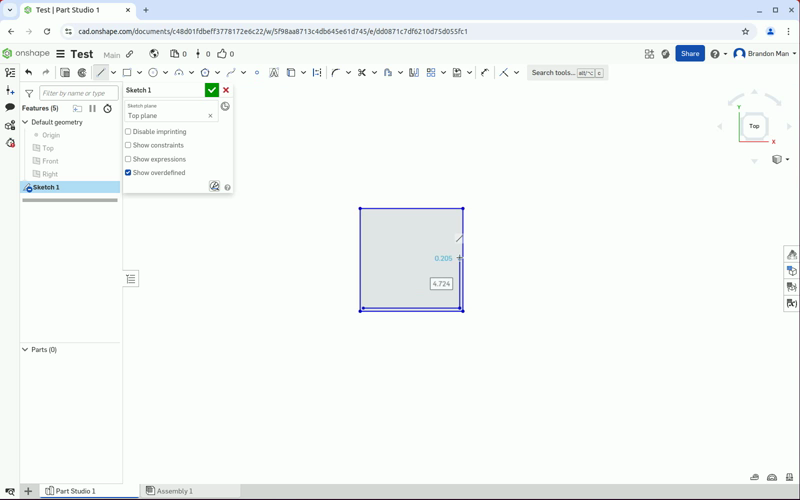
scroll(6)
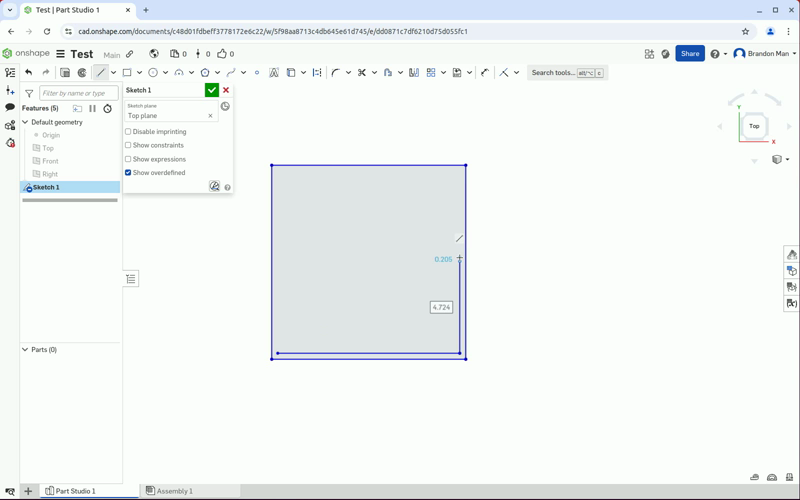
scroll(6)
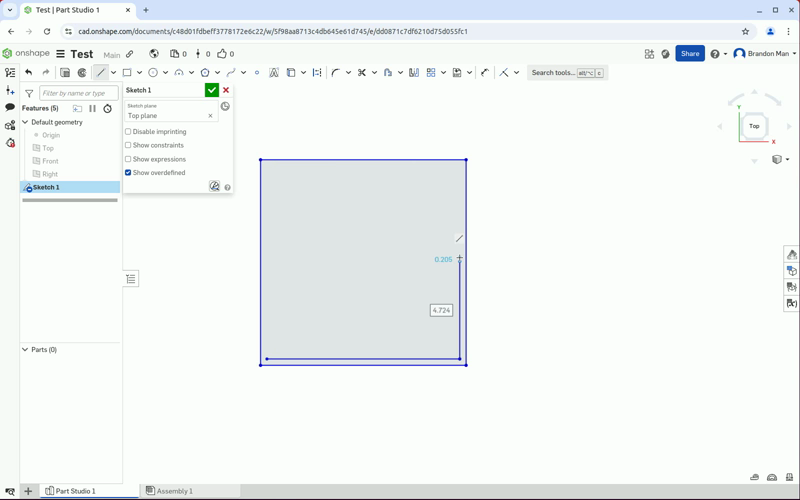
scroll(6)
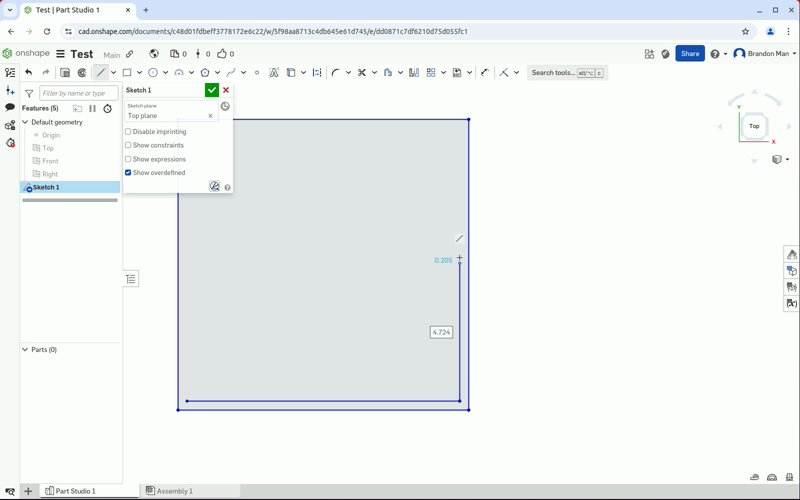
scroll(6)
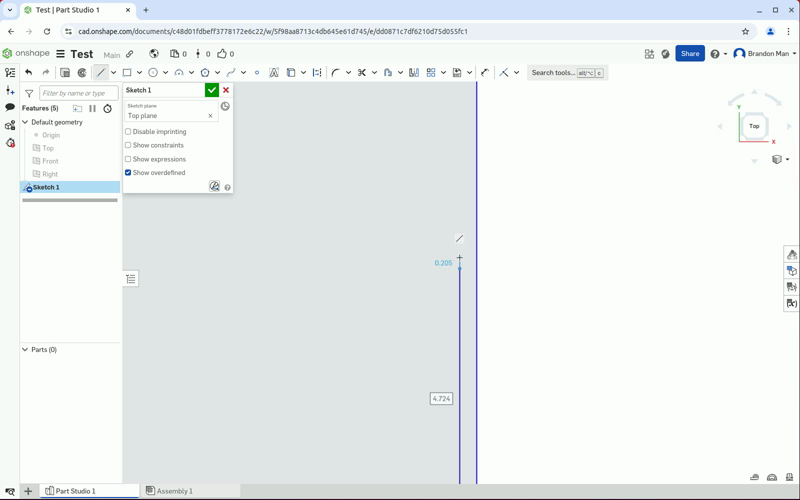
click(459, 257)
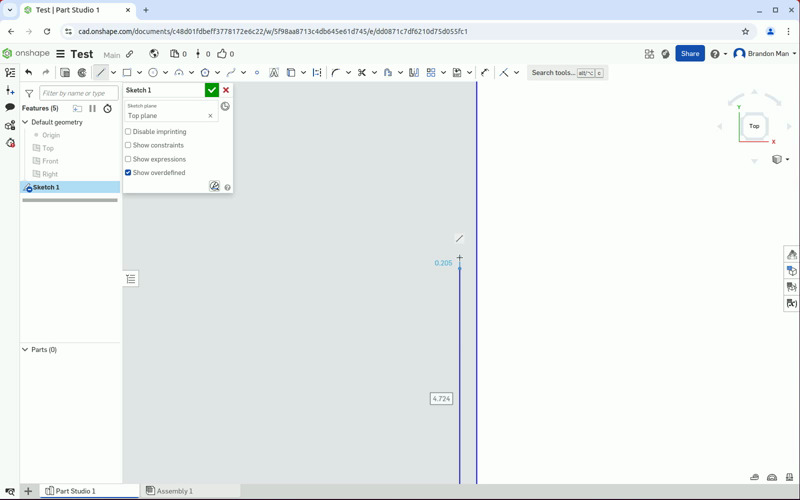
scroll(-6)
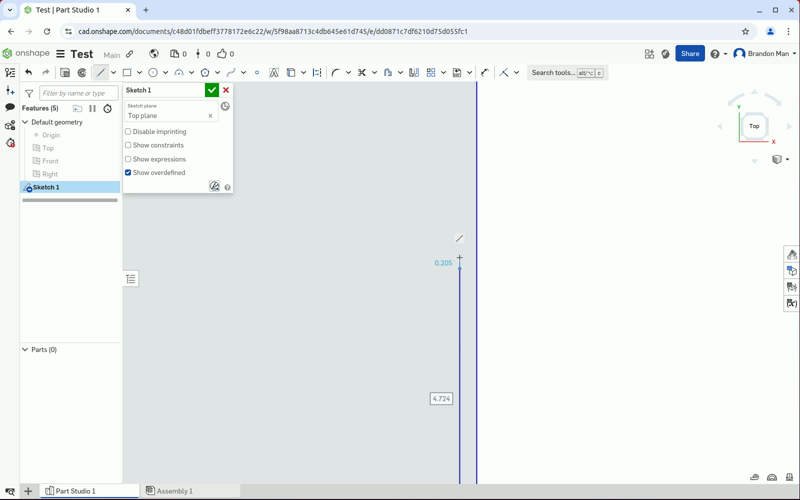
scroll(-6)
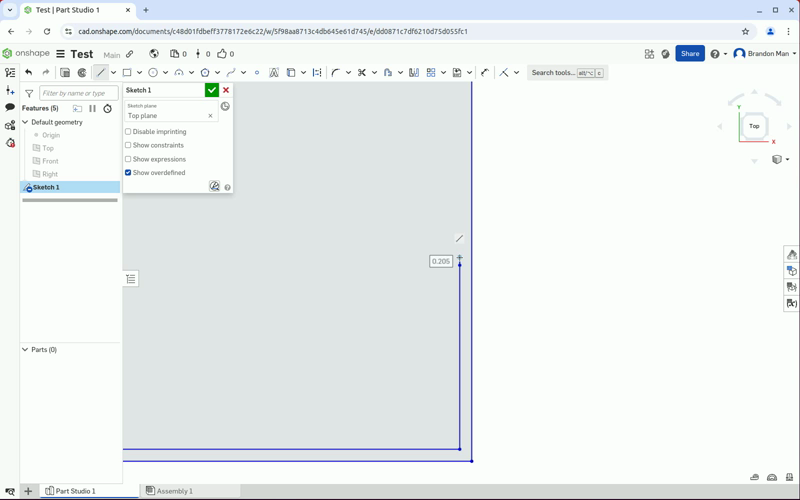
scroll(-6)
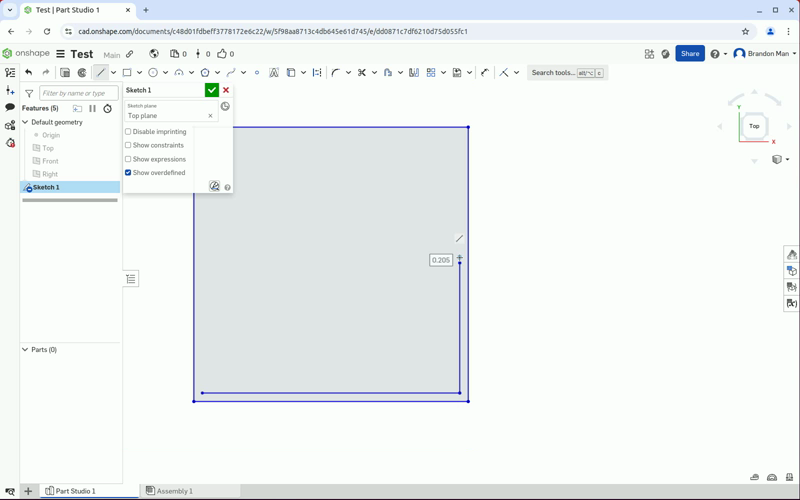
scroll(-6)
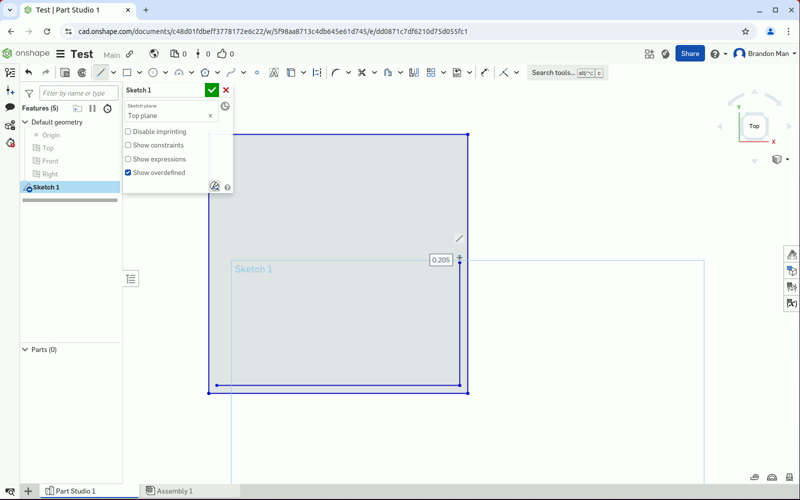
scroll(-6)
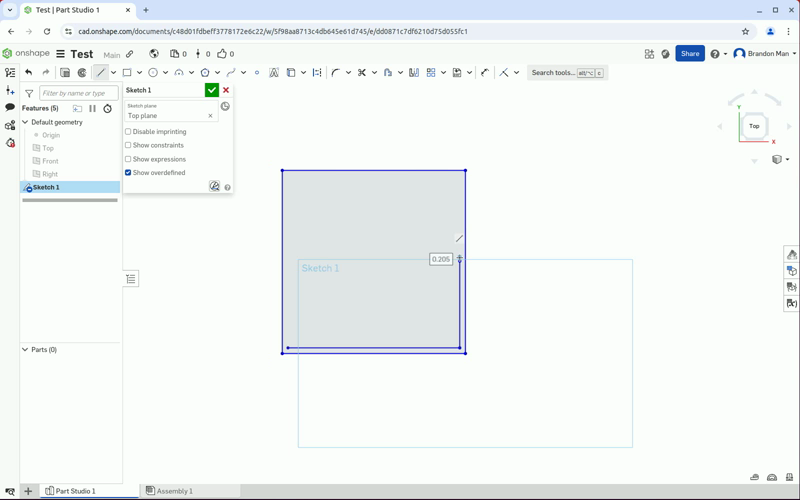
scroll(-6)
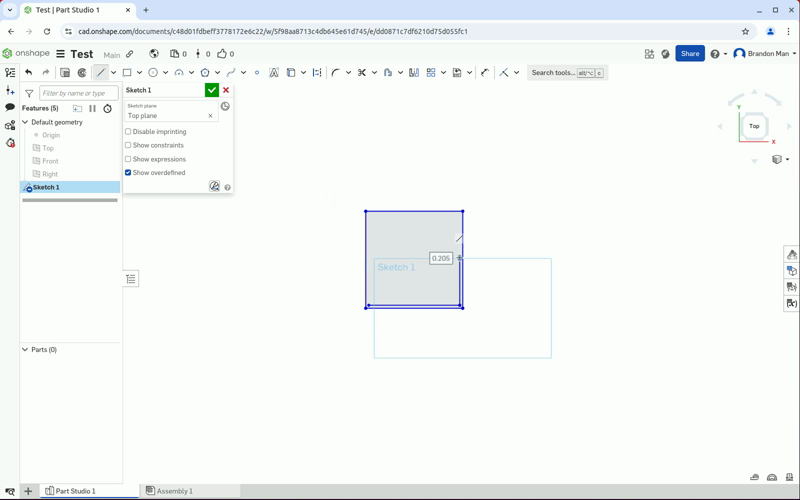
scroll(-6)
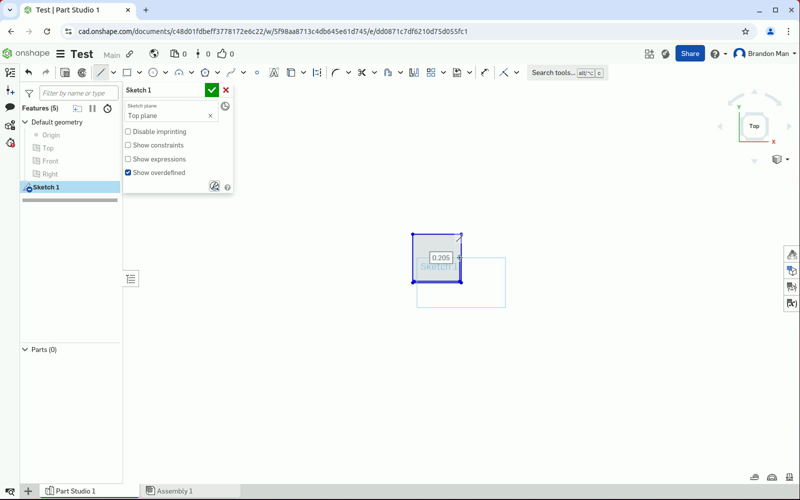
key_up(shift)
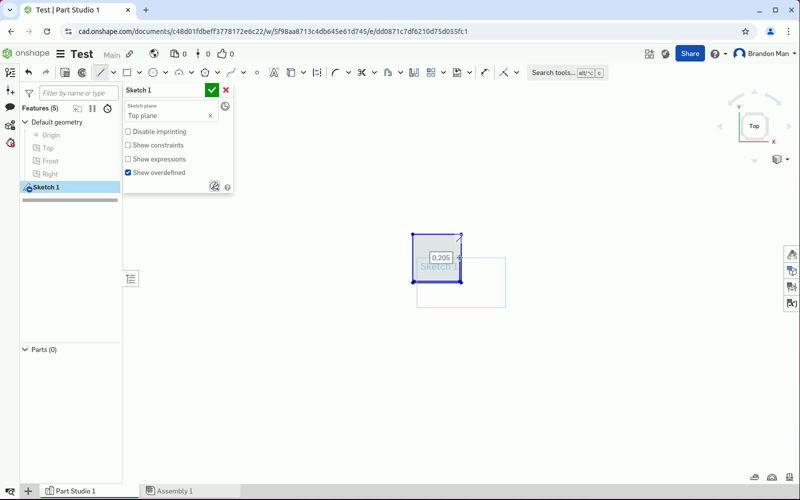
key_down(shift)
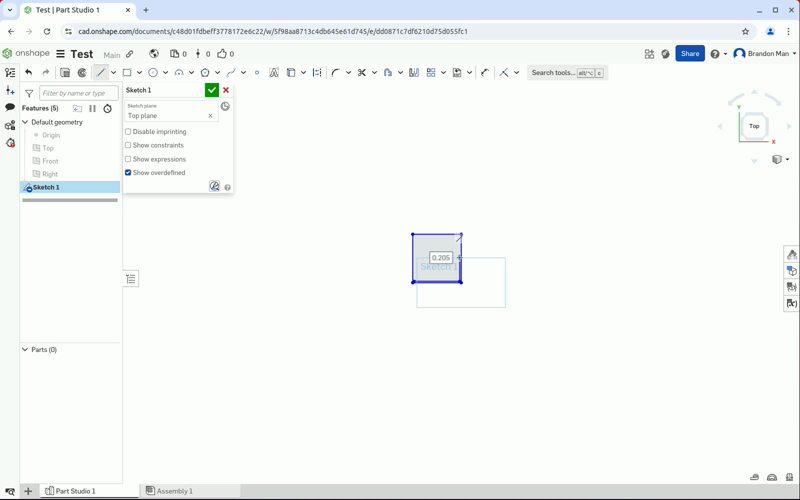
mouse_move(489, 257)
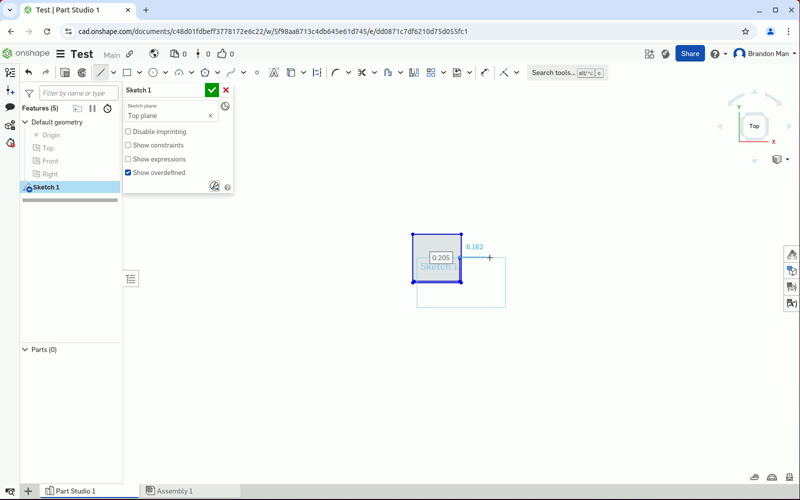
mouse_move(459, 235)
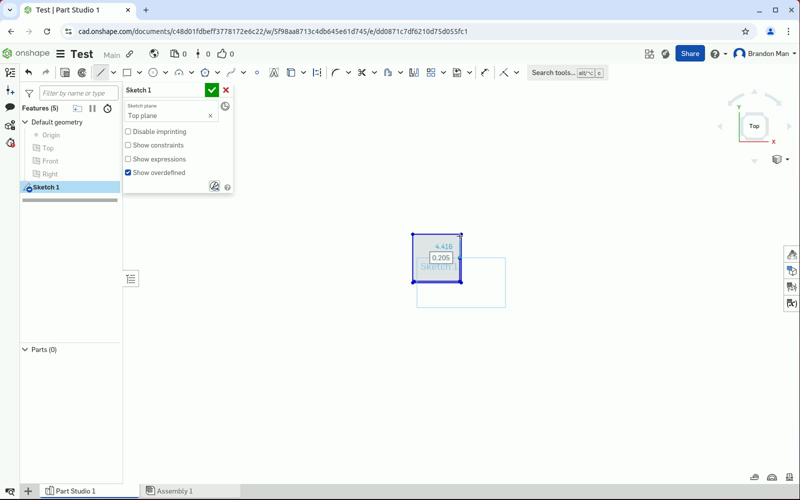
scroll(6)
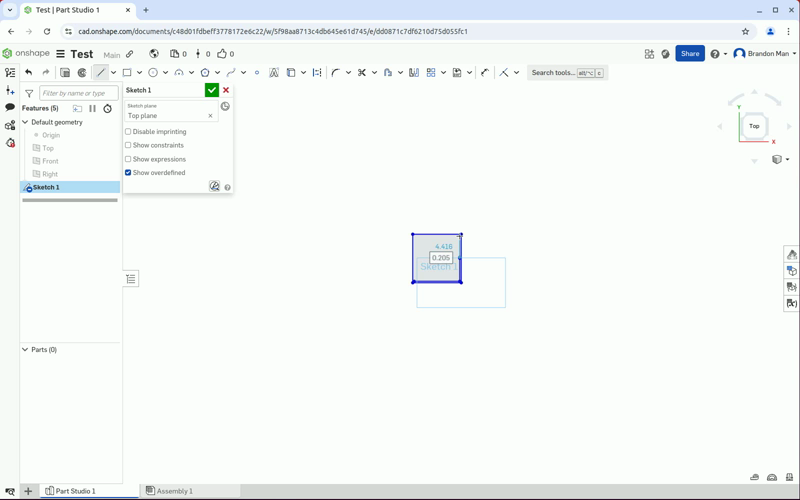
scroll(6)
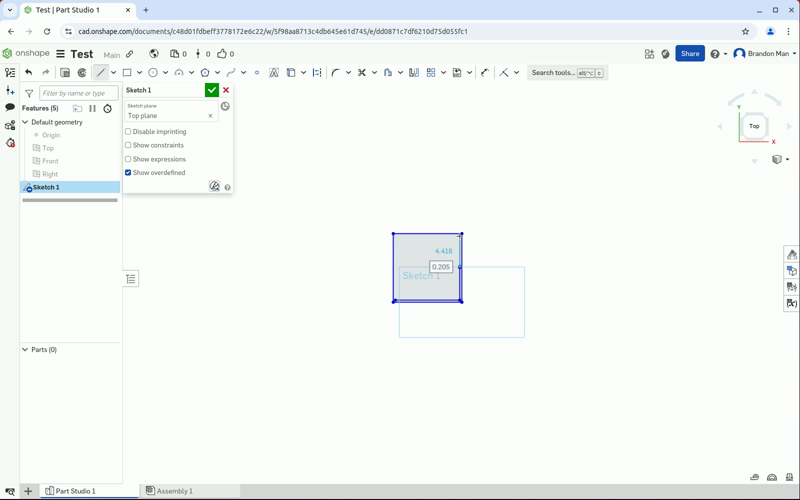
scroll(6)
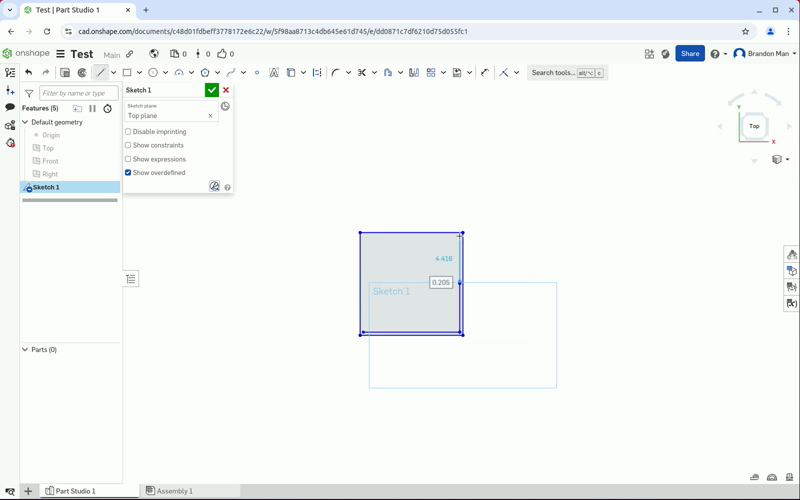
scroll(6)
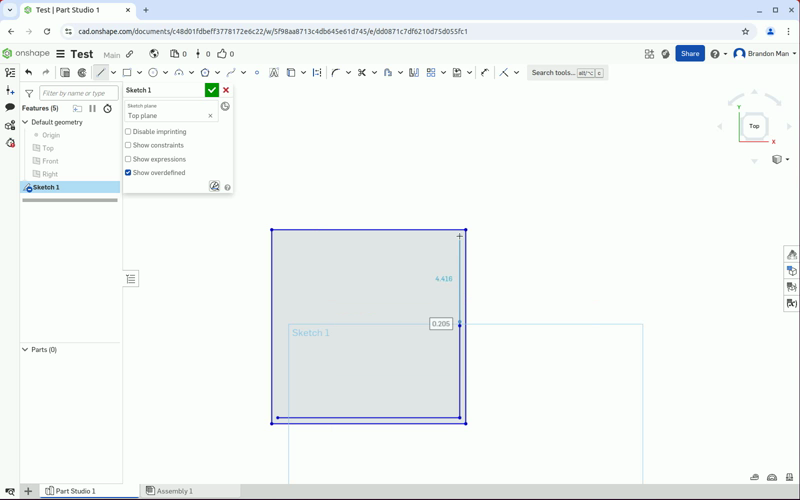
scroll(6)
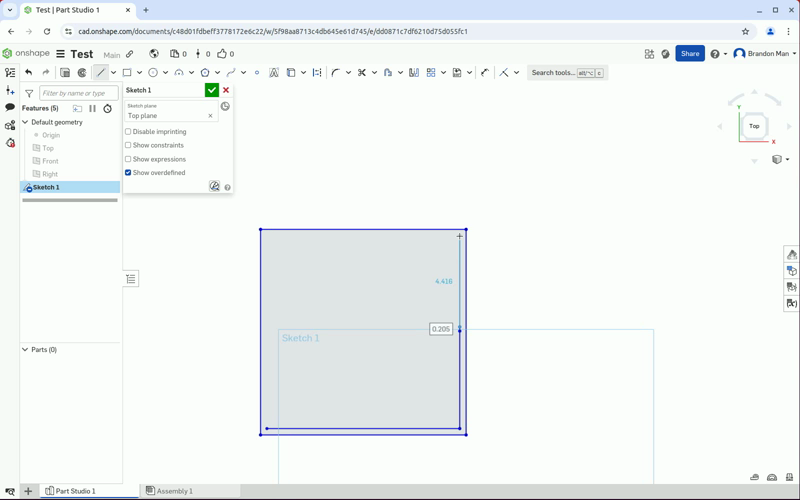
scroll(6)
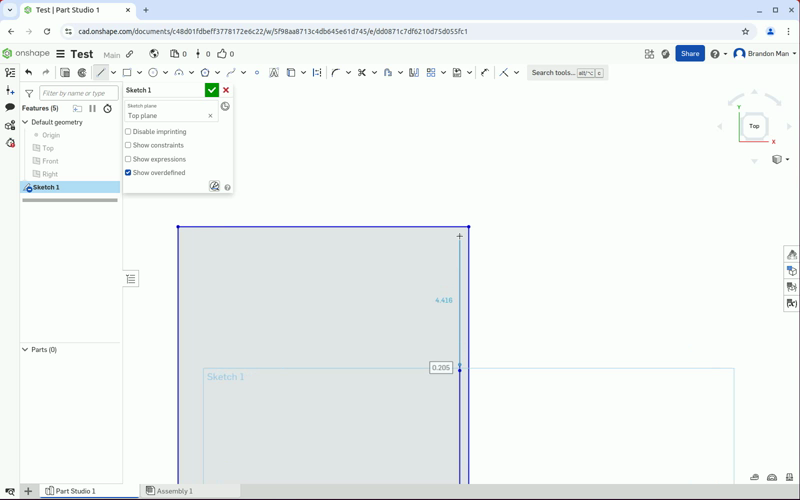
scroll(6)
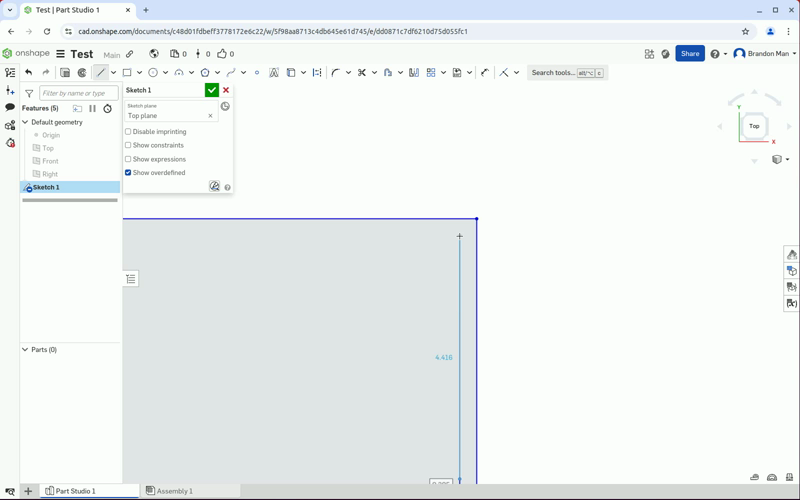
click(459, 235)
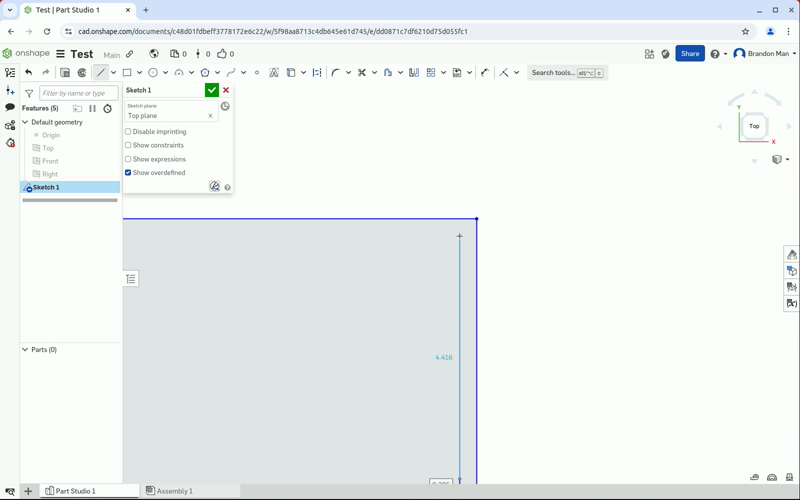
scroll(-6)
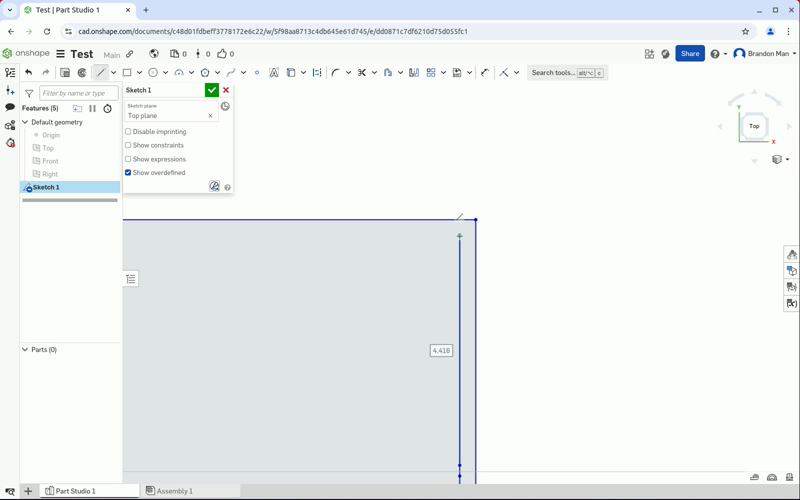
scroll(-6)
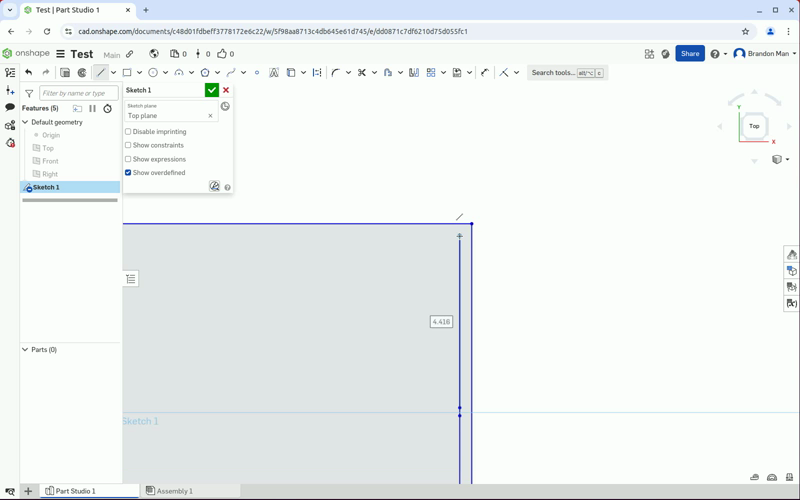
scroll(-6)
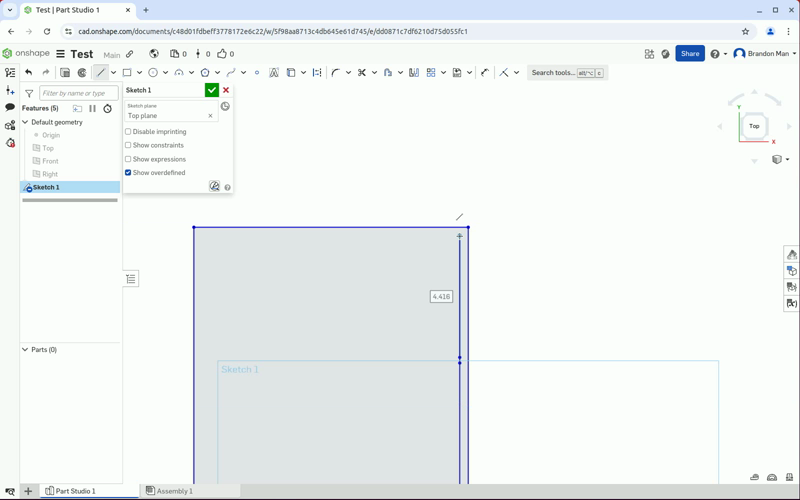
scroll(-6)
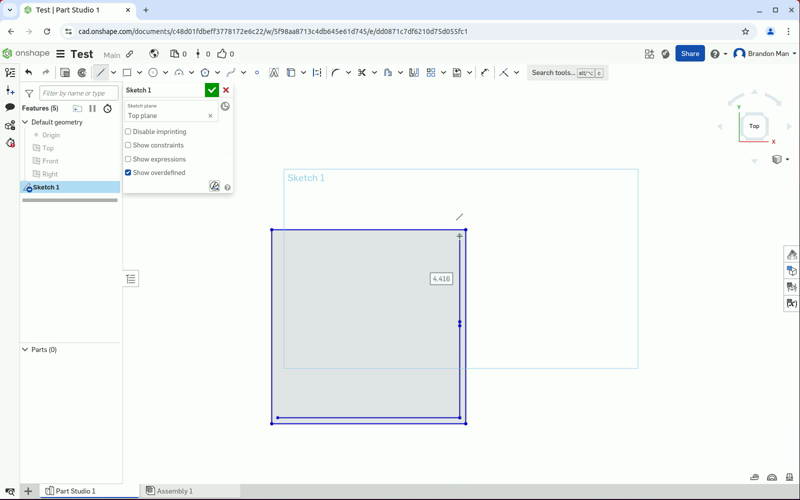
scroll(-6)
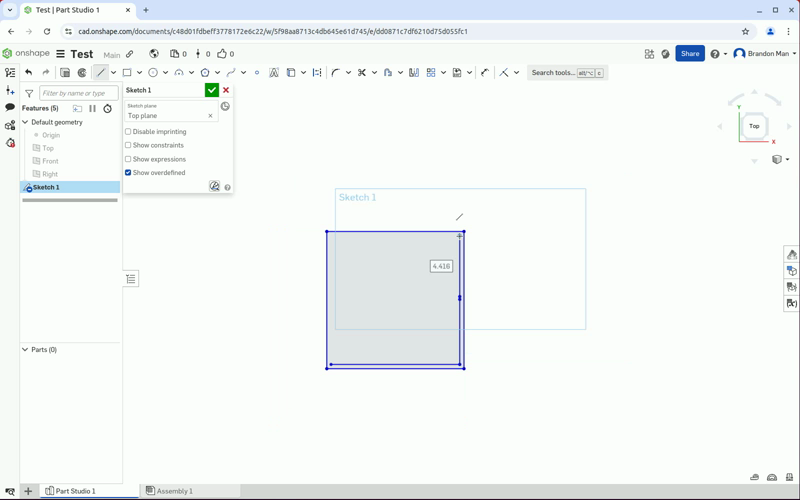
scroll(-6)
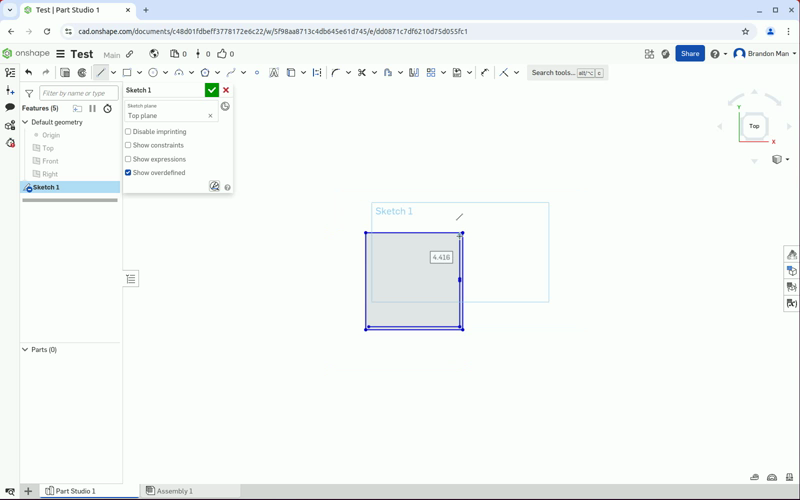
scroll(-6)
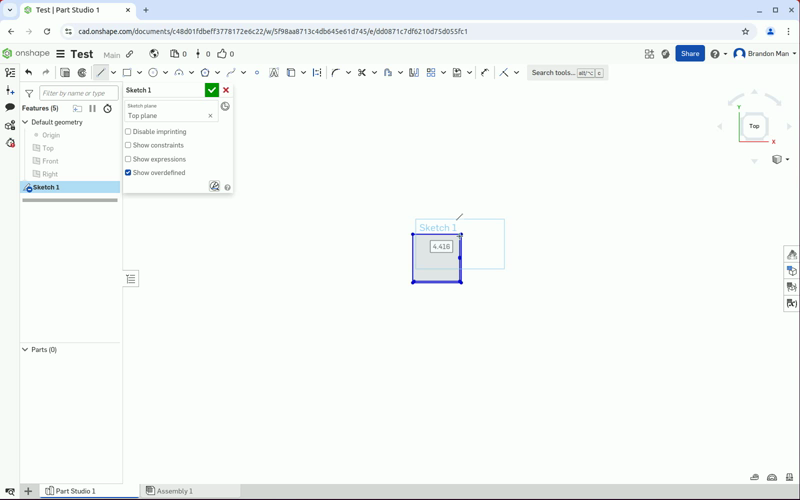
key_up(shift)
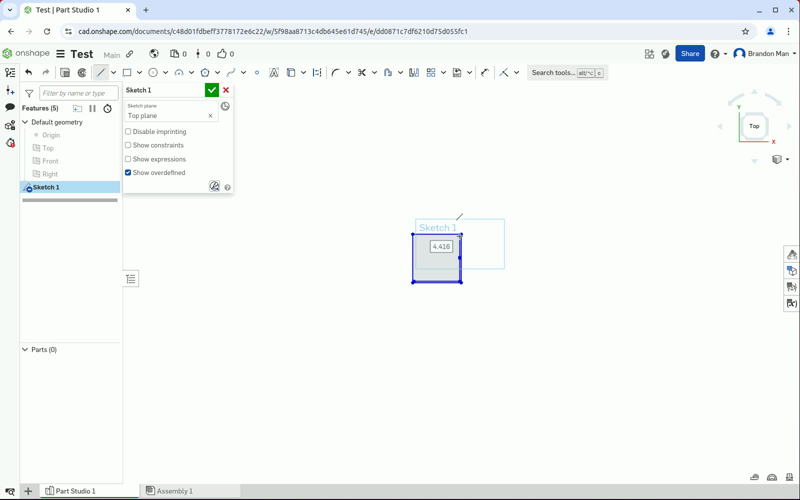
key_down(shift)
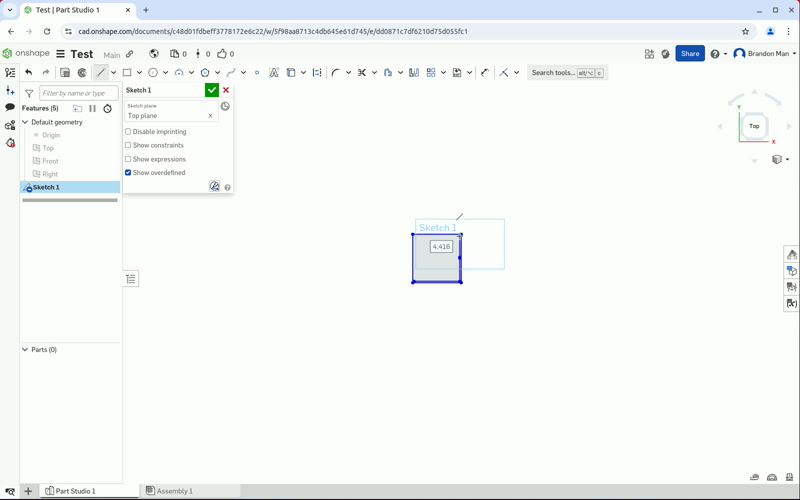
mouse_move(489, 235)
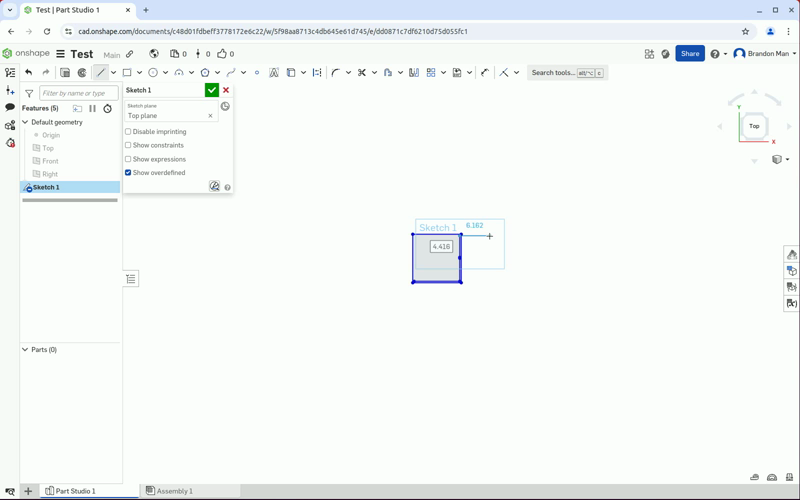
mouse_move(414, 235)
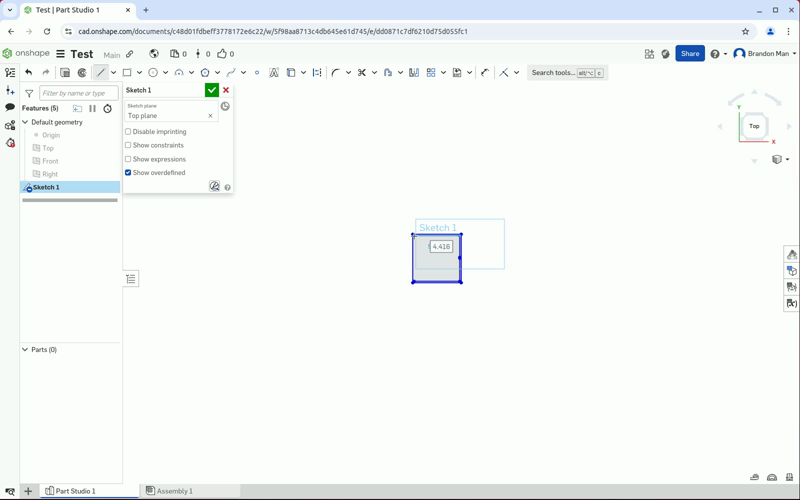
scroll(6)
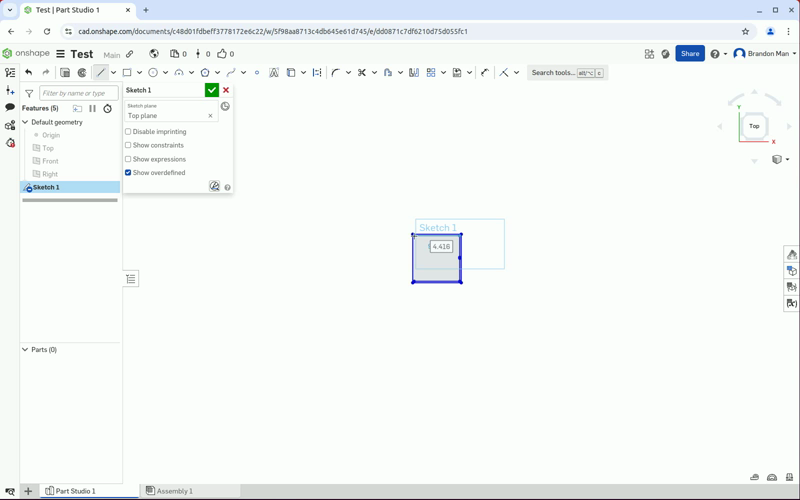
scroll(6)
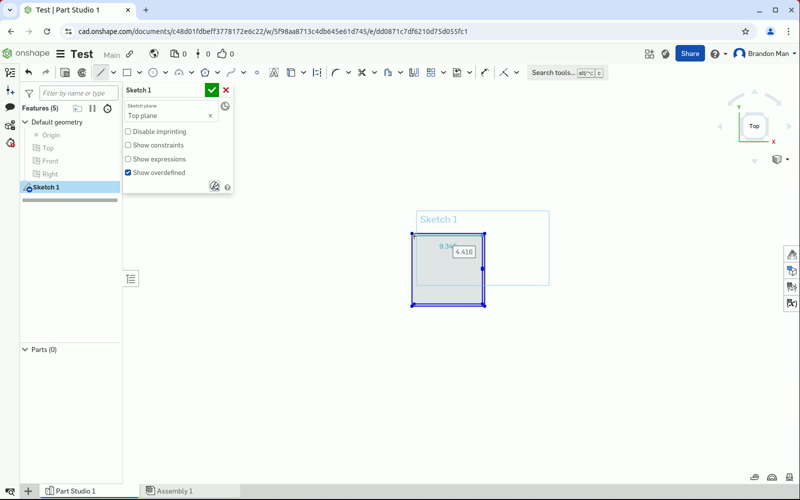
scroll(6)
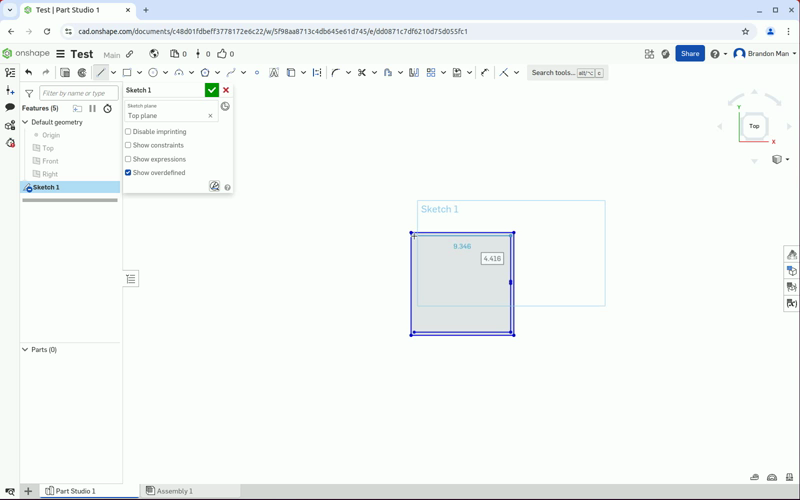
scroll(6)
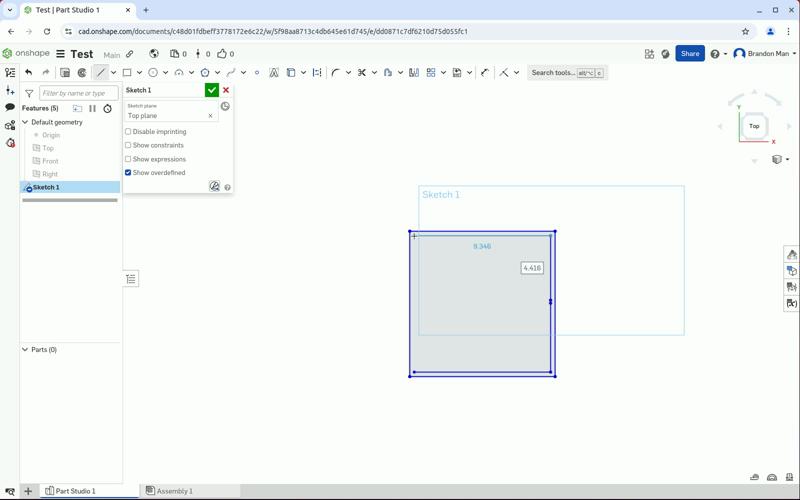
scroll(6)
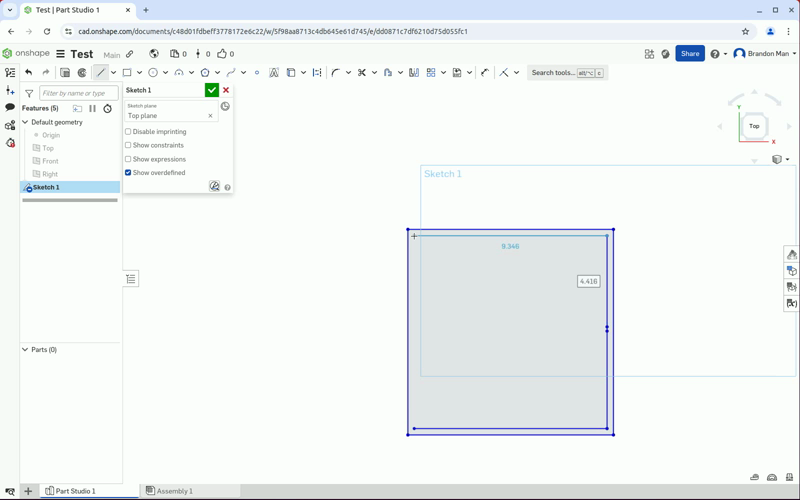
scroll(6)
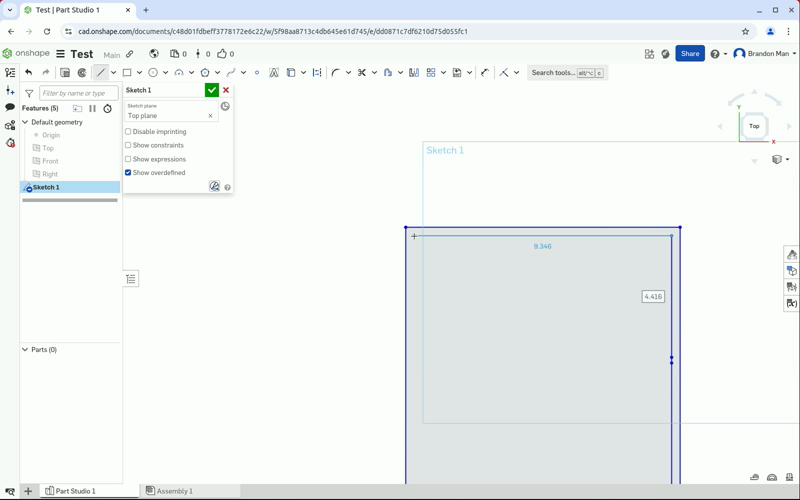
scroll(6)
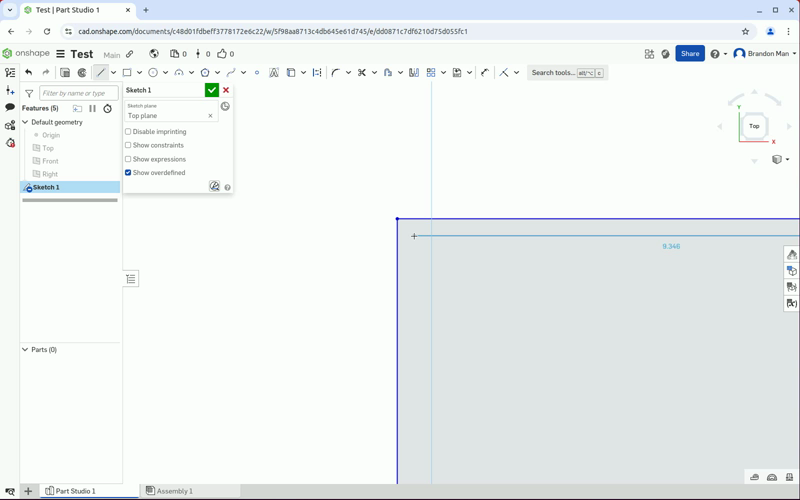
click(414, 235)
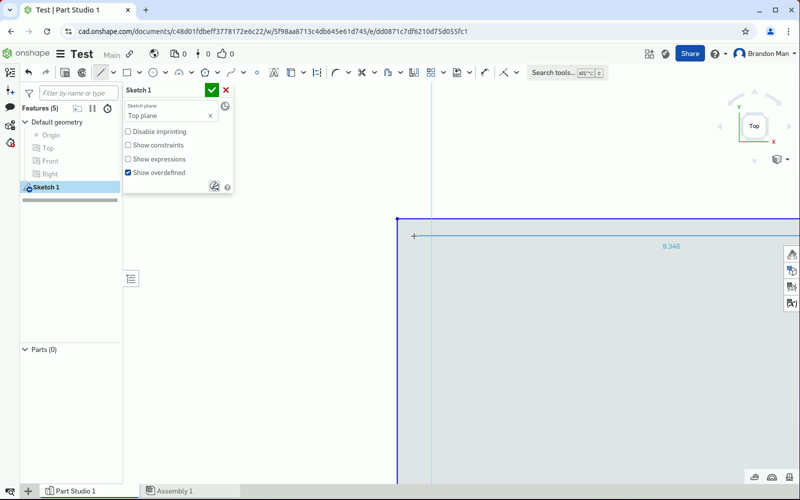
scroll(-6)
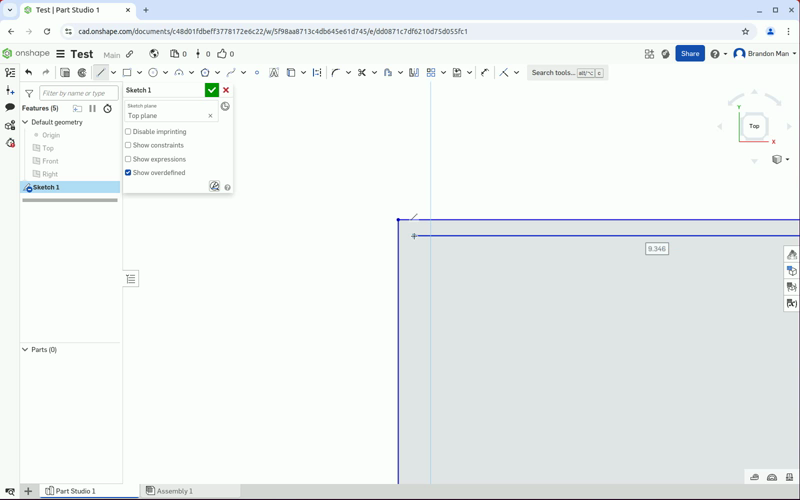
scroll(-6)
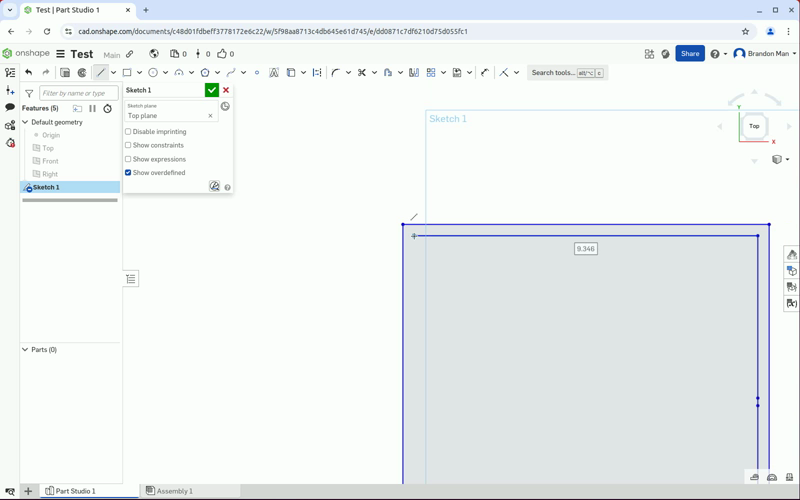
scroll(-6)
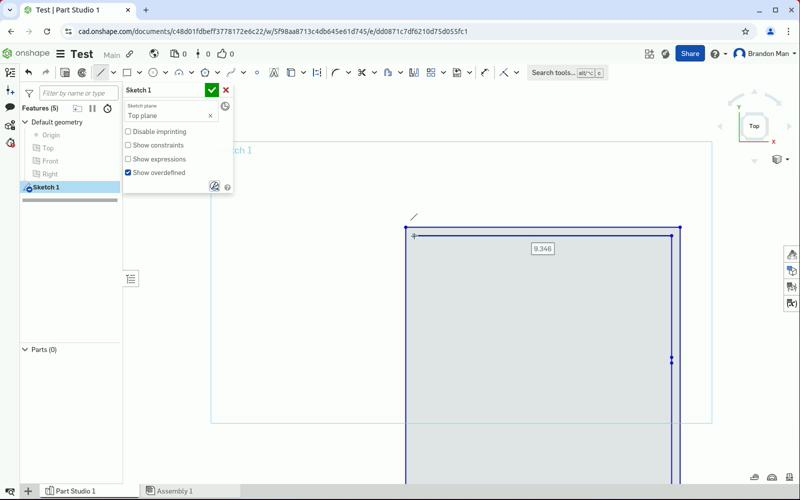
scroll(-6)
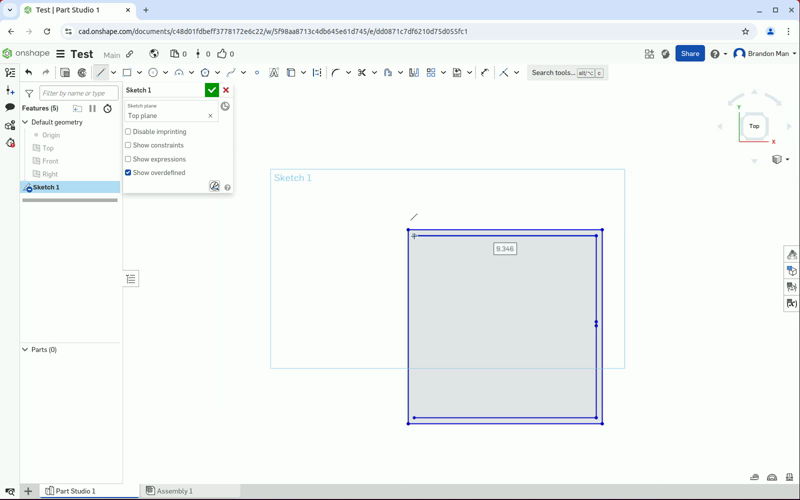
scroll(-6)
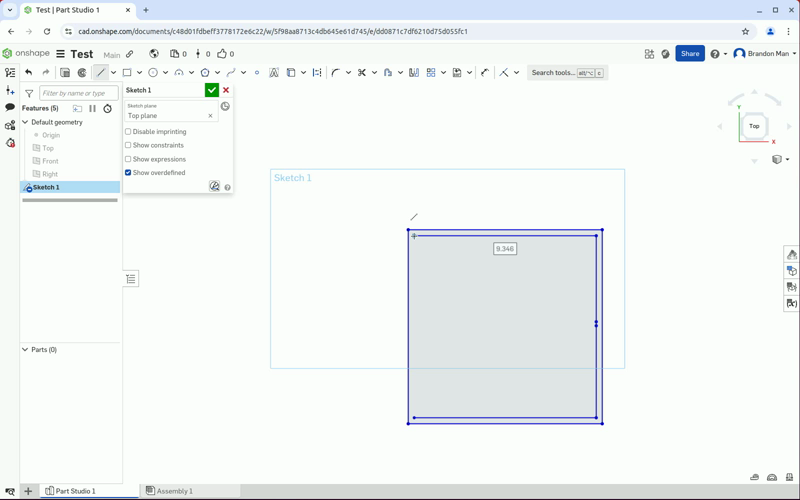
scroll(-6)
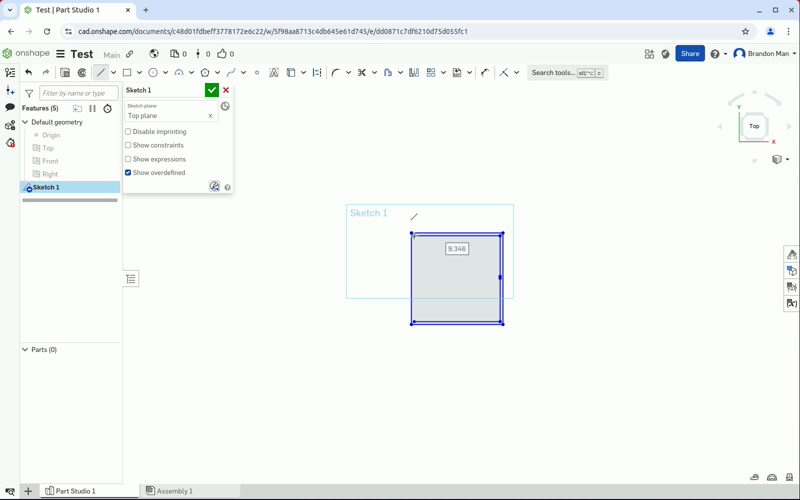
scroll(-6)
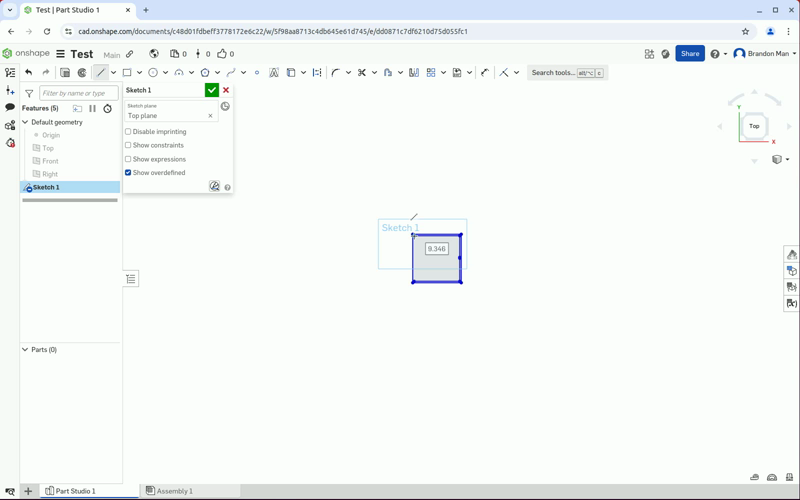
key_up(shift)
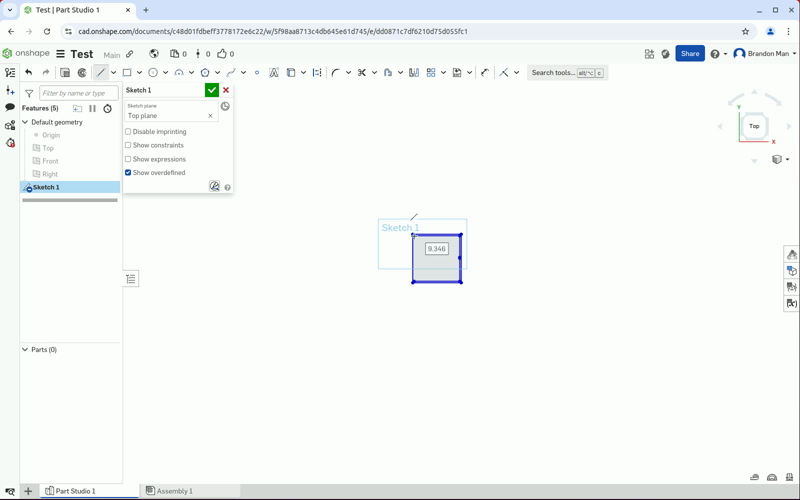
key_down(shift)
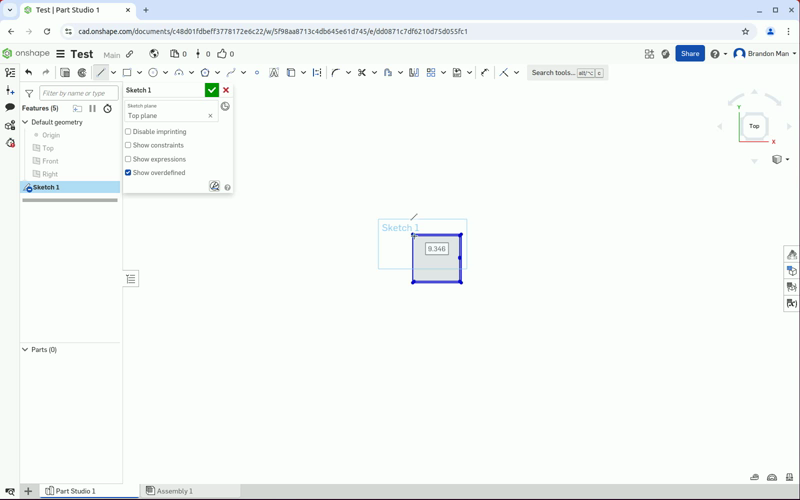
mouse_move(444, 235)
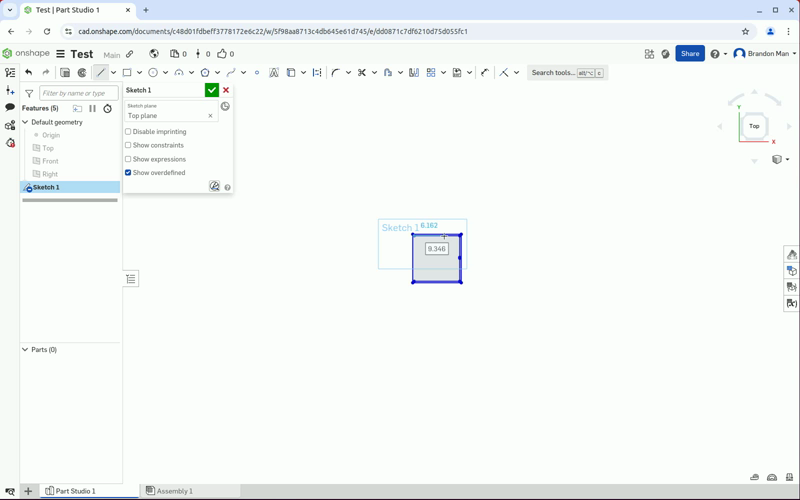
mouse_move(414, 257)
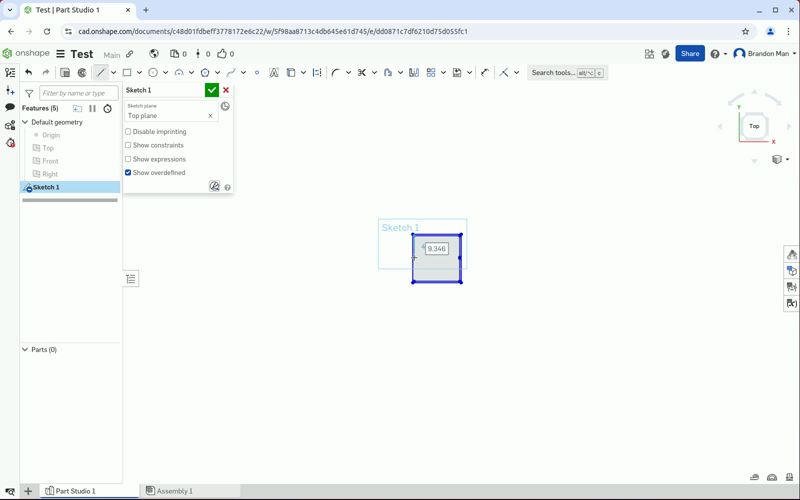
click(414, 257)
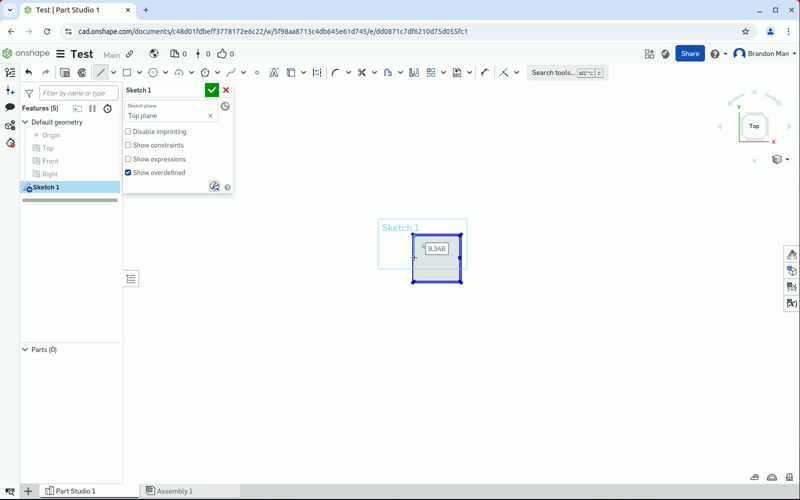
key_up(shift)
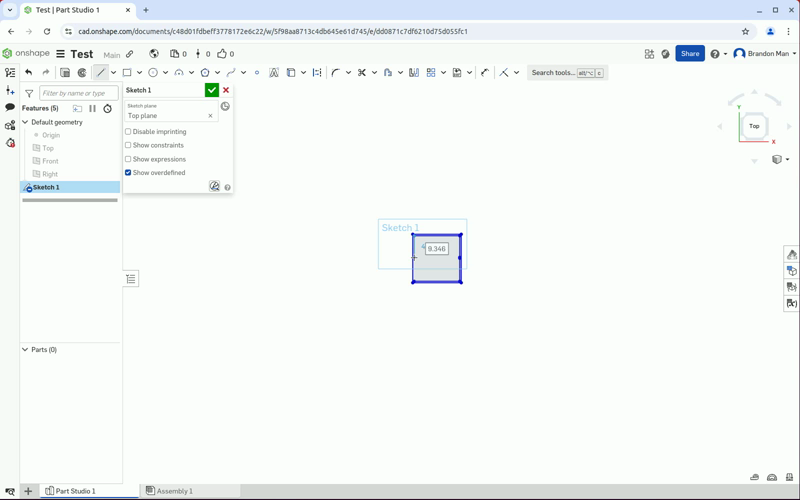
key_down(shift)
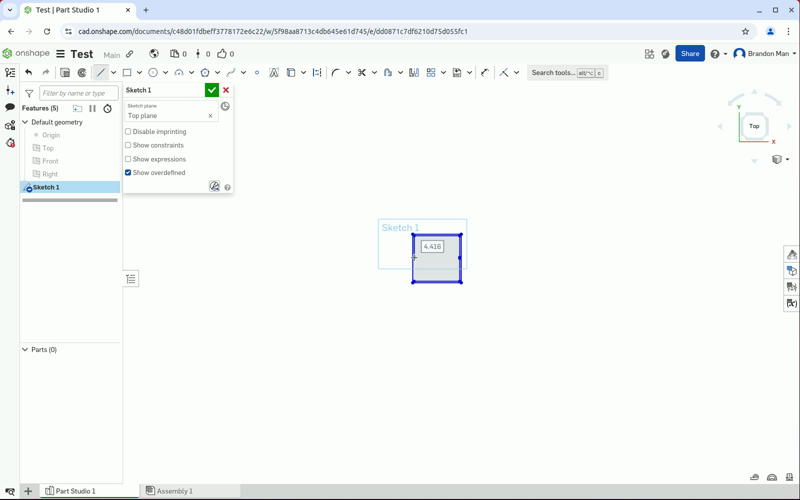
mouse_move(444, 257)
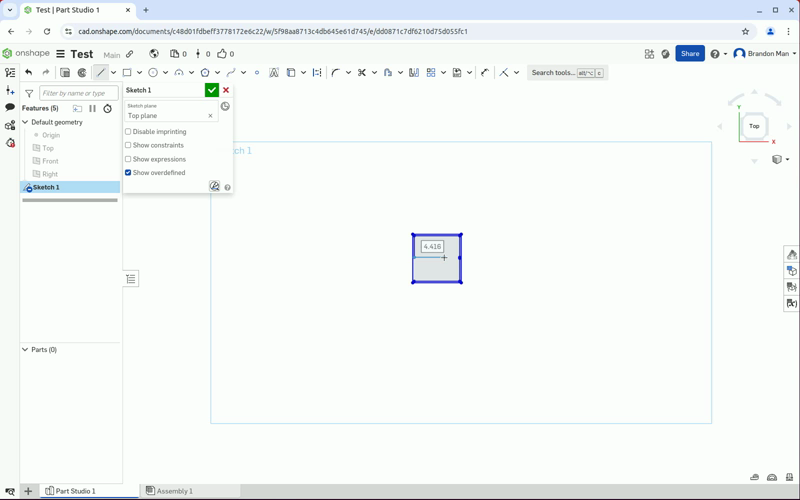
mouse_move(414, 258)
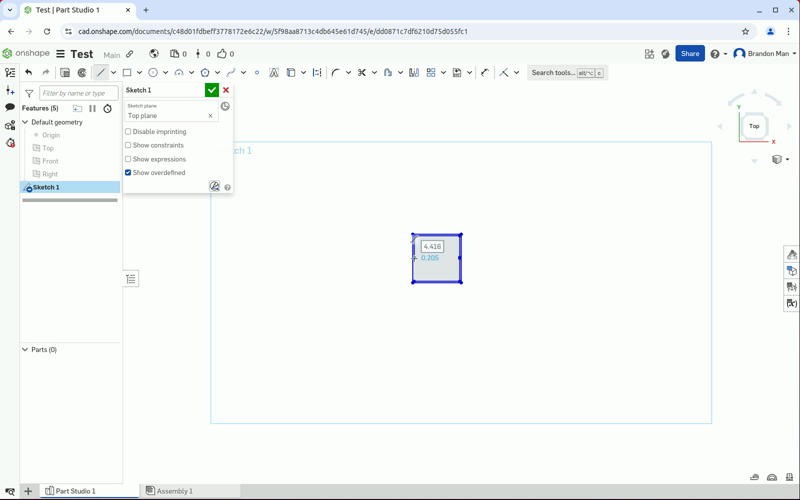
scroll(6)
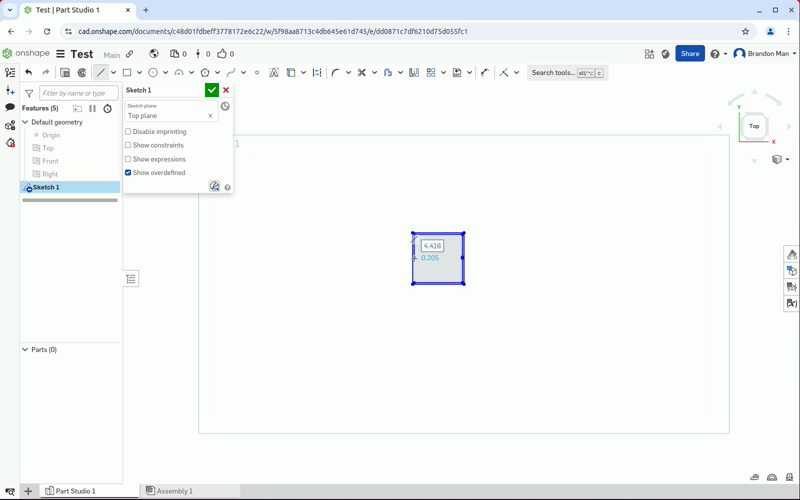
scroll(6)
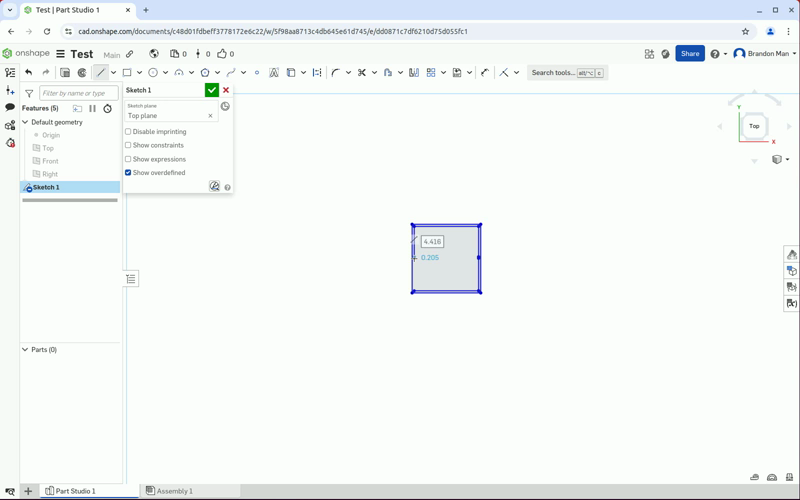
scroll(6)
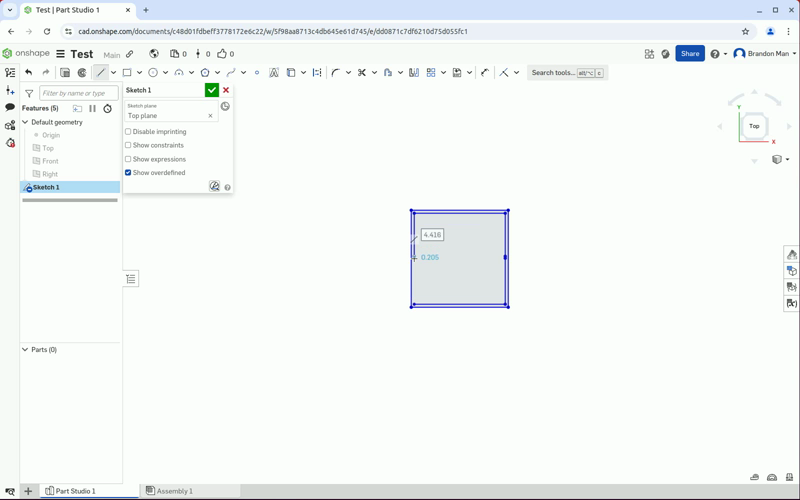
scroll(6)
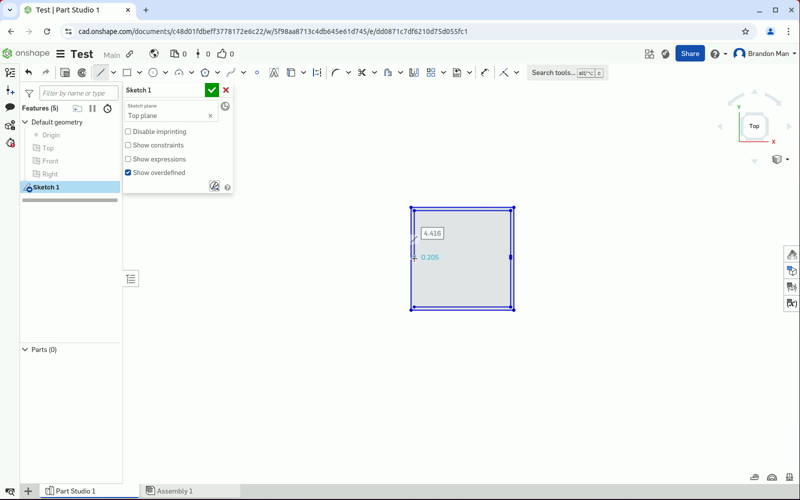
scroll(6)
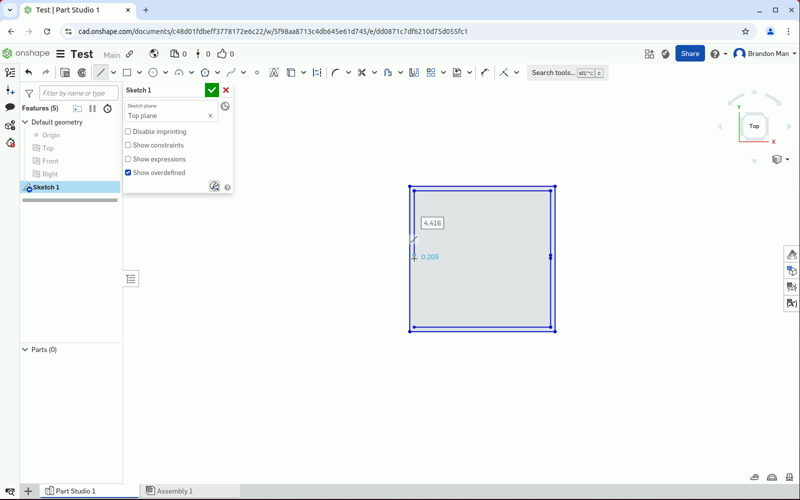
scroll(6)
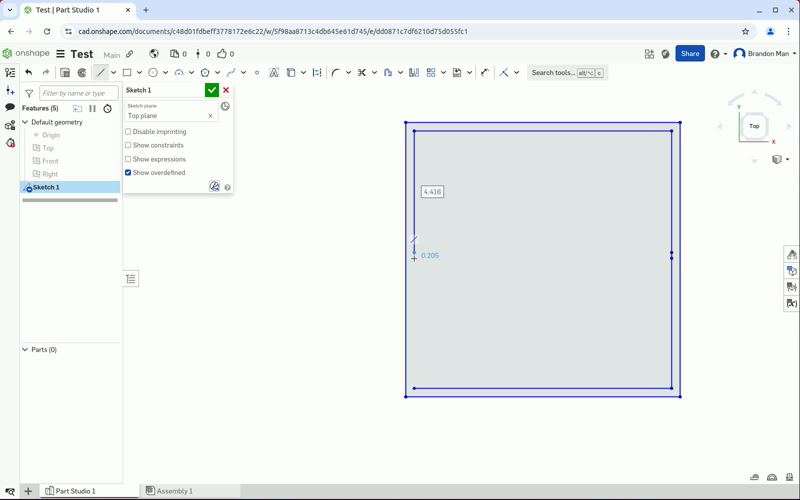
scroll(6)
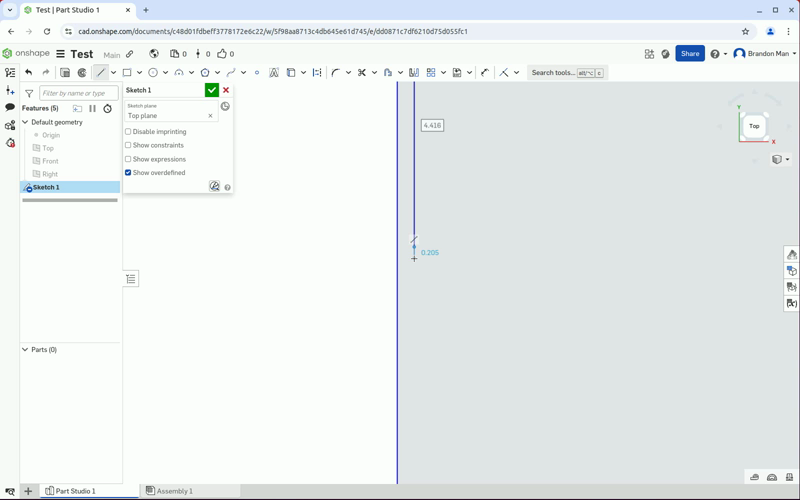
click(414, 258)
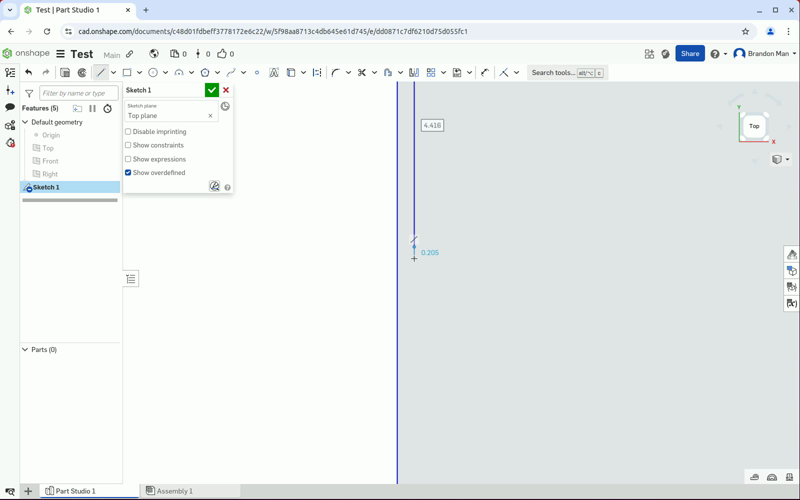
scroll(-6)
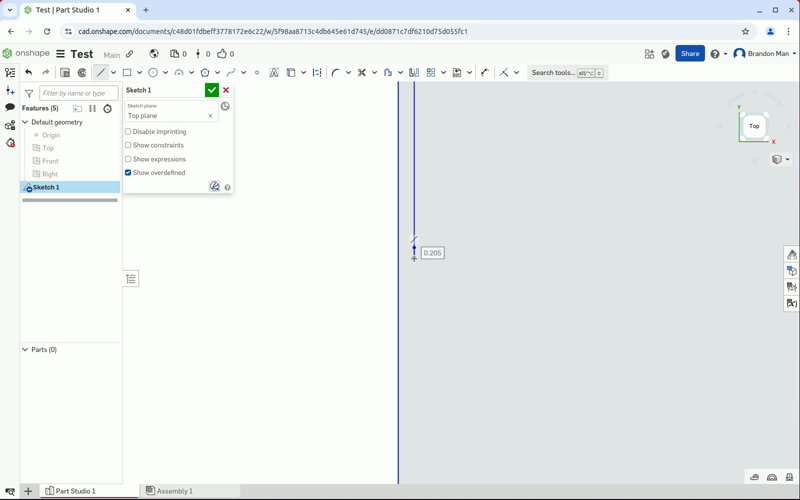
scroll(-6)
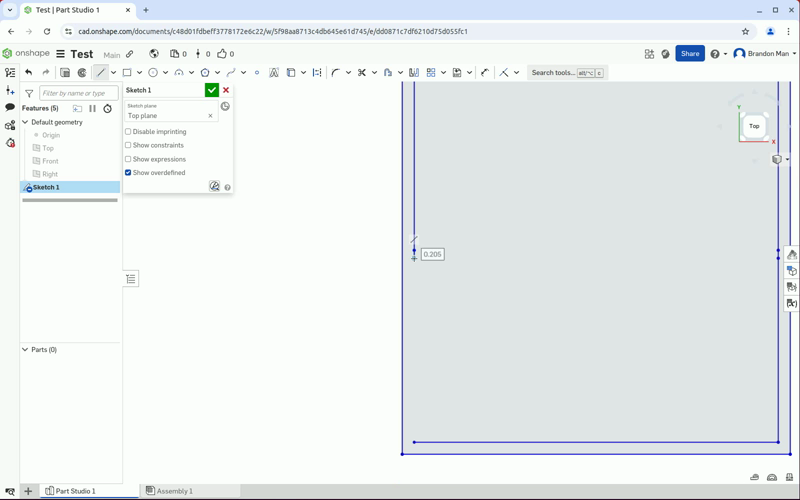
scroll(-6)
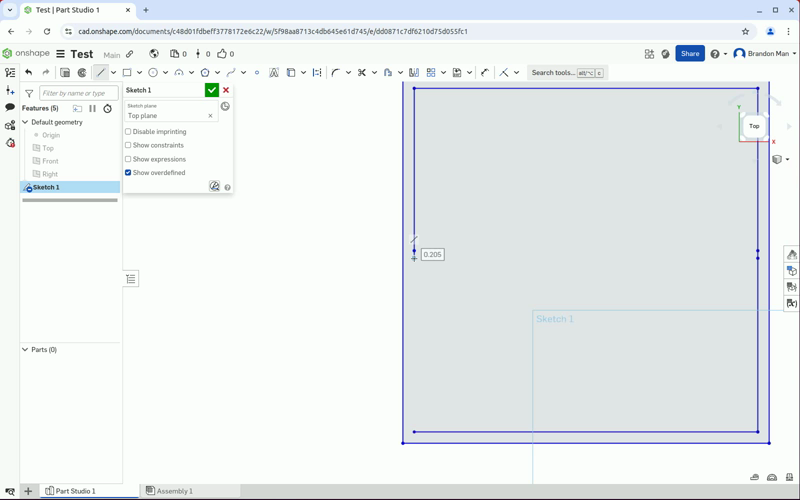
scroll(-6)
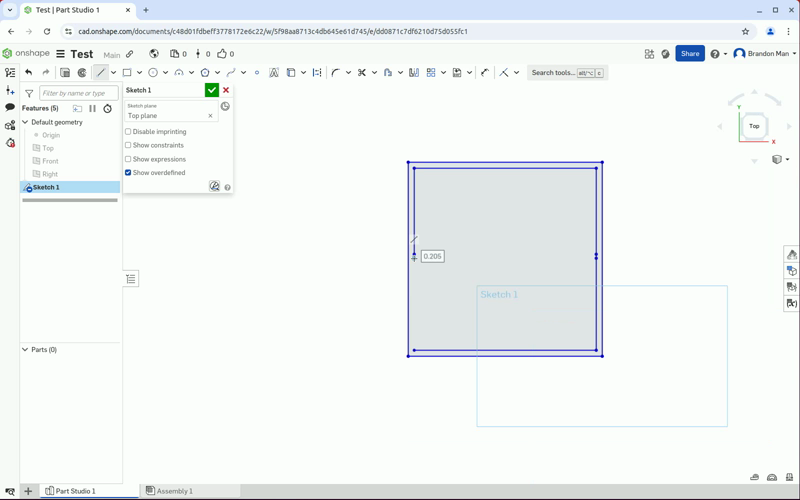
scroll(-6)
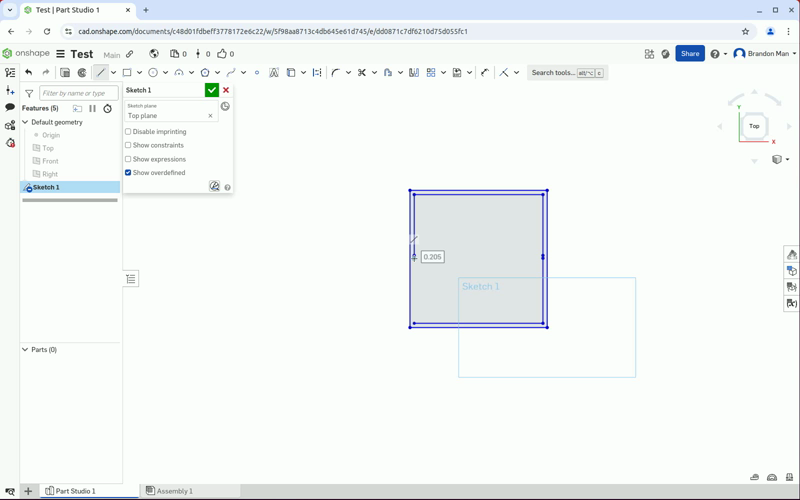
scroll(-6)
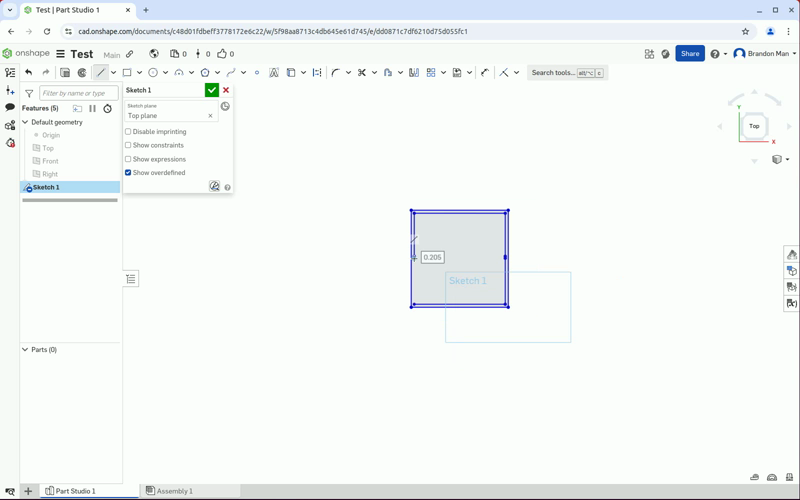
scroll(-6)
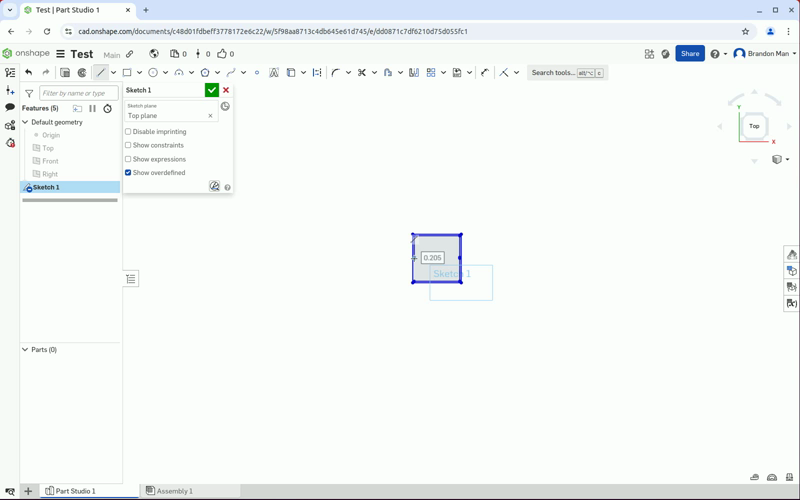
key_up(shift)
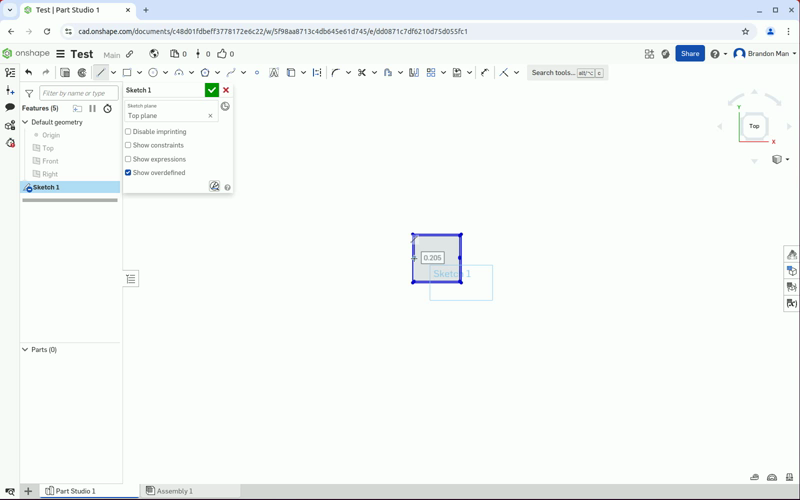
mouse_move(444, 258)
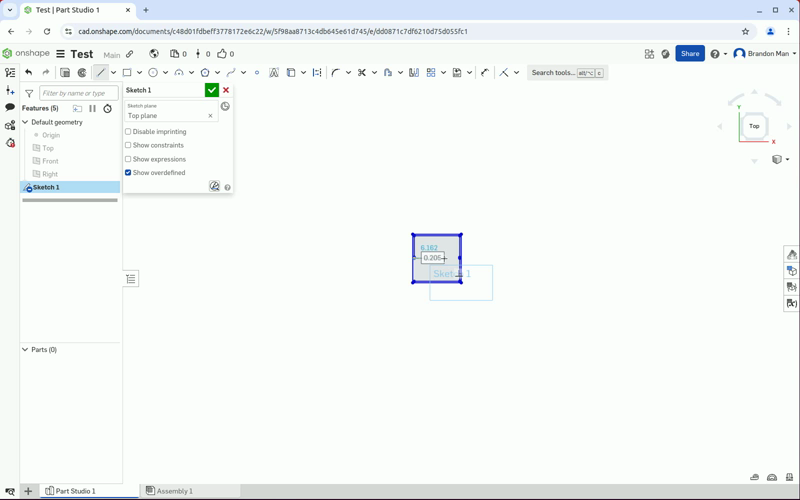
key_down(shift)
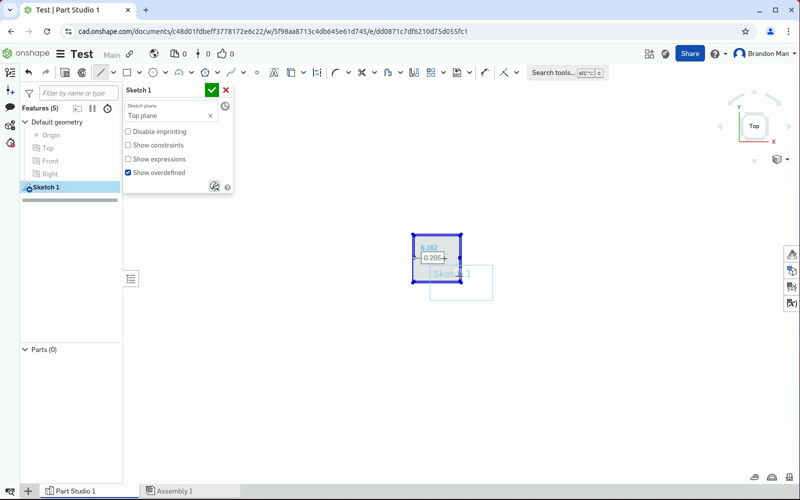
mouse_move(414, 281)
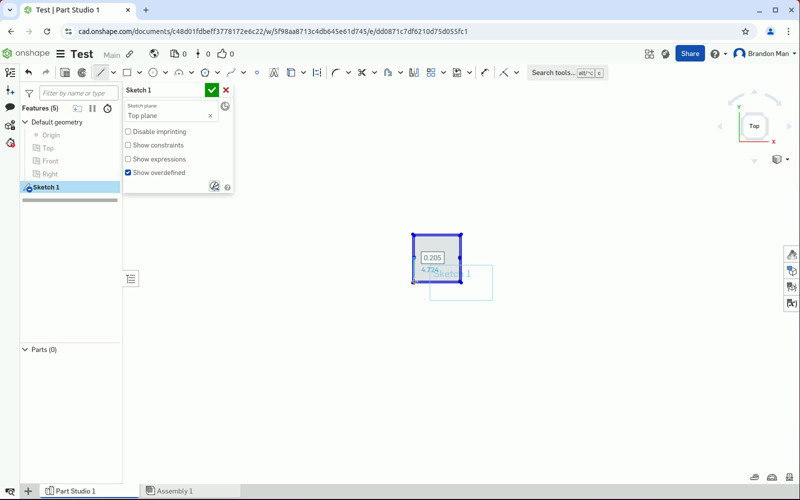
scroll(6)
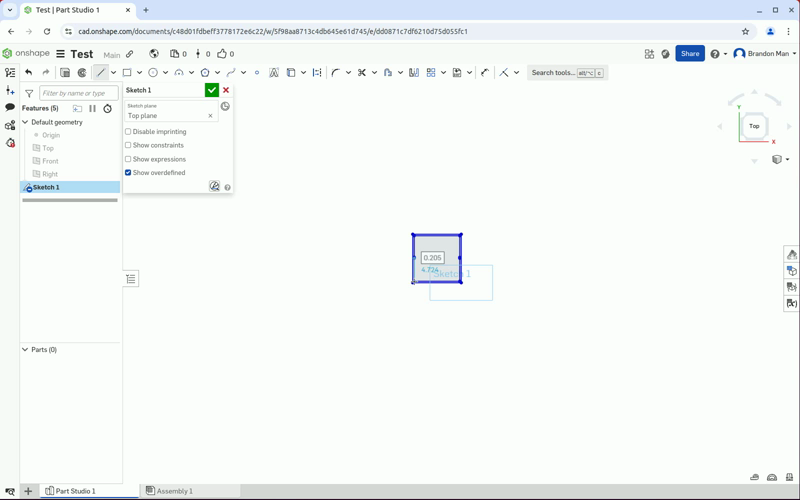
scroll(6)
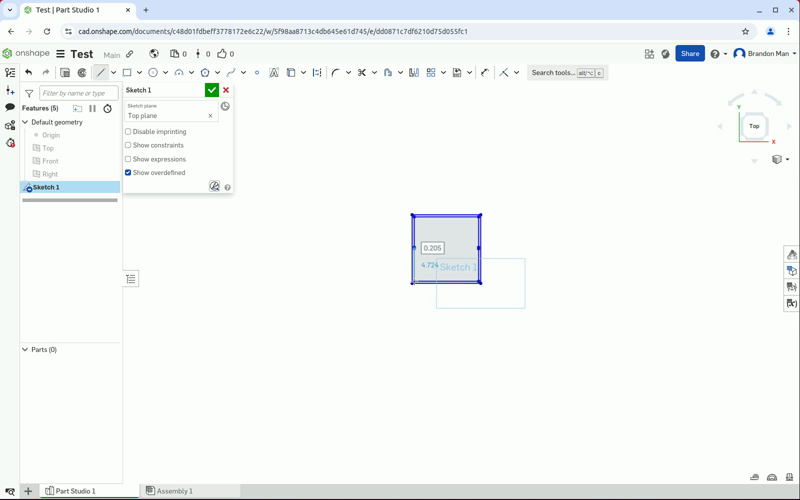
scroll(6)
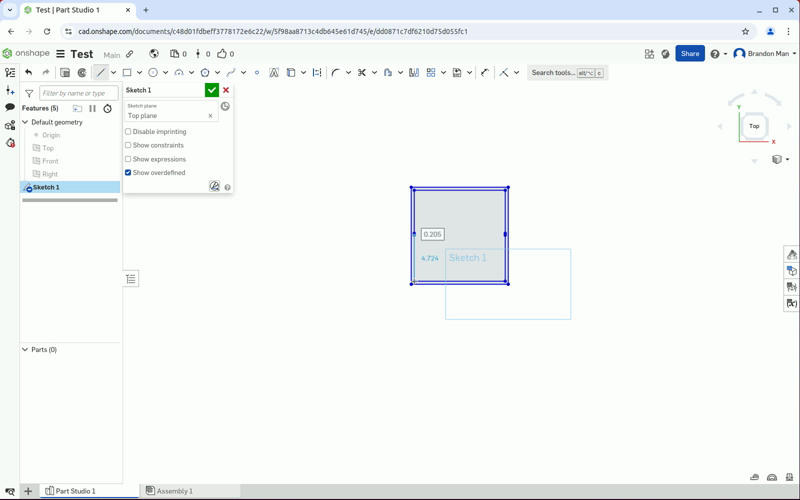
scroll(6)
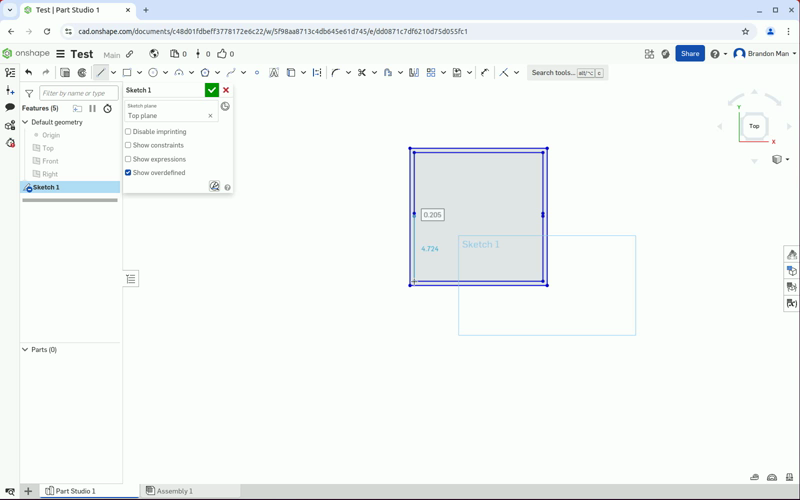
scroll(6)
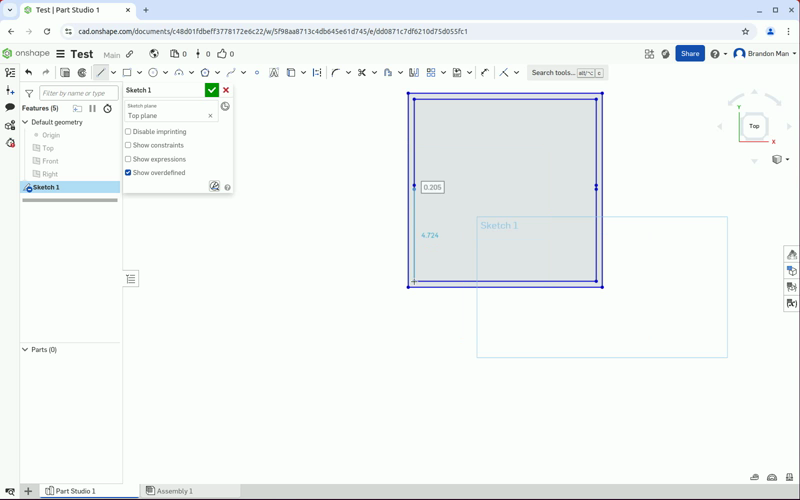
scroll(6)
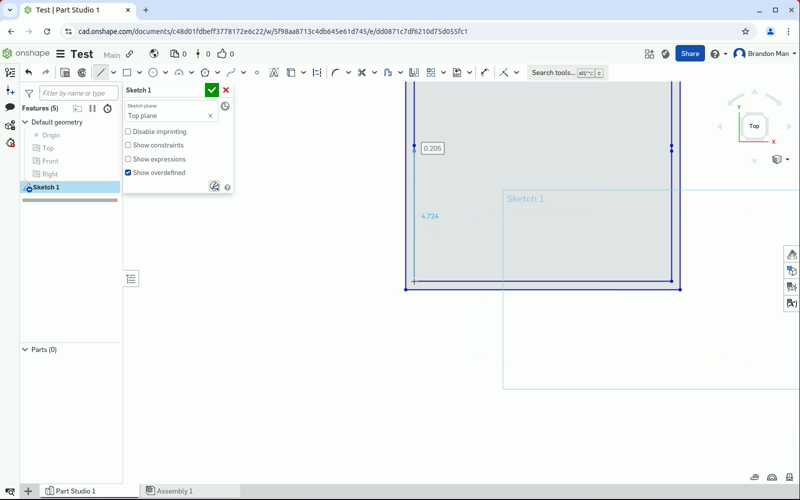
scroll(6)
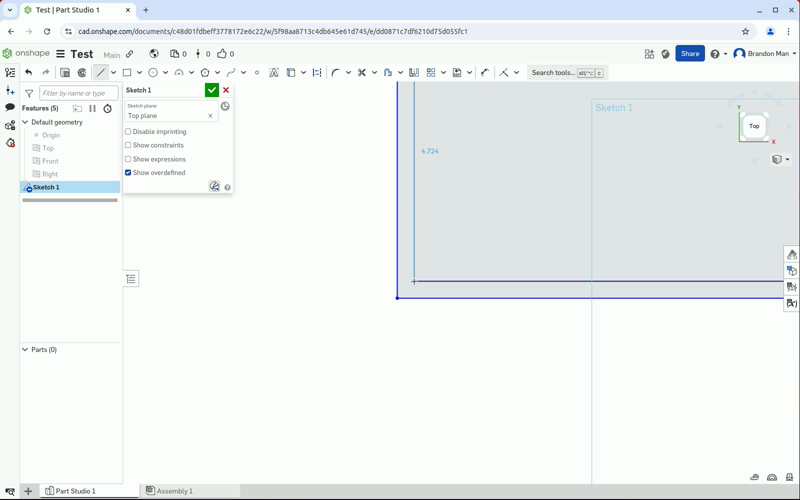
key_up(shift)
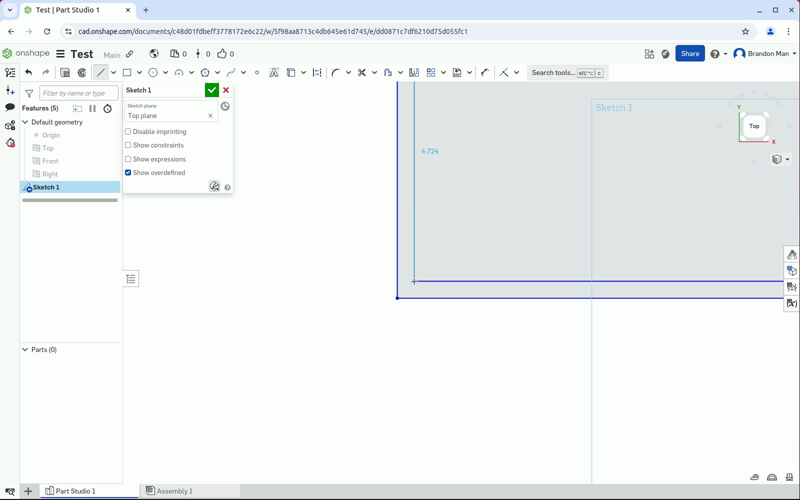
click(414, 281)
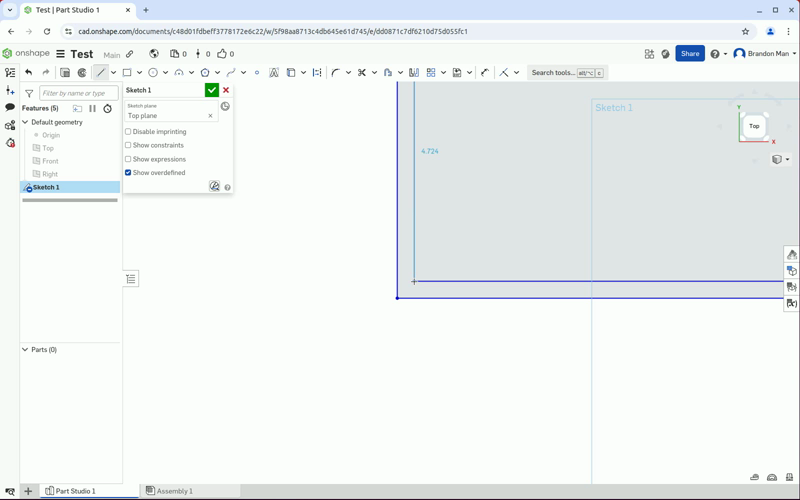
scroll(-6)
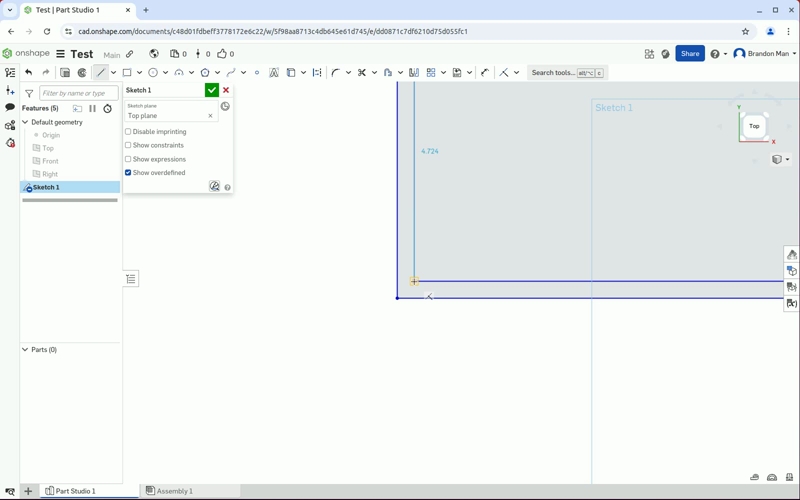
scroll(-6)
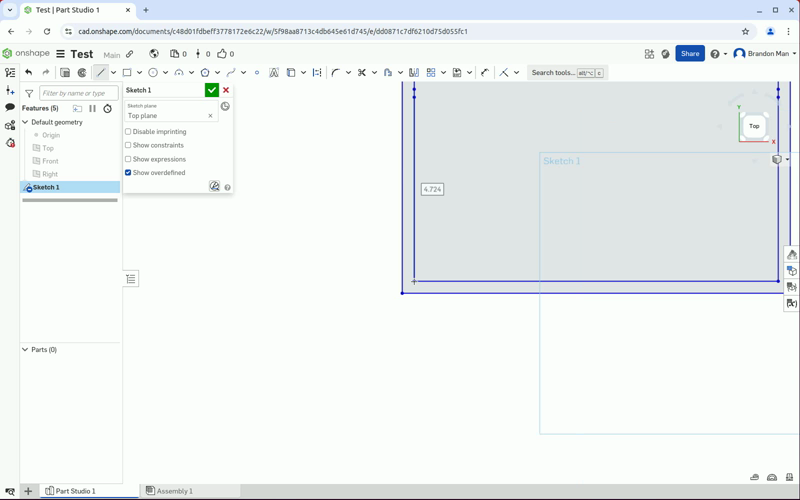
scroll(-6)
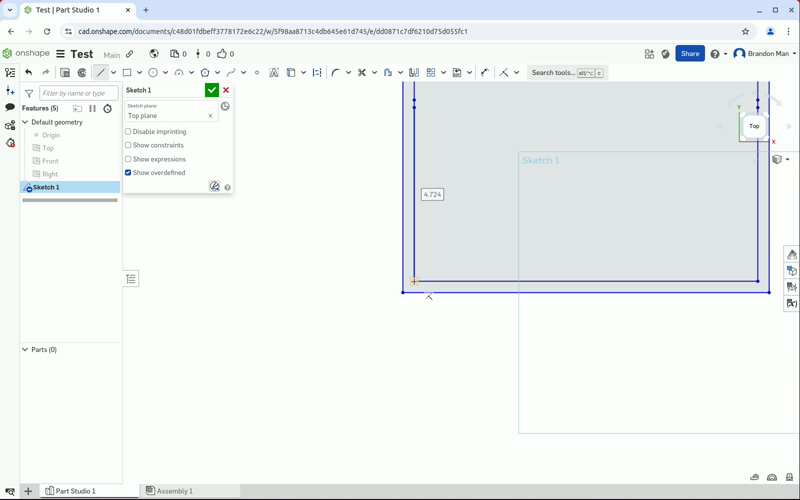
scroll(-6)
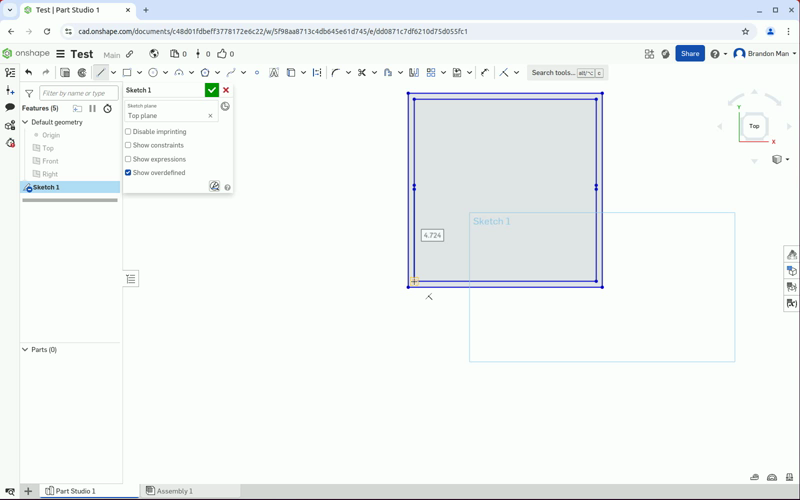
scroll(-6)
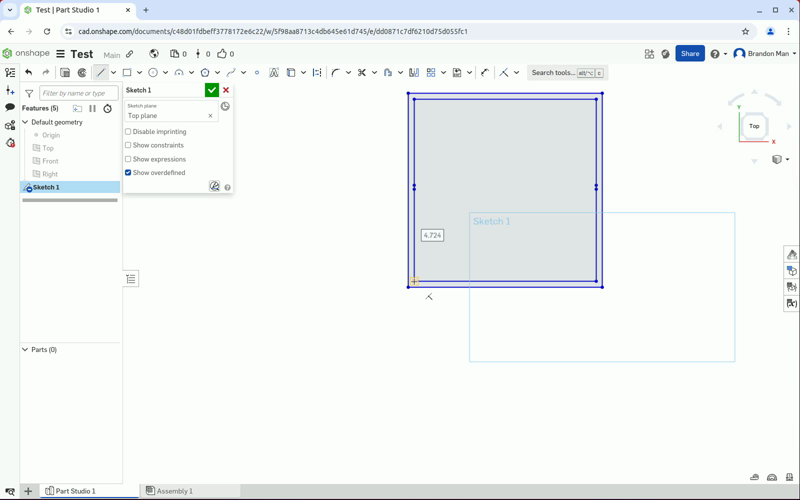
scroll(-6)
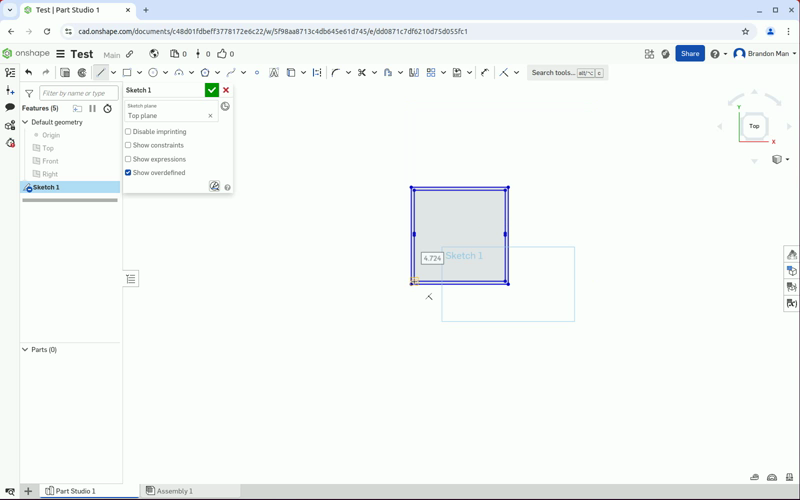
scroll(-6)
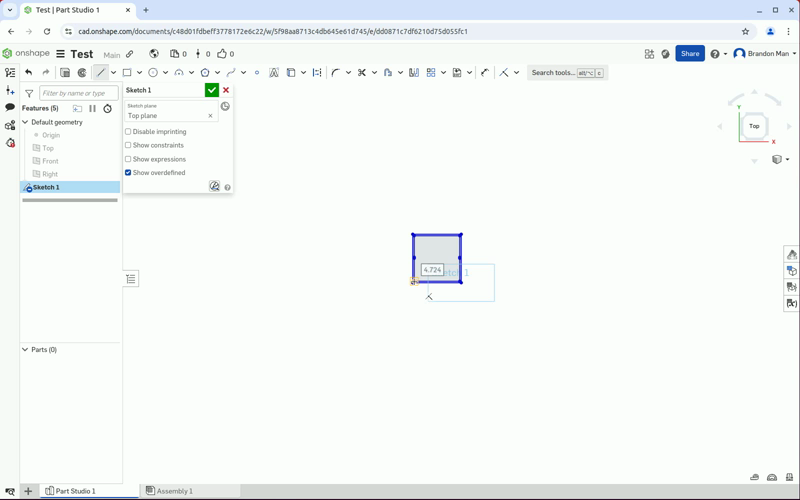
key(esc)
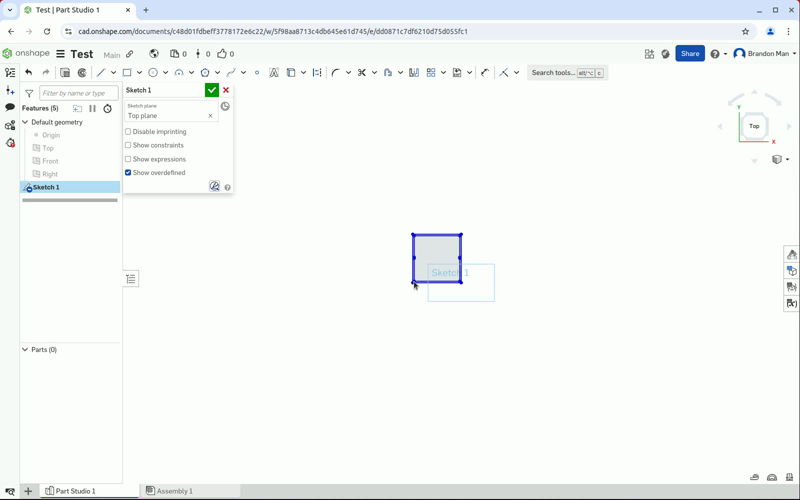
mouse_move(413, 260)
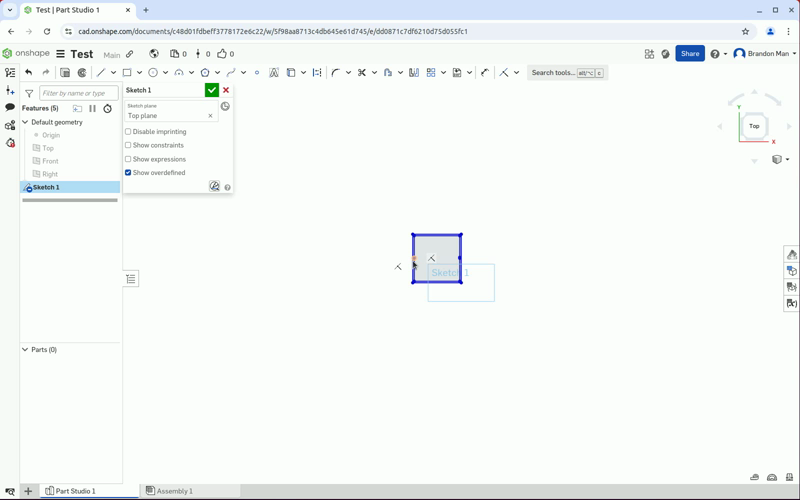
scroll(6)
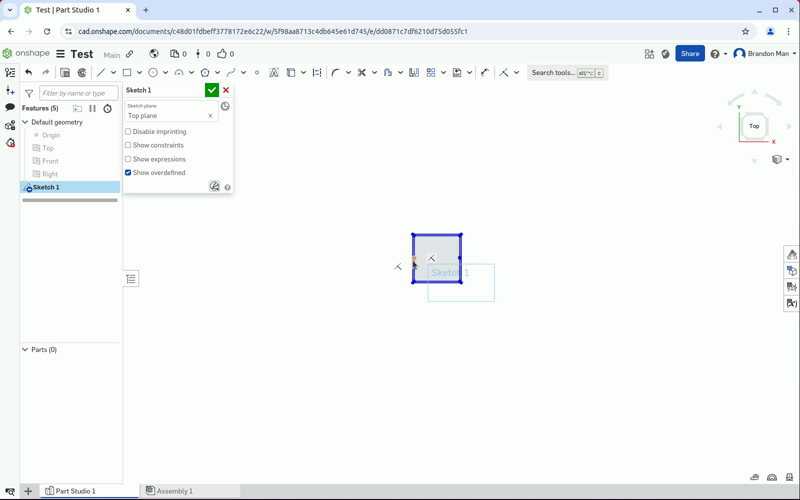
scroll(6)
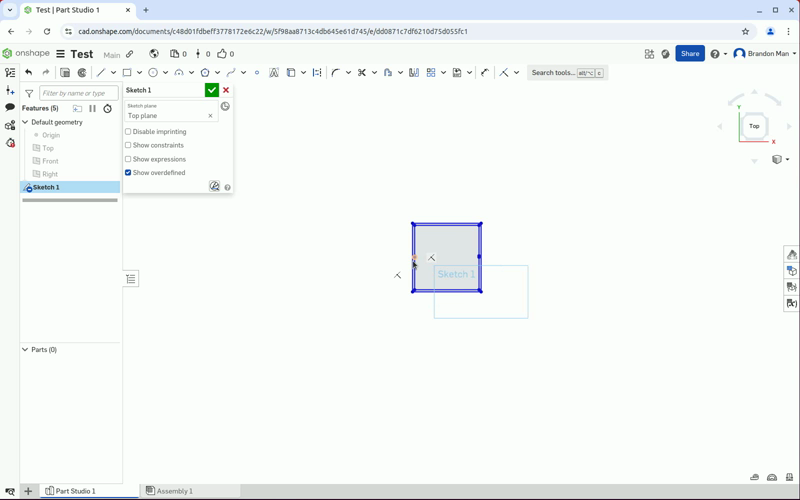
scroll(6)
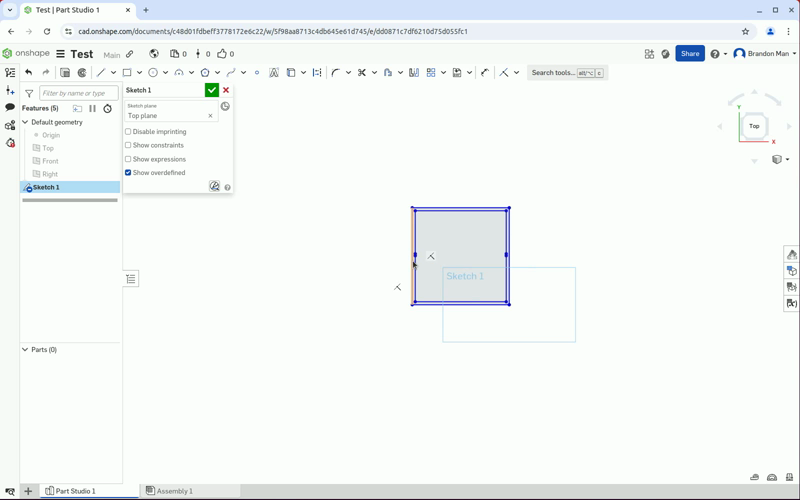
scroll(6)
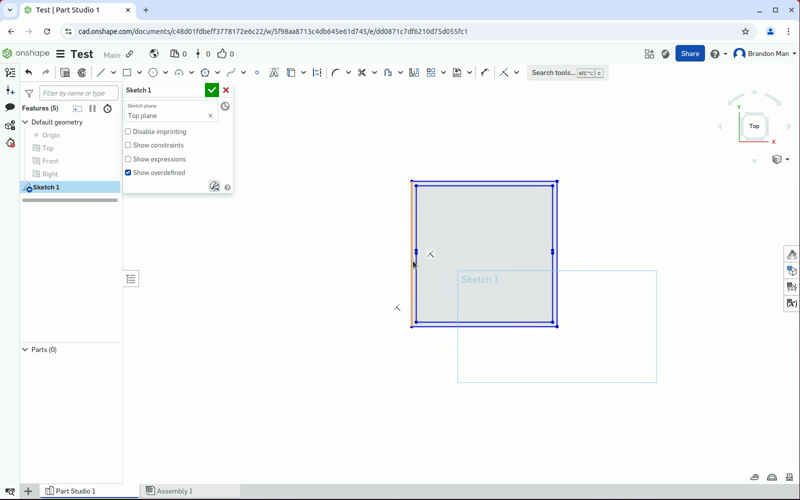
scroll(6)
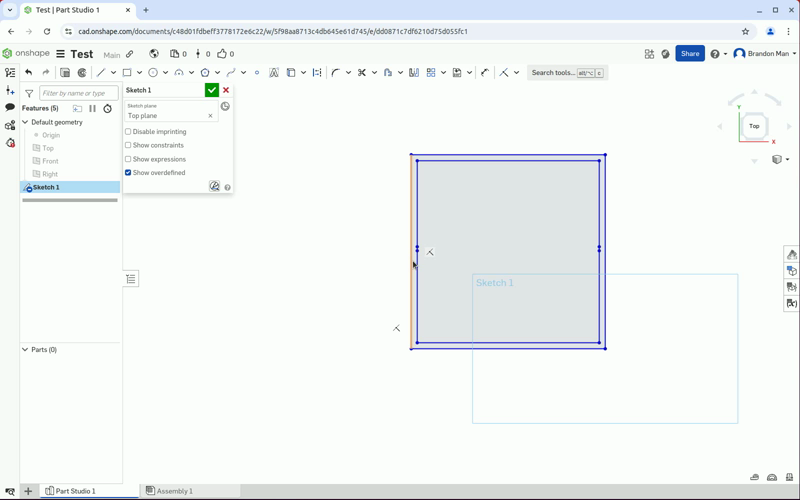
scroll(6)
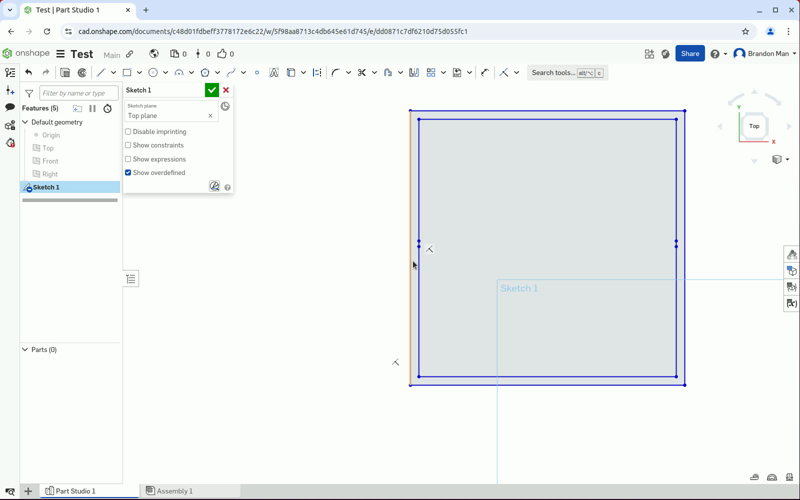
scroll(6)
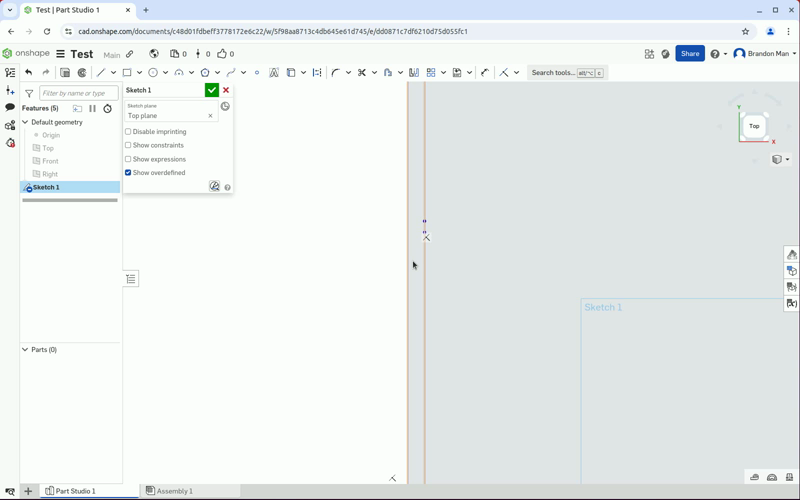
click(413, 260)
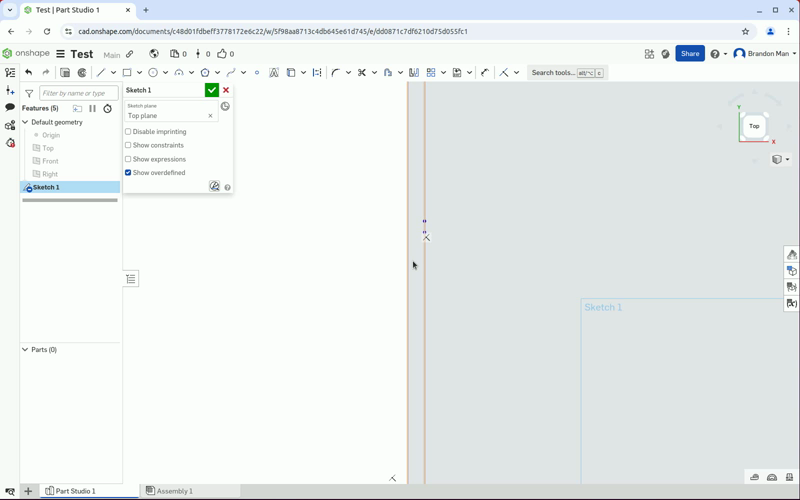
scroll(-6)
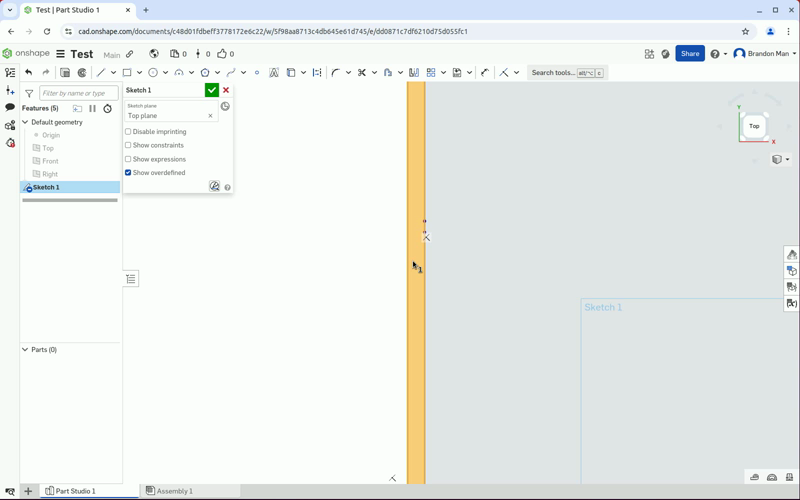
scroll(-6)
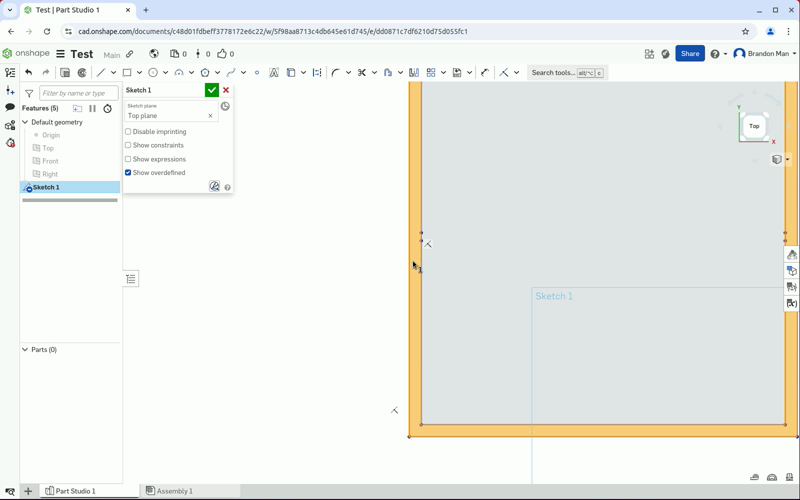
scroll(-6)
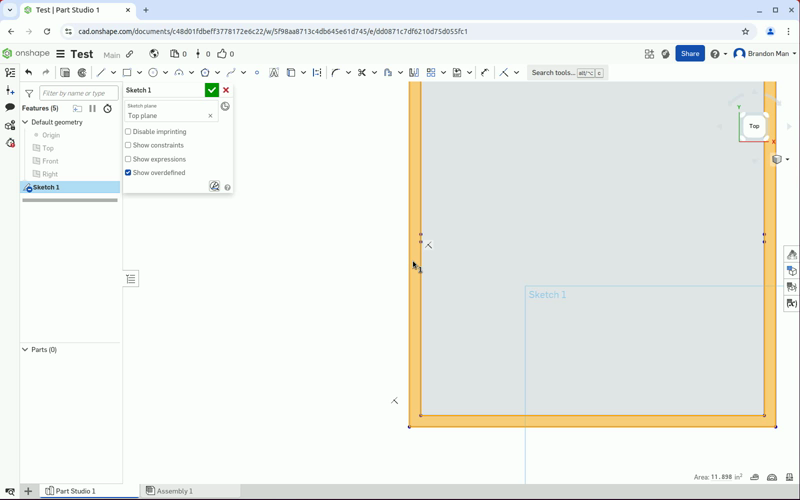
scroll(-6)
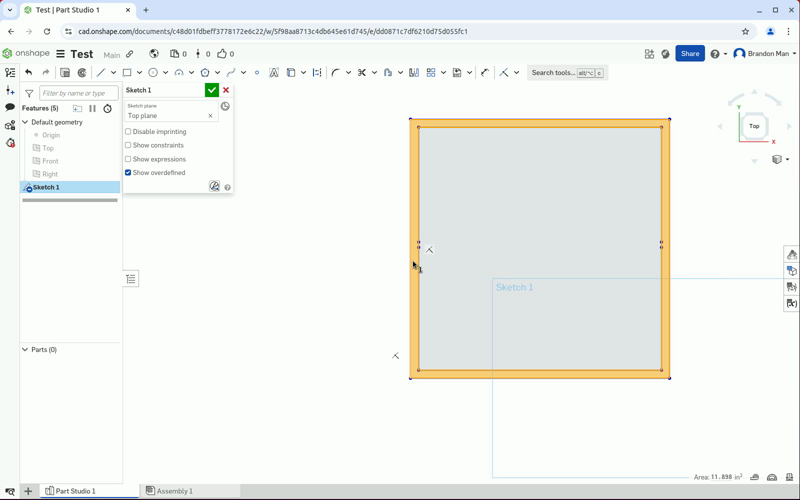
scroll(-6)
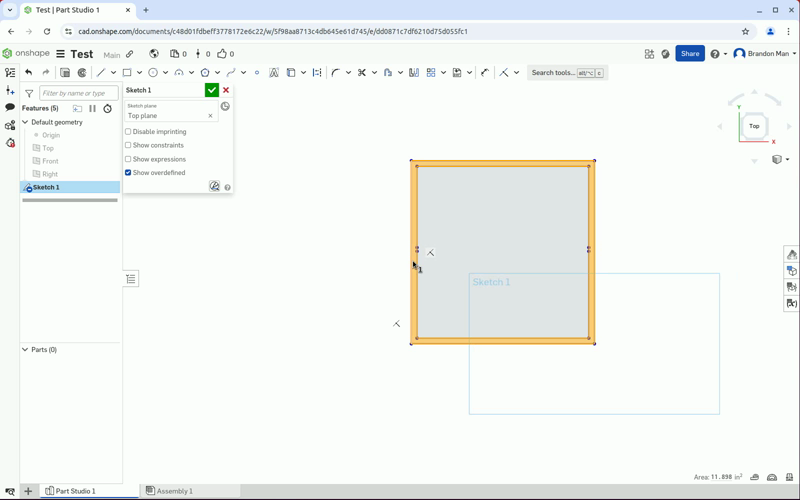
scroll(-6)
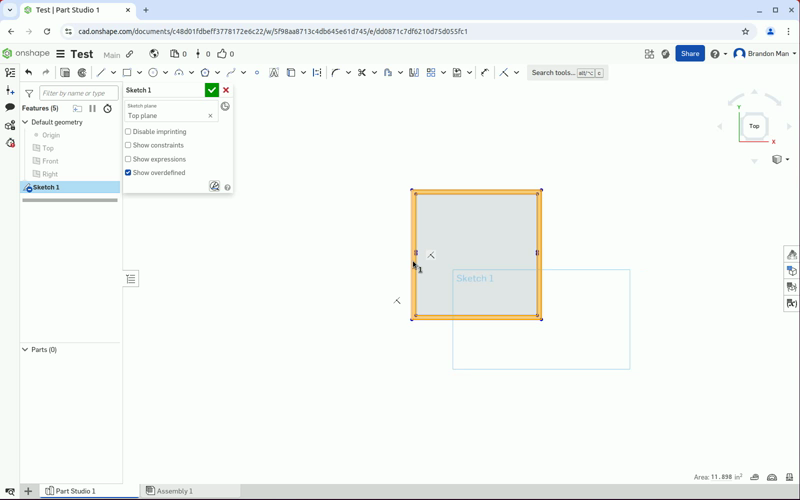
scroll(-6)
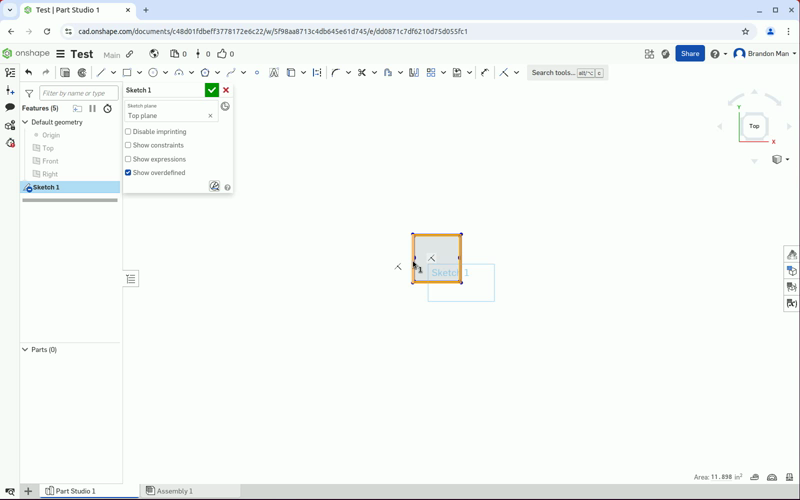
mouse_move(73, 352)
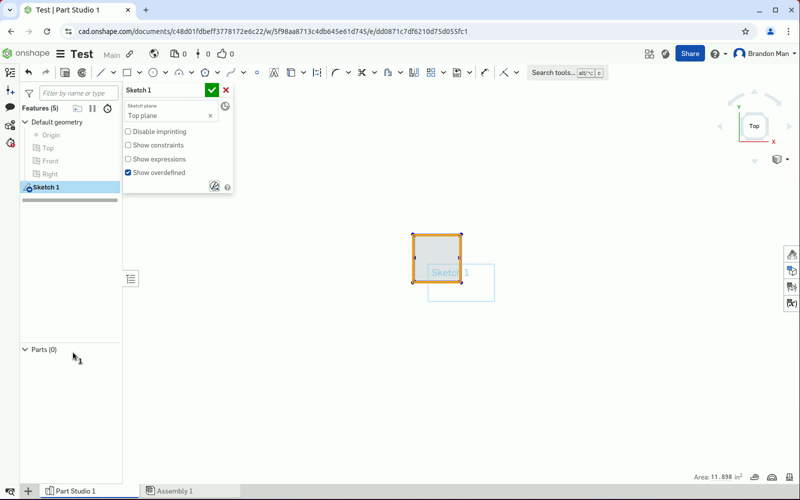
key(shift+y)
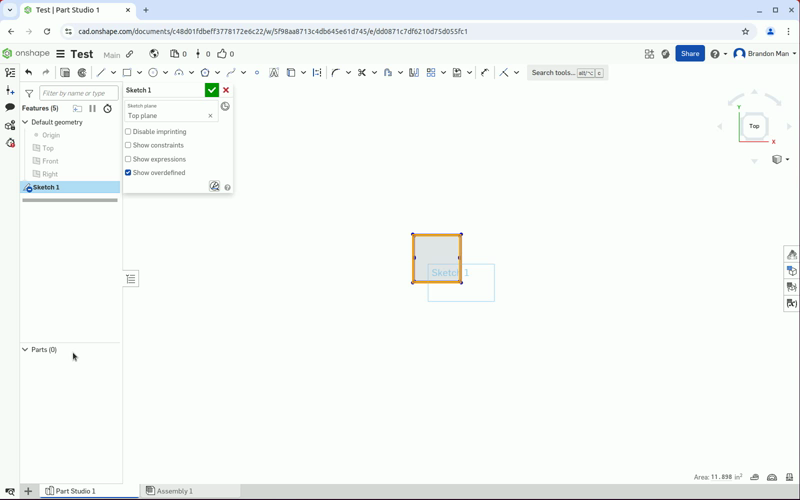
key(shift+e)
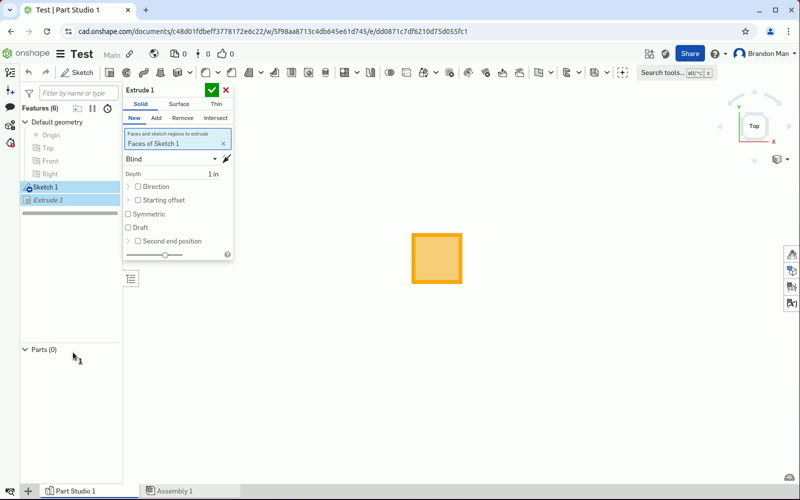
mouse_move(143, 106)
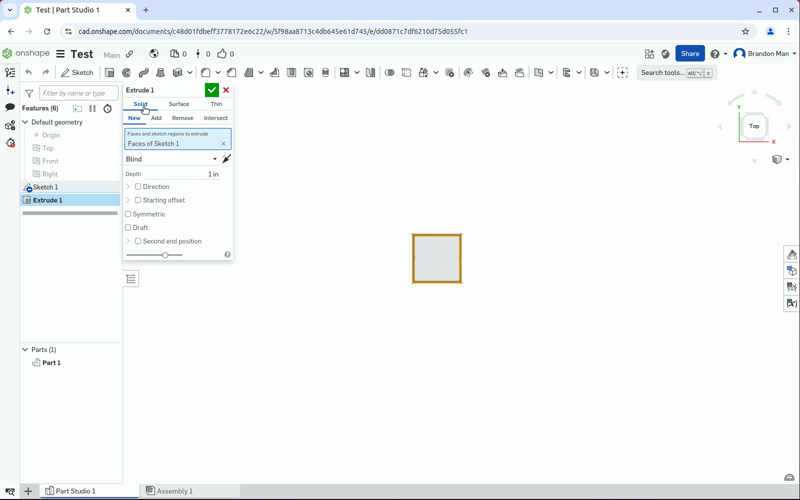
click(143, 106)
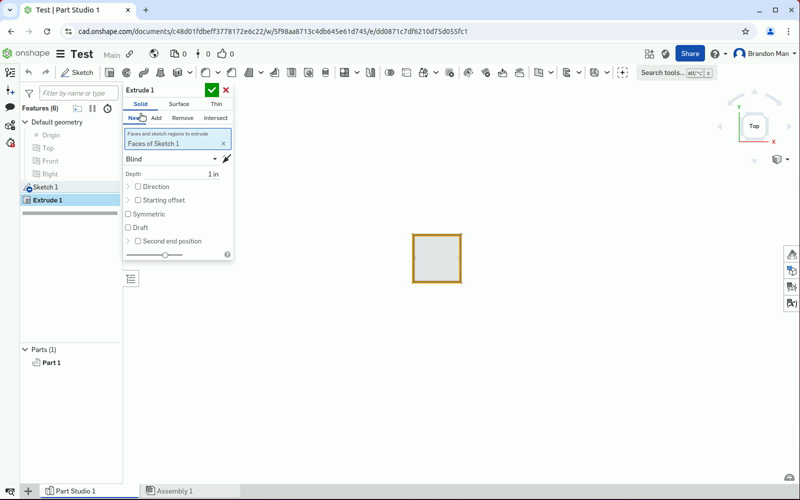
mouse_move(137, 120)
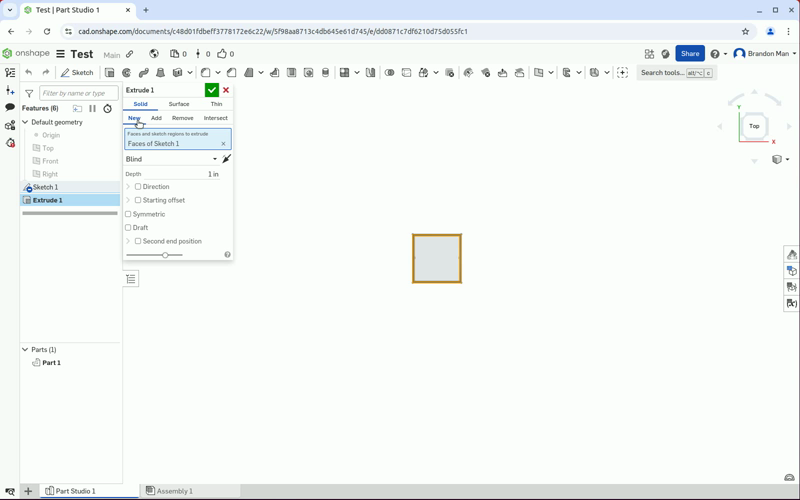
click(137, 120)
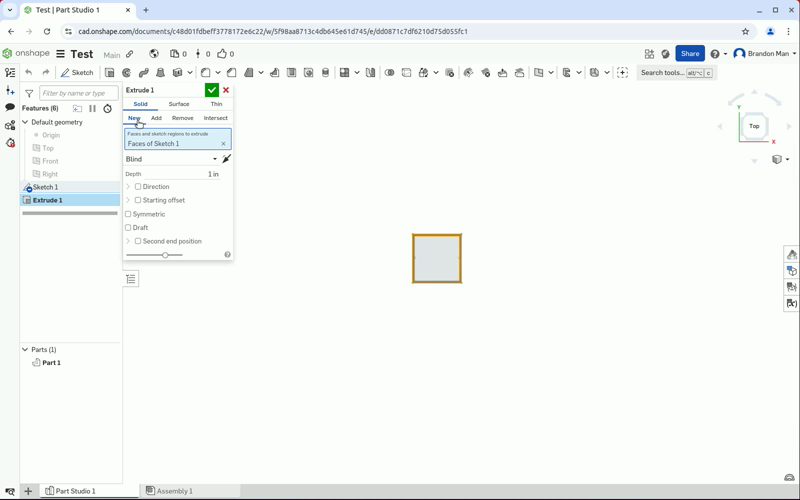
key(tab, 4)
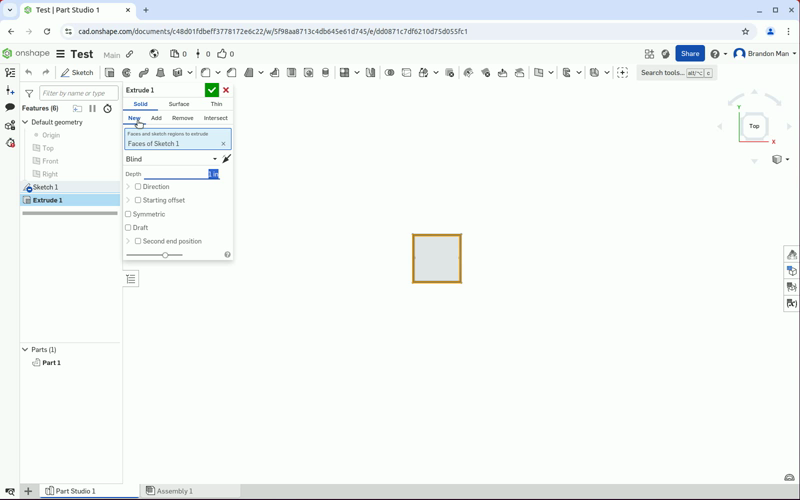
text(0.241)
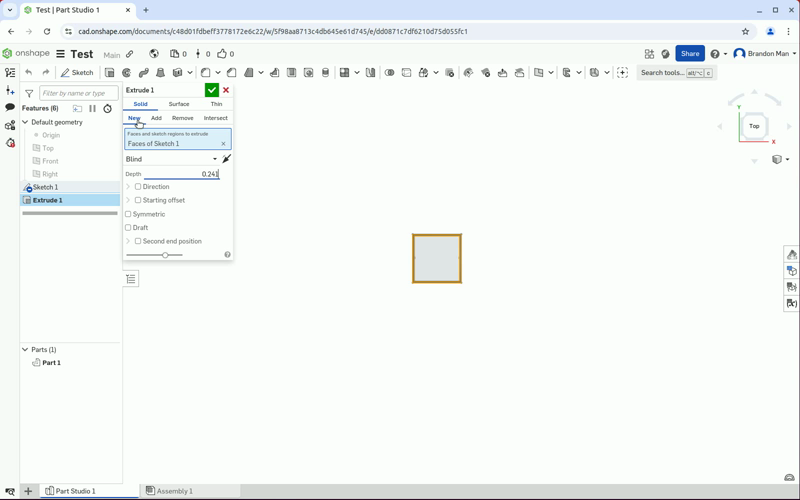
key(enter)
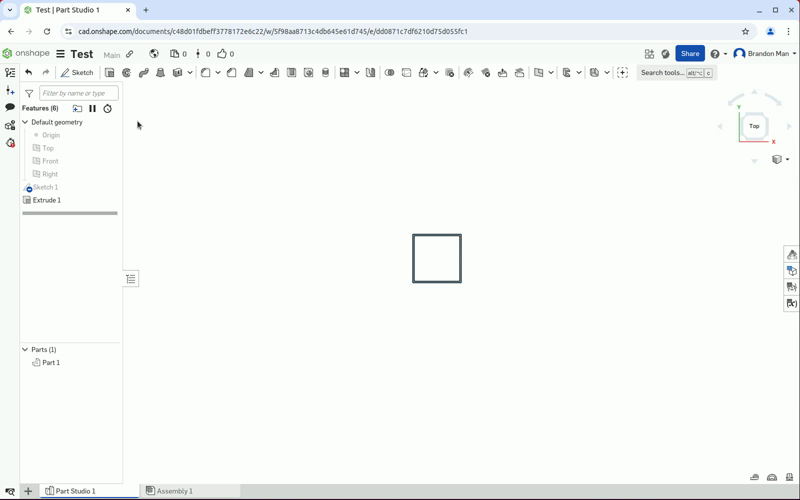
key(shift+h)
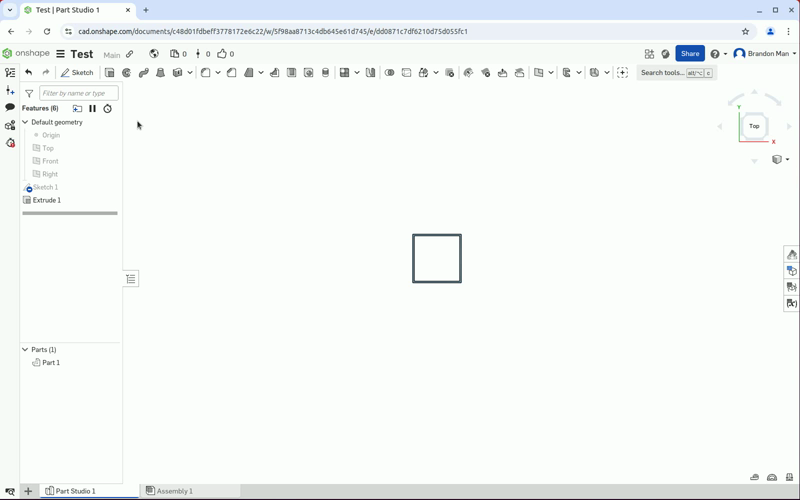
key(shift+h)
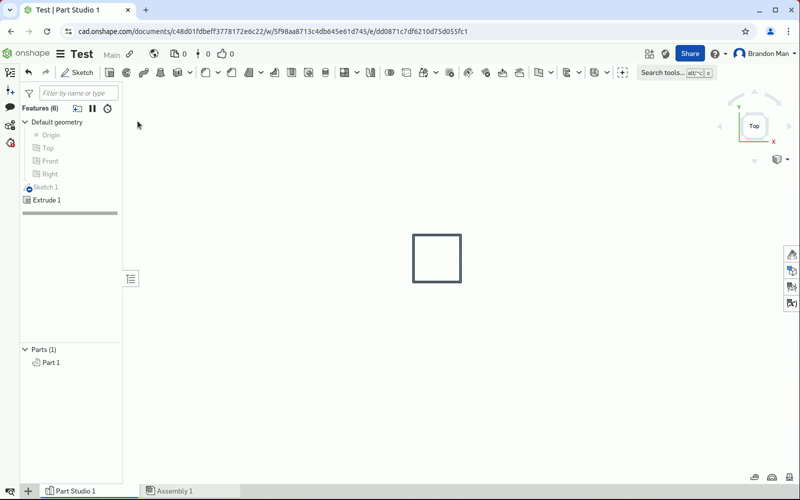
mouse_move(73, 189)
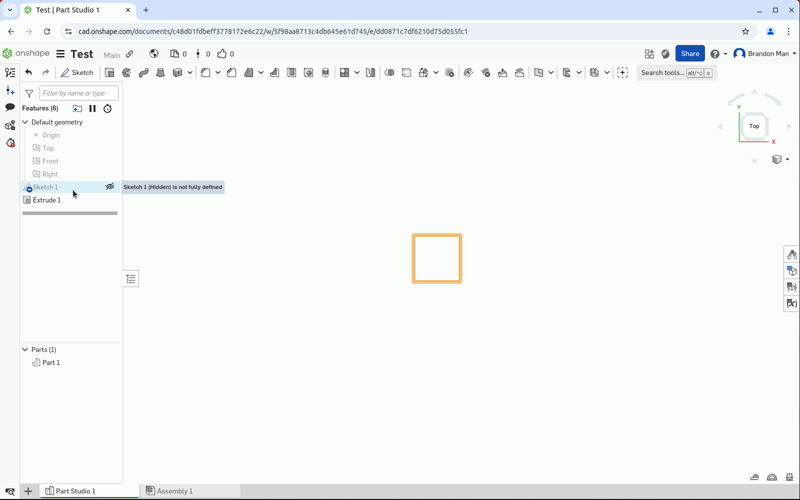
click(73, 189)
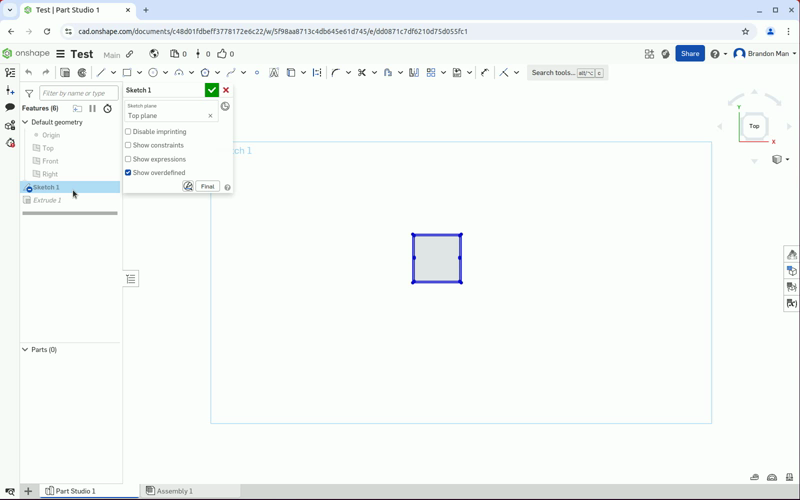
mouse_move(229, 92)
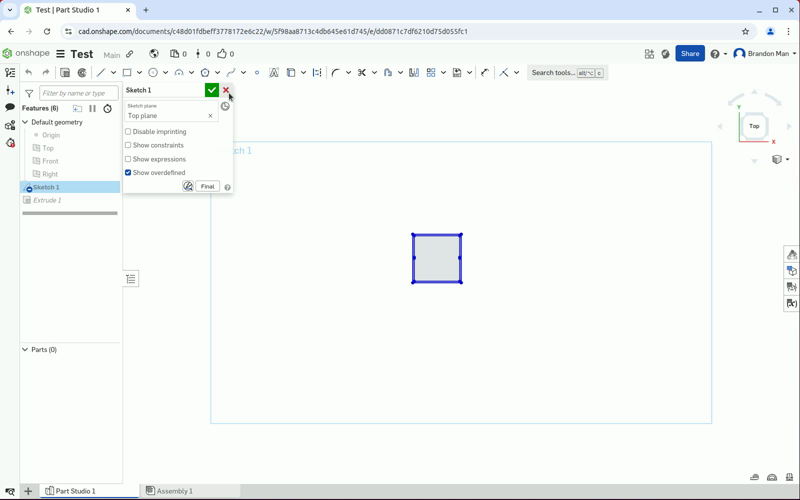
click(229, 92)
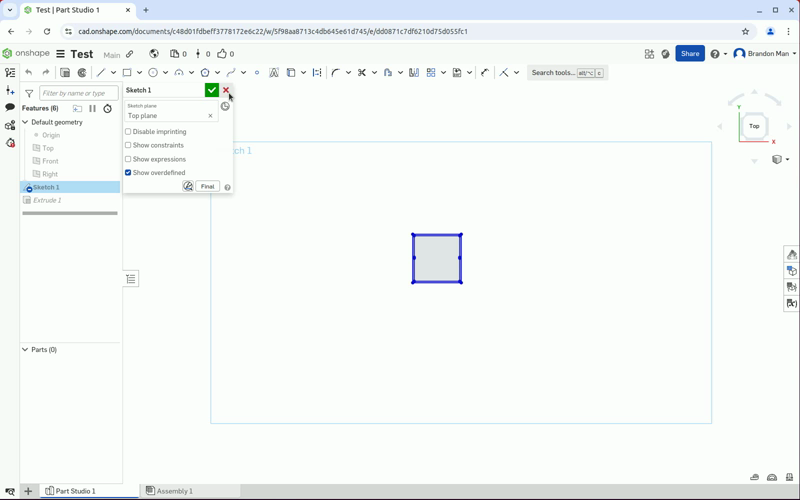
key(shift+s)
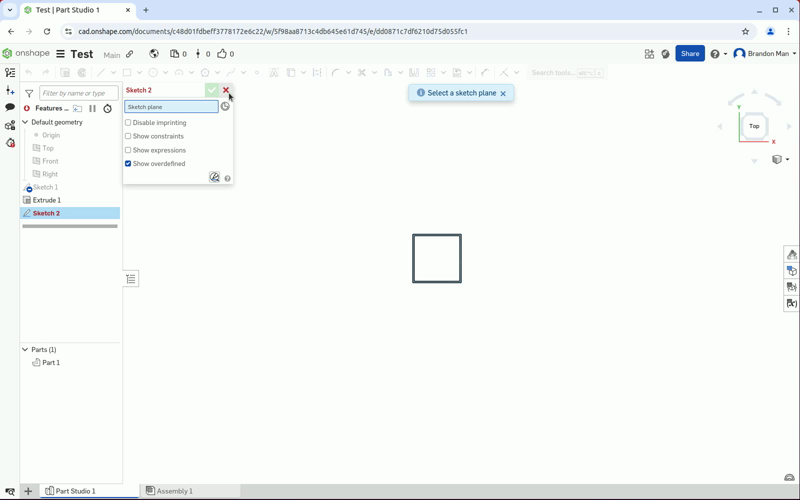
mouse_move(73, 150)
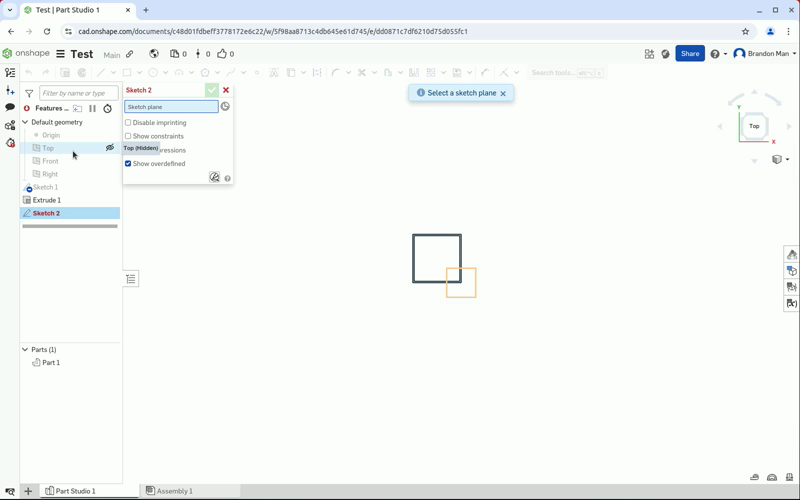
click(73, 150)
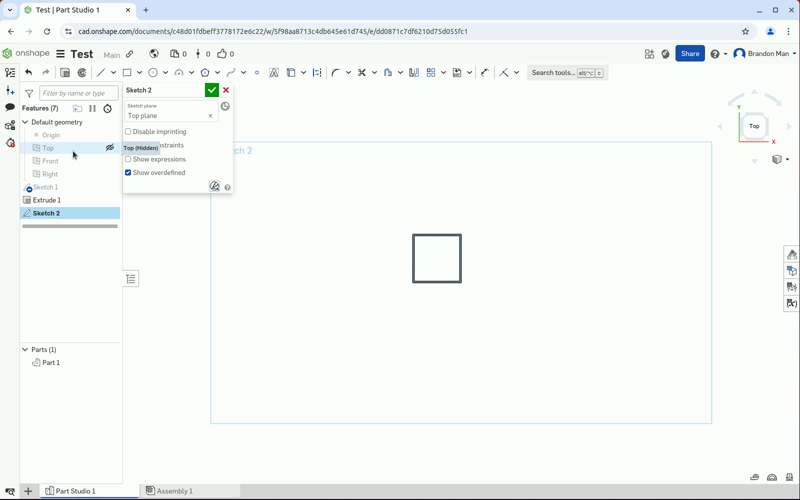
mouse_move(73, 352)
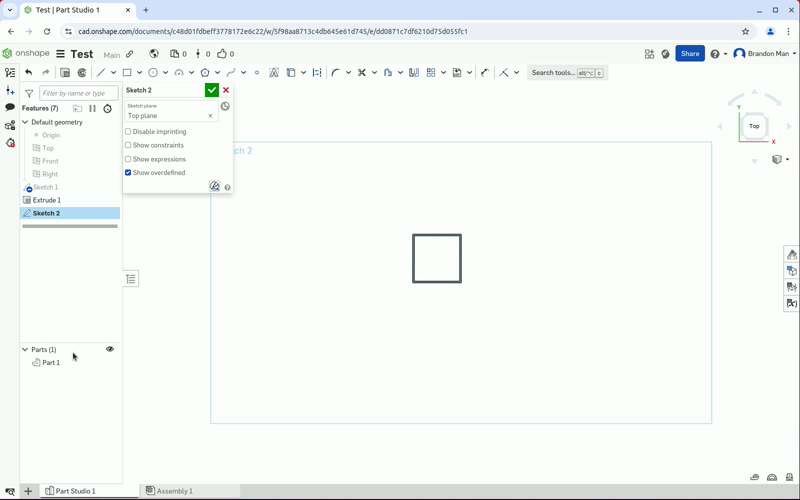
key(y)
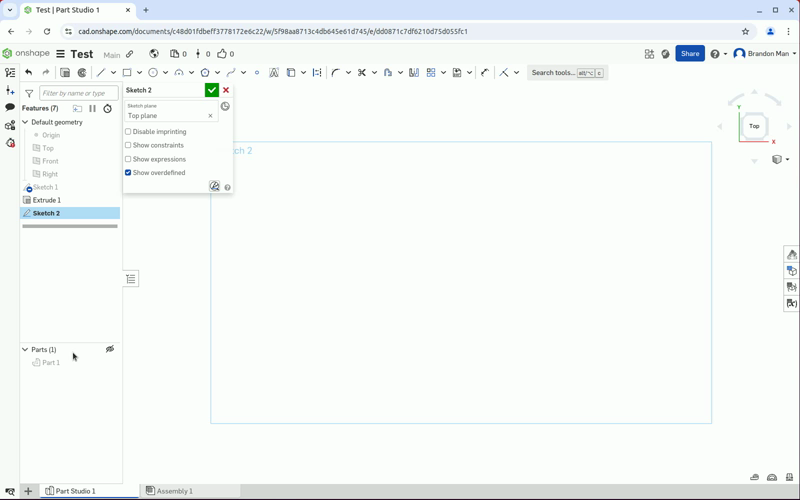
key(l)
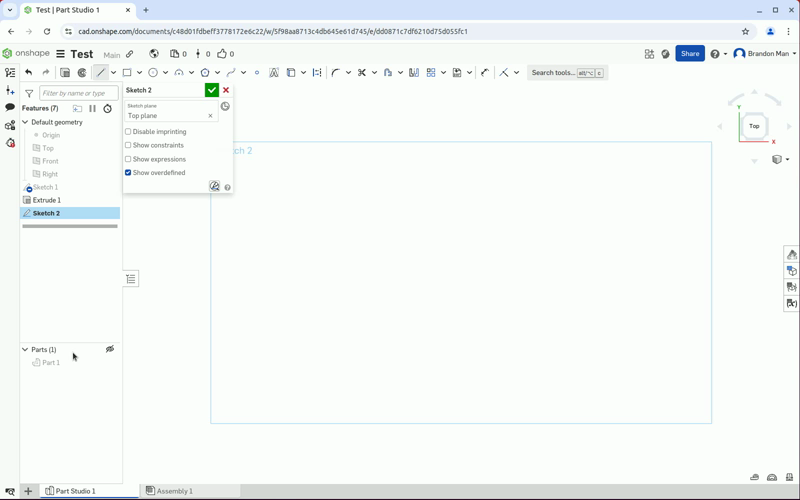
key_down(shift)
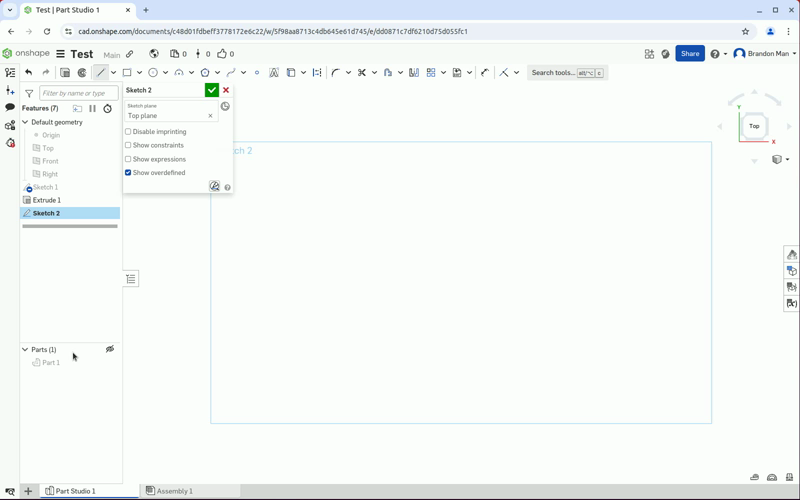
mouse_move(413, 258)
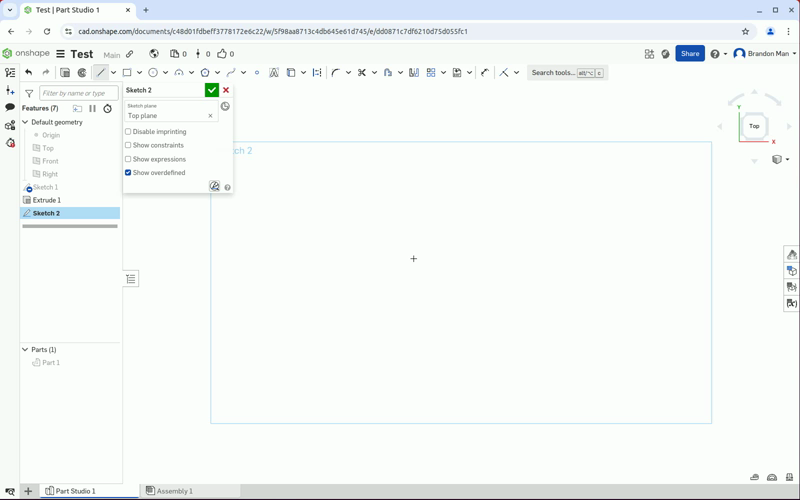
click(413, 258)
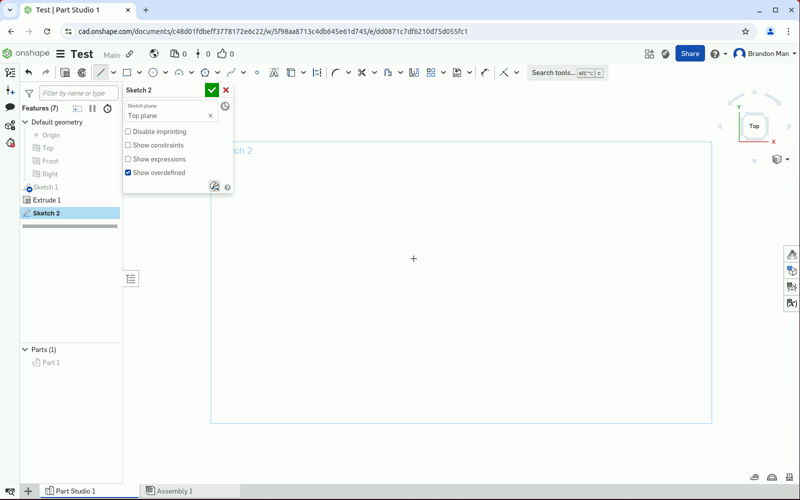
key_up(shift)
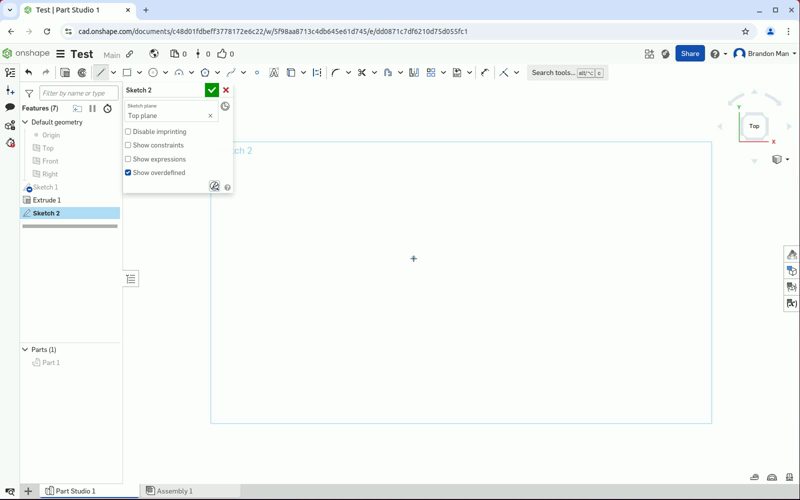
key_down(shift)
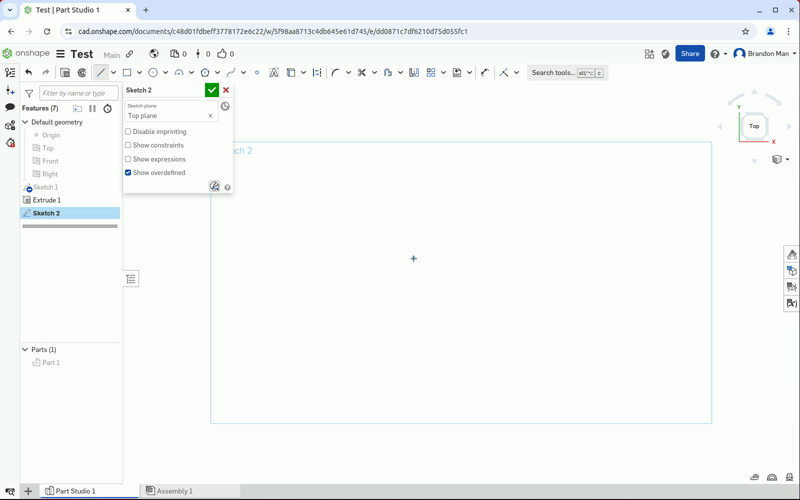
mouse_move(444, 258)
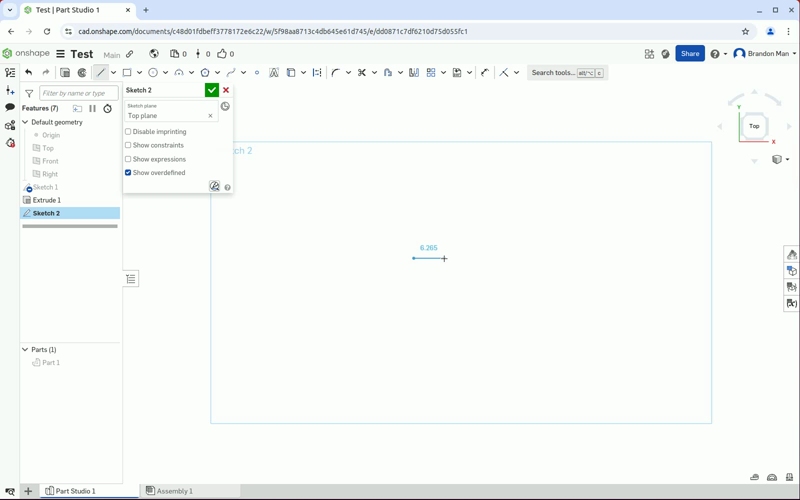
mouse_move(460, 258)
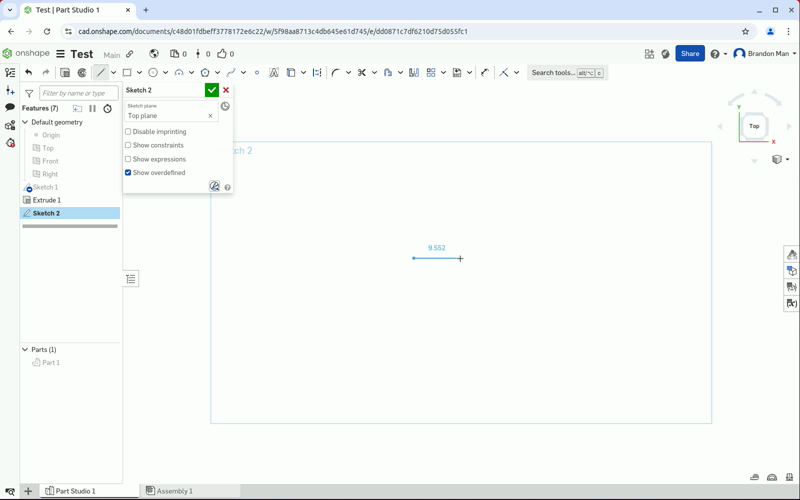
click(460, 258)
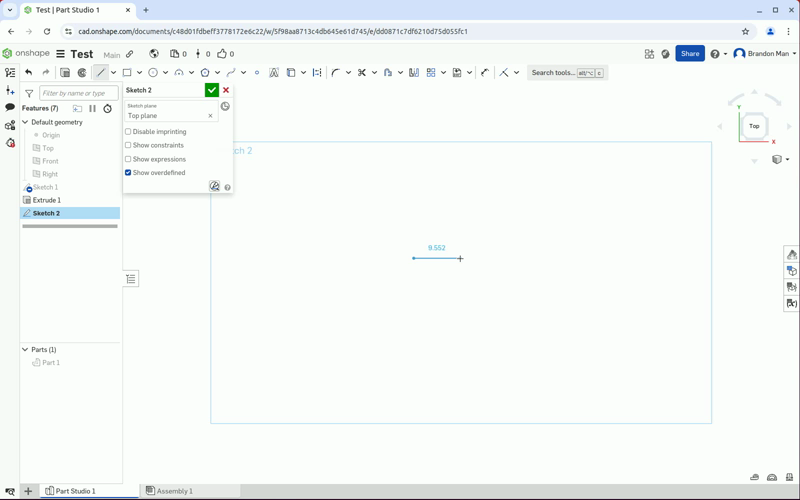
key_up(shift)
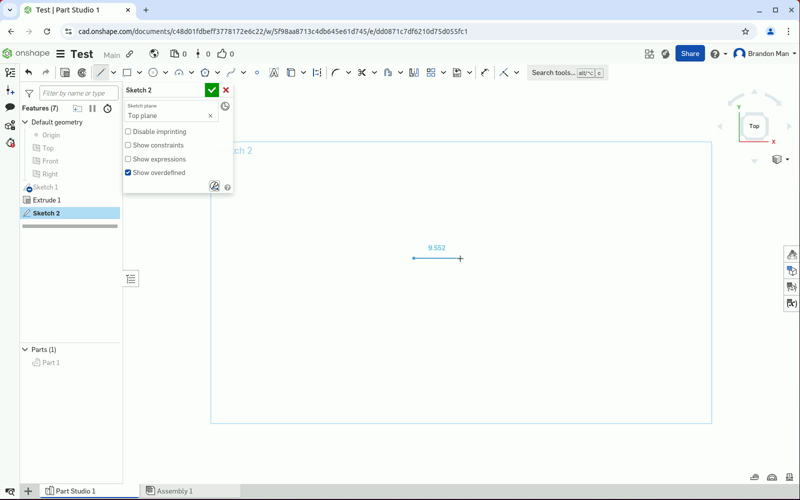
key_down(shift)
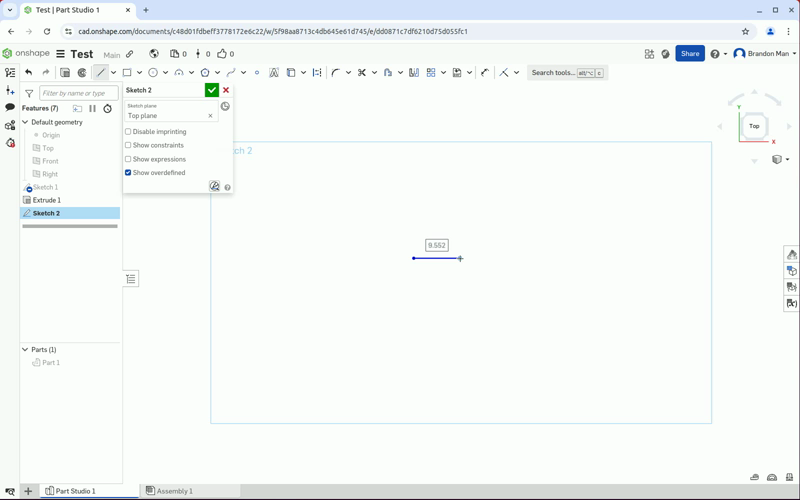
mouse_move(490, 258)
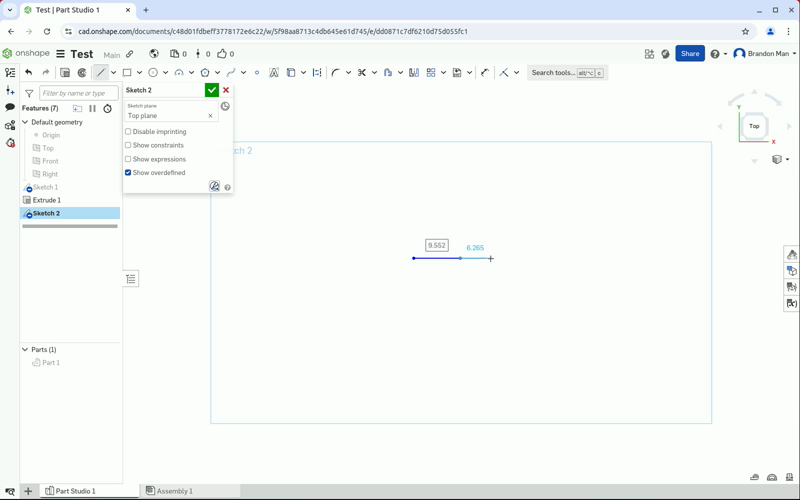
mouse_move(460, 256)
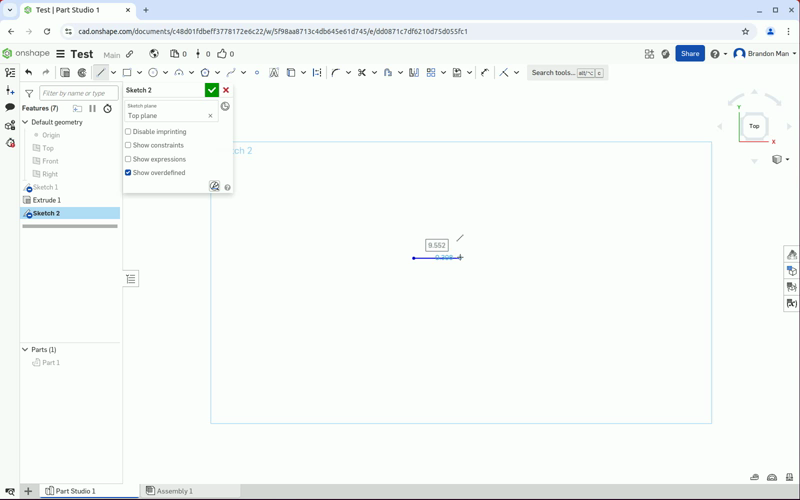
scroll(6)
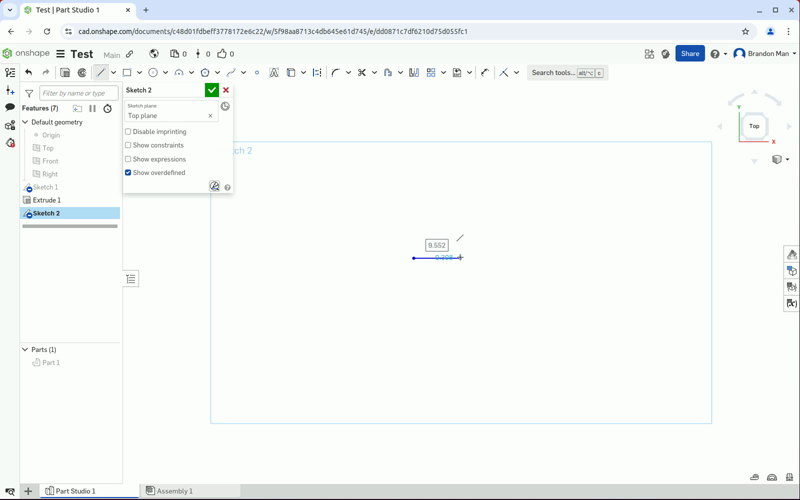
scroll(6)
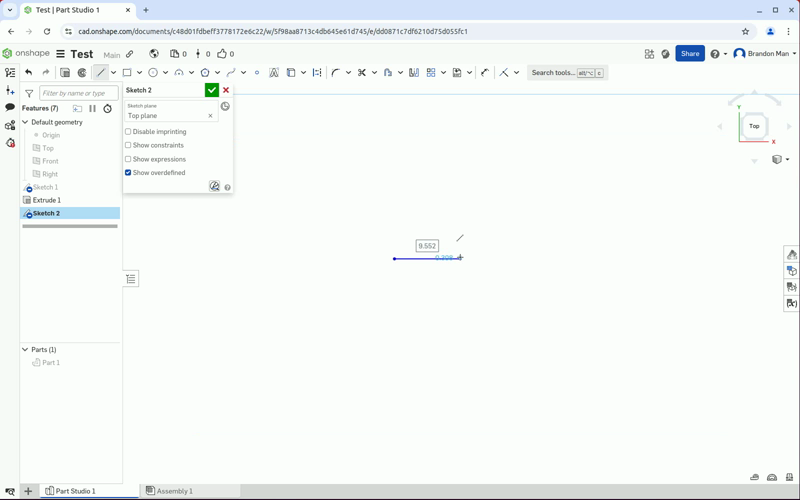
scroll(6)
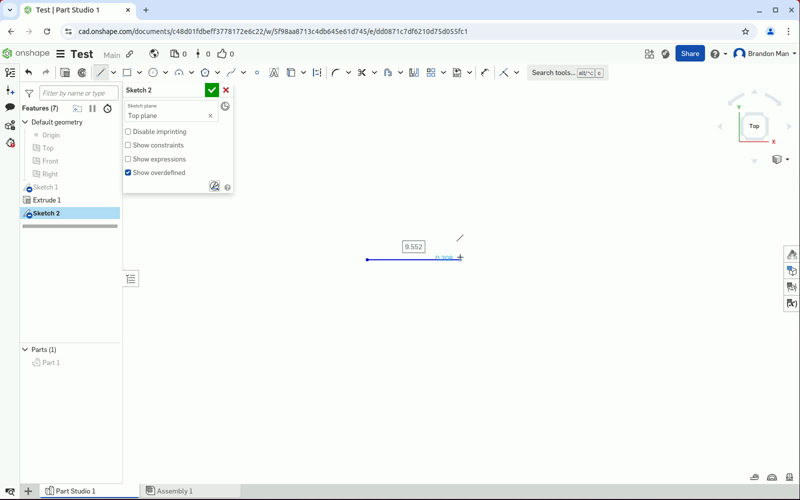
scroll(6)
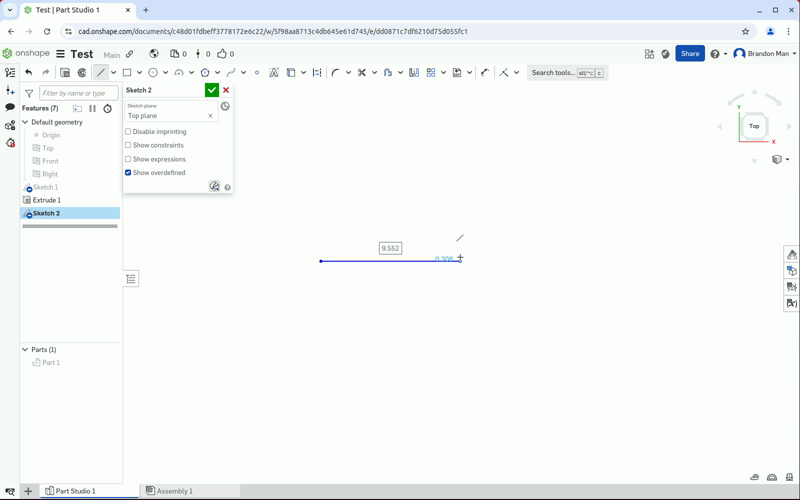
scroll(6)
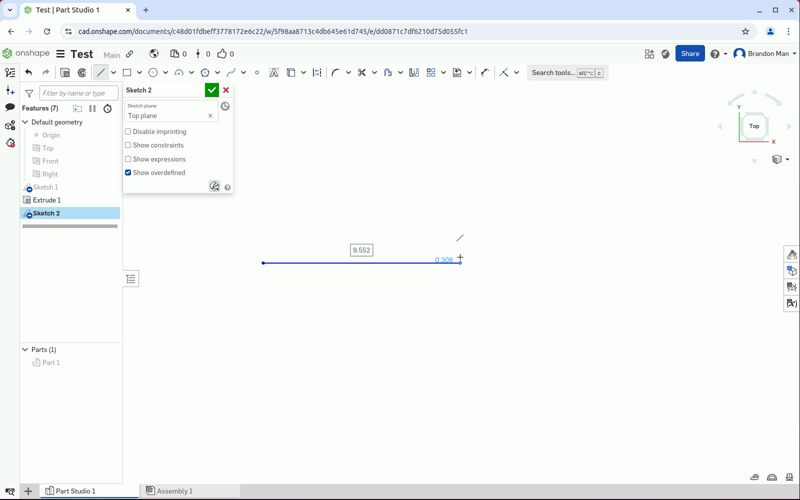
scroll(6)
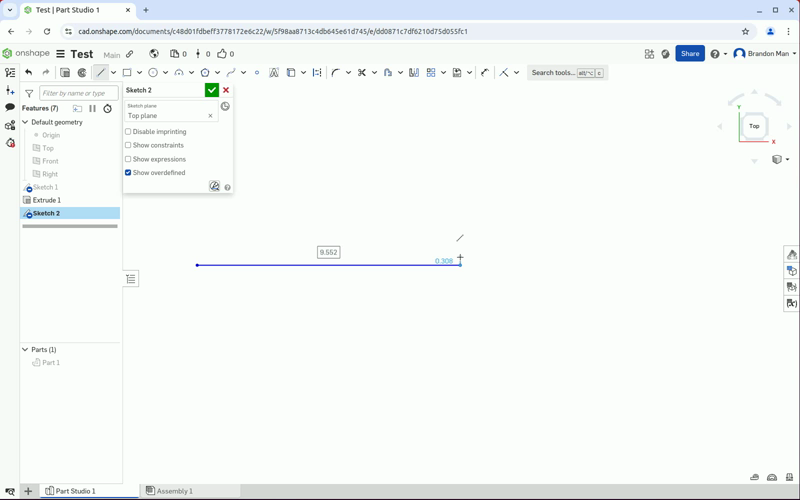
scroll(6)
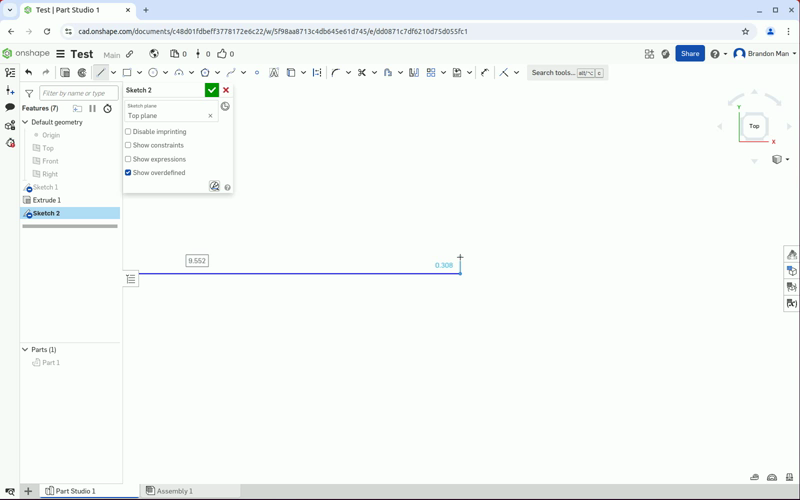
click(460, 256)
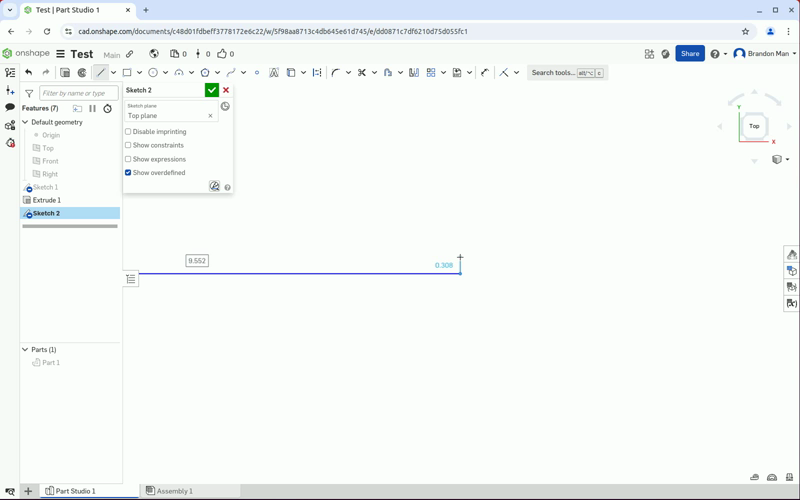
scroll(-6)
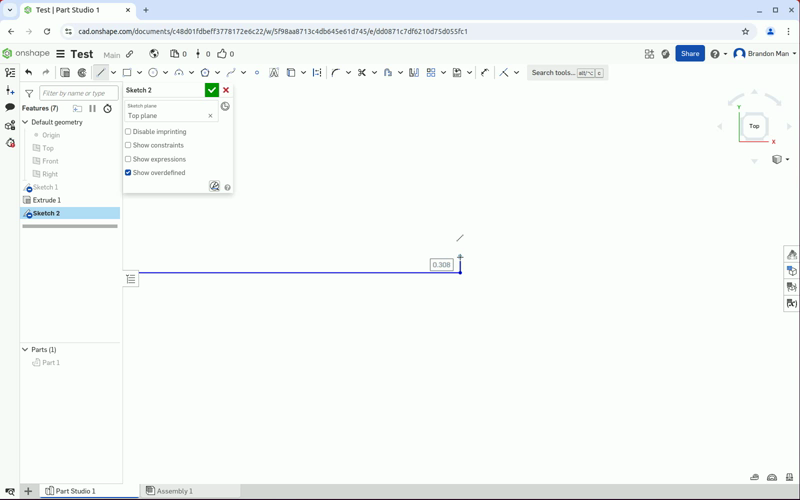
scroll(-6)
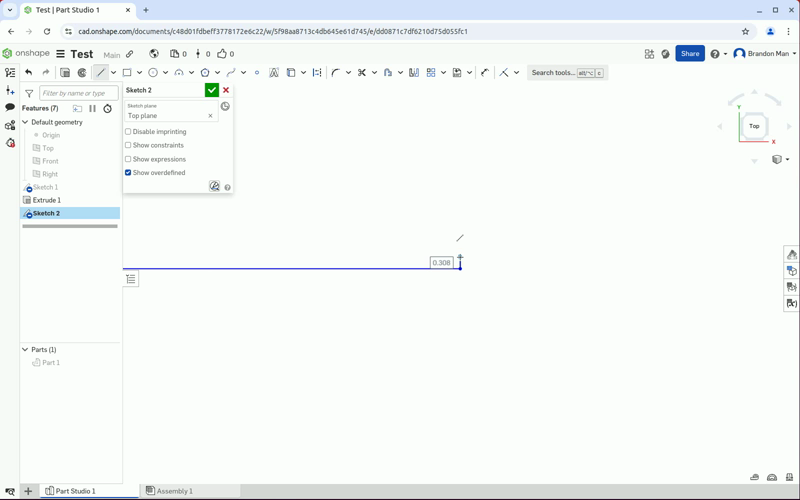
scroll(-6)
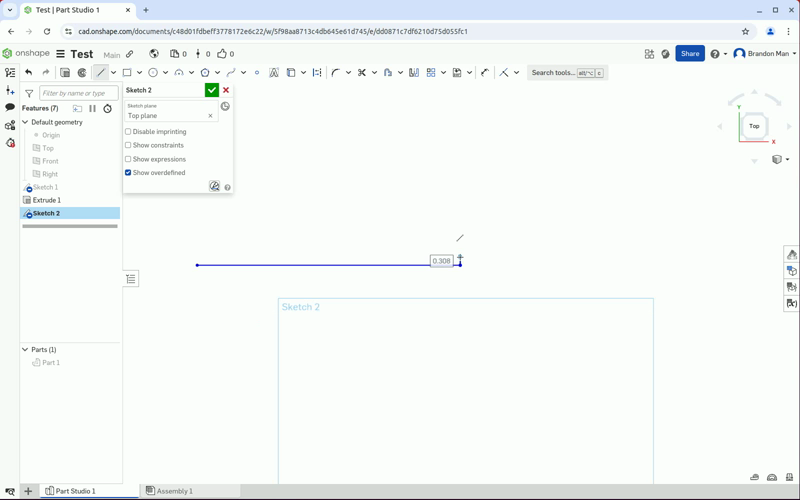
scroll(-6)
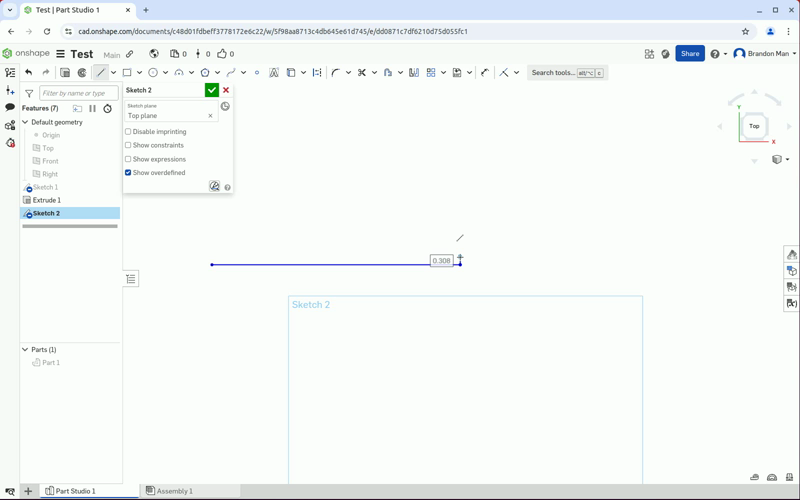
scroll(-6)
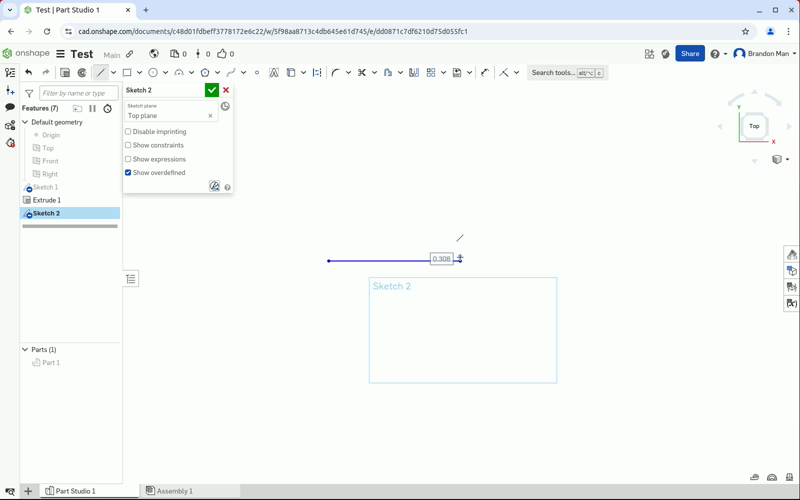
scroll(-6)
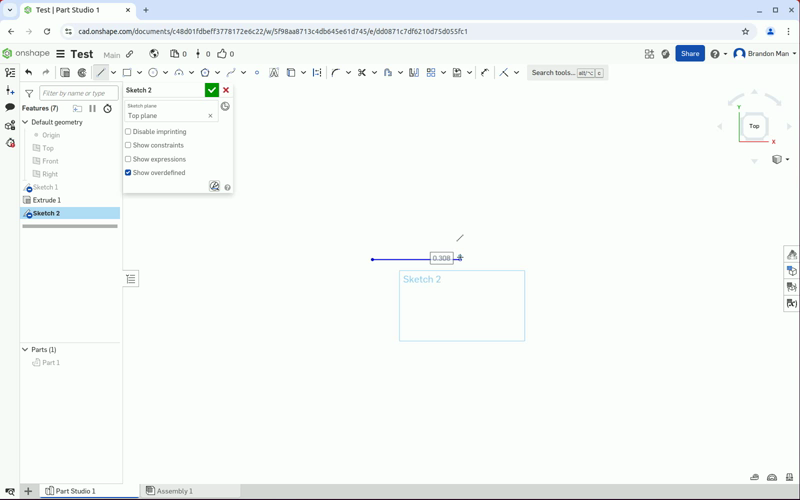
scroll(-6)
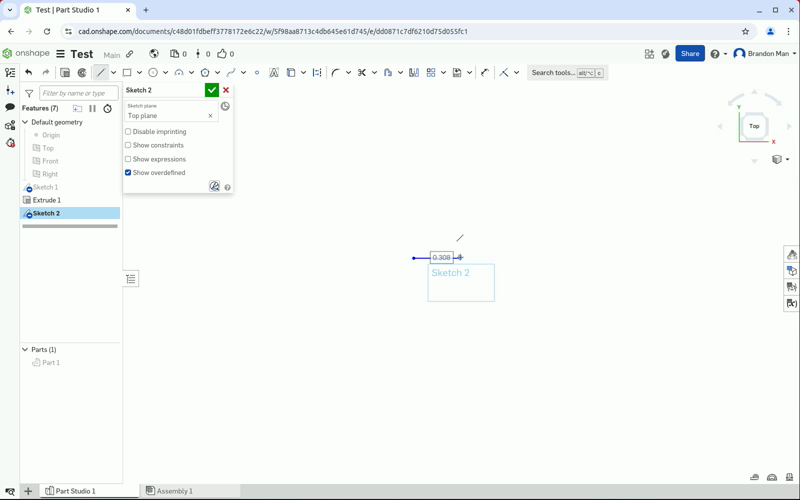
key_up(shift)
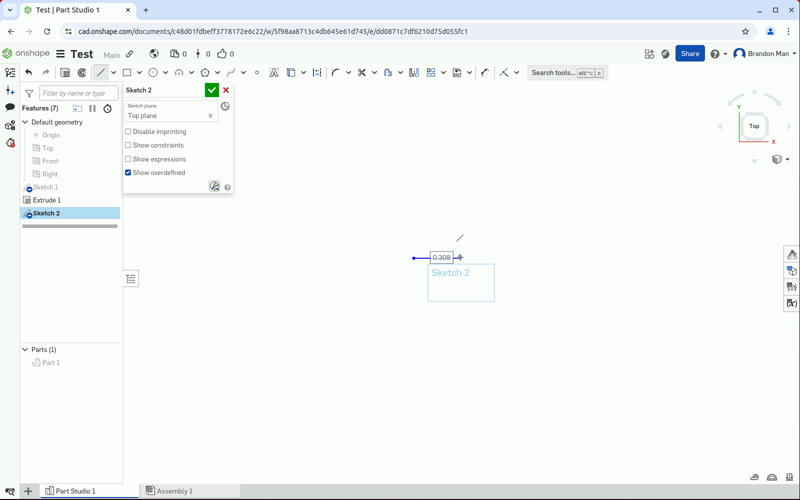
key_down(shift)
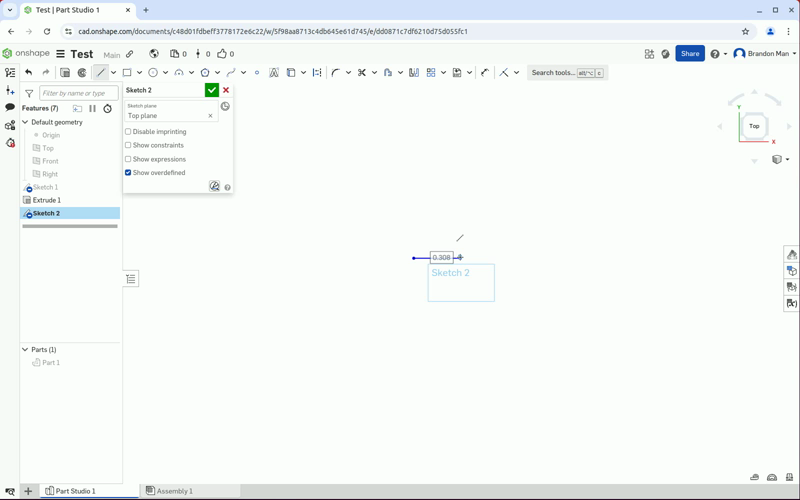
mouse_move(490, 256)
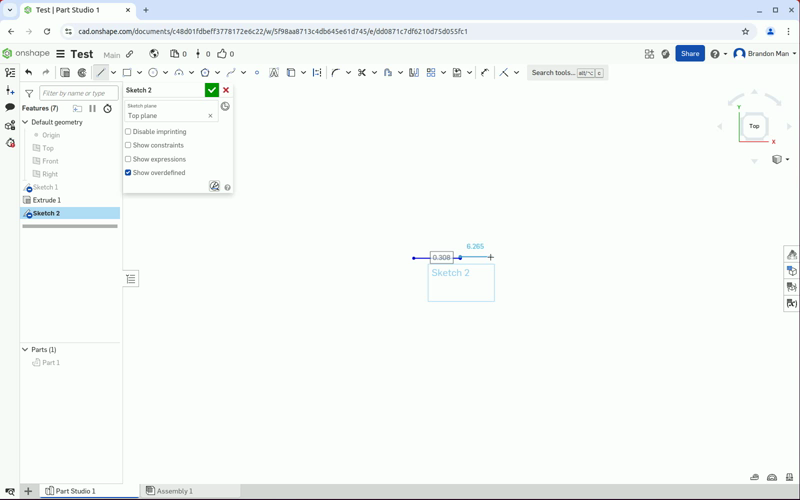
mouse_move(413, 256)
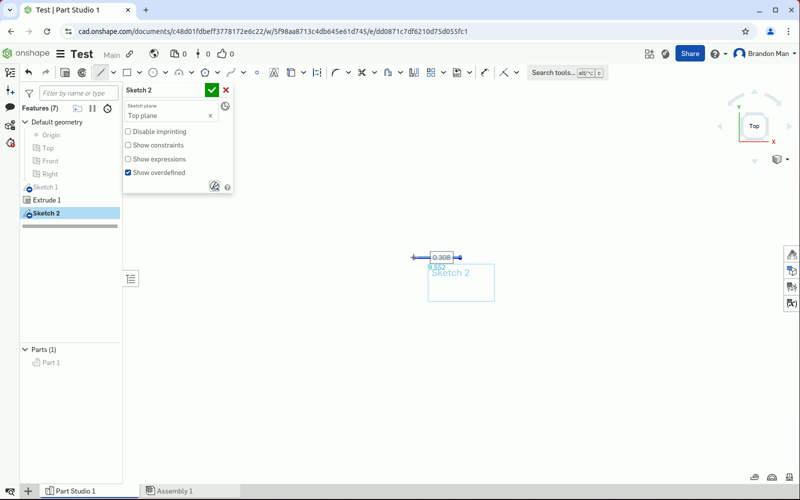
scroll(6)
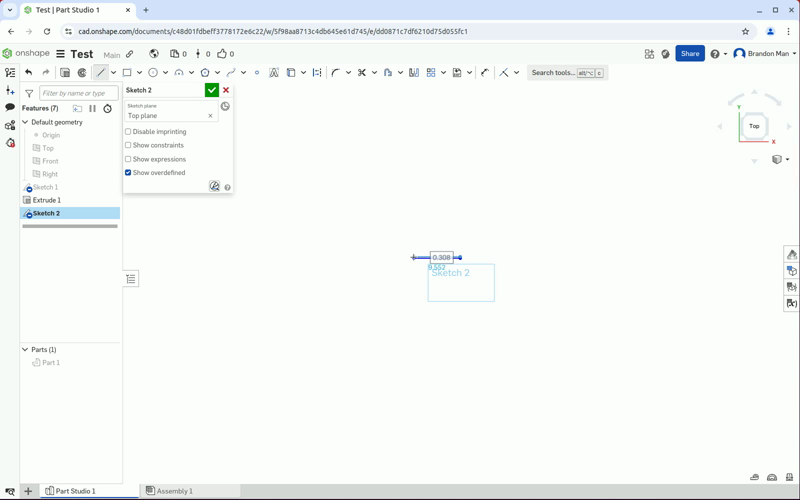
scroll(6)
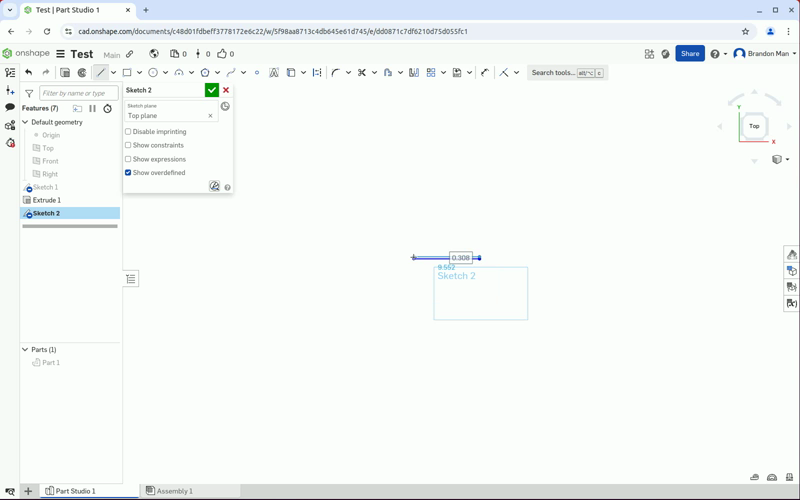
scroll(6)
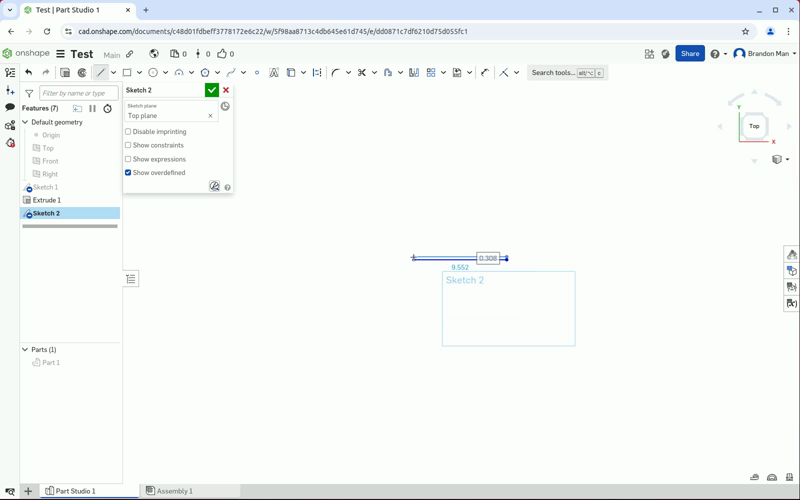
scroll(6)
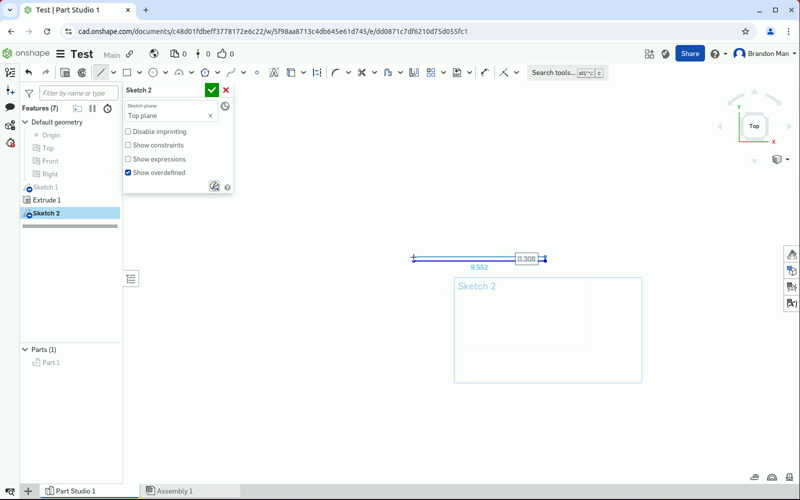
scroll(6)
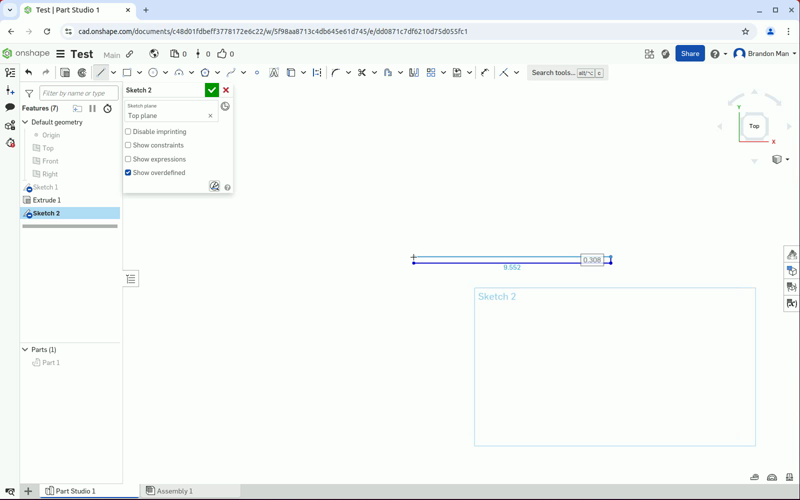
scroll(6)
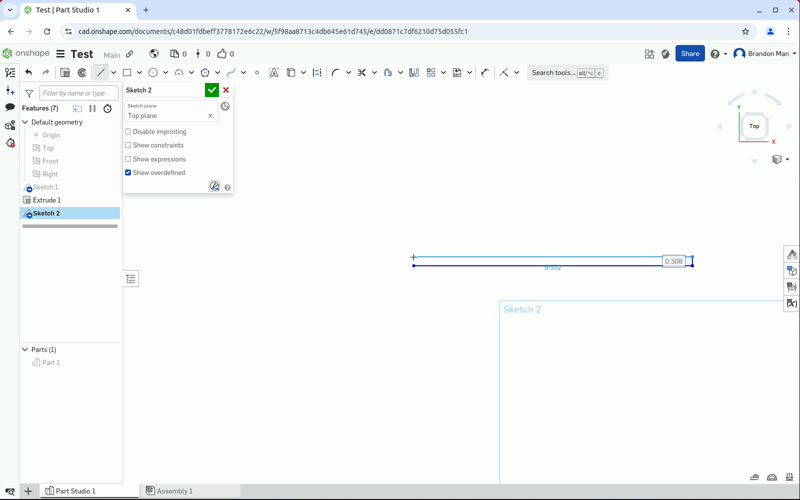
scroll(6)
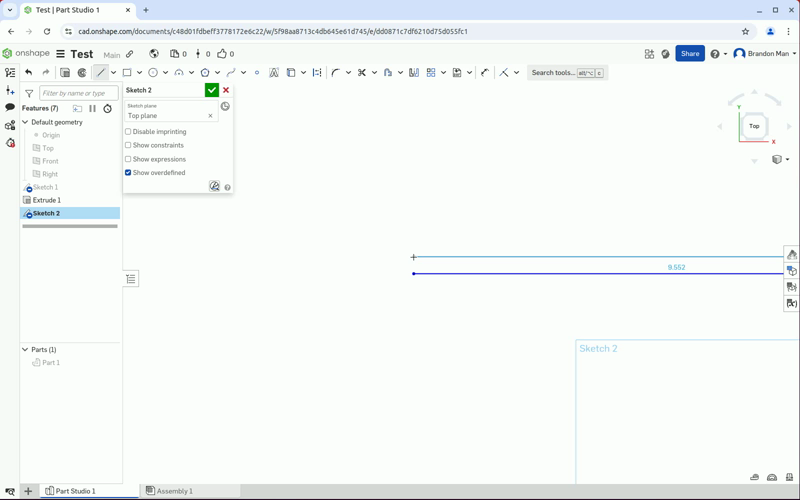
click(413, 256)
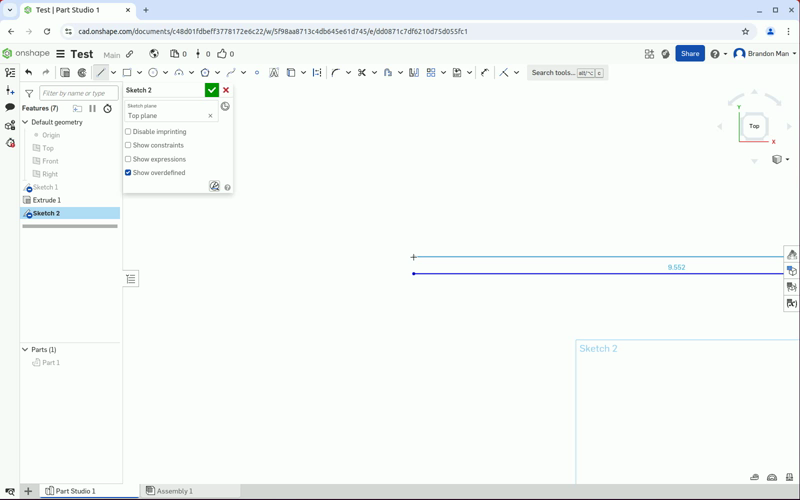
scroll(-6)
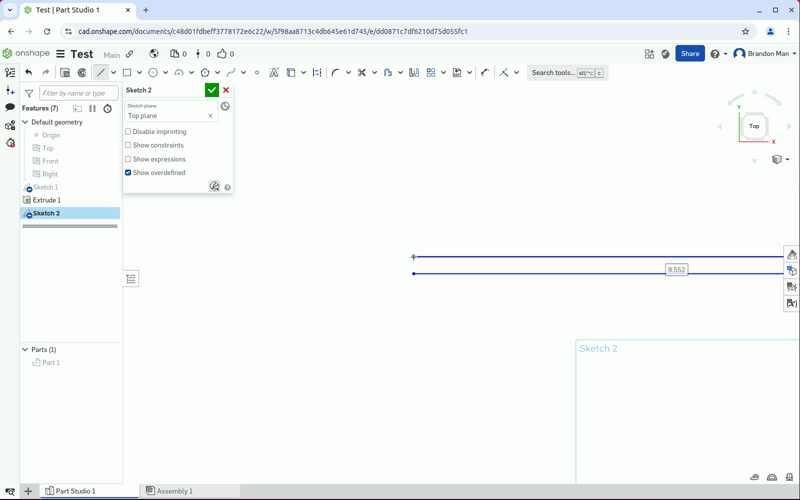
scroll(-6)
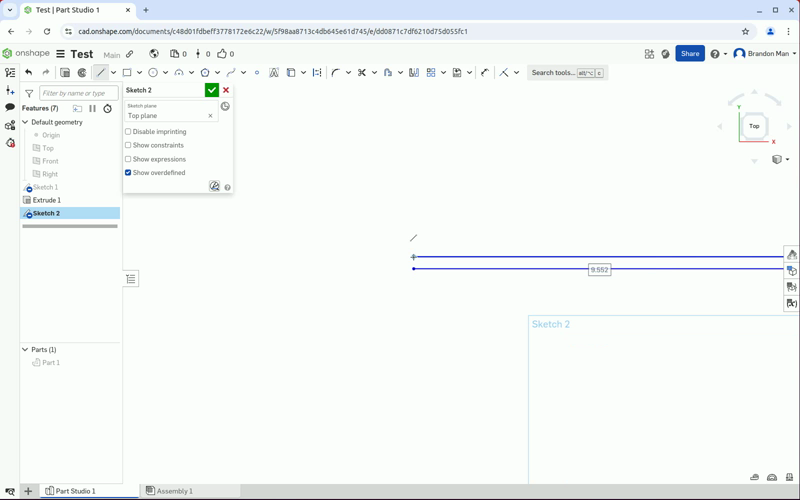
scroll(-6)
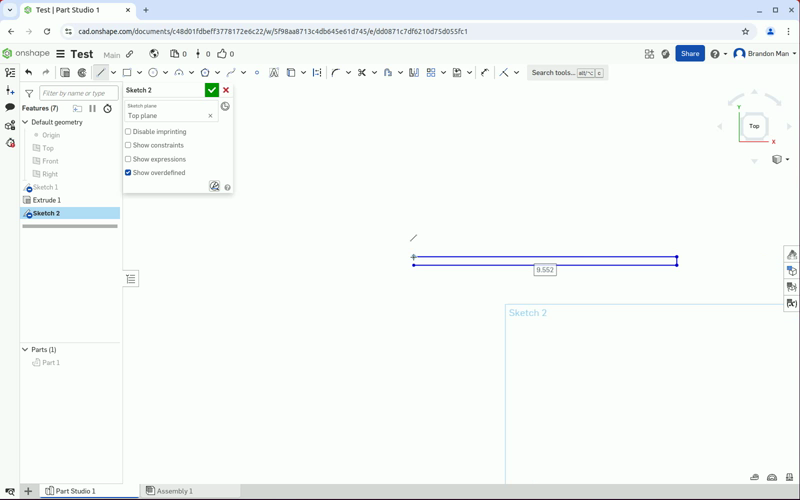
scroll(-6)
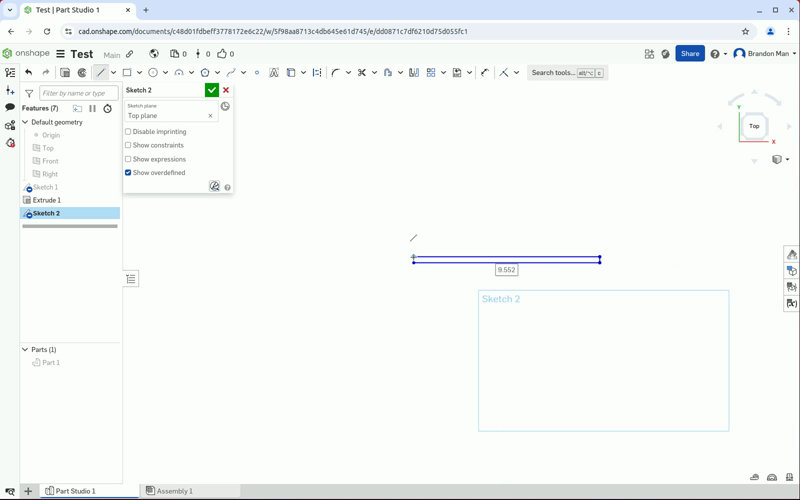
scroll(-6)
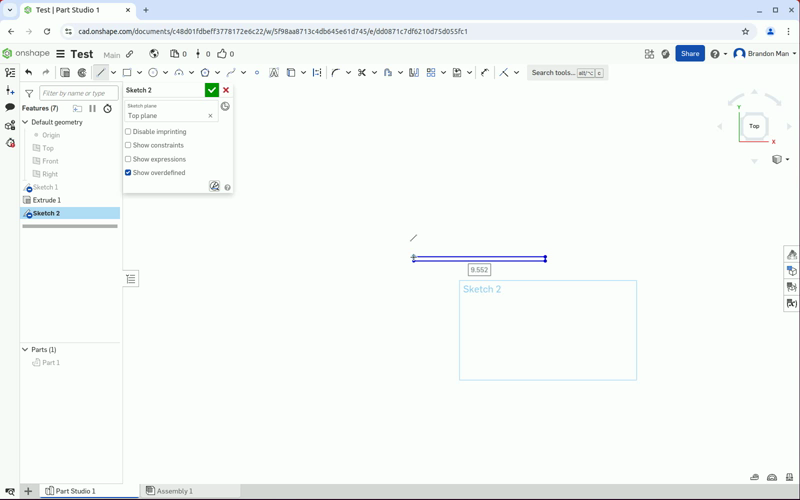
scroll(-6)
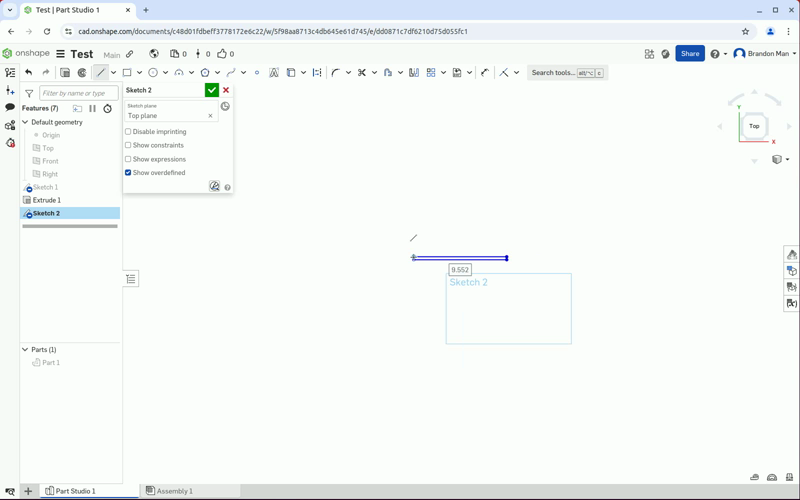
scroll(-6)
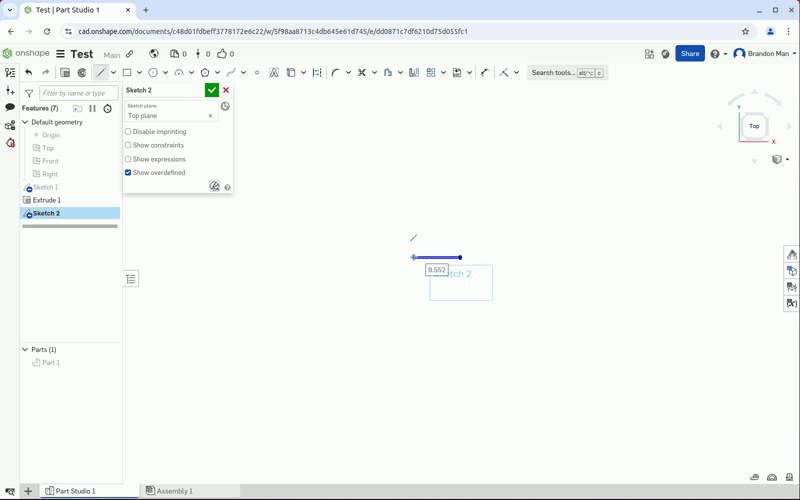
key_up(shift)
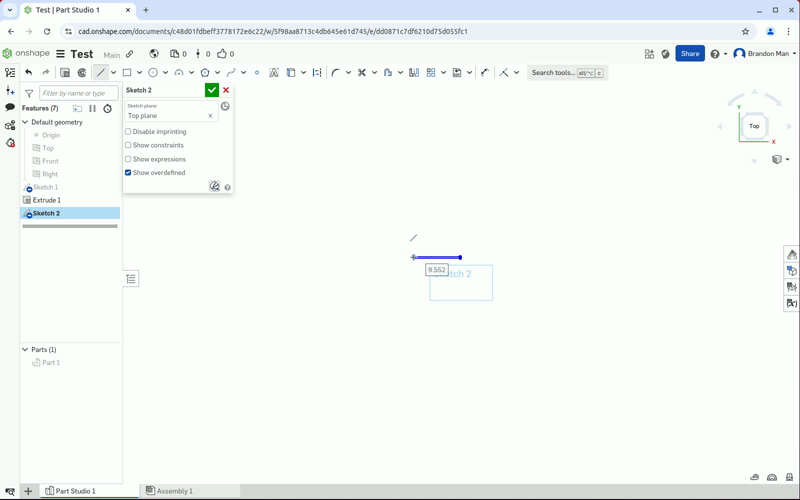
mouse_move(444, 256)
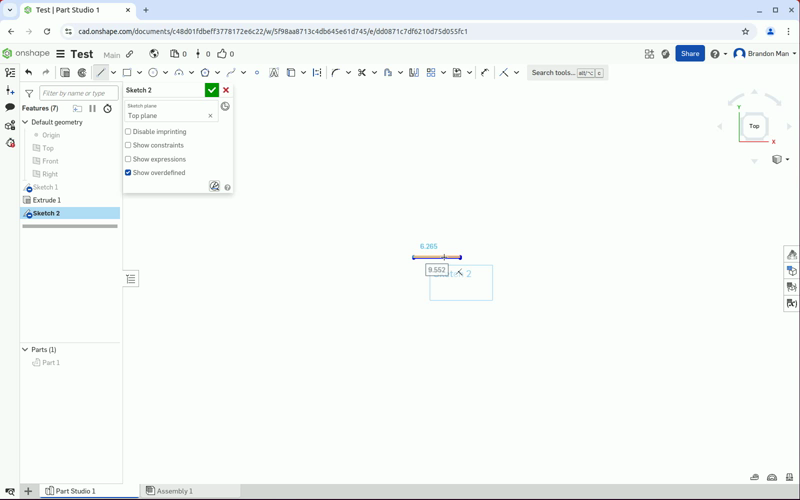
key_down(shift)
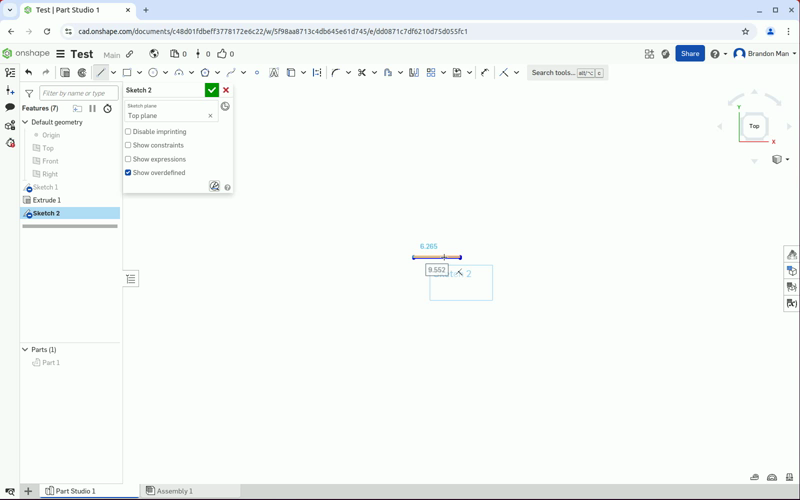
mouse_move(413, 258)
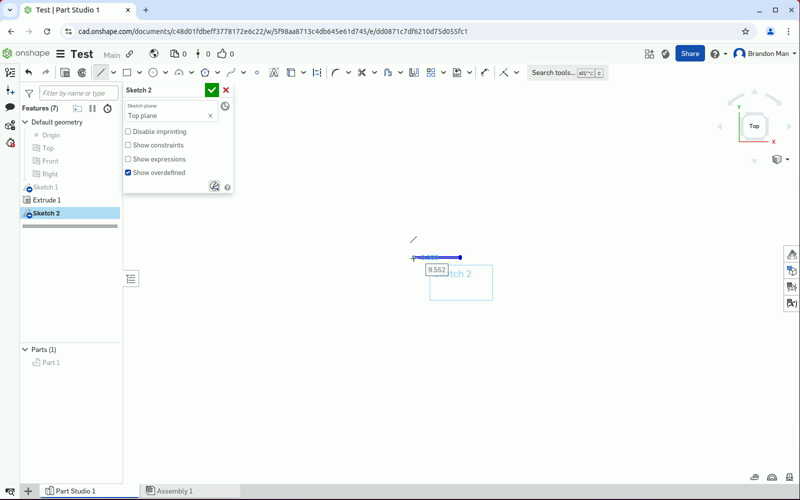
scroll(6)
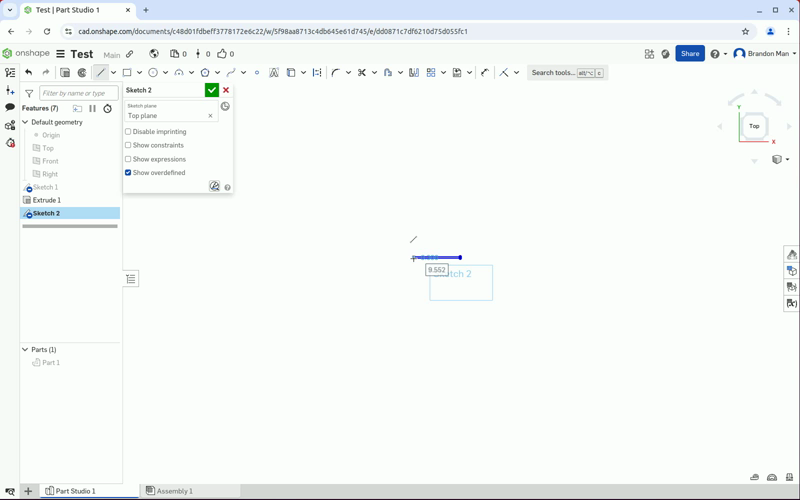
scroll(6)
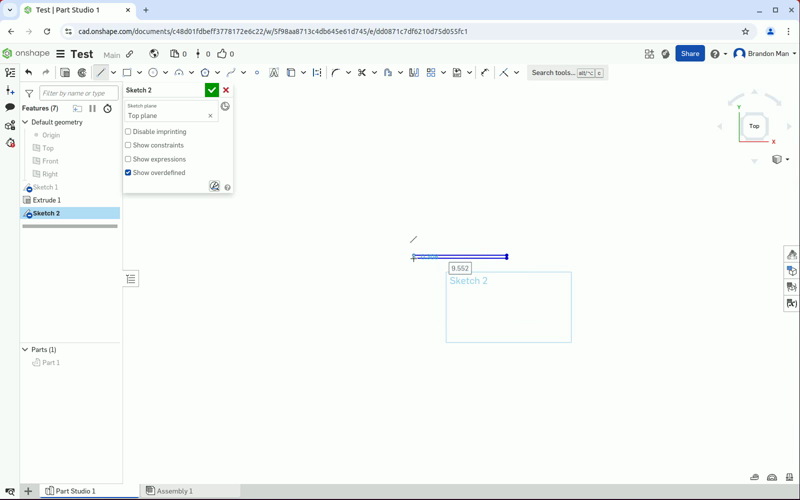
scroll(6)
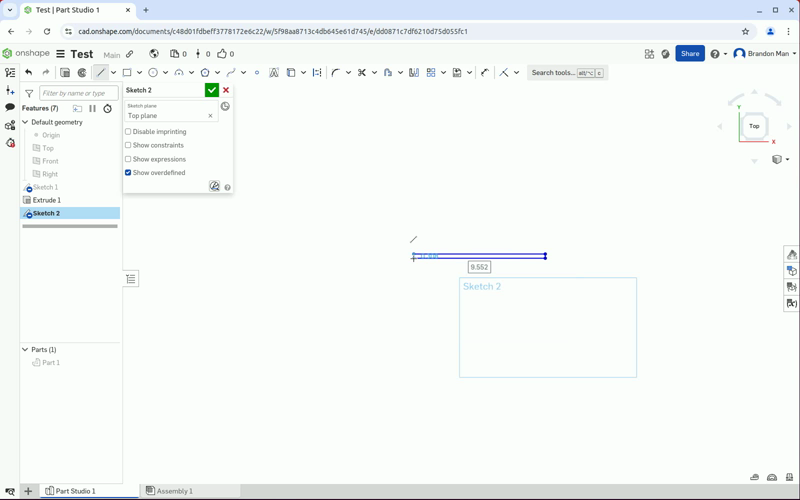
scroll(6)
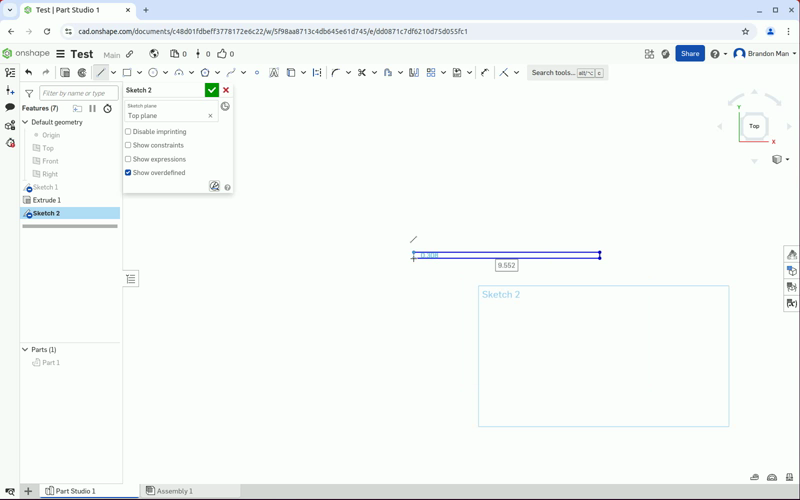
scroll(6)
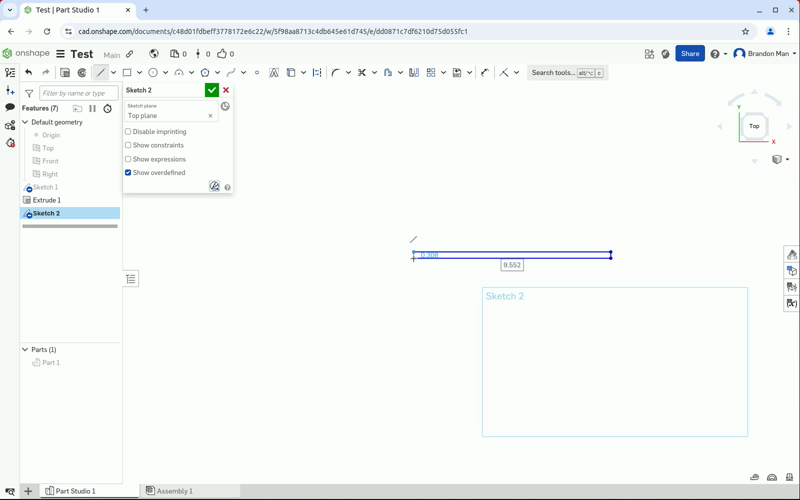
scroll(6)
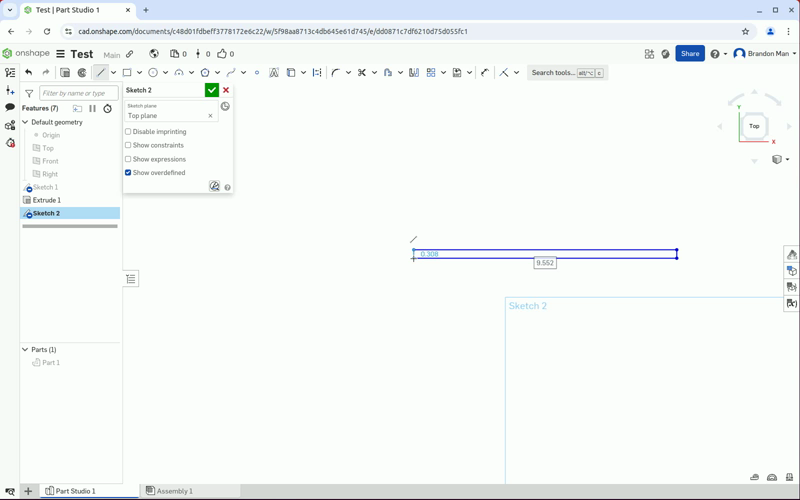
scroll(6)
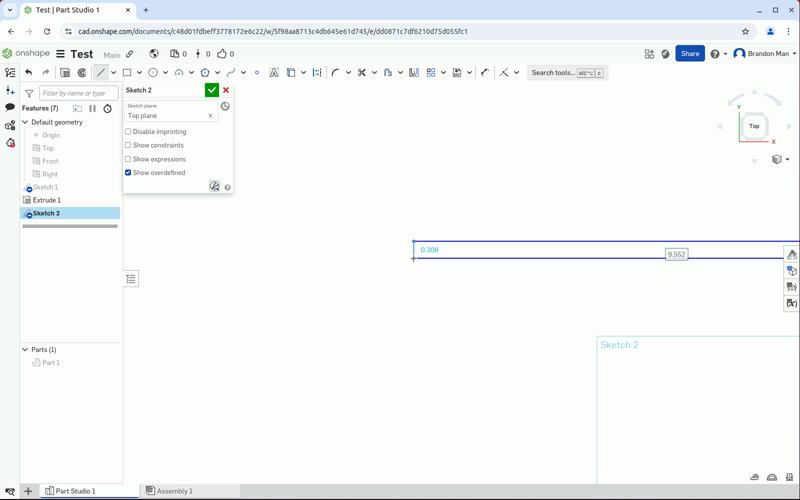
key_up(shift)
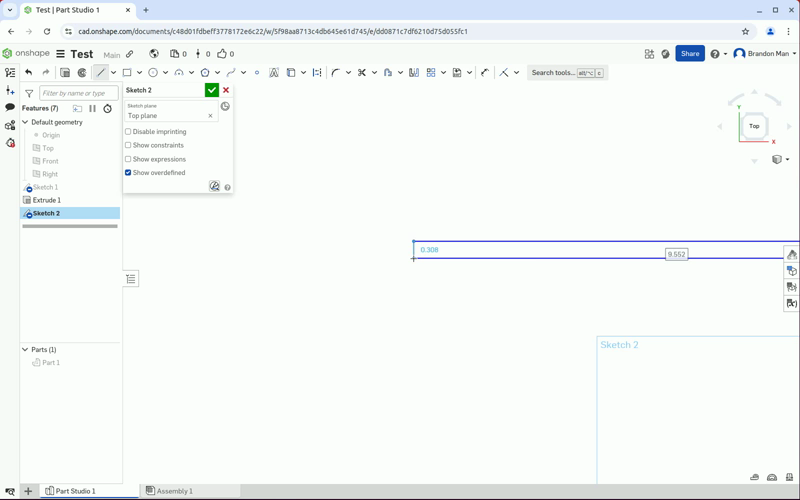
click(413, 258)
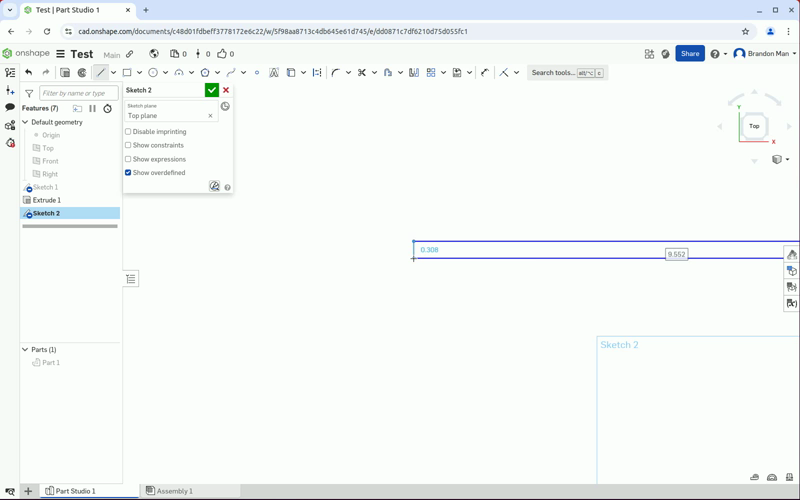
scroll(-6)
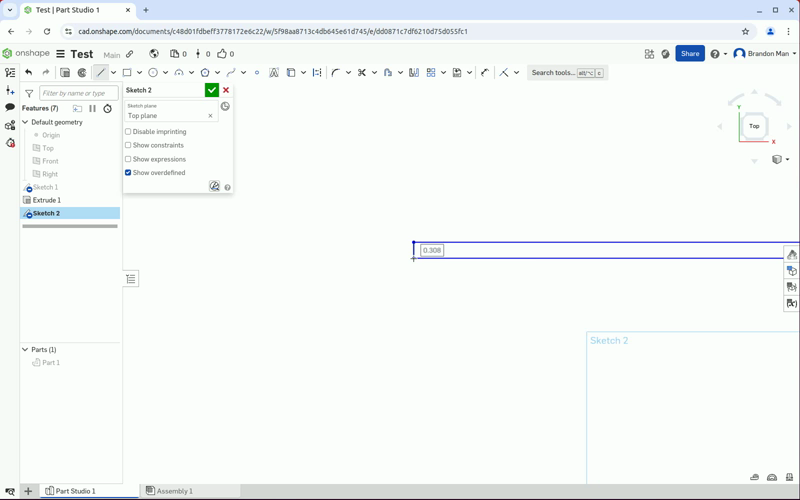
scroll(-6)
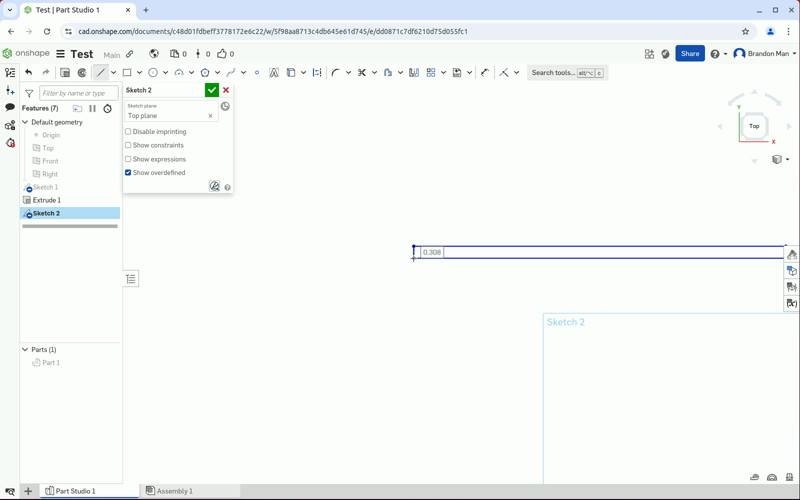
scroll(-6)
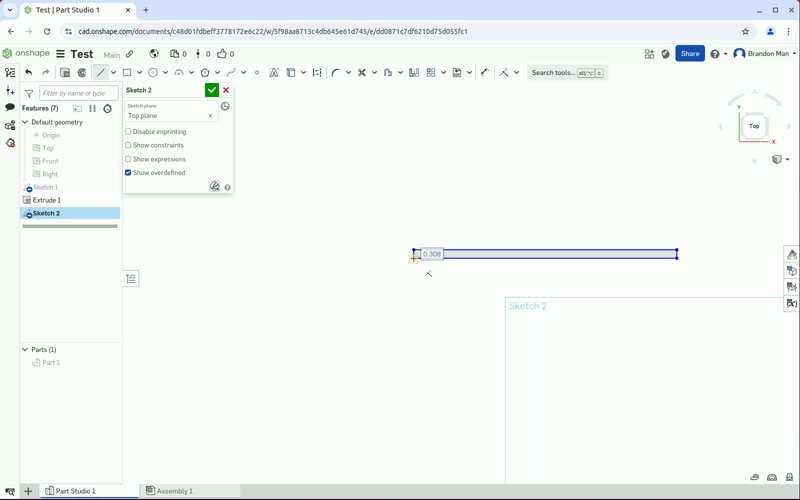
scroll(-6)
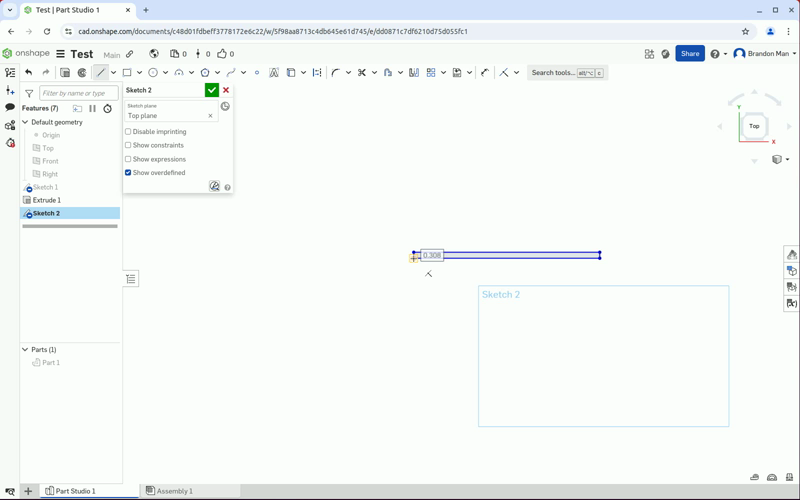
scroll(-6)
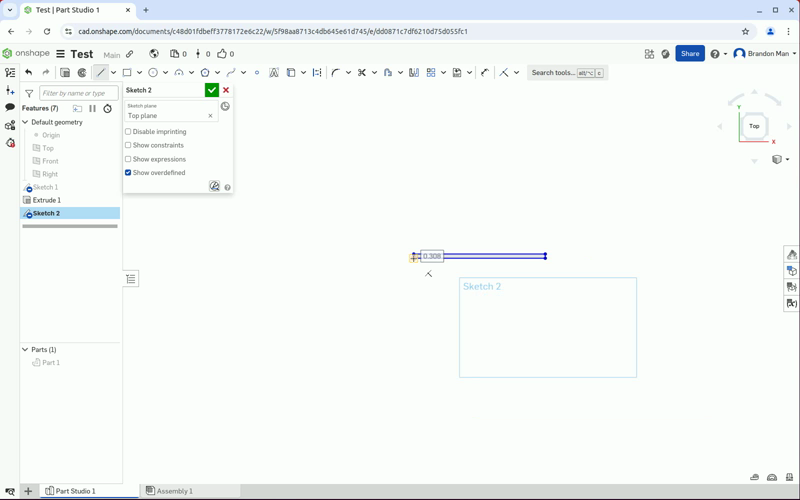
scroll(-6)
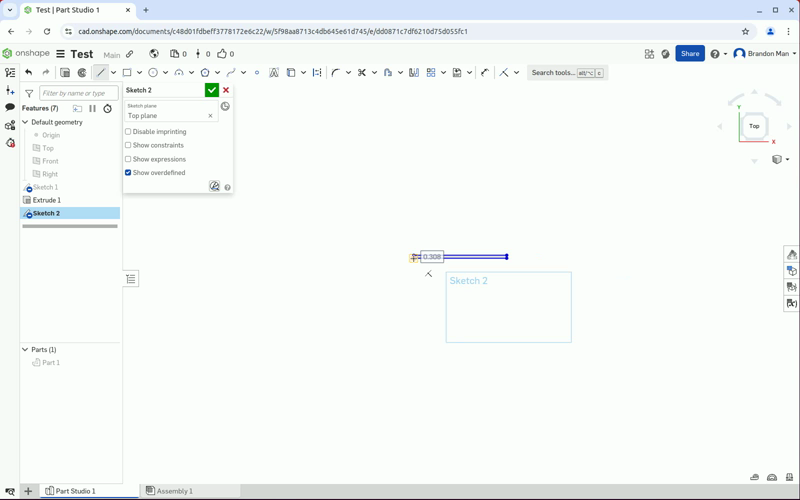
scroll(-6)
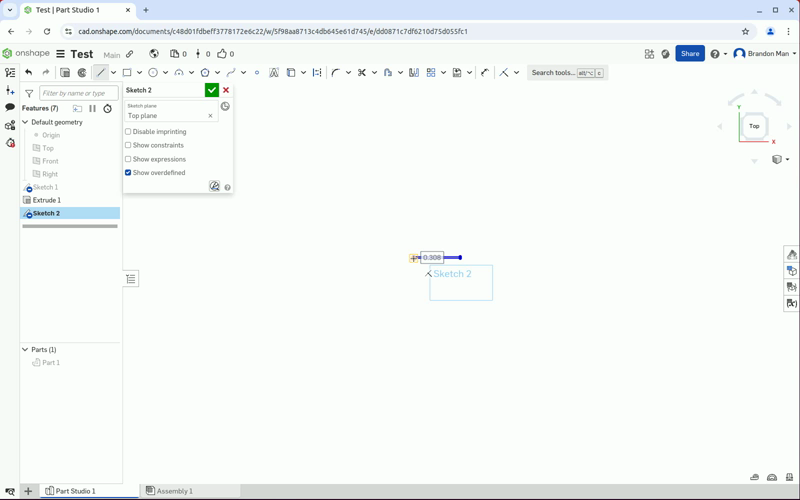
key(esc)
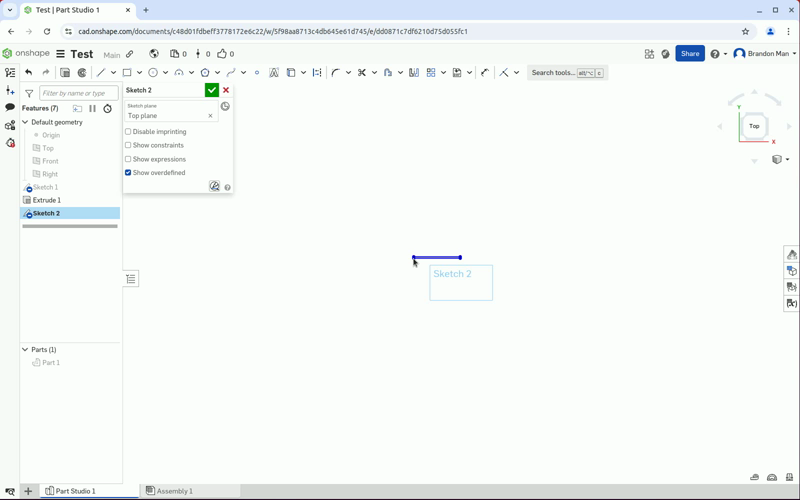
mouse_move(434, 258)
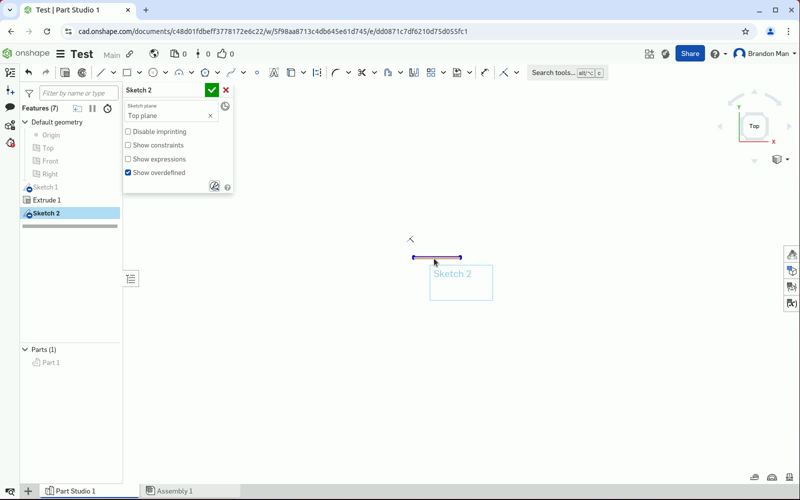
scroll(6)
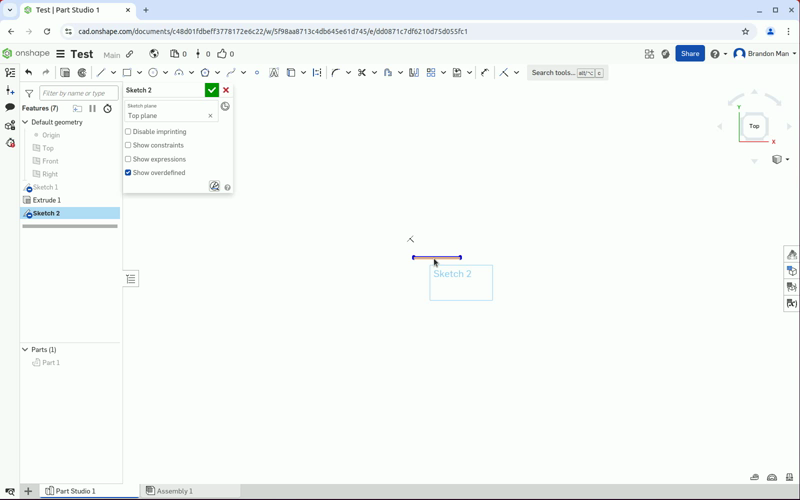
scroll(6)
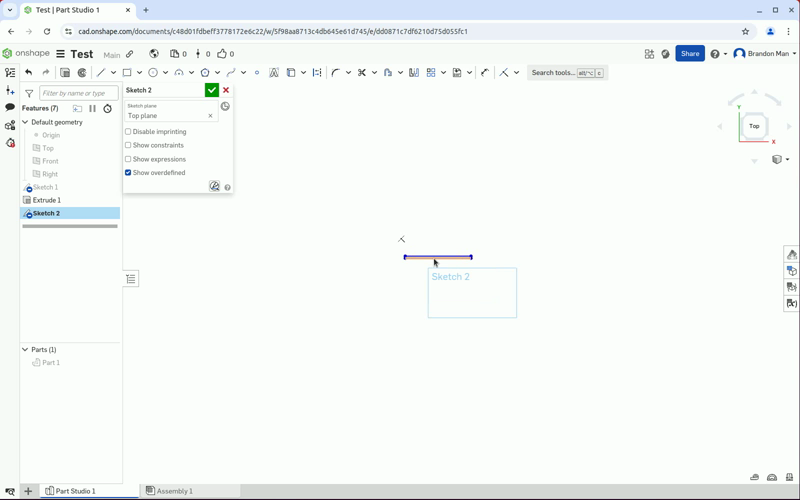
scroll(6)
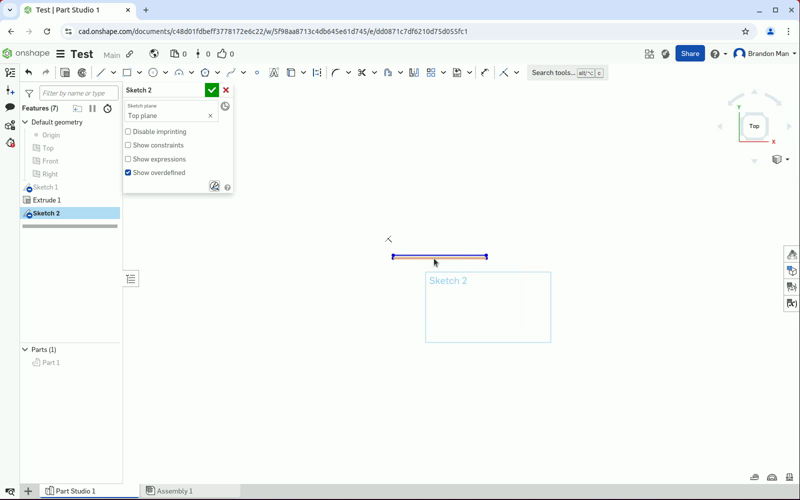
scroll(6)
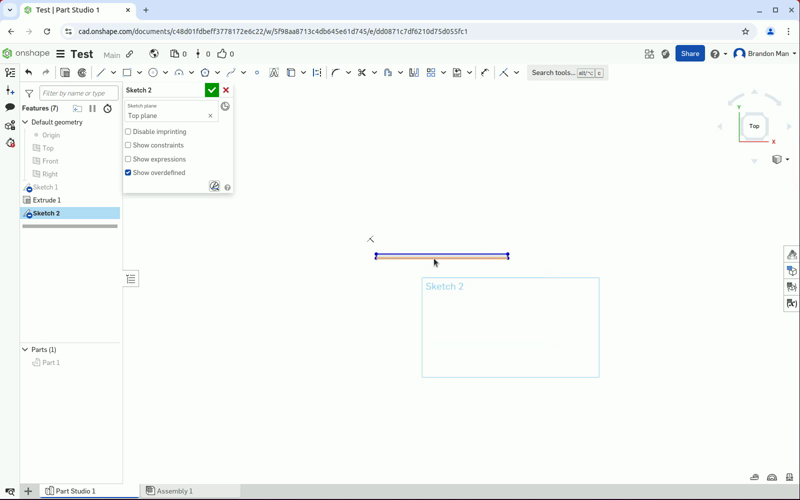
scroll(6)
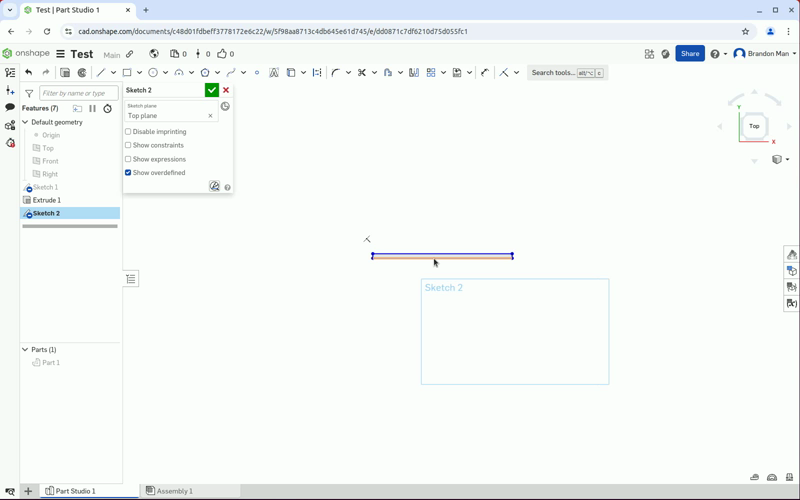
scroll(6)
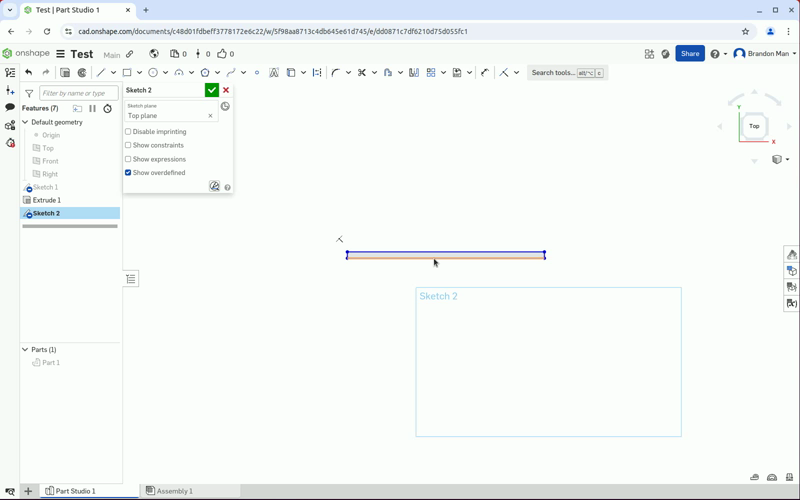
scroll(6)
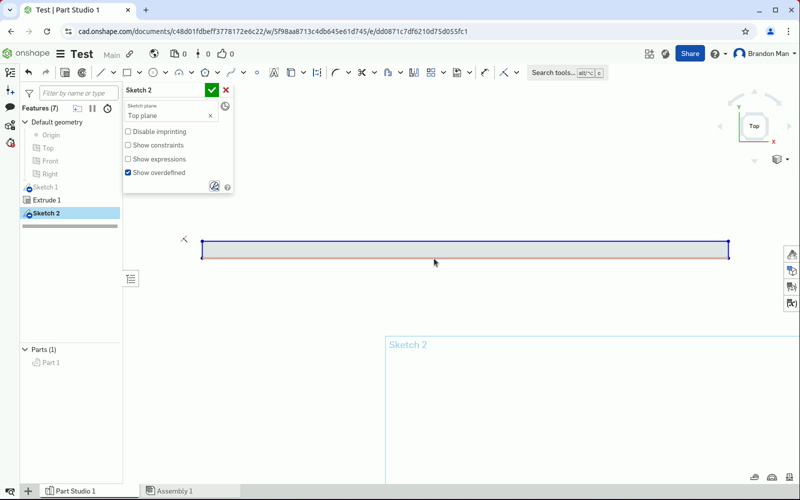
click(434, 258)
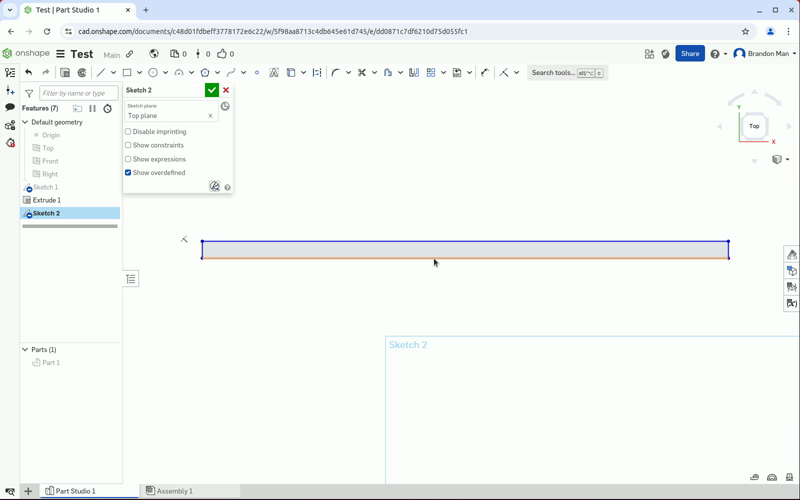
scroll(-6)
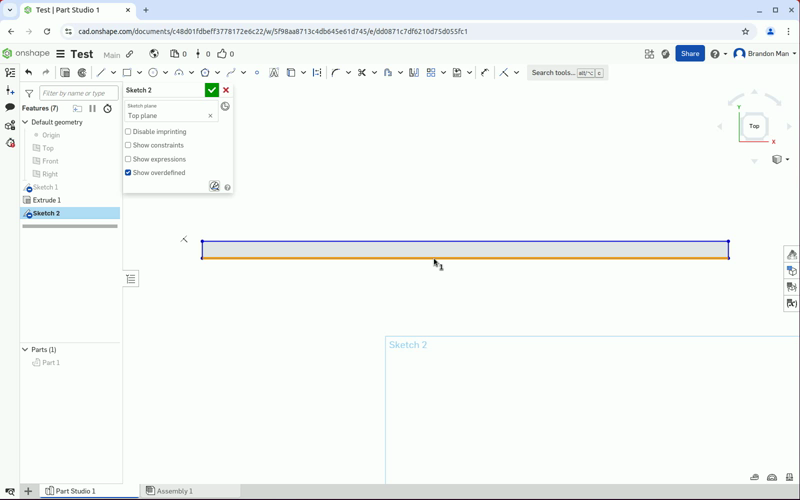
scroll(-6)
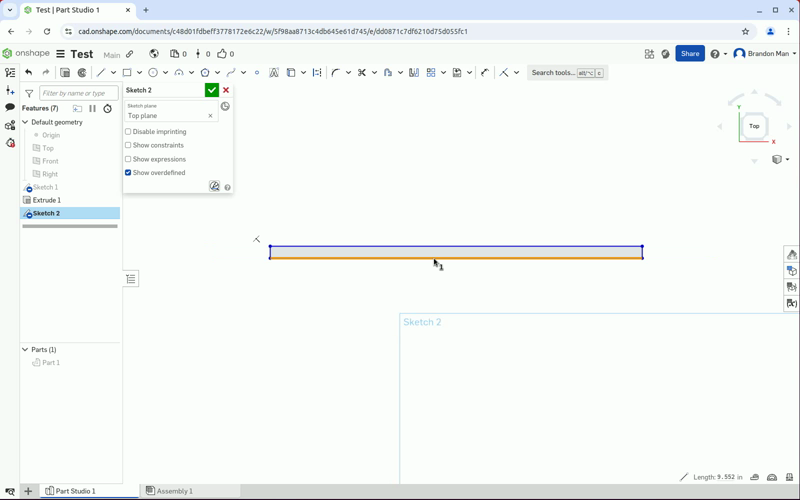
scroll(-6)
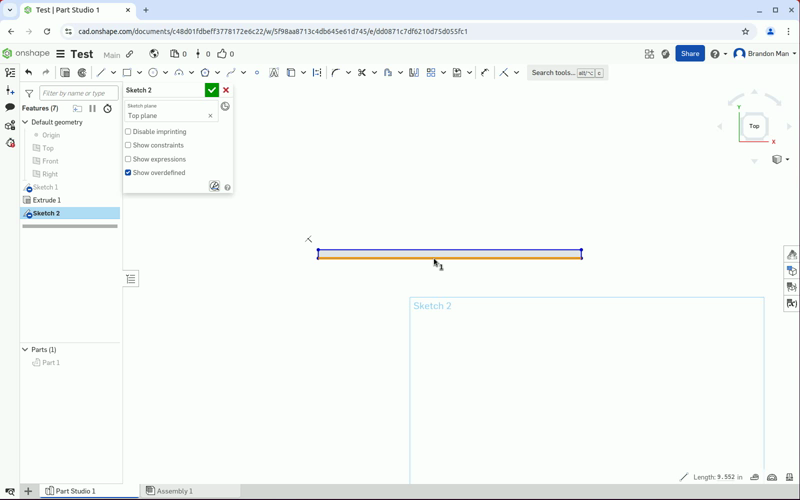
scroll(-6)
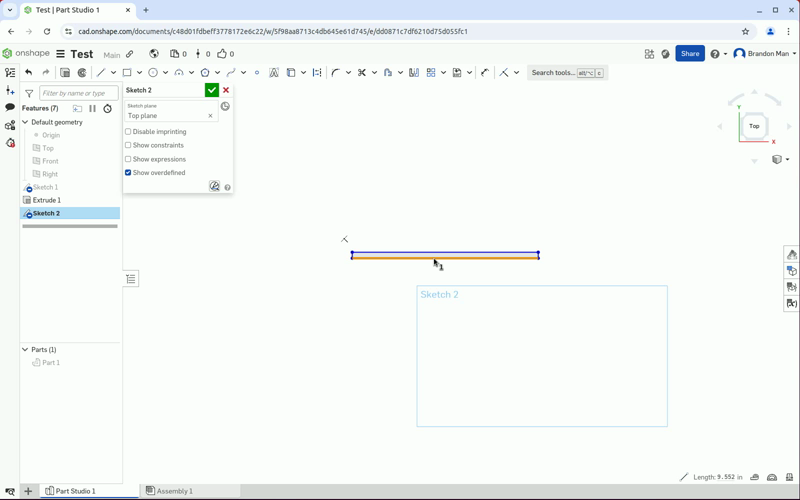
scroll(-6)
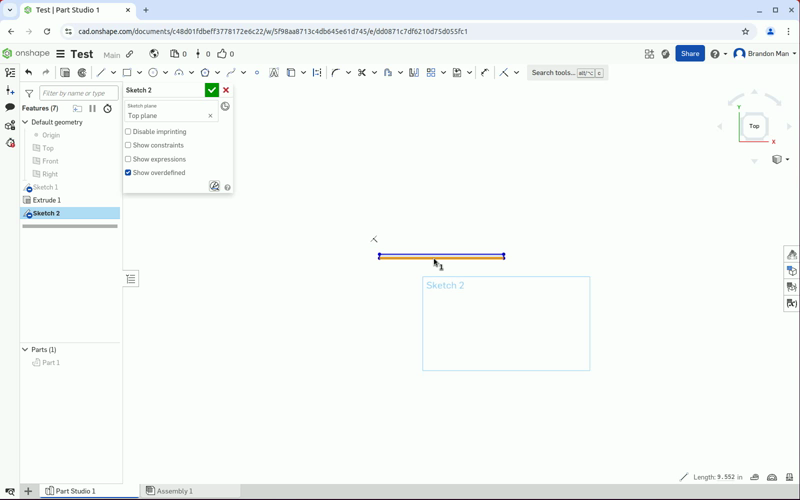
scroll(-6)
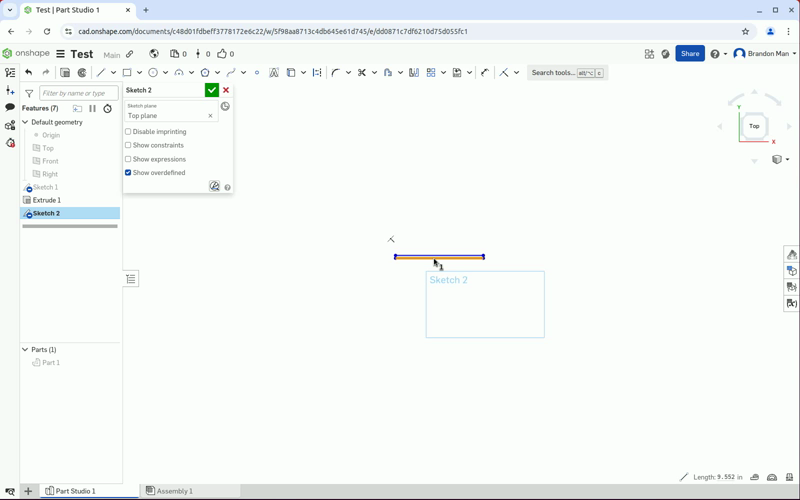
scroll(-6)
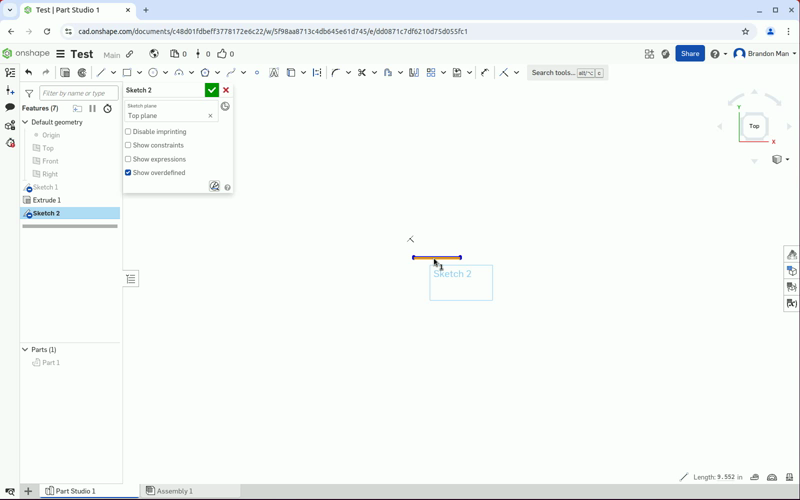
mouse_move(73, 352)
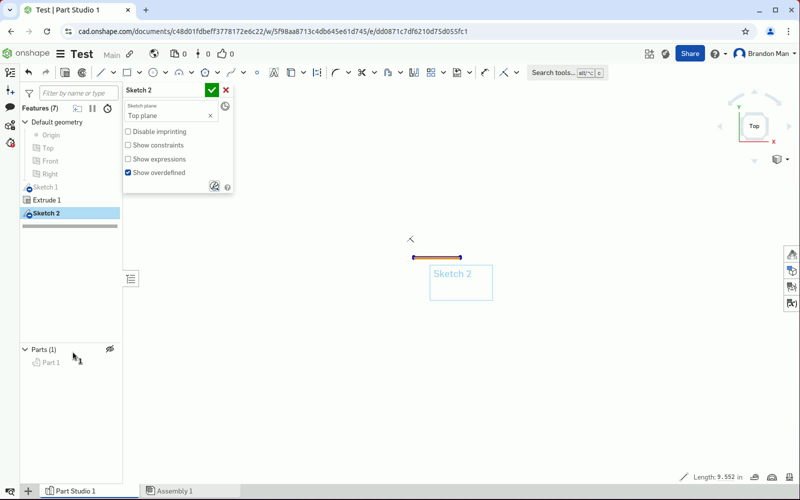
key(shift+y)
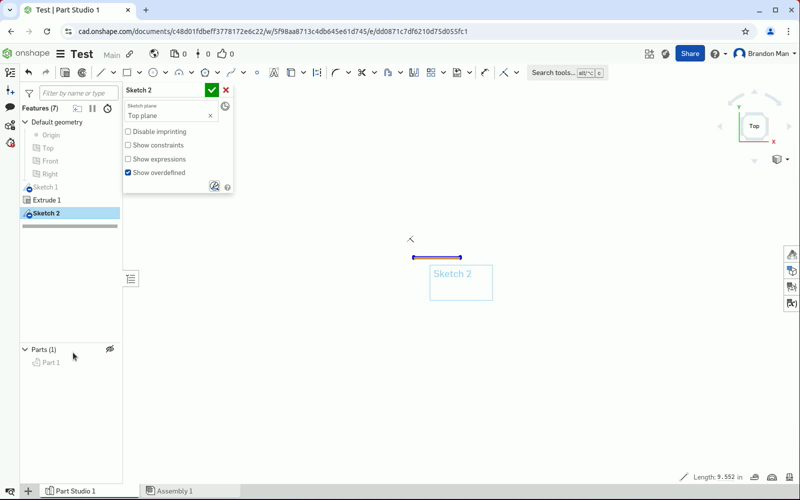
key(shift+e)
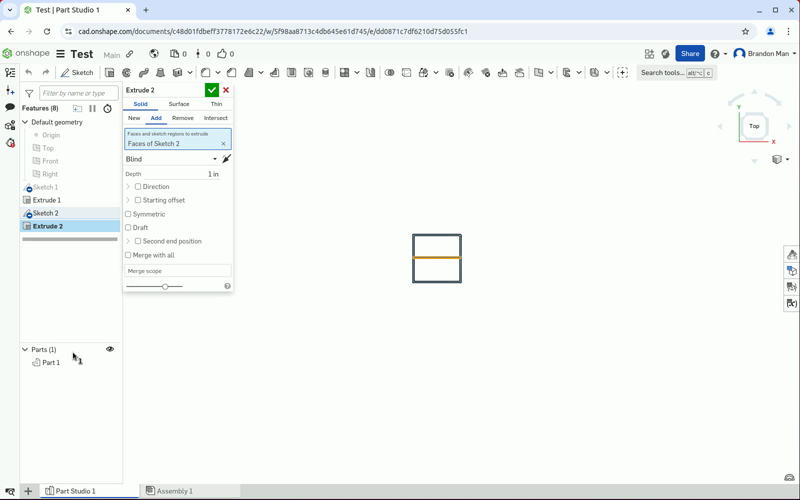
mouse_move(143, 106)
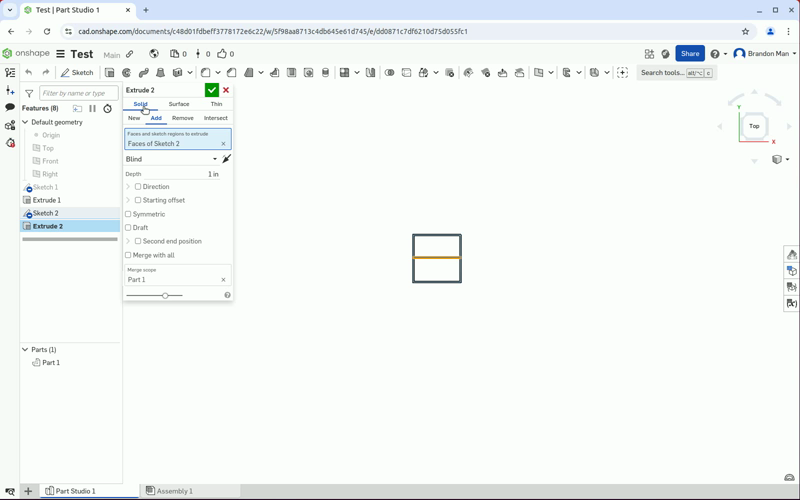
click(143, 106)
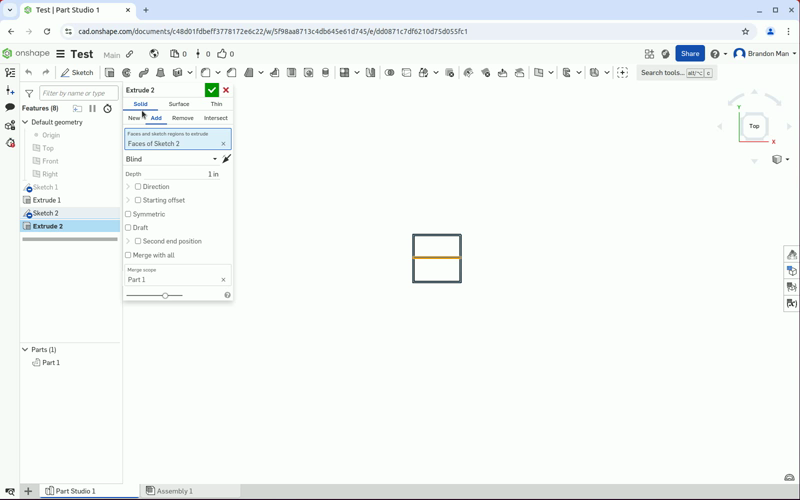
mouse_move(137, 120)
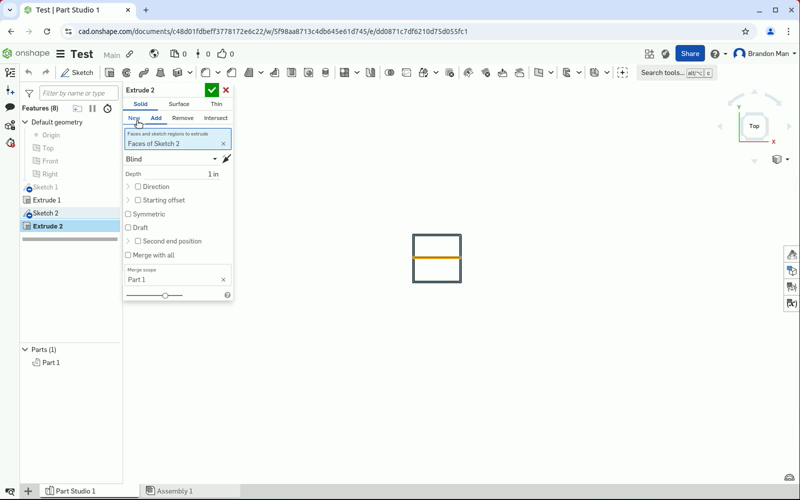
click(137, 120)
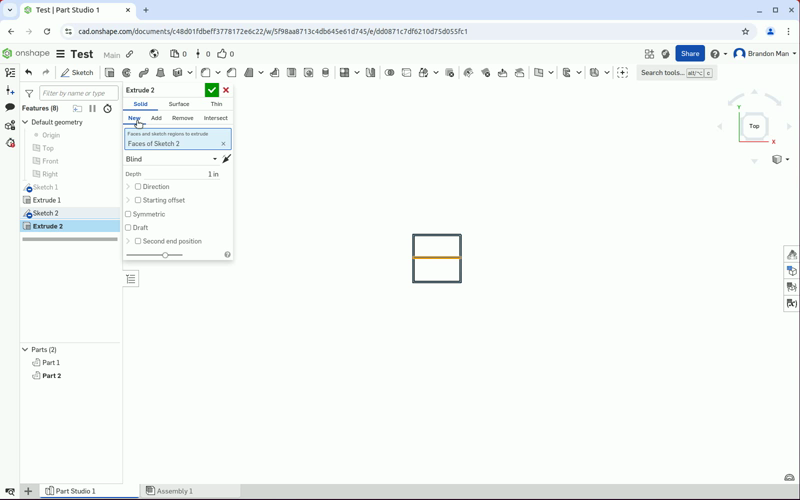
key(tab, 4)
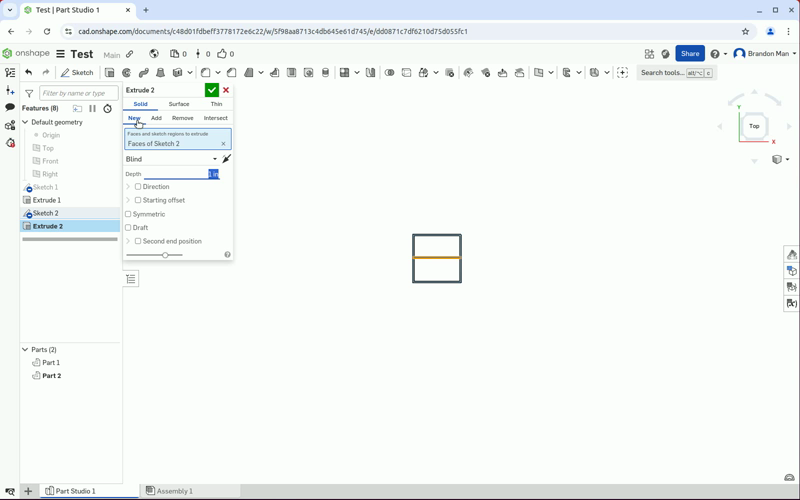
text(0.241)
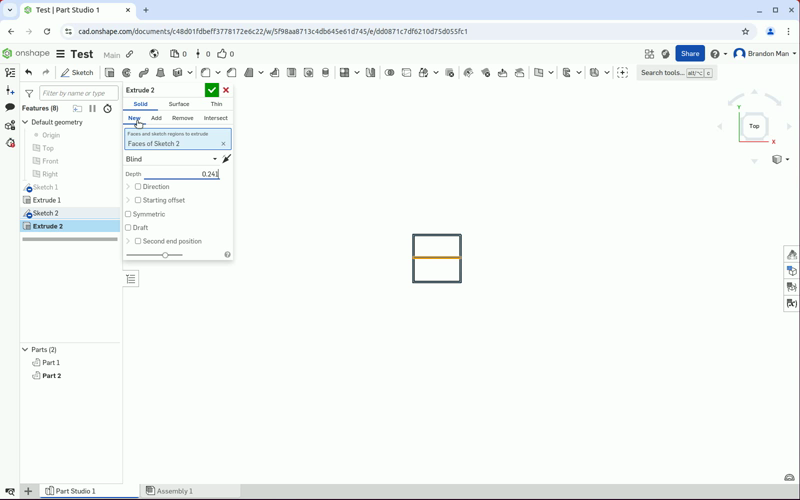
key(enter)
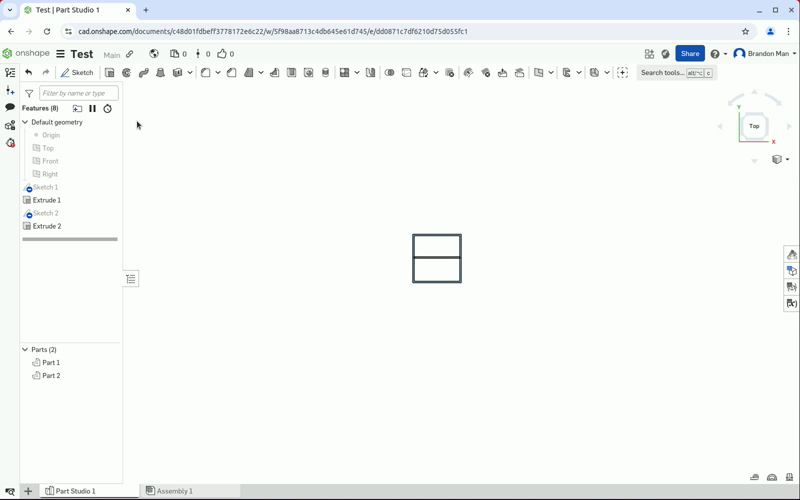
key(shift+h)
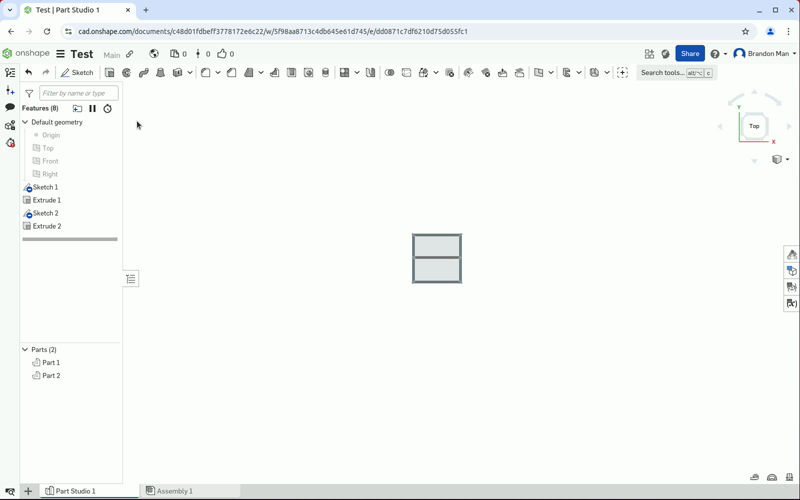
key(shift+h)
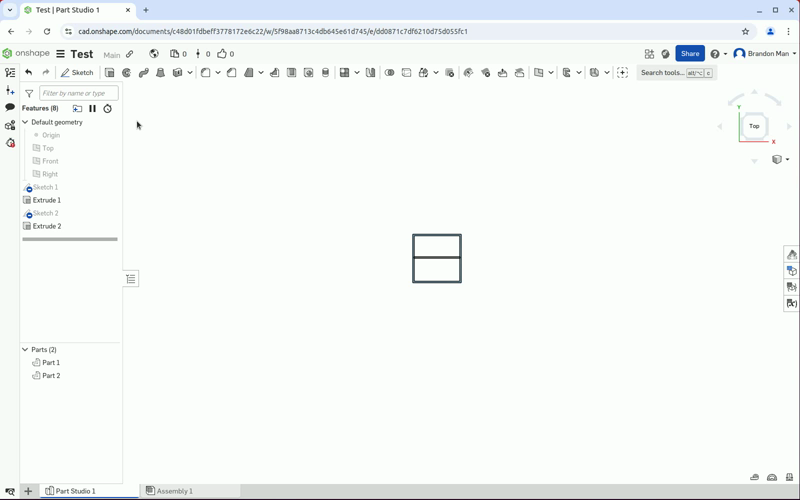
mouse_move(73, 189)
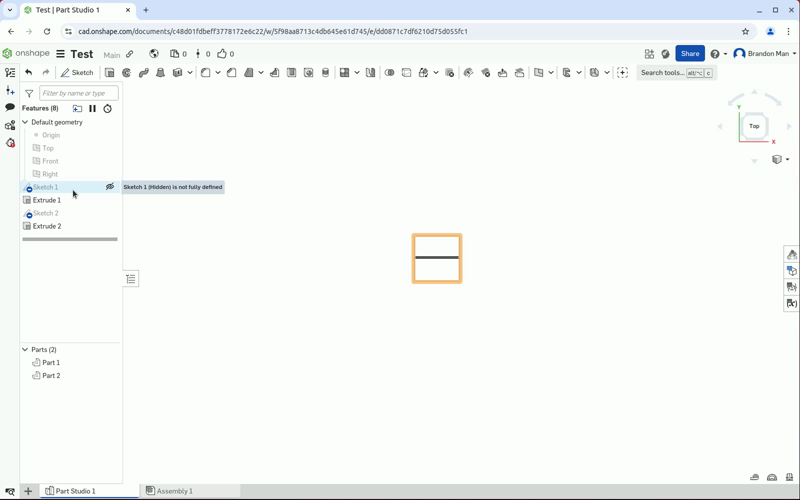
click(73, 189)
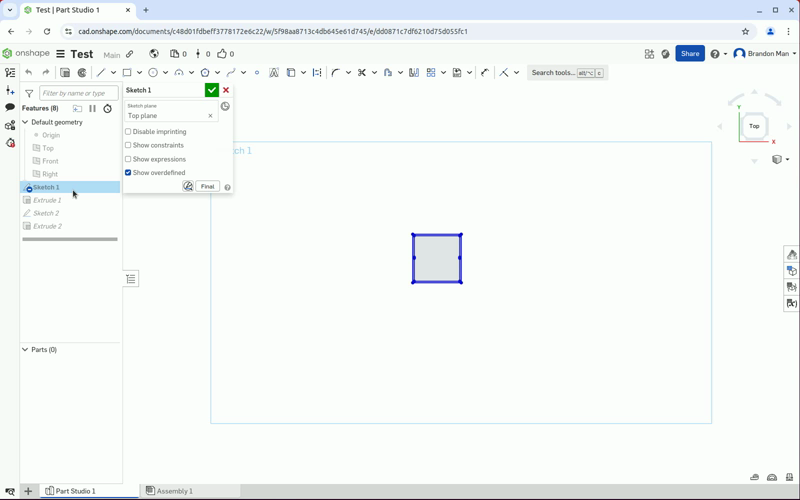
mouse_move(229, 92)
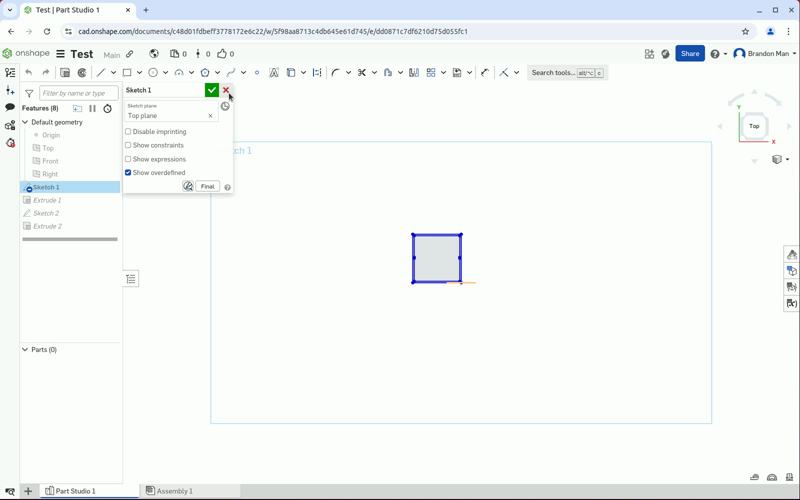
click(229, 92)
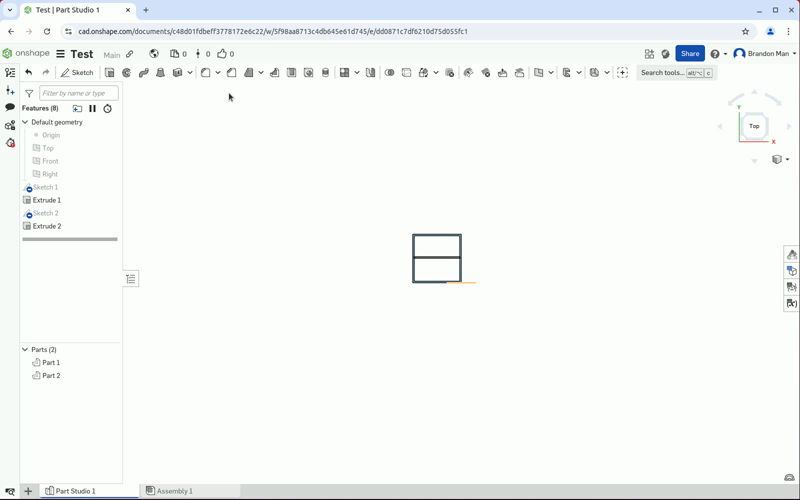
mouse_move(541, 75)
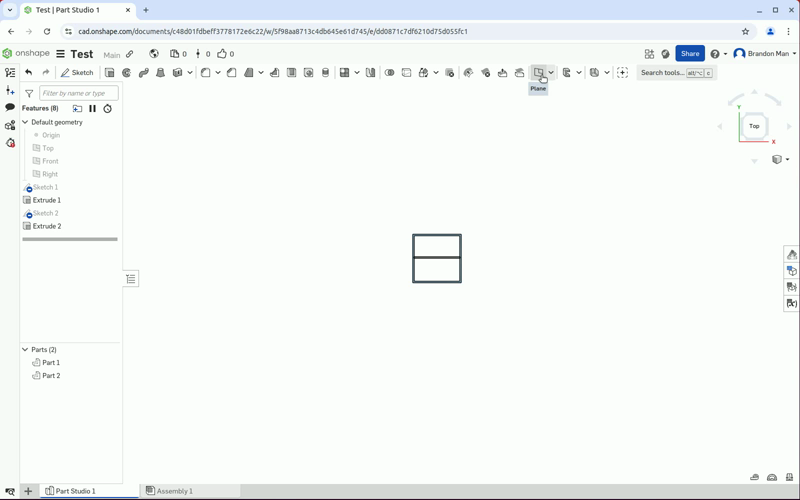
click(541, 75)
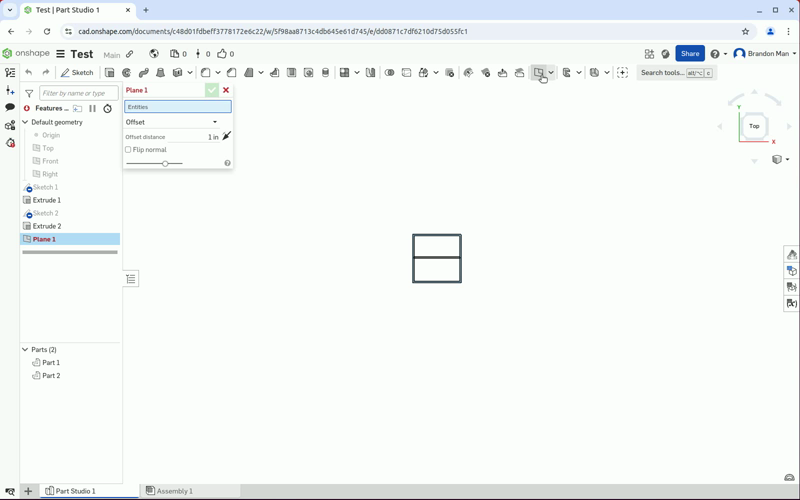
mouse_move(73, 150)
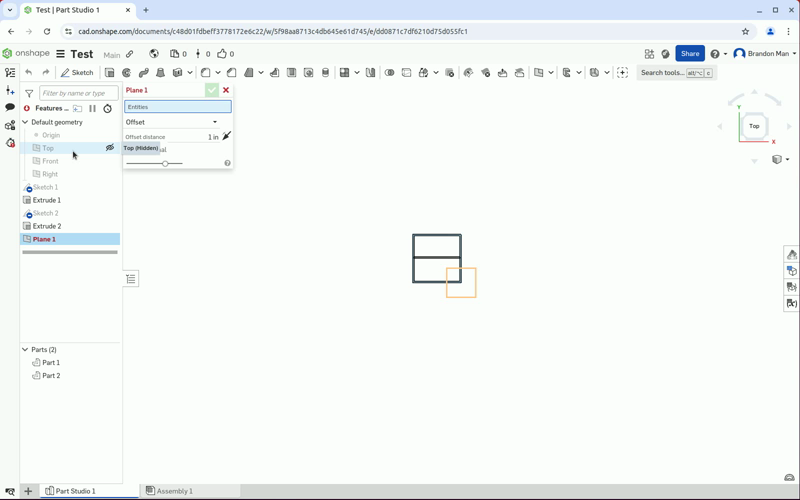
click(73, 150)
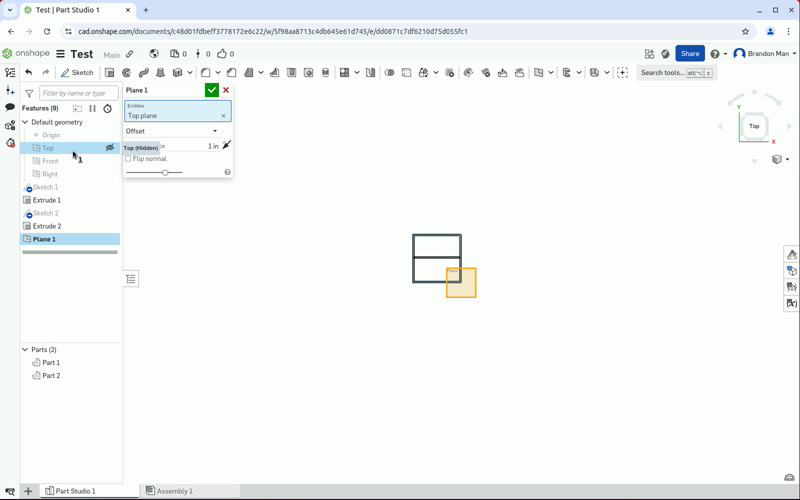
key(tab, 2)
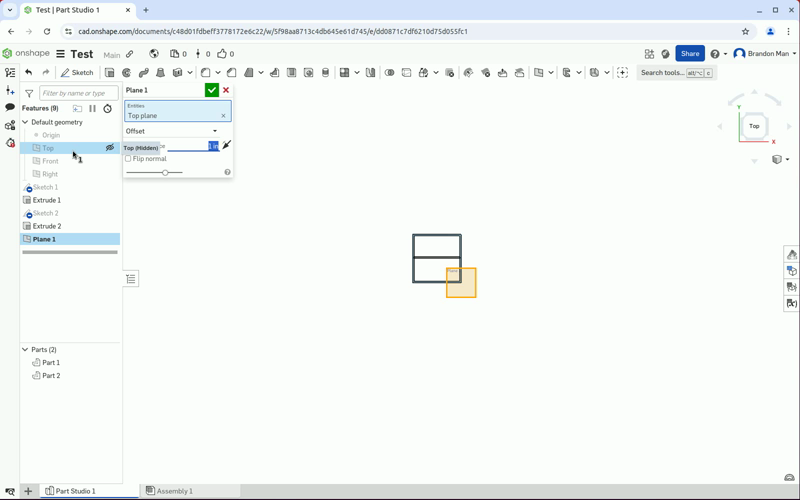
text(0.246)
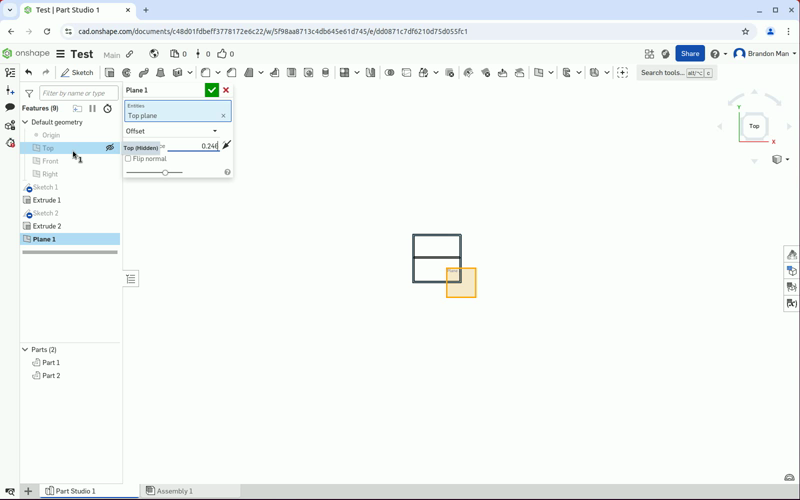
key(enter, 2)
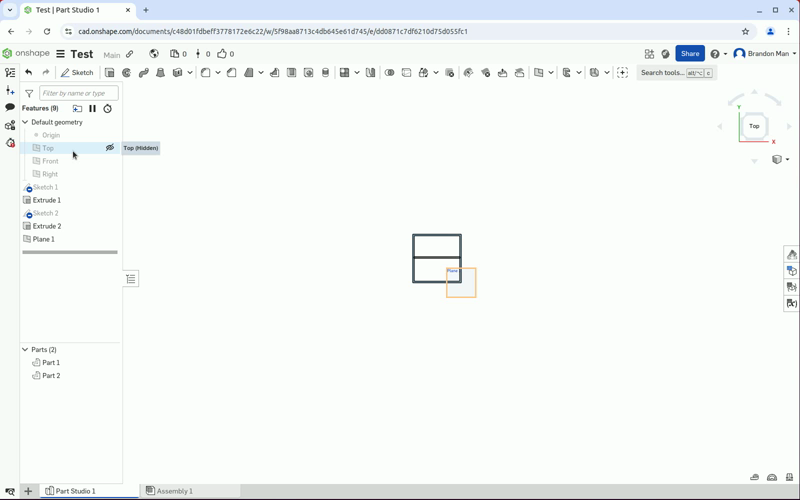
key(shift+s)
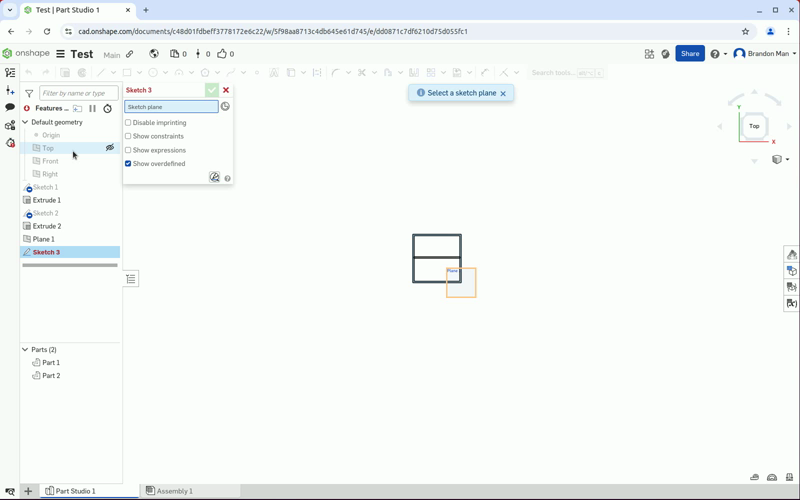
mouse_move(73, 241)
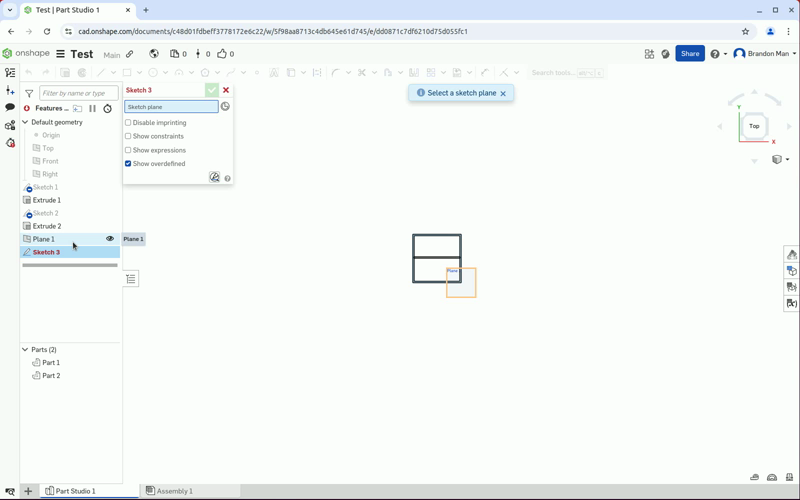
click(73, 241)
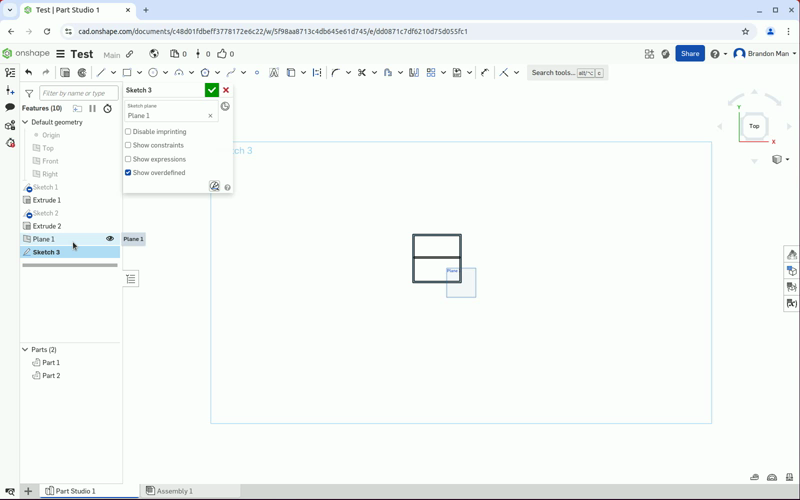
mouse_move(73, 352)
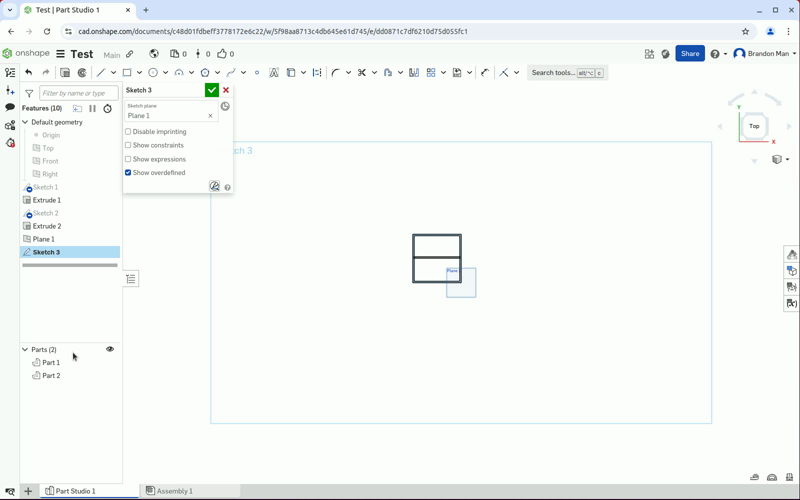
key(y)
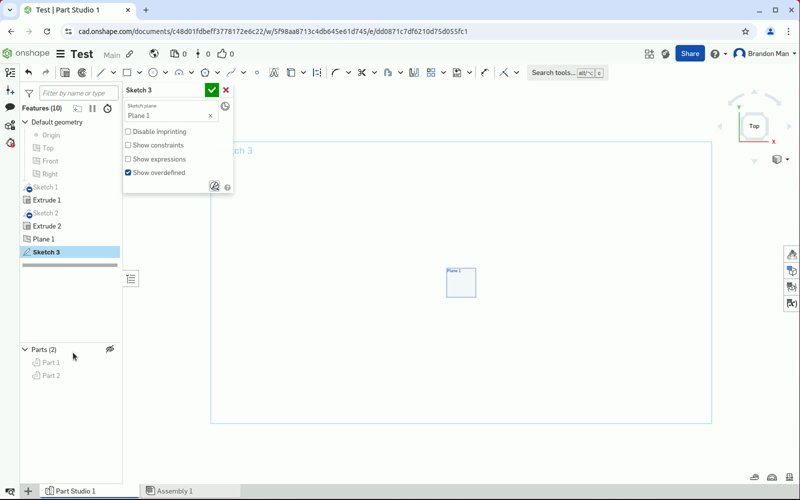
key(l)
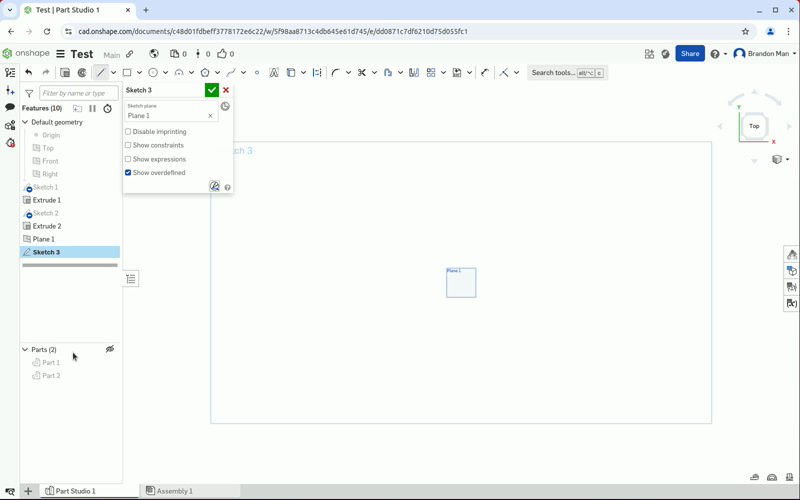
key_down(shift)
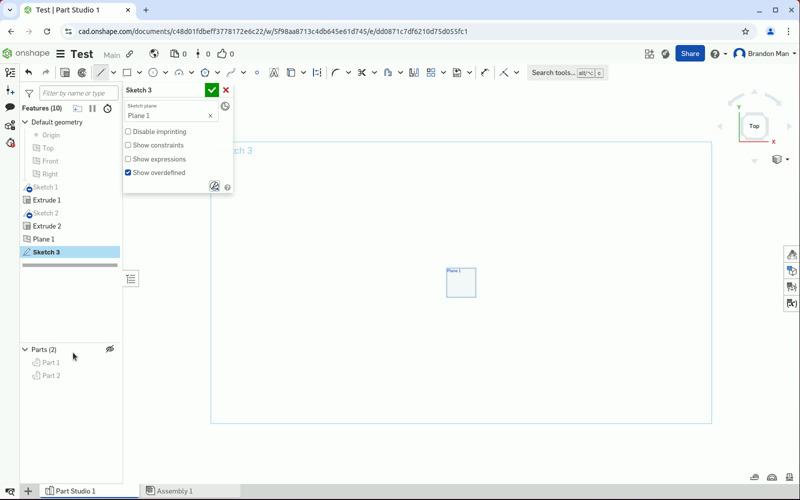
mouse_move(434, 258)
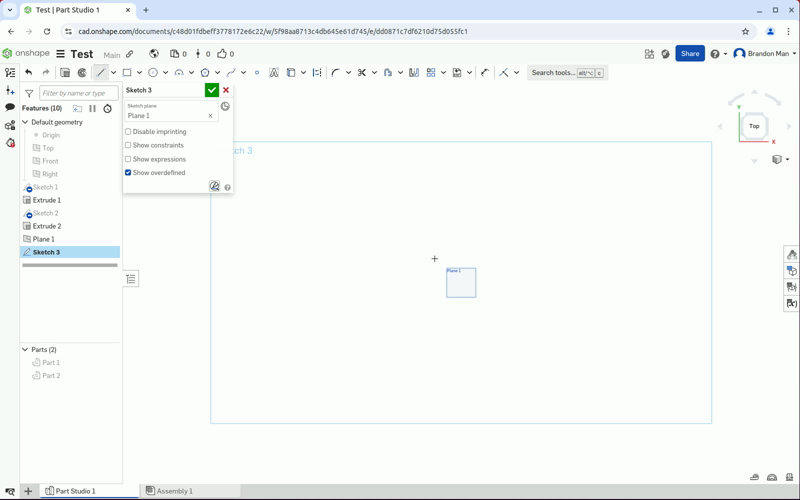
click(434, 258)
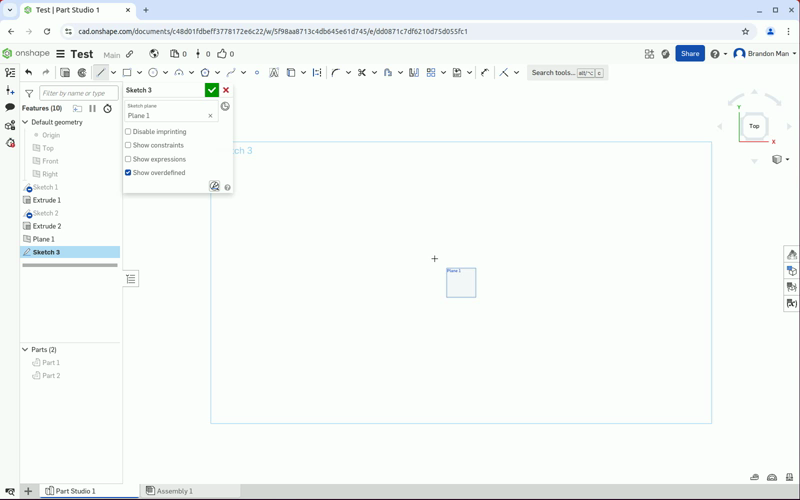
key_up(shift)
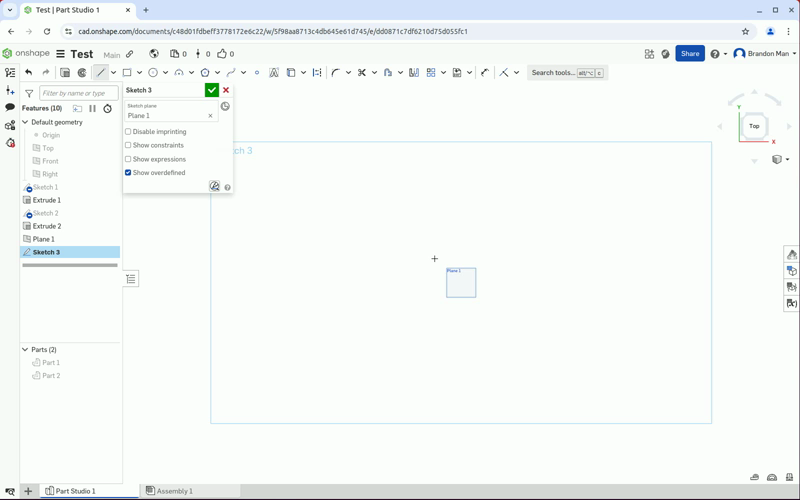
key_down(shift)
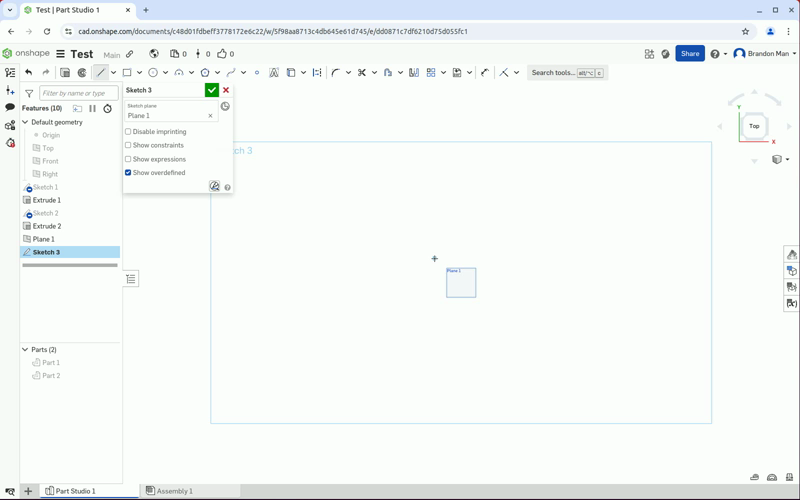
mouse_move(464, 258)
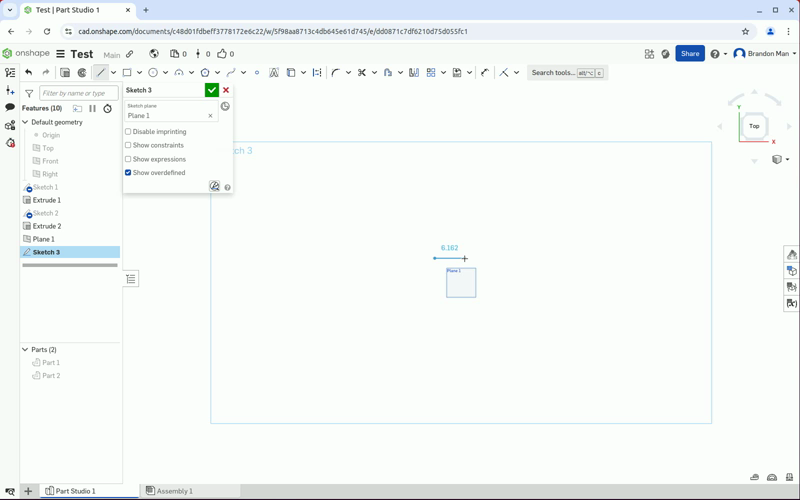
mouse_move(437, 258)
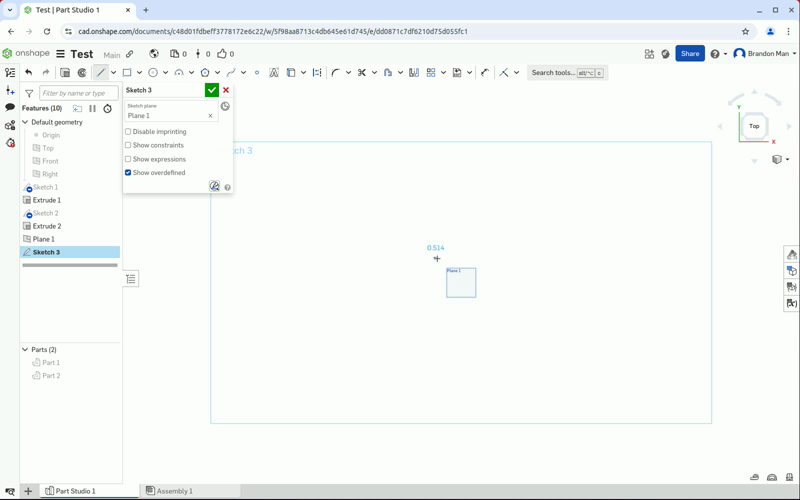
scroll(6)
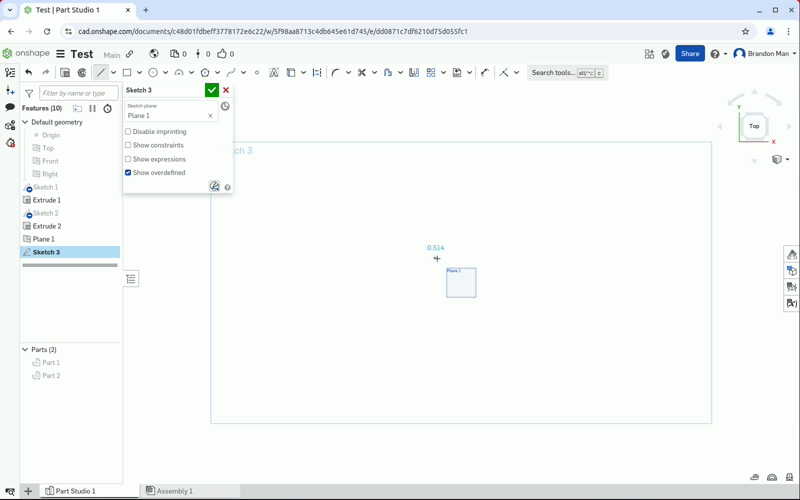
scroll(6)
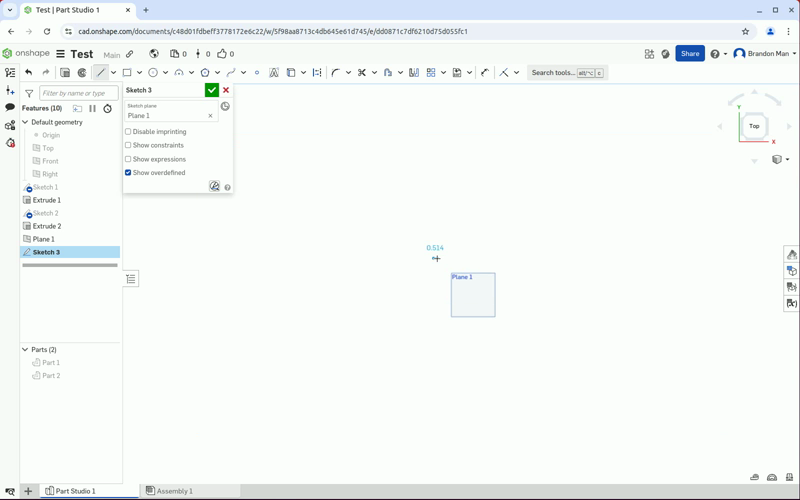
scroll(6)
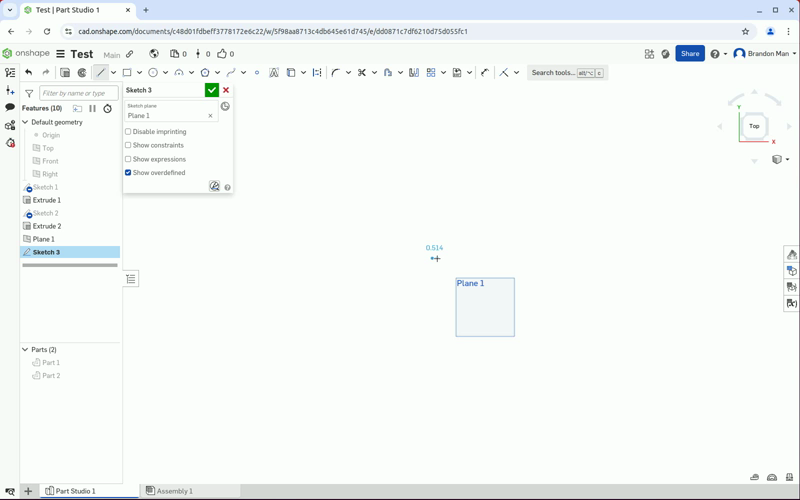
scroll(6)
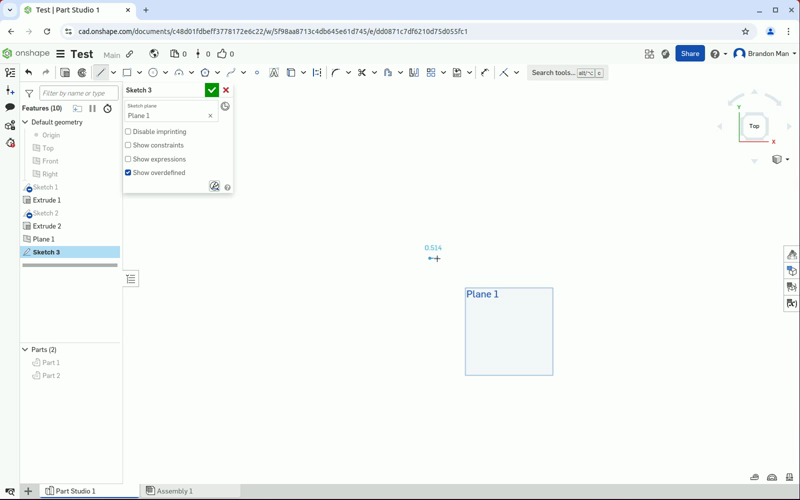
scroll(6)
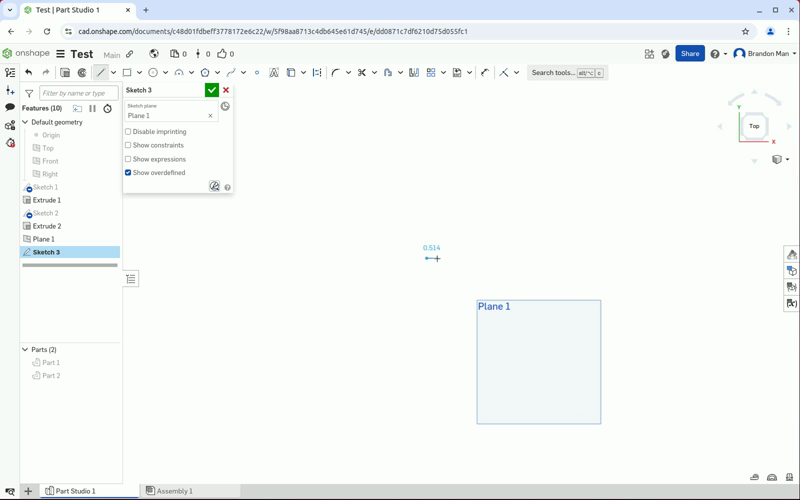
scroll(6)
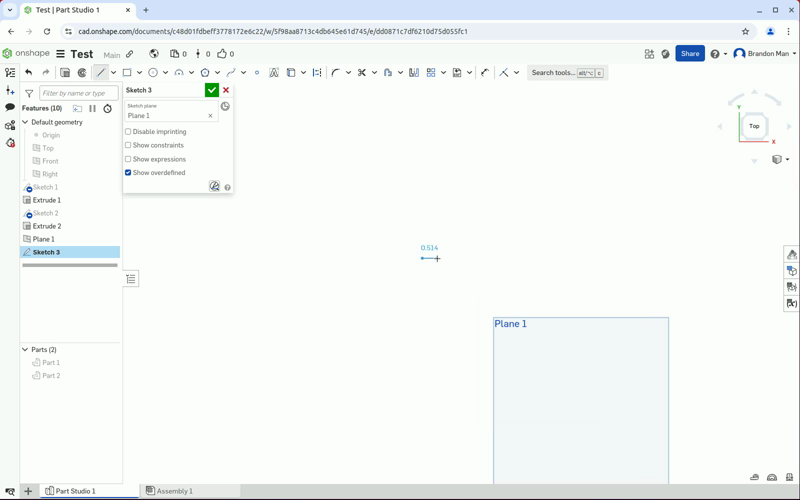
scroll(6)
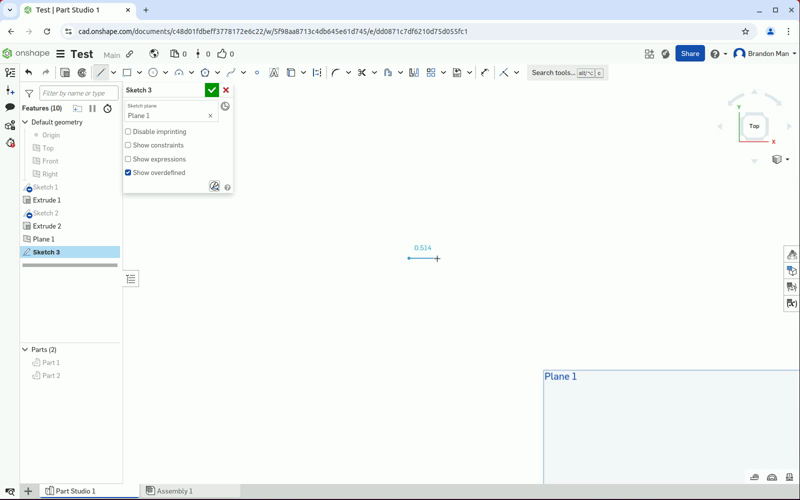
click(437, 258)
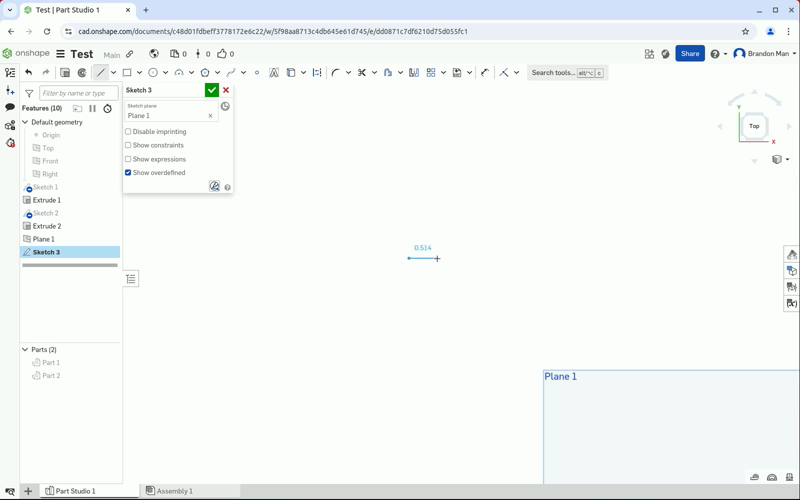
scroll(-6)
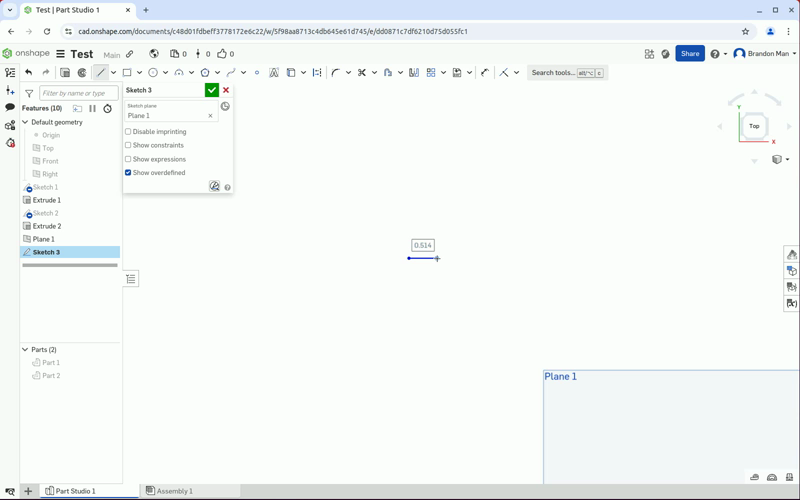
scroll(-6)
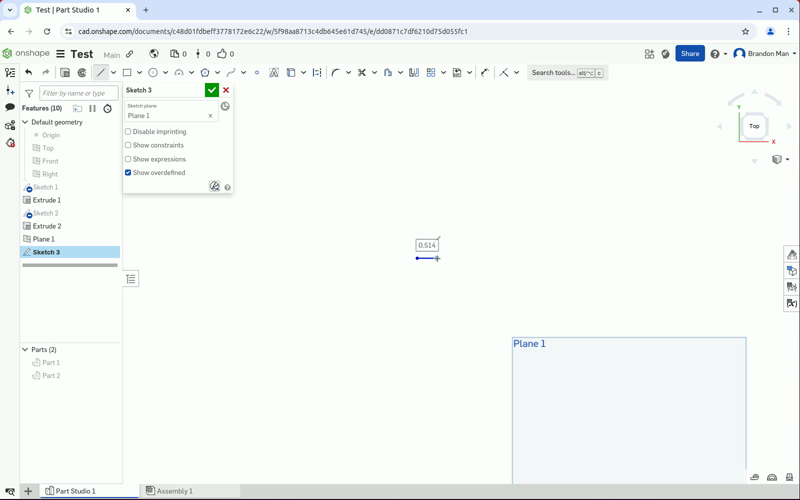
scroll(-6)
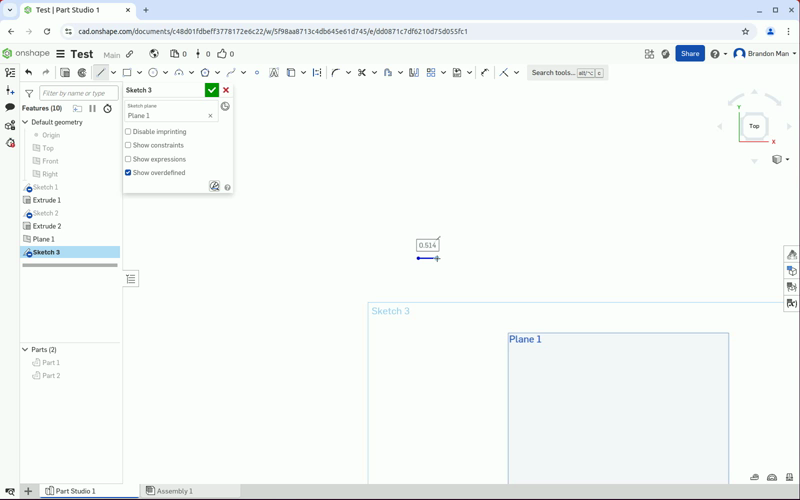
scroll(-6)
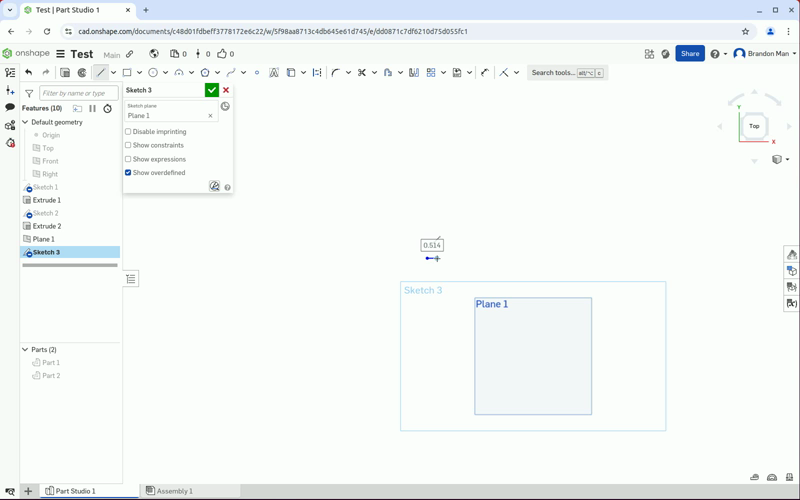
scroll(-6)
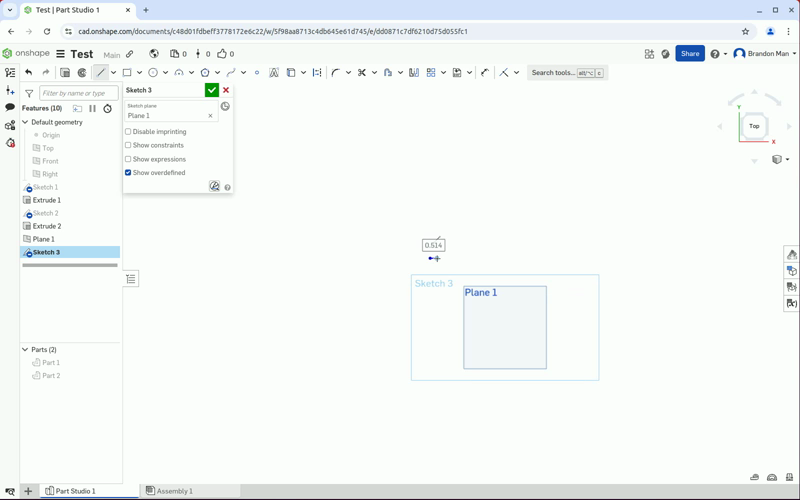
scroll(-6)
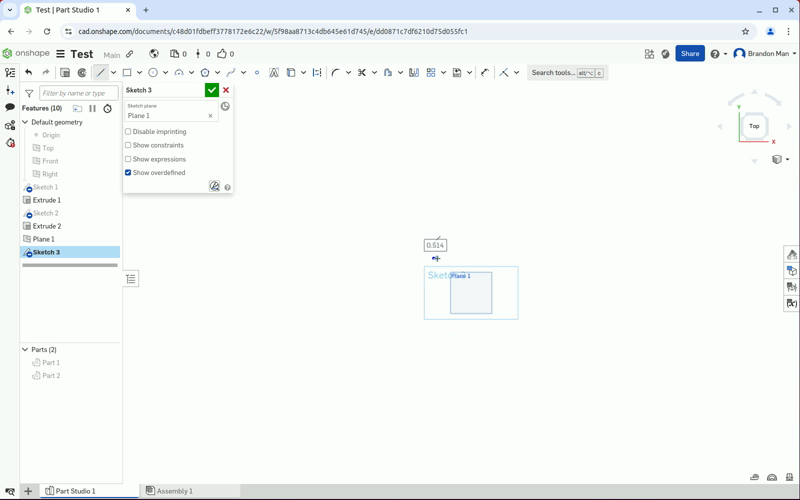
scroll(-6)
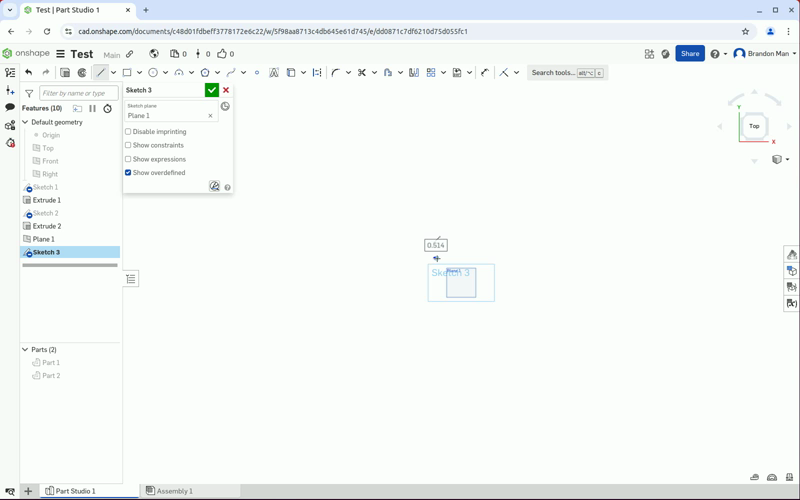
key_up(shift)
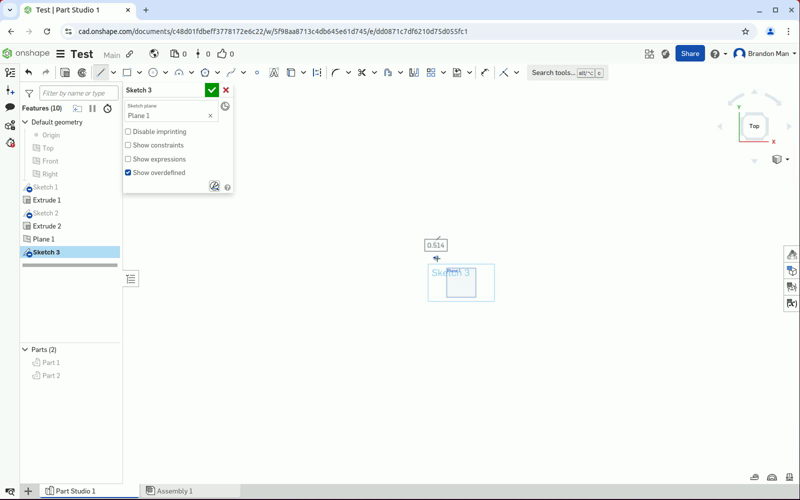
key_down(shift)
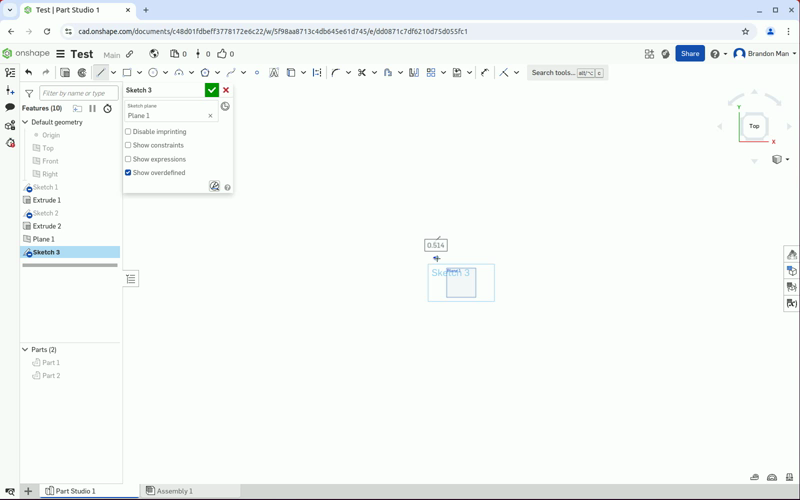
mouse_move(467, 258)
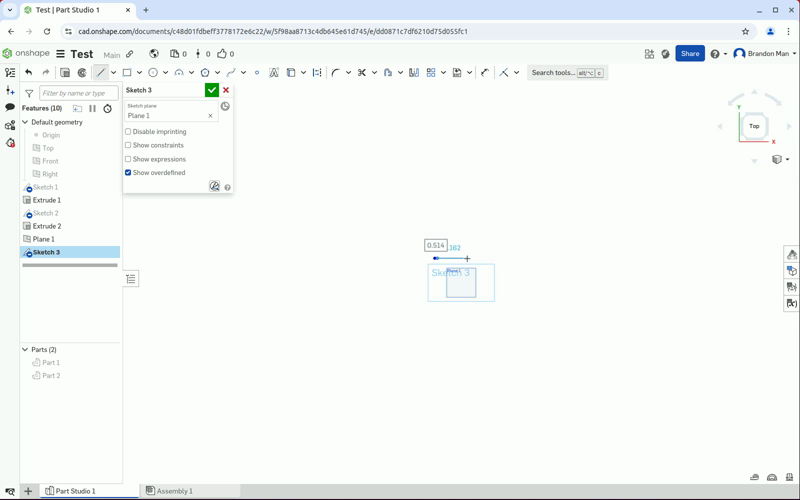
mouse_move(437, 255)
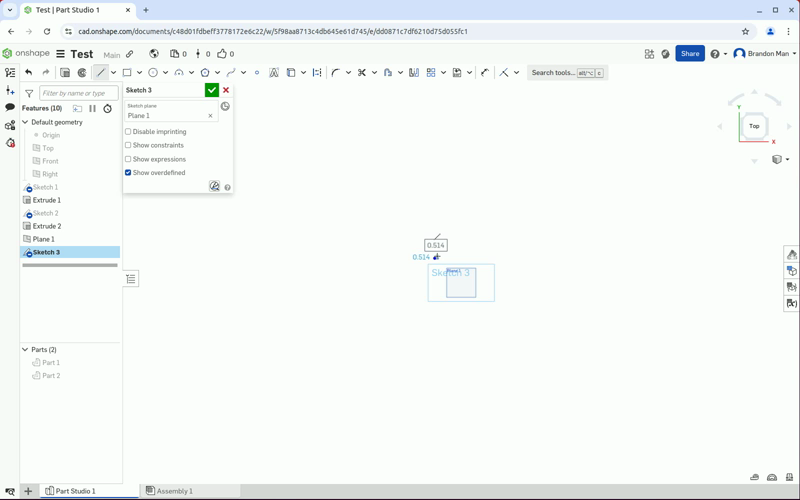
scroll(6)
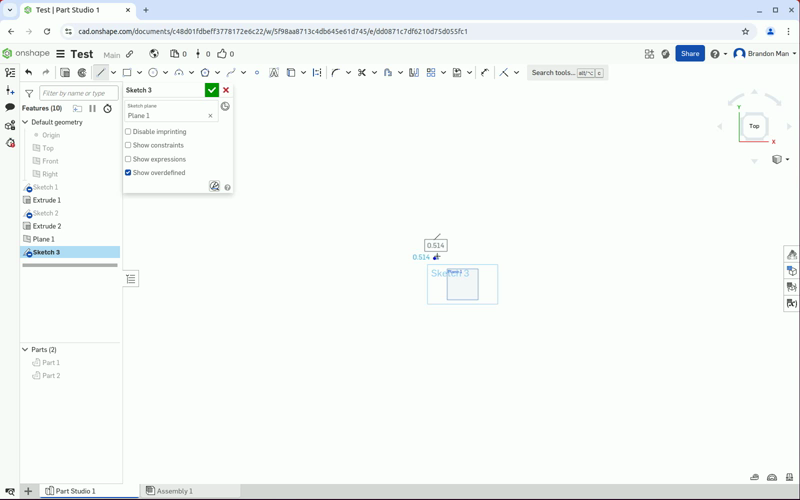
scroll(6)
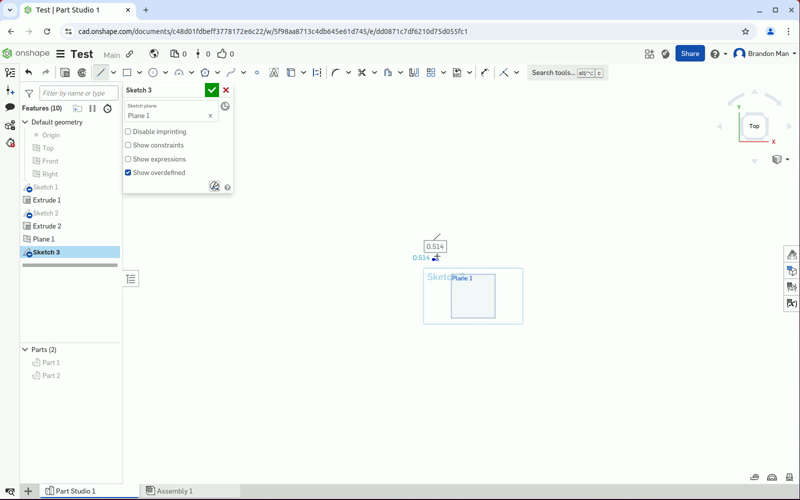
scroll(6)
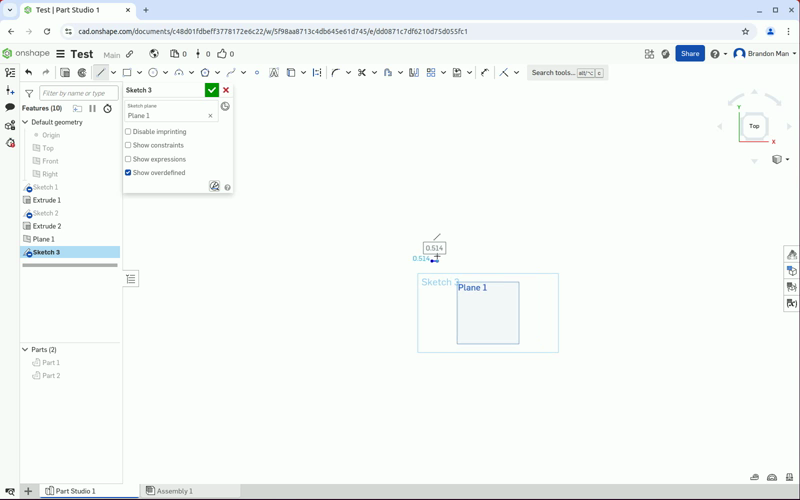
scroll(6)
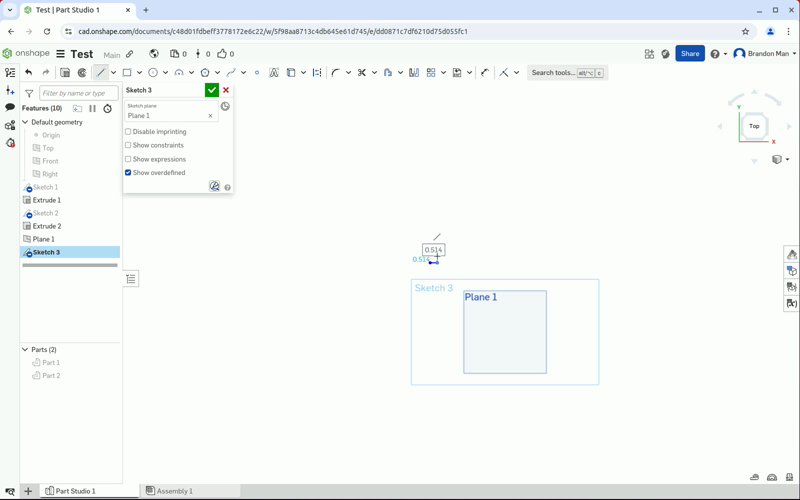
scroll(6)
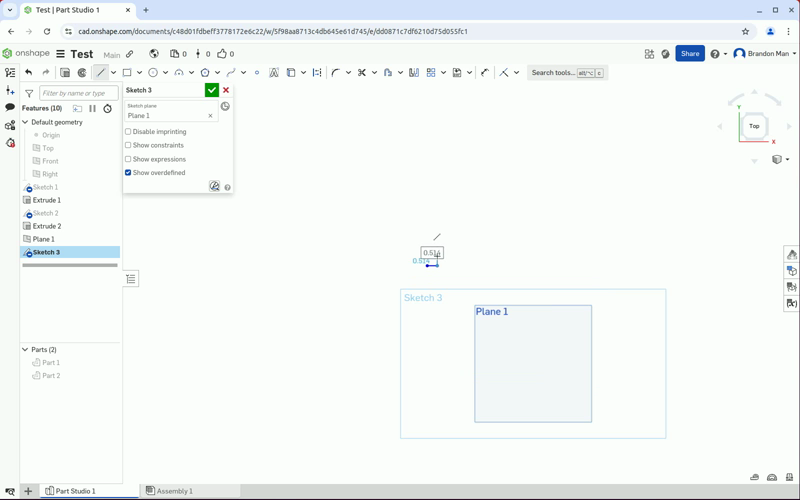
scroll(6)
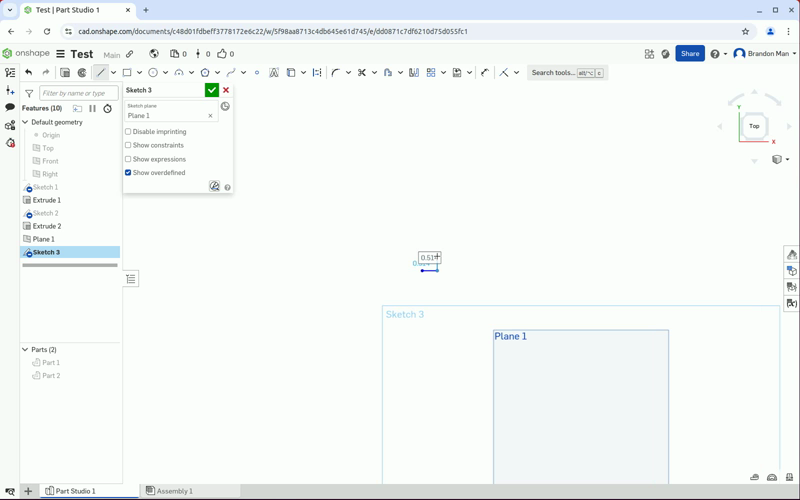
scroll(6)
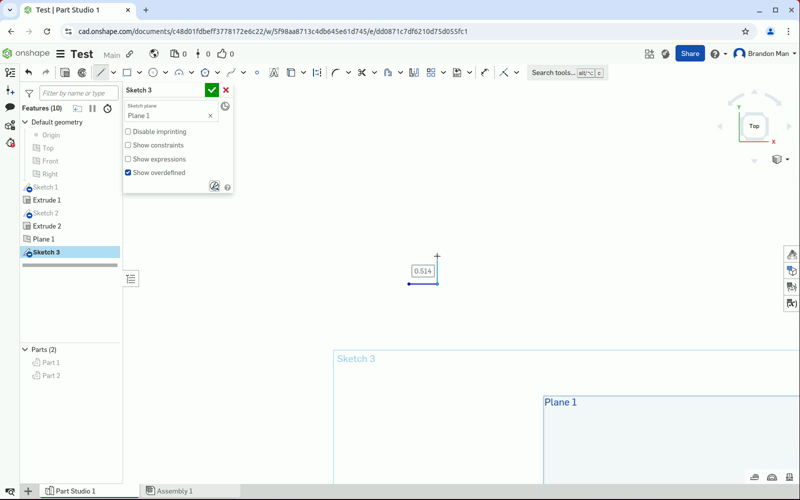
click(437, 255)
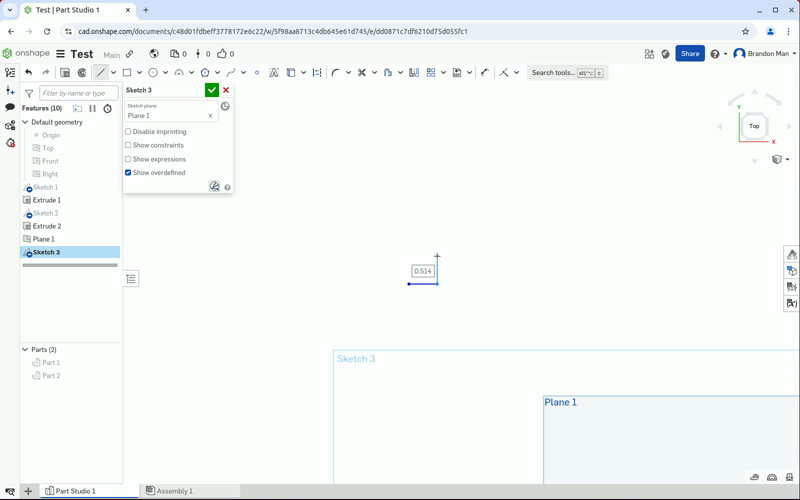
scroll(-6)
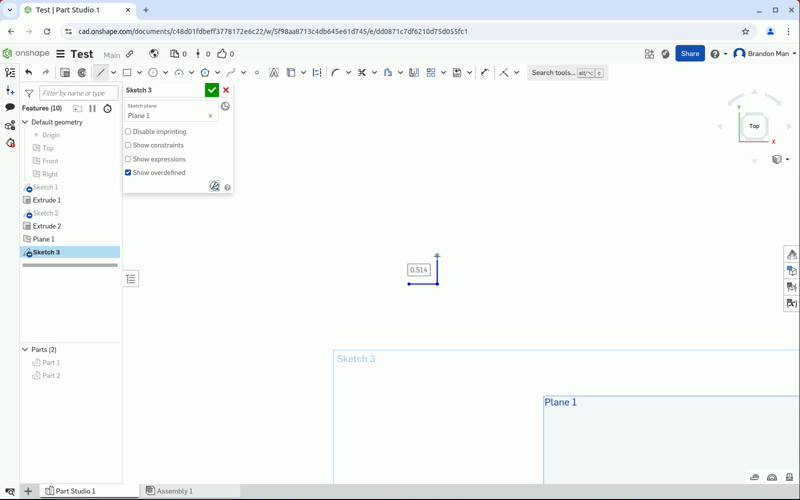
scroll(-6)
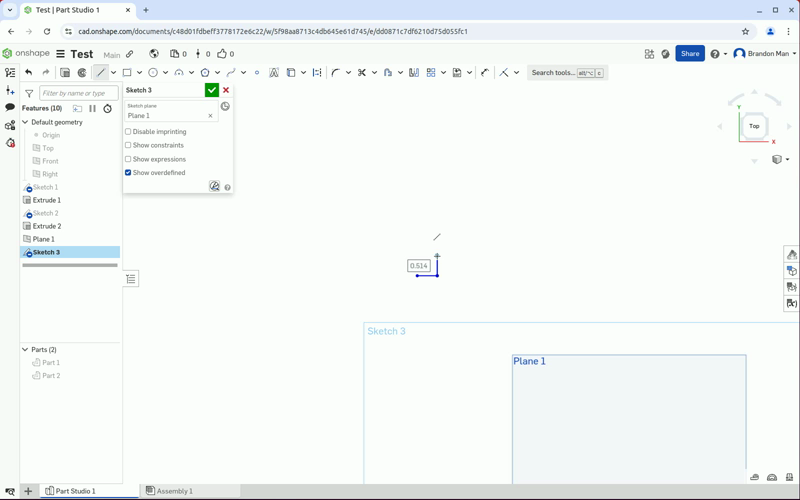
scroll(-6)
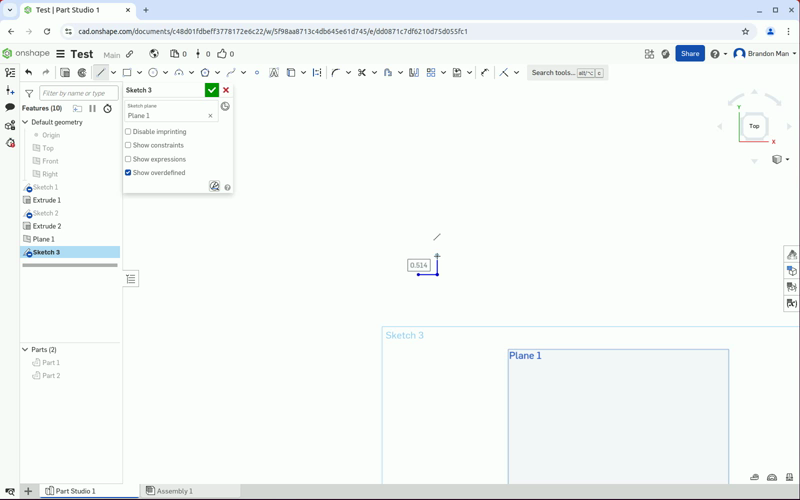
scroll(-6)
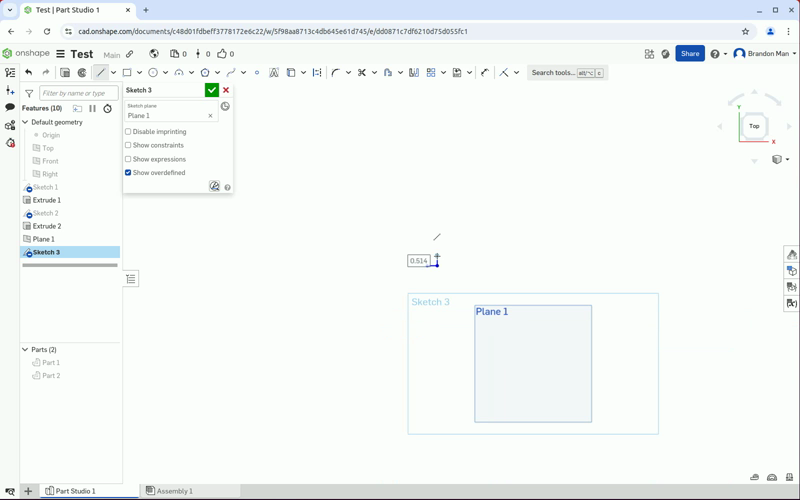
scroll(-6)
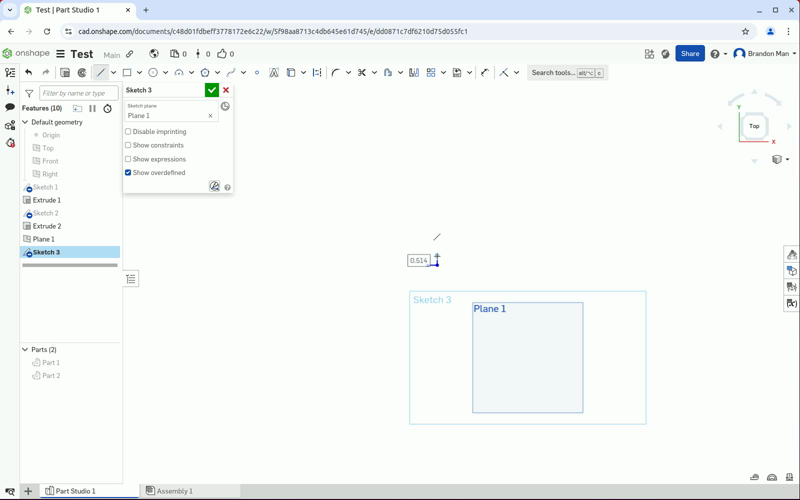
scroll(-6)
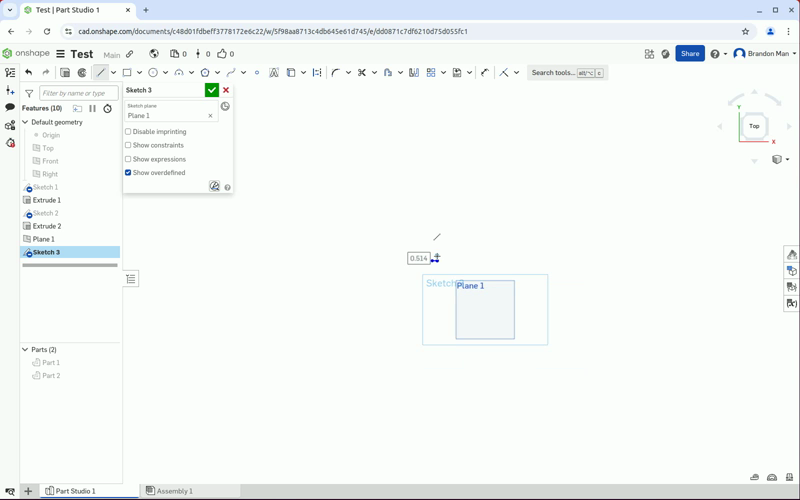
scroll(-6)
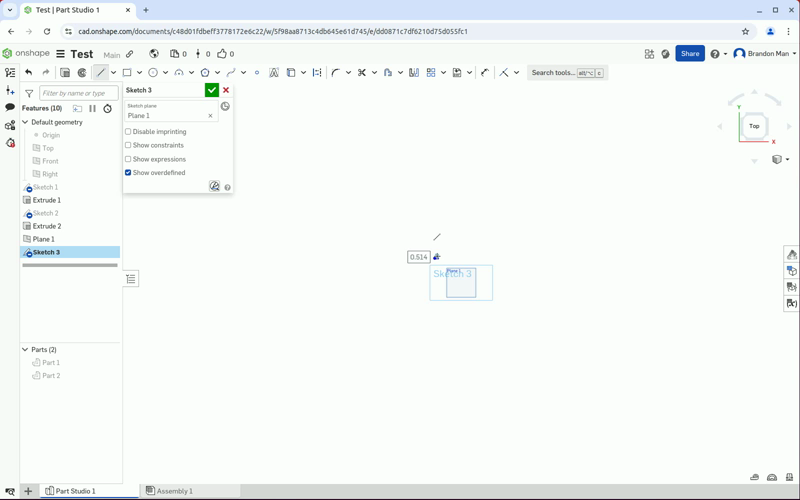
key_up(shift)
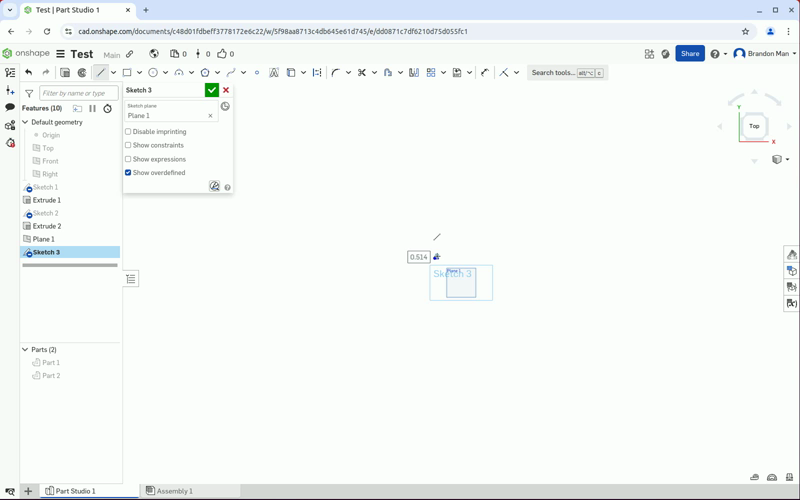
key_down(shift)
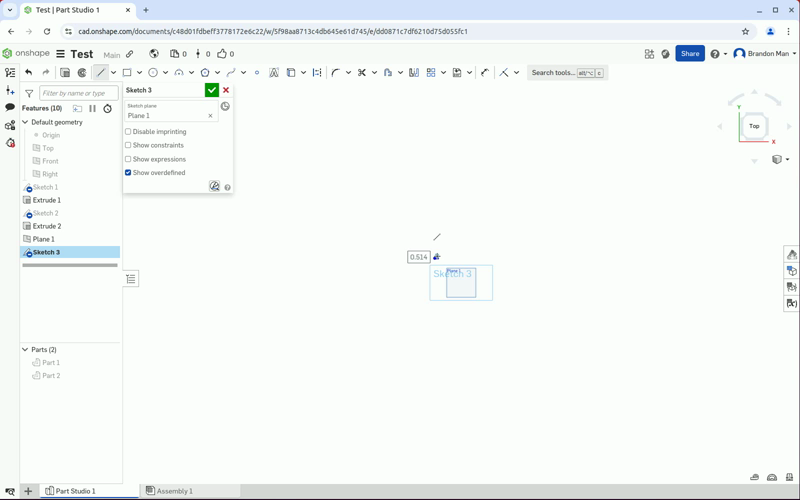
mouse_move(467, 255)
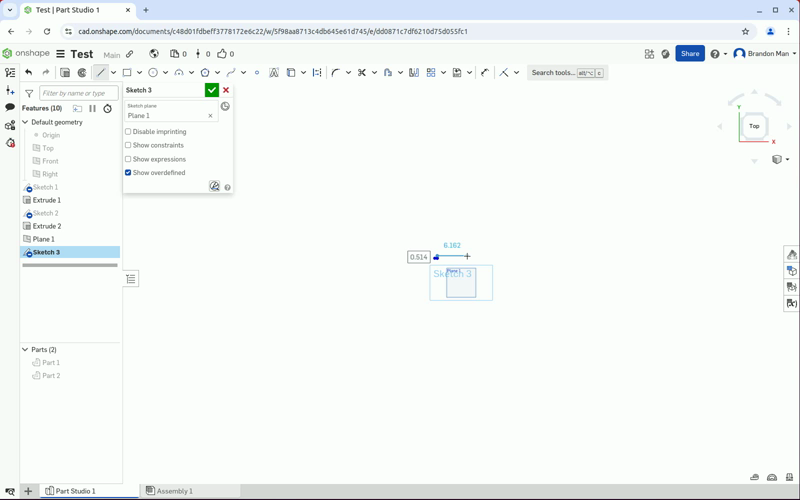
mouse_move(434, 255)
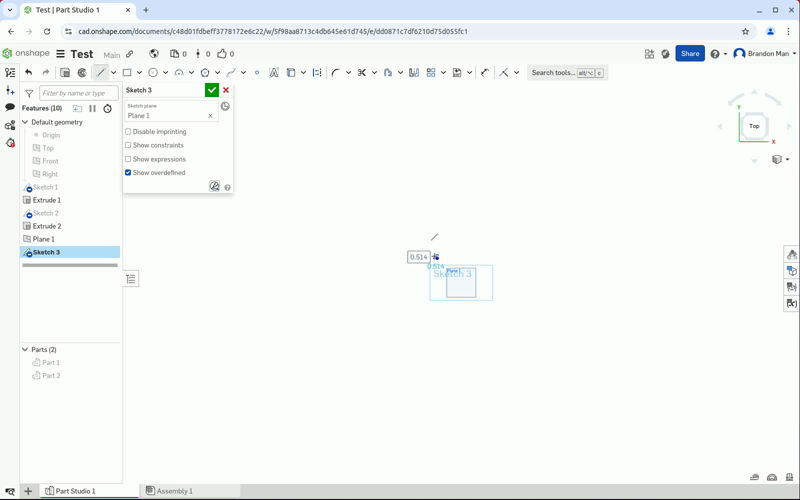
scroll(6)
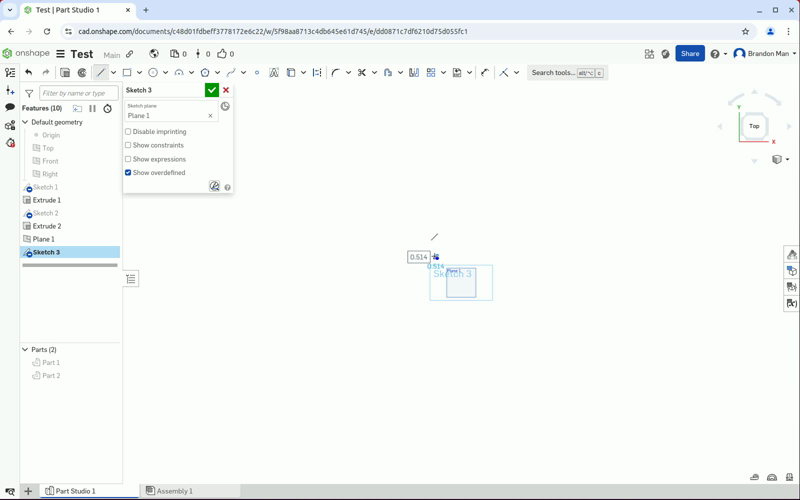
scroll(6)
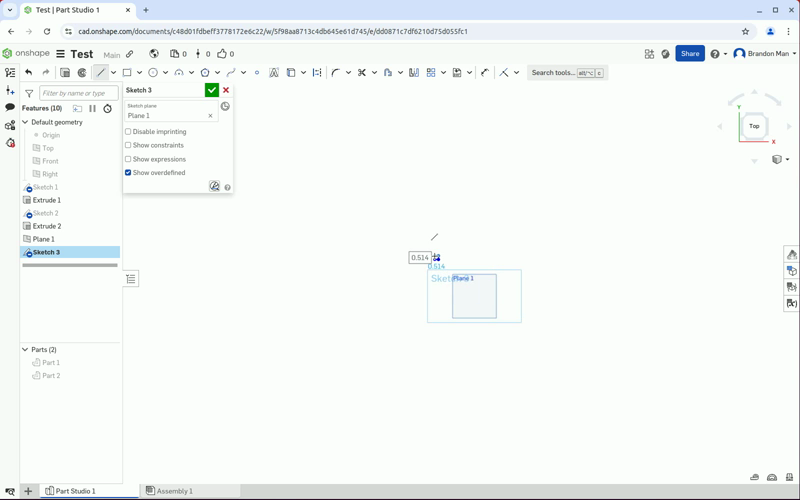
scroll(6)
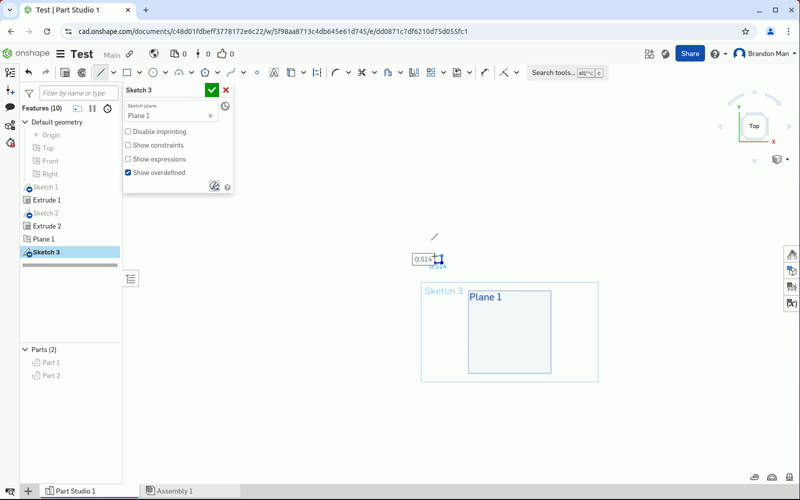
scroll(6)
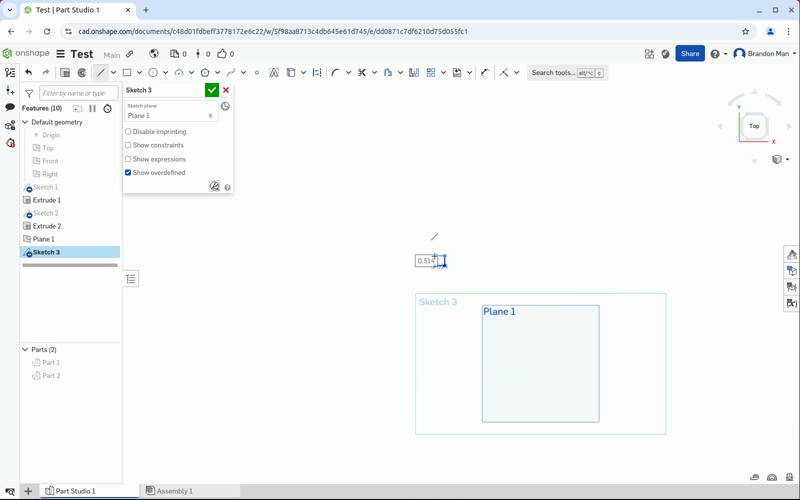
scroll(6)
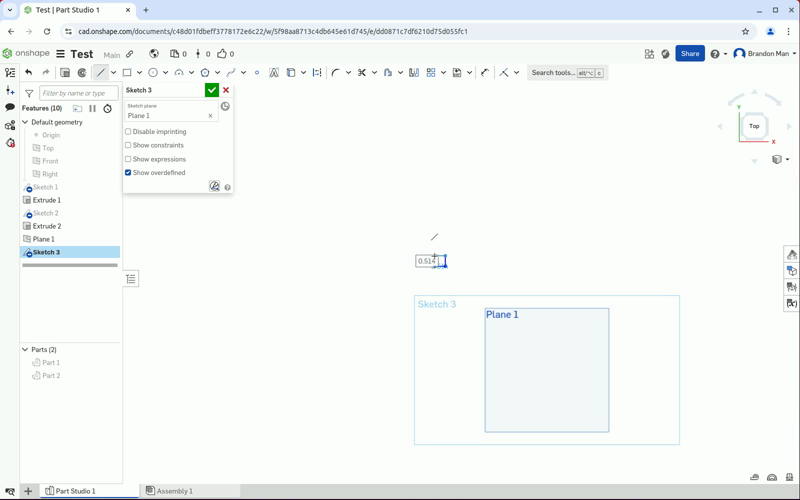
scroll(6)
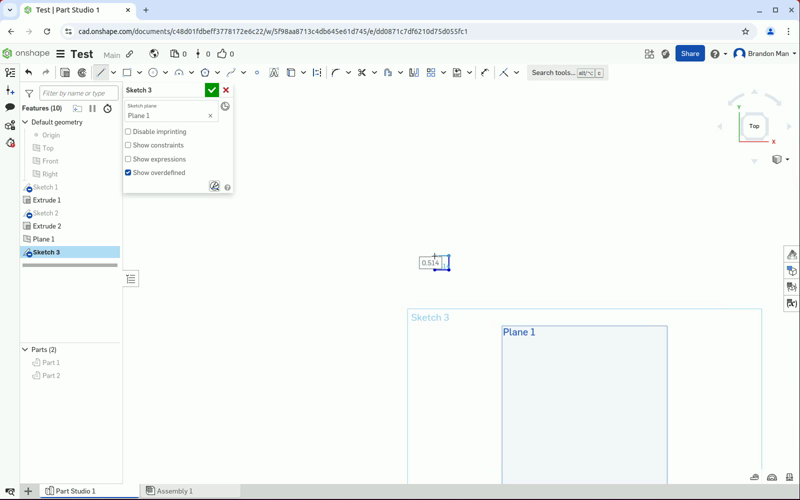
scroll(6)
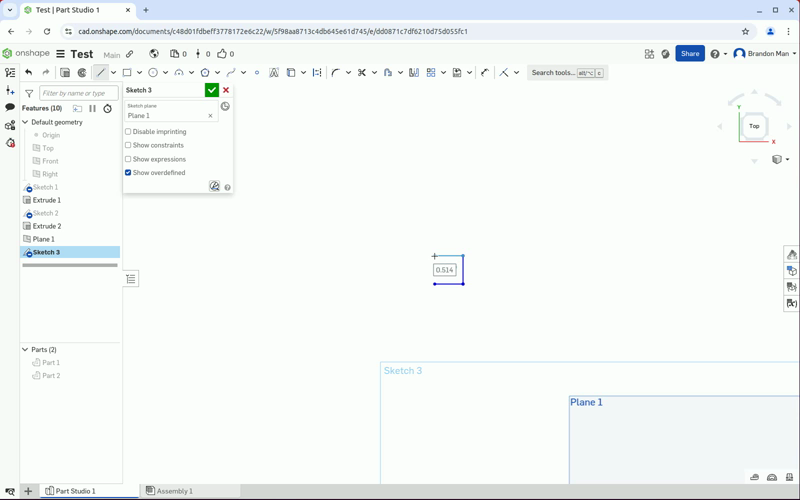
click(434, 255)
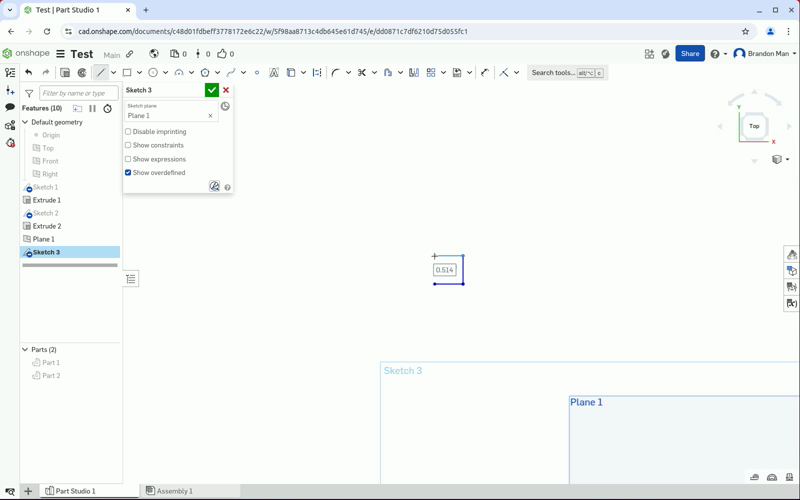
scroll(-6)
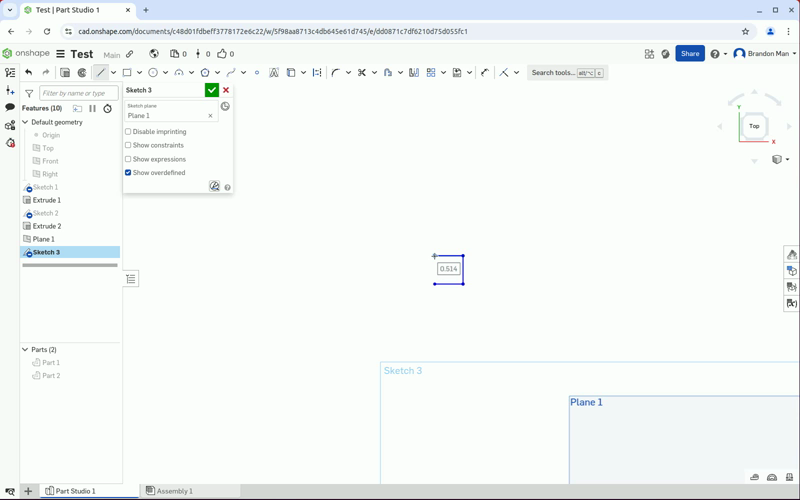
scroll(-6)
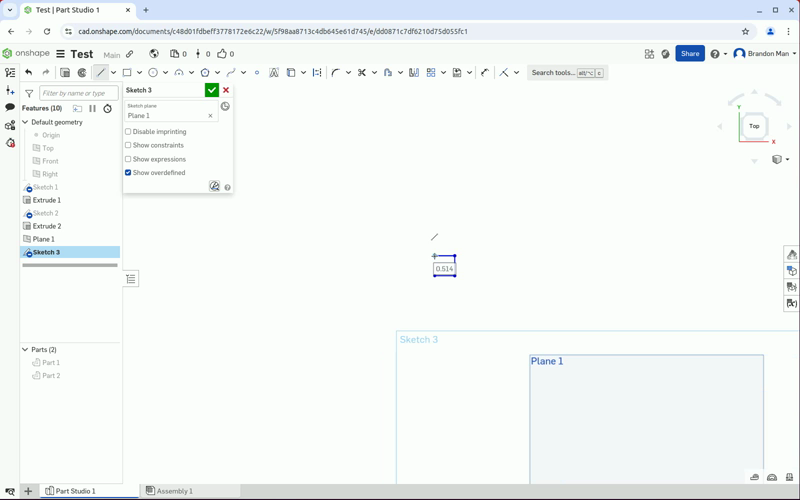
scroll(-6)
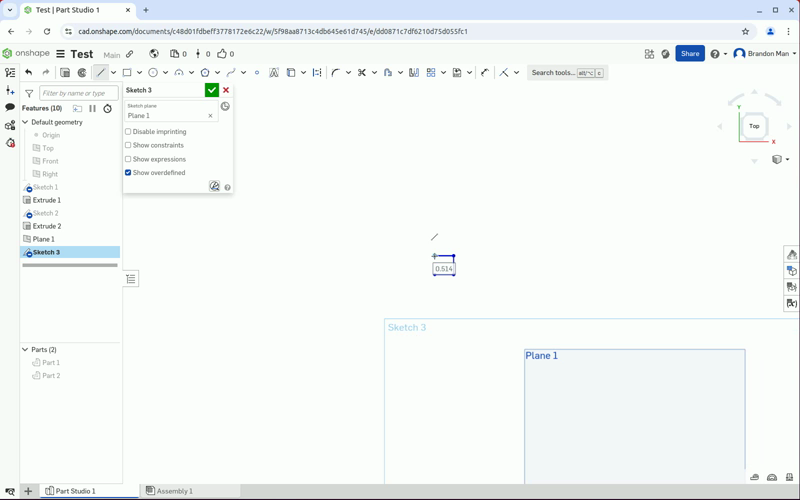
scroll(-6)
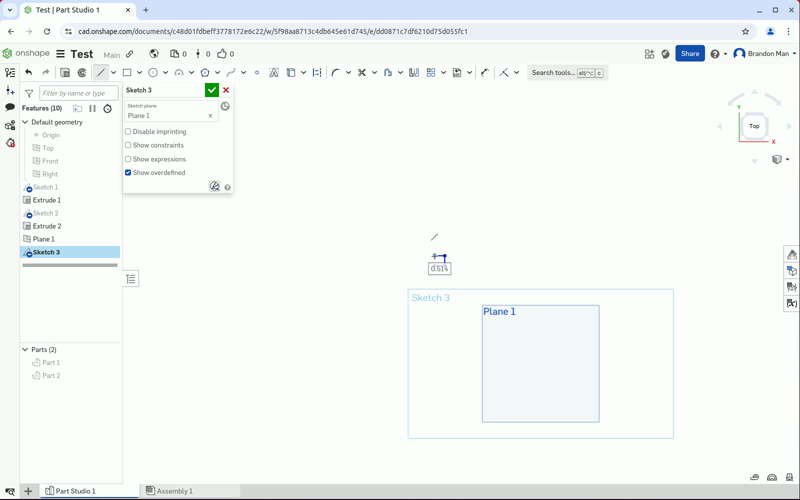
scroll(-6)
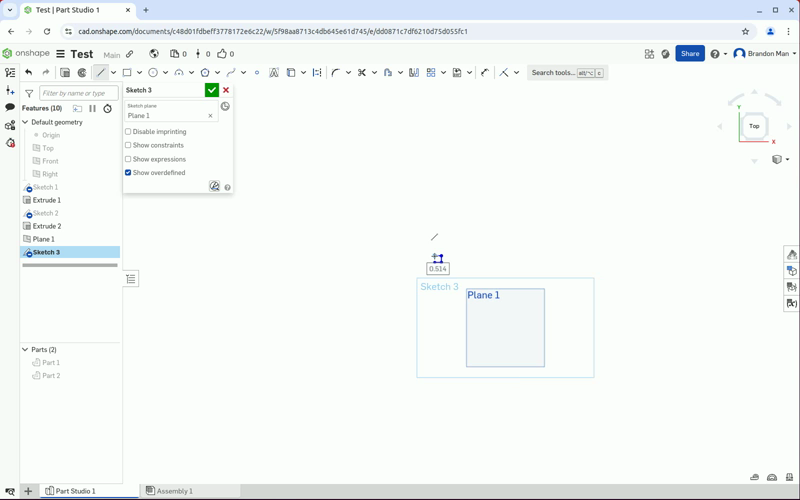
scroll(-6)
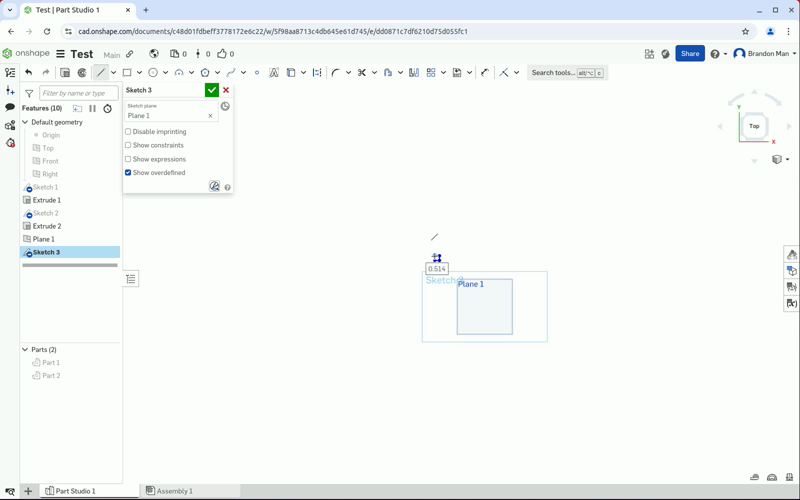
scroll(-6)
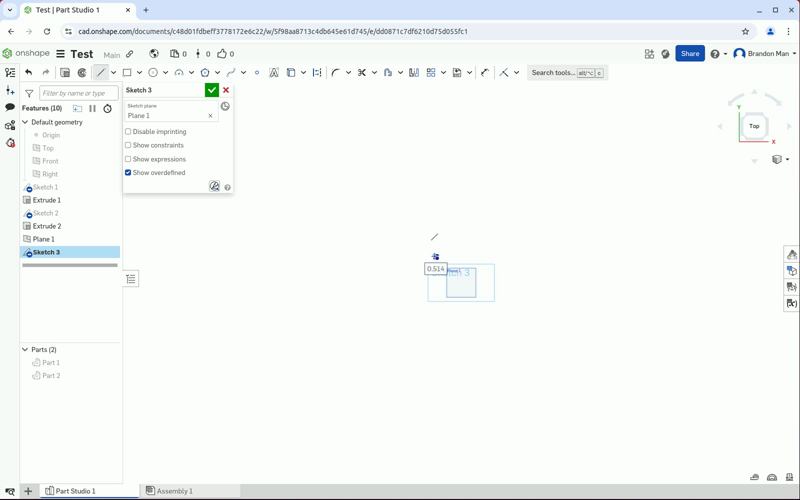
key_up(shift)
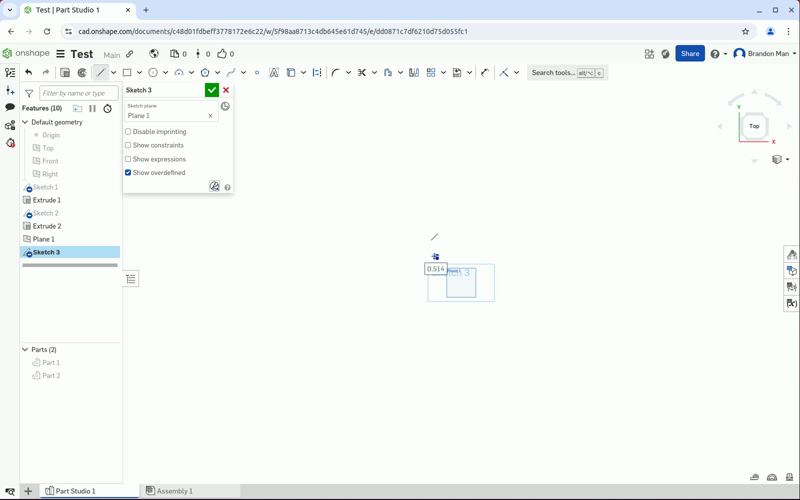
mouse_move(464, 255)
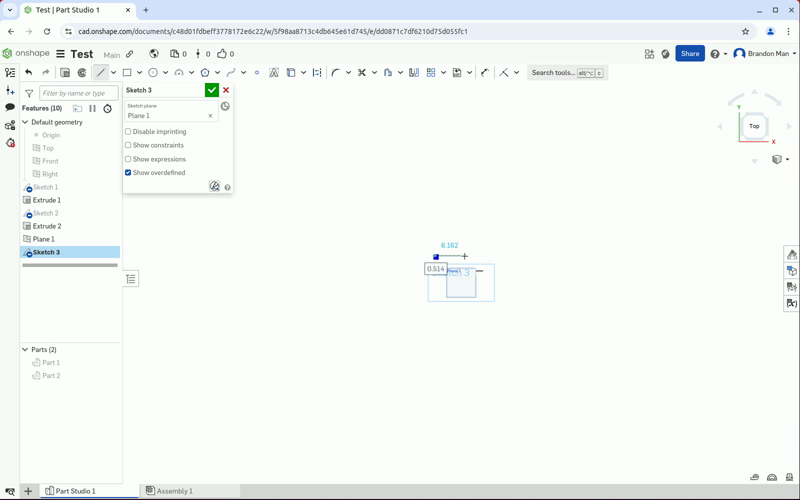
key_down(shift)
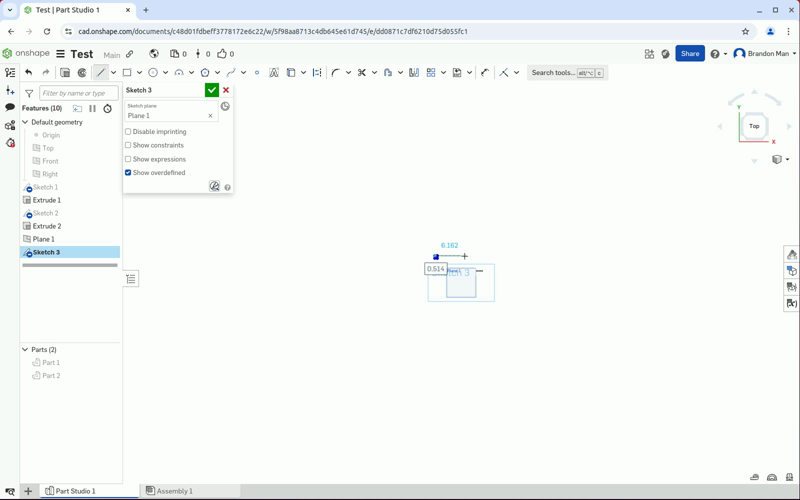
mouse_move(434, 258)
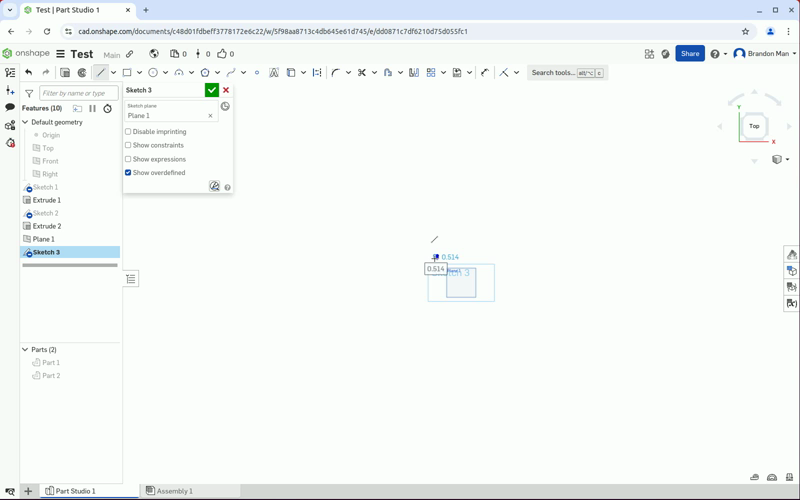
scroll(6)
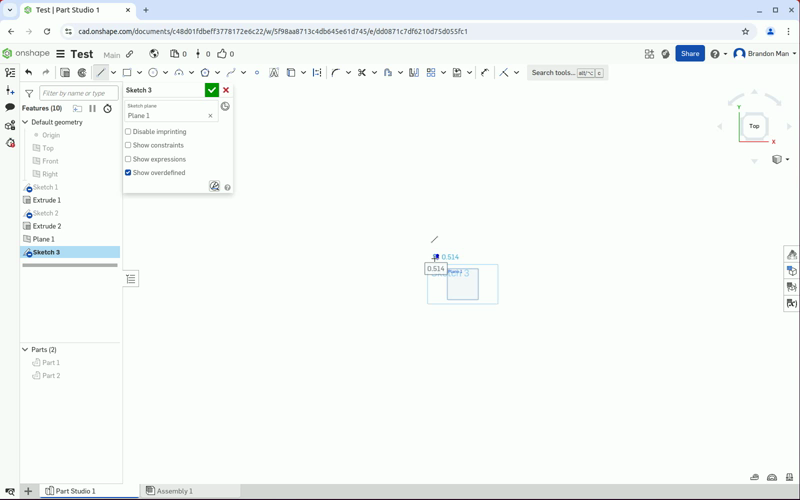
scroll(6)
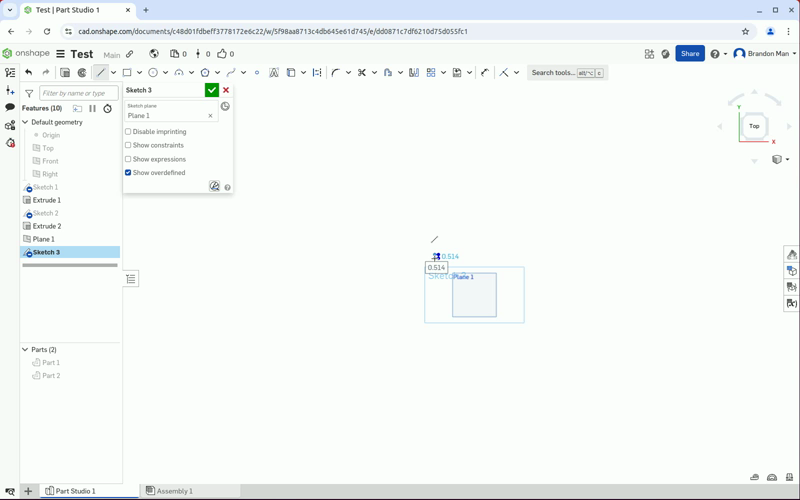
scroll(6)
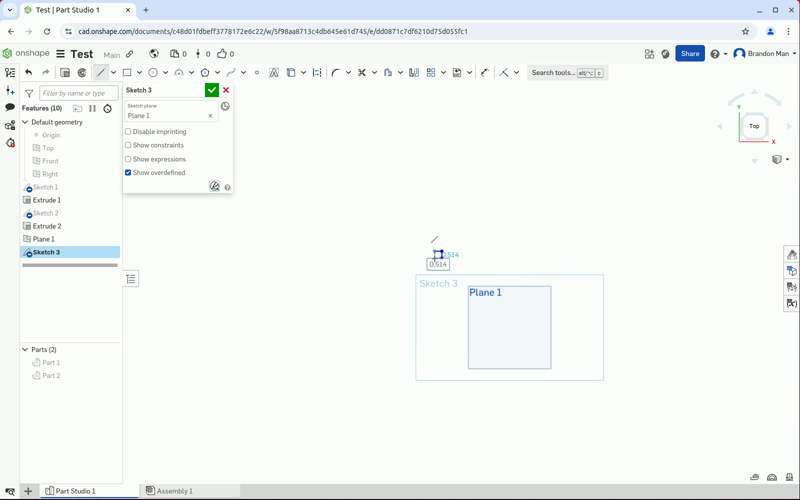
scroll(6)
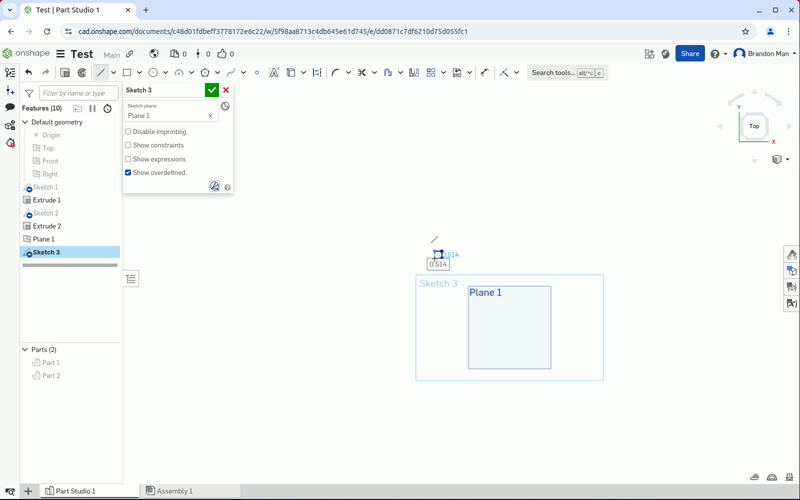
scroll(6)
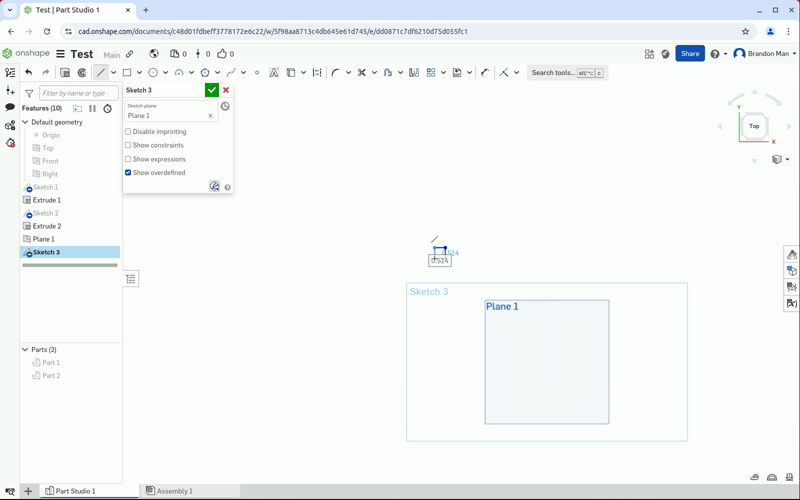
scroll(6)
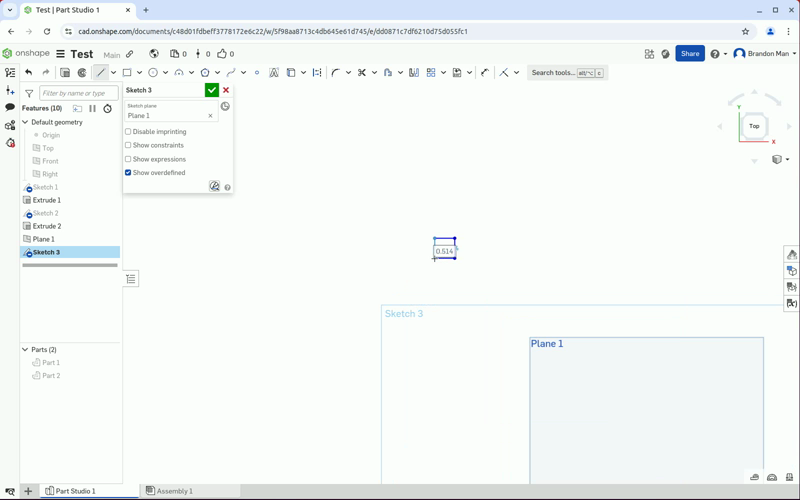
scroll(6)
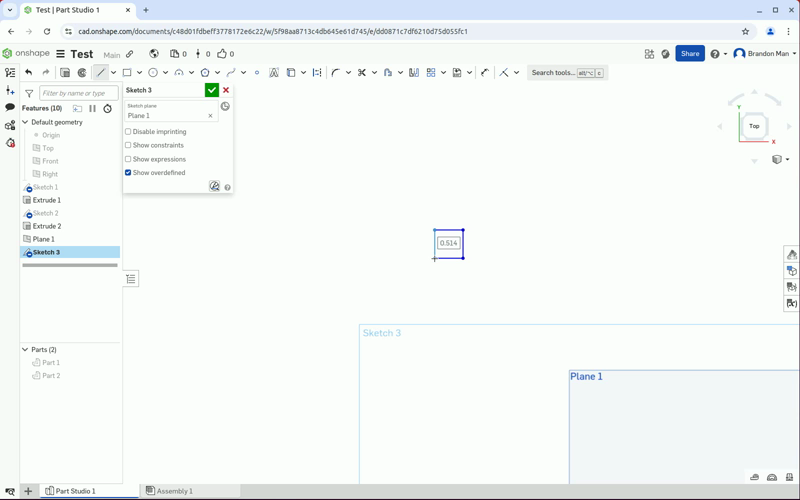
key_up(shift)
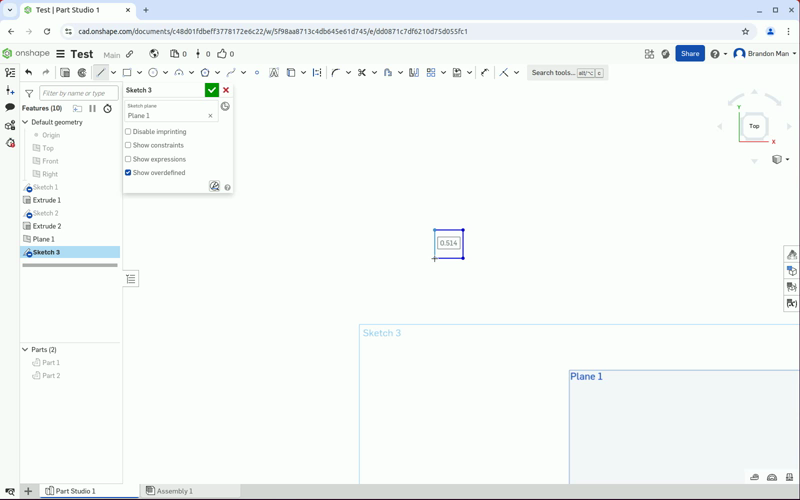
click(434, 258)
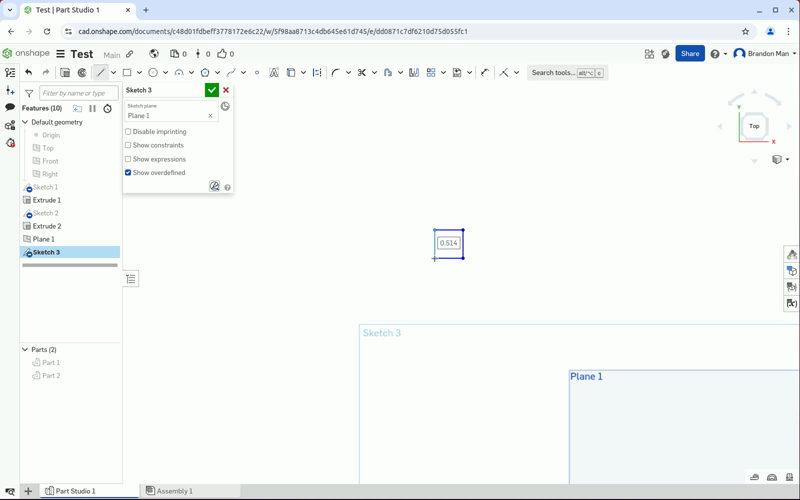
scroll(-6)
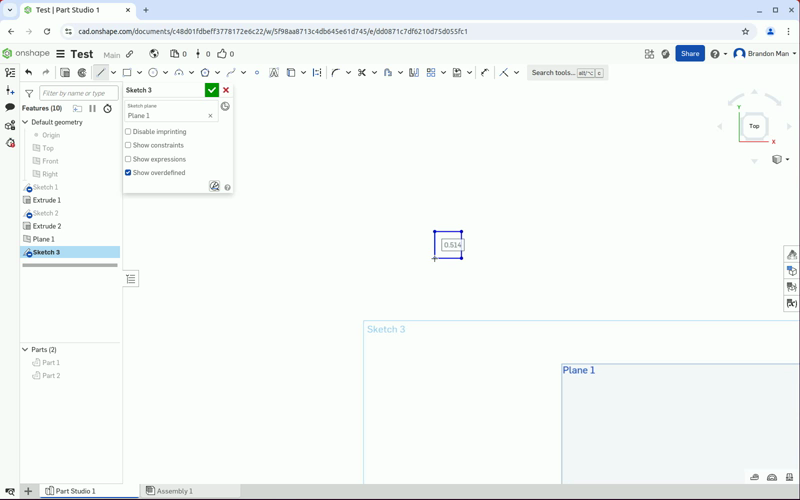
scroll(-6)
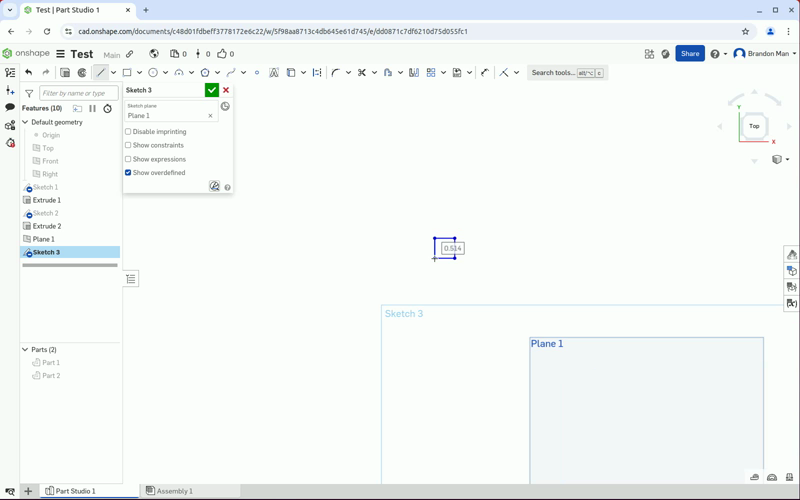
scroll(-6)
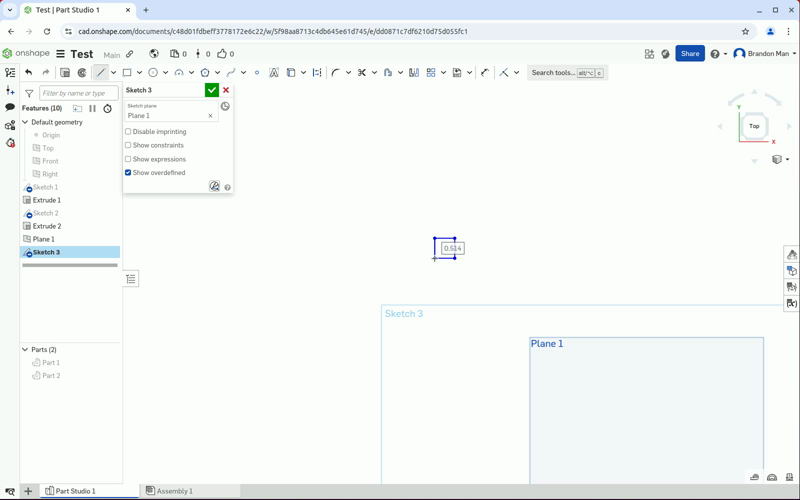
scroll(-6)
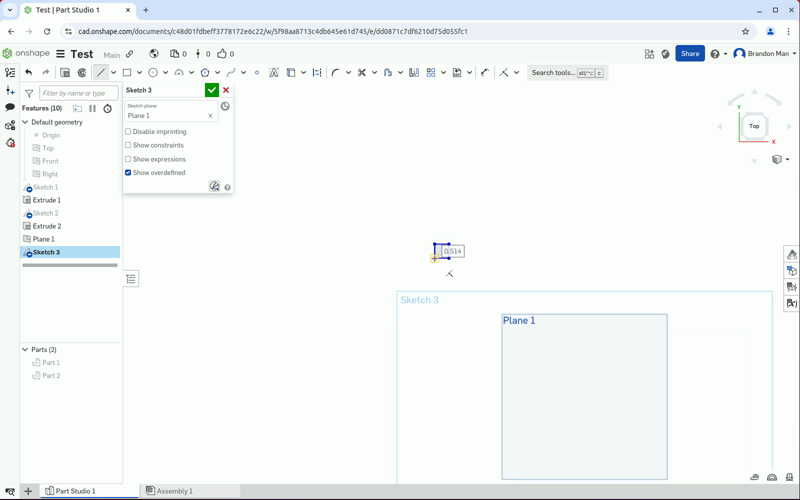
scroll(-6)
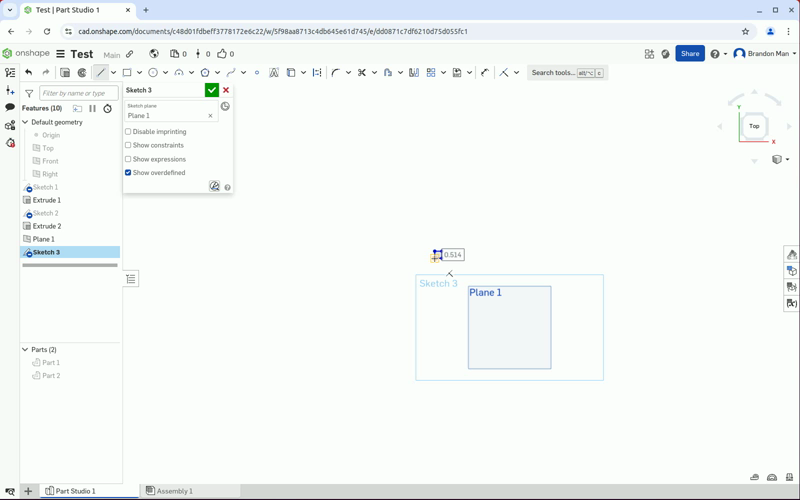
scroll(-6)
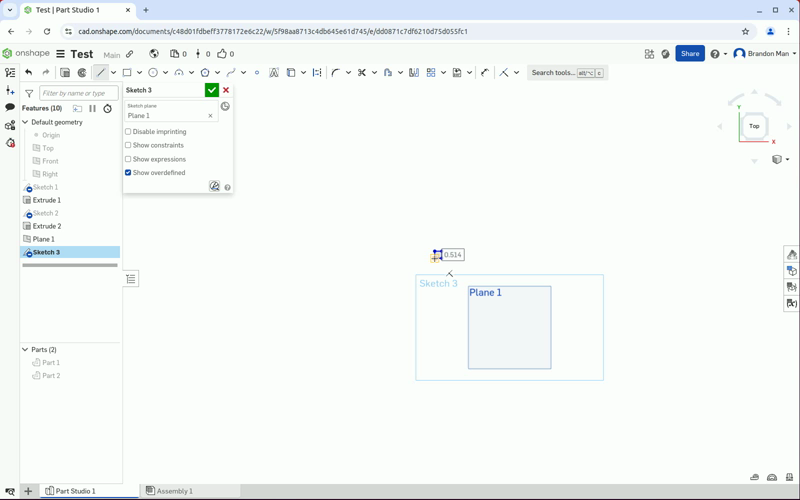
scroll(-6)
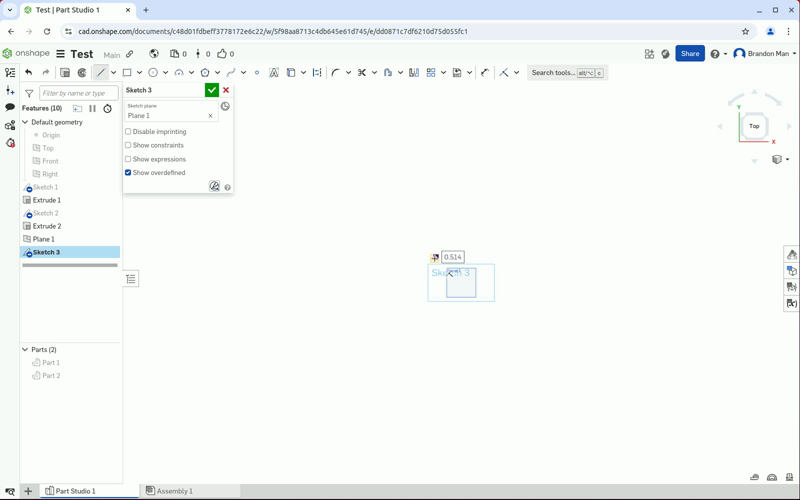
key(esc)
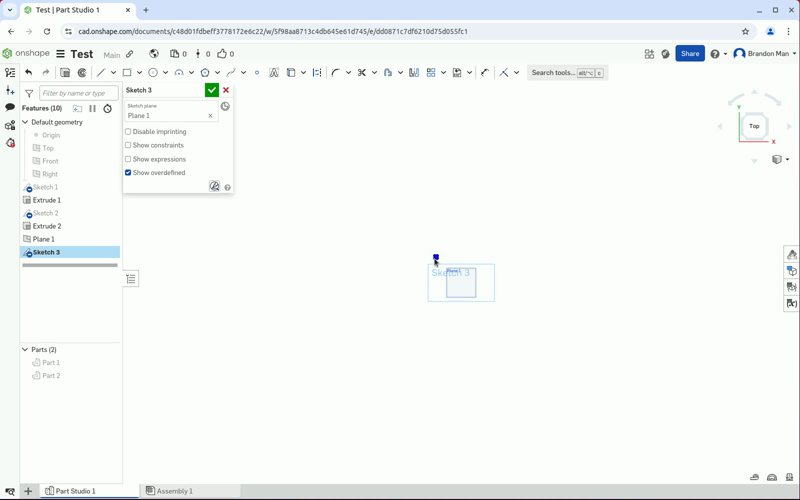
mouse_move(435, 256)
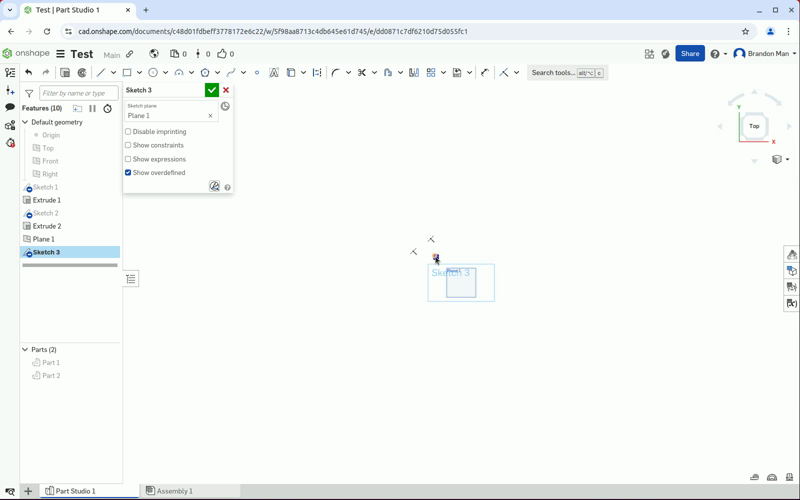
scroll(6)
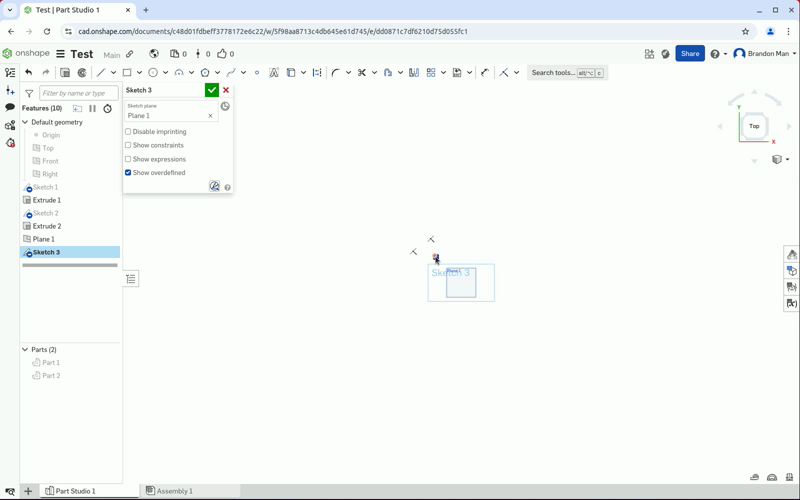
scroll(6)
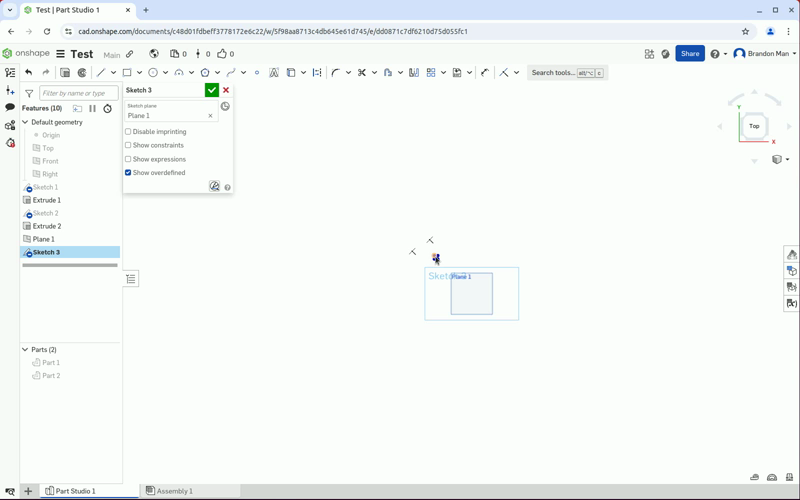
scroll(6)
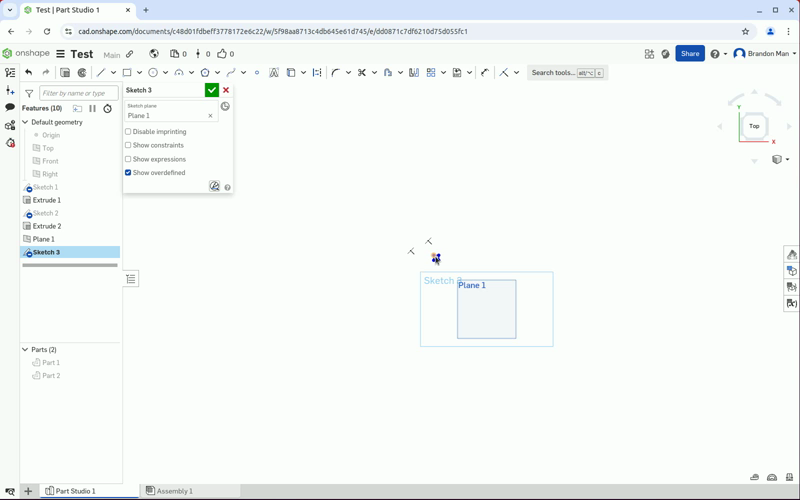
scroll(6)
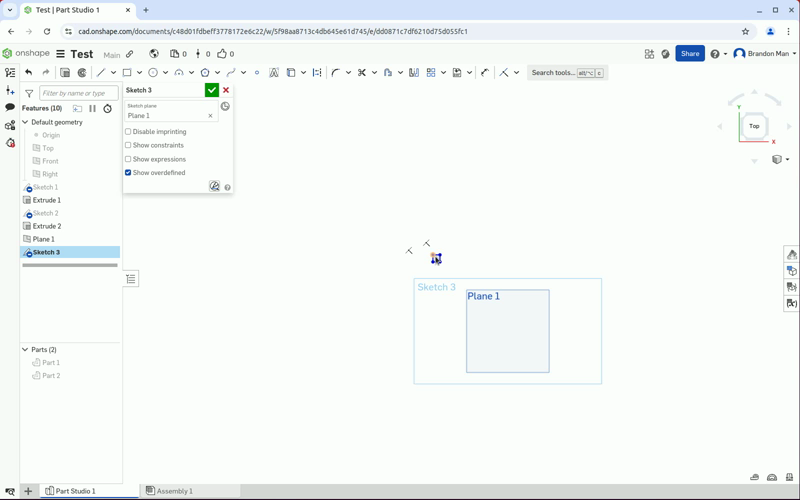
scroll(6)
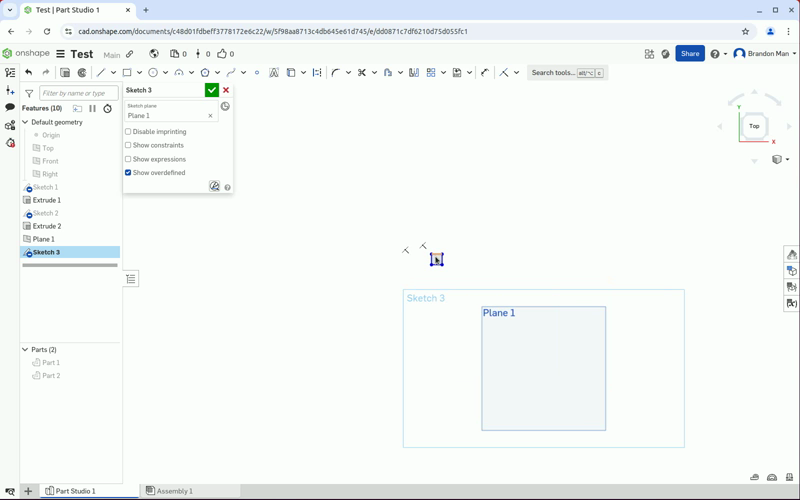
scroll(6)
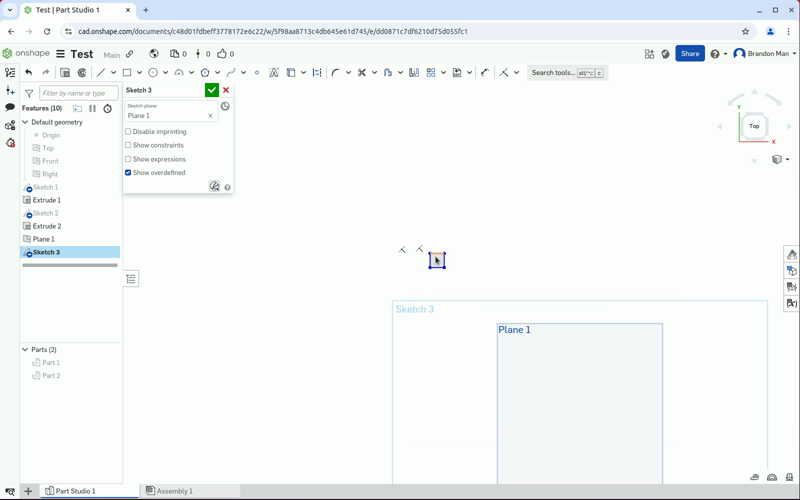
scroll(6)
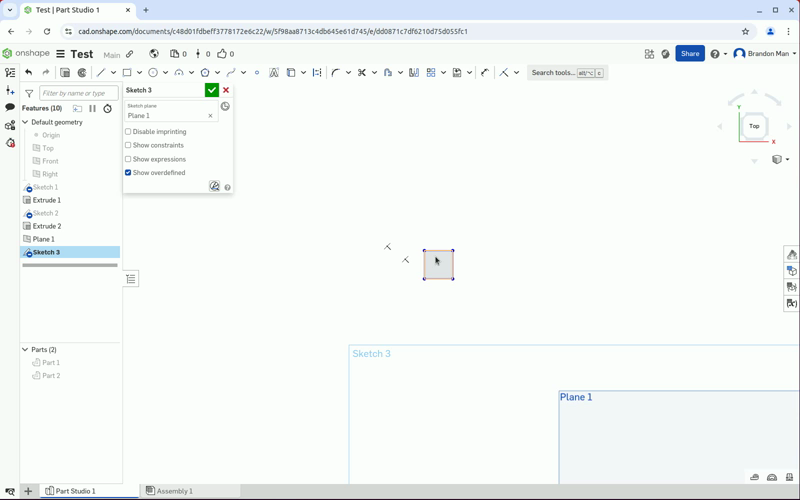
click(435, 256)
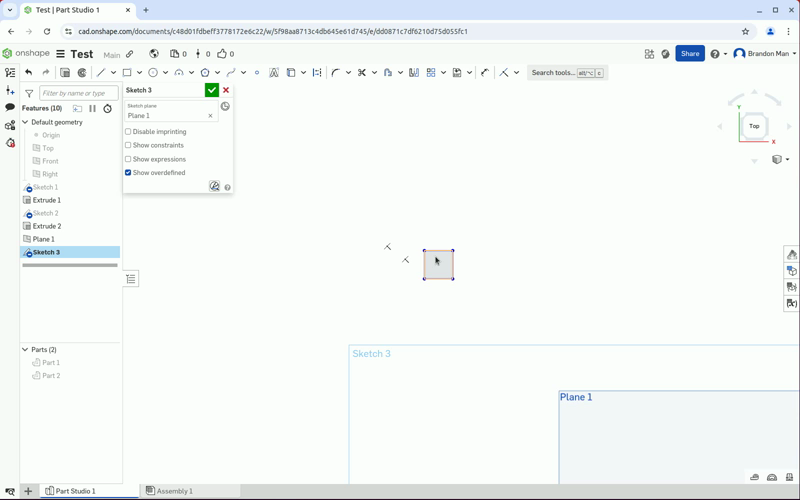
scroll(-6)
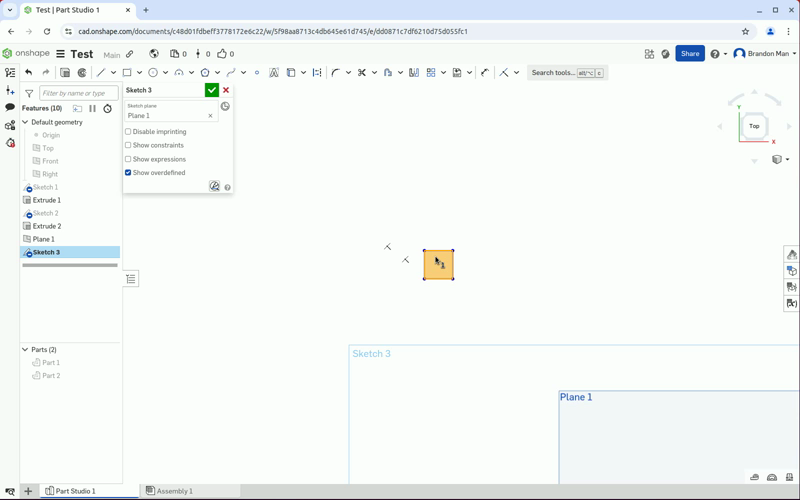
scroll(-6)
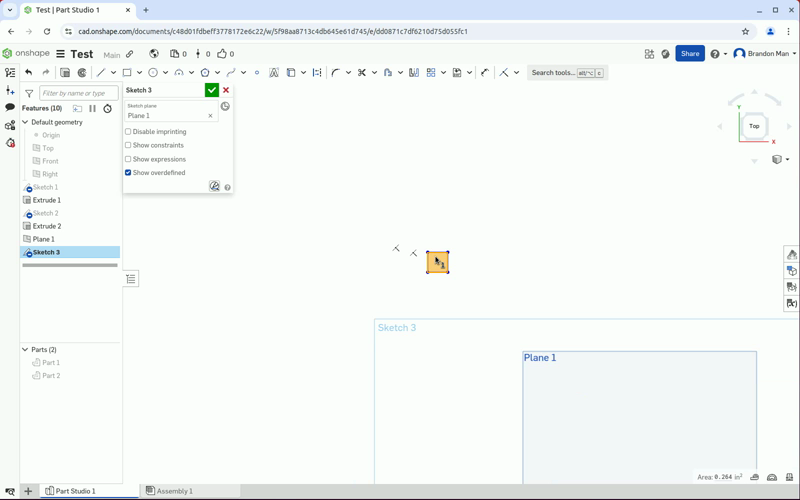
scroll(-6)
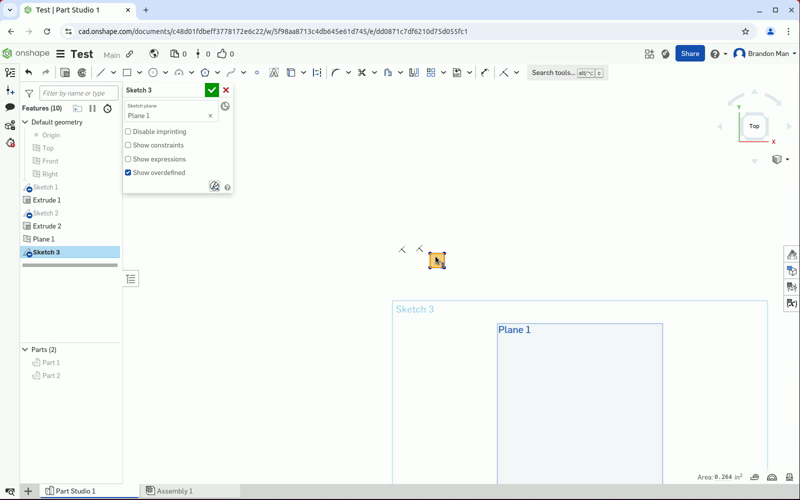
scroll(-6)
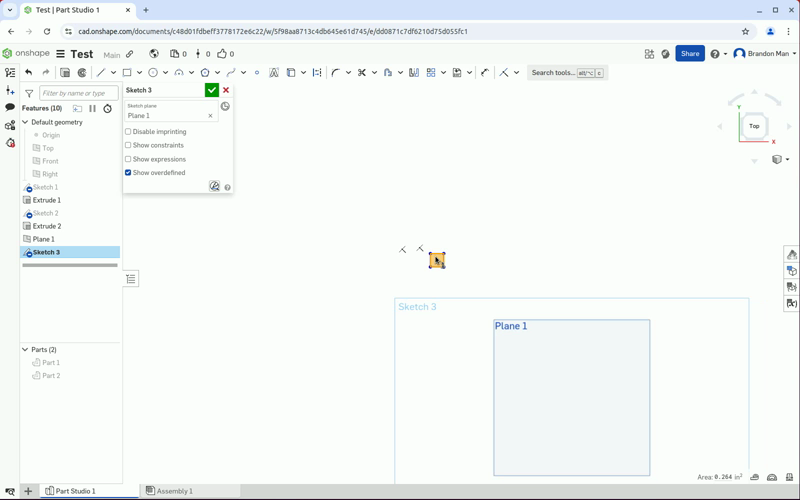
scroll(-6)
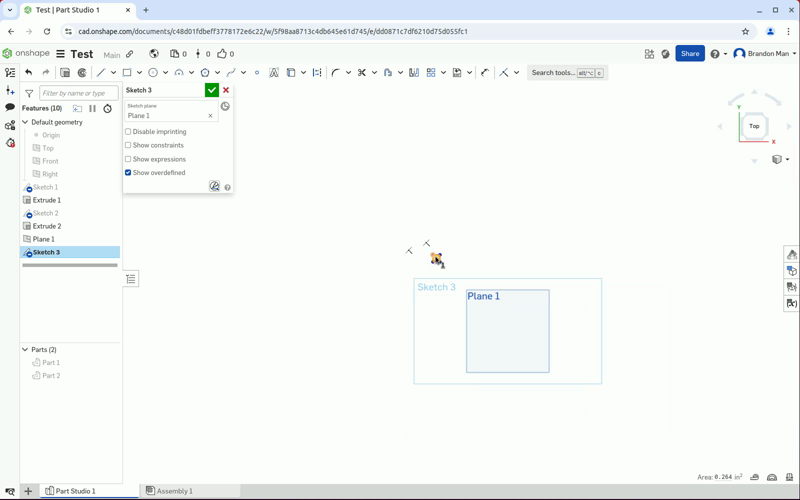
scroll(-6)
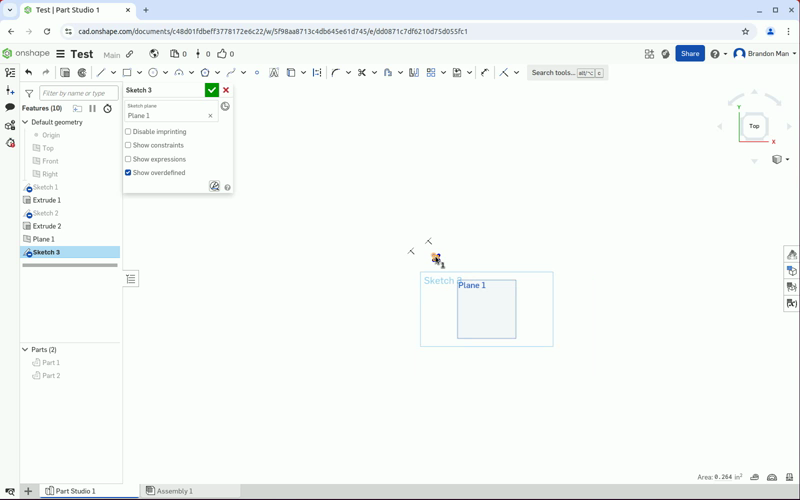
scroll(-6)
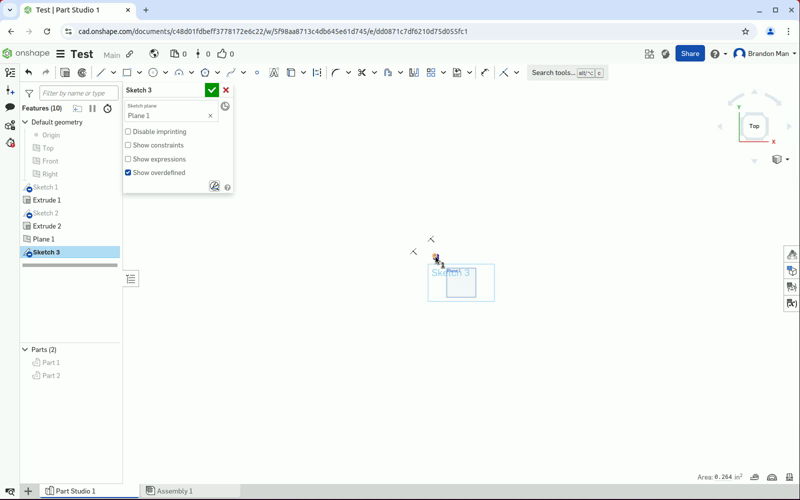
mouse_move(73, 352)
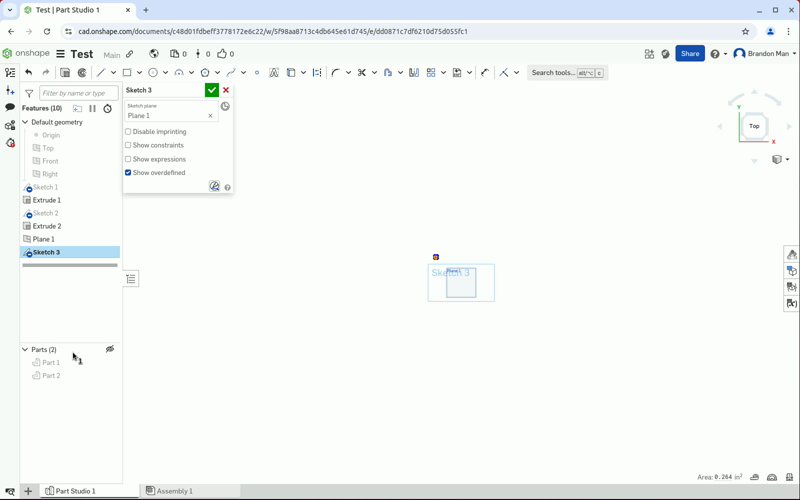
key(shift+y)
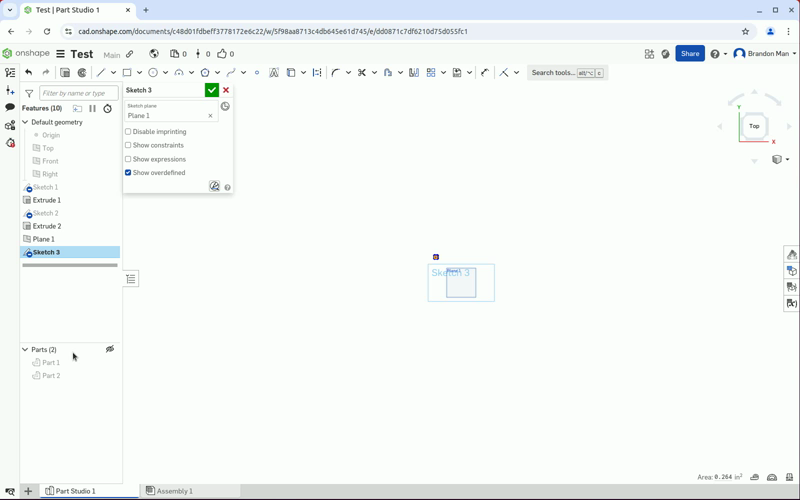
key(shift+e)
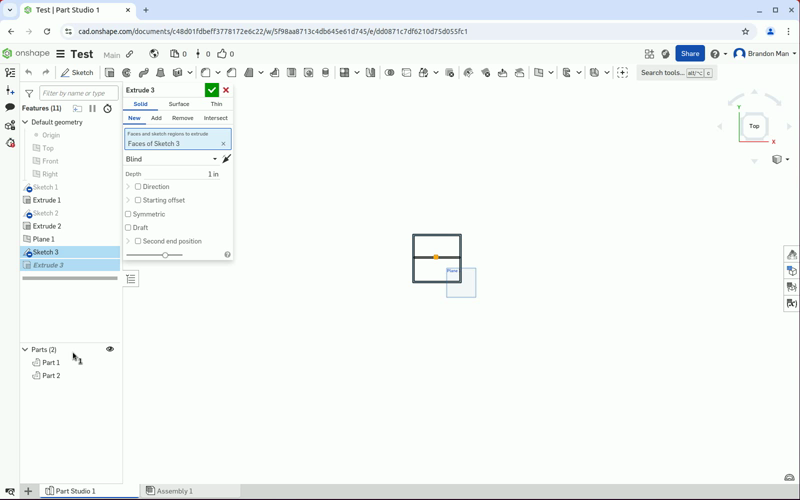
mouse_move(143, 106)
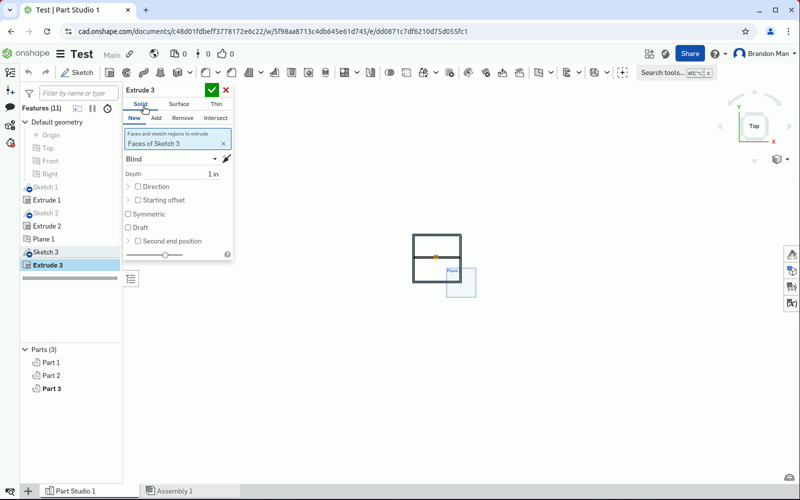
click(143, 106)
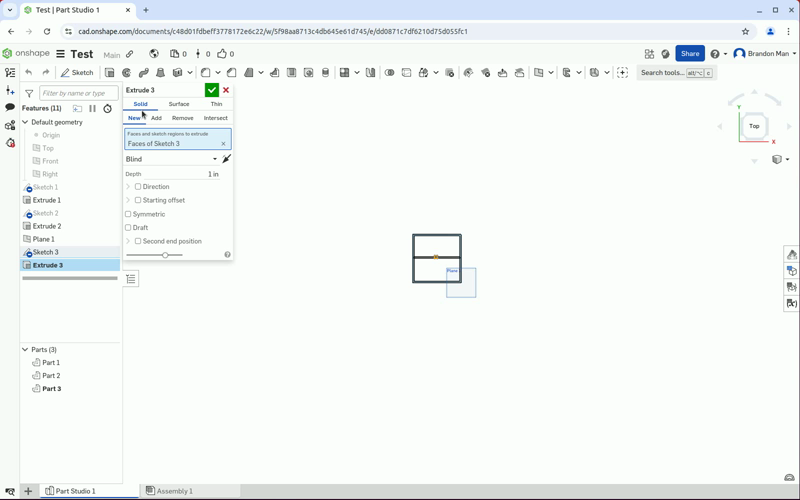
mouse_move(137, 120)
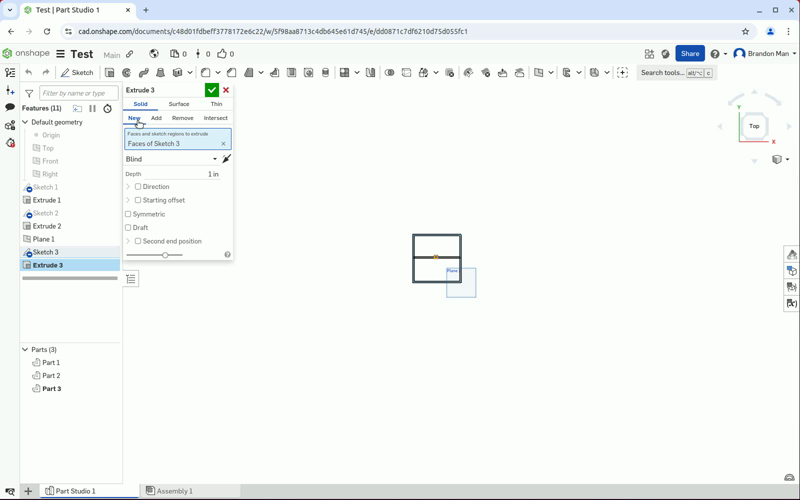
click(137, 120)
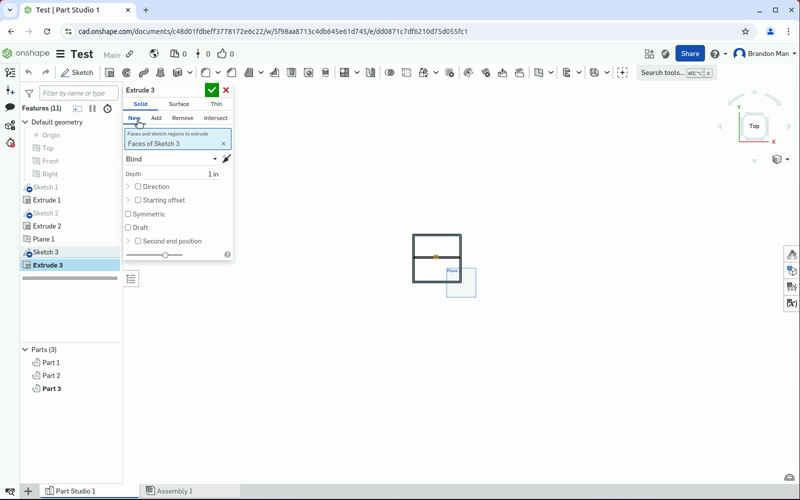
key(tab, 4)
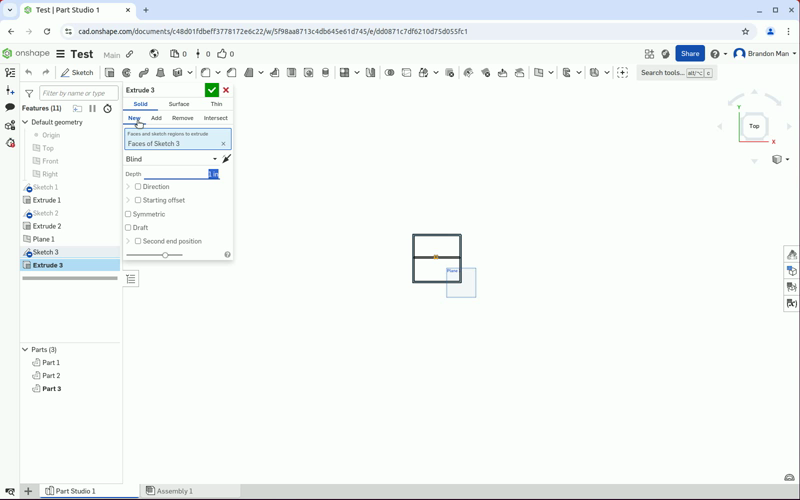
text(22.868)
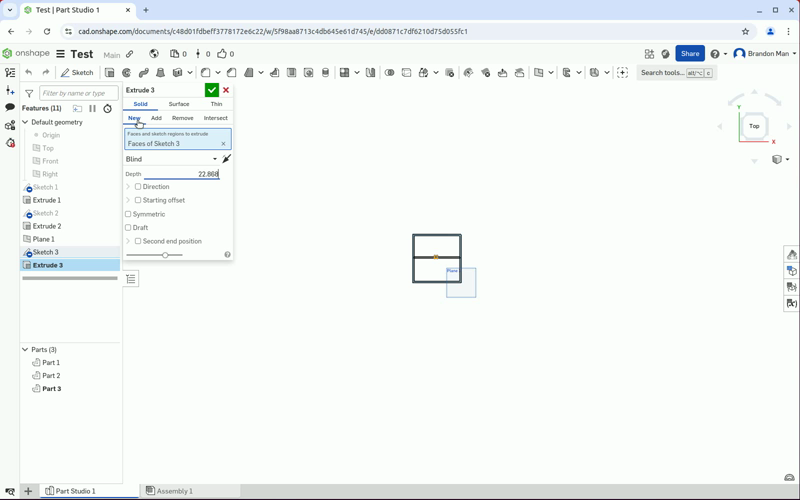
key(enter)
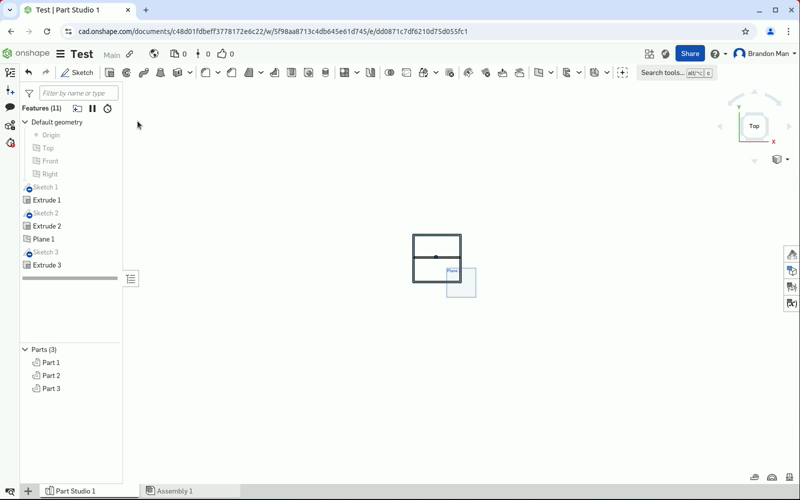
key(shift+h)
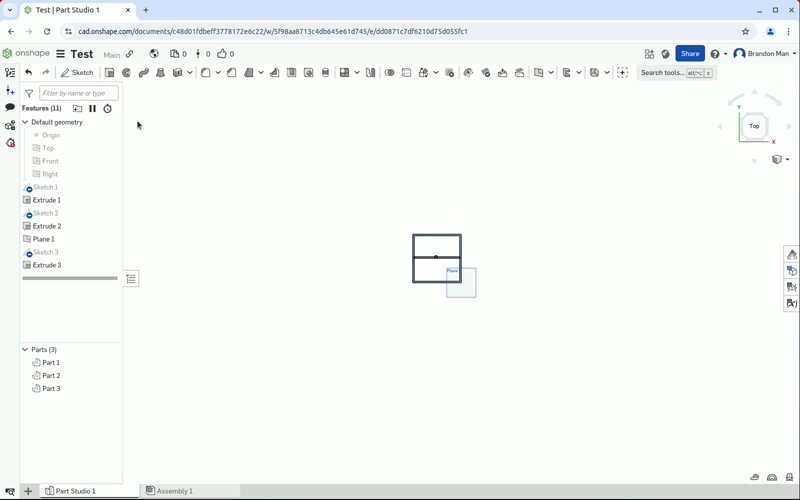
key(shift+h)
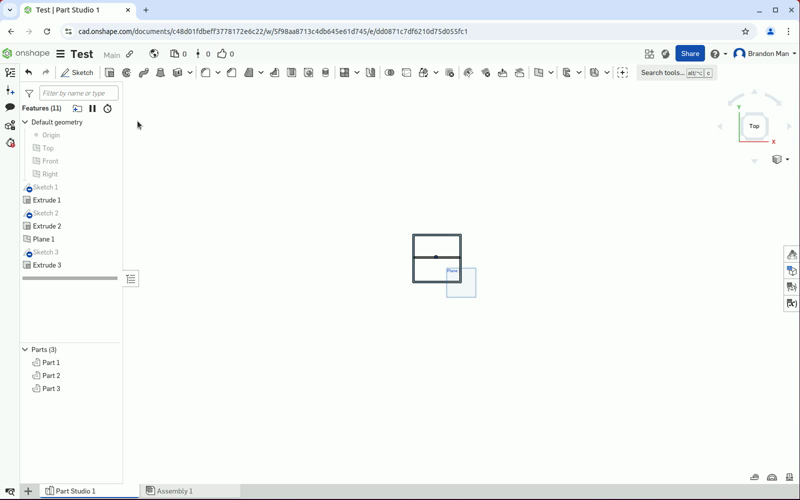
mouse_move(73, 189)
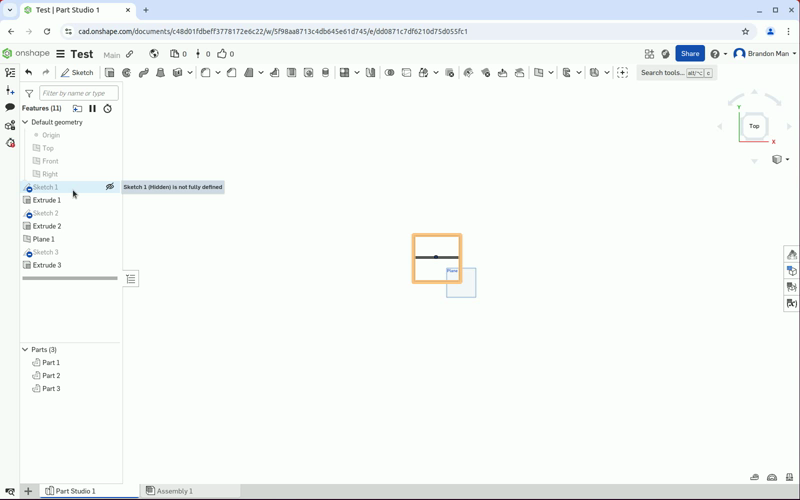
click(73, 189)
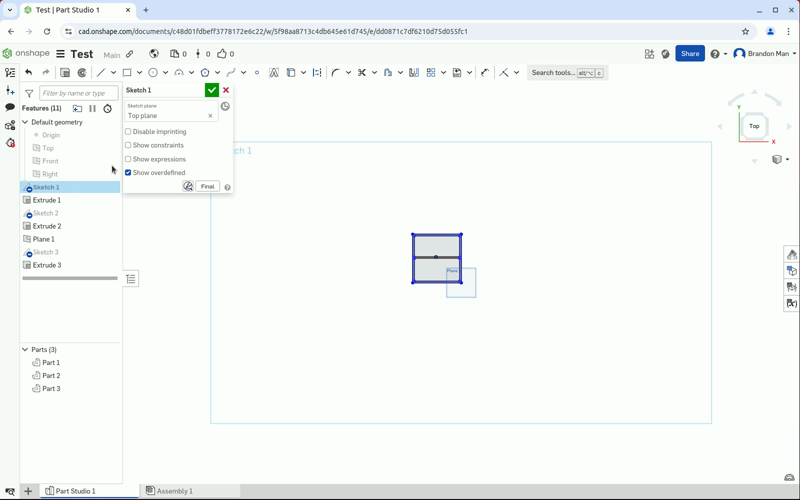
mouse_move(229, 92)
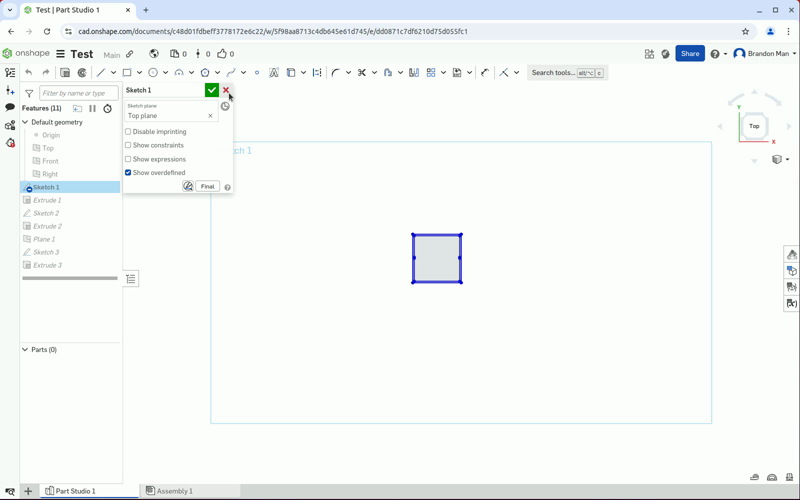
click(229, 92)
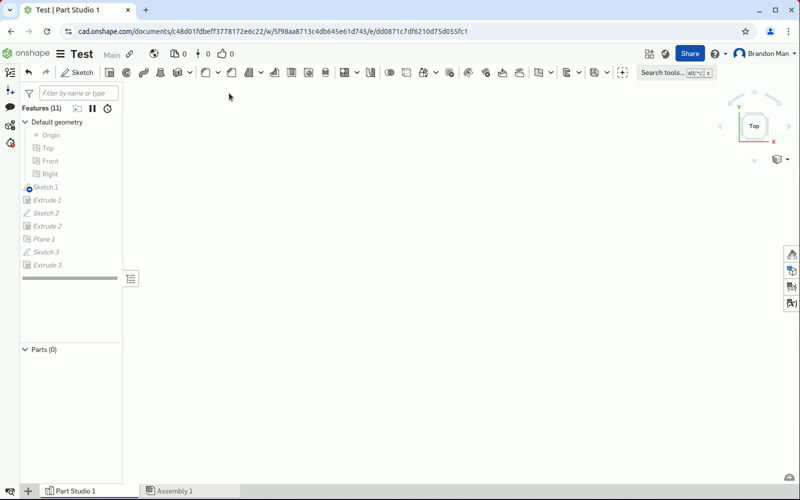
mouse_move(73, 352)
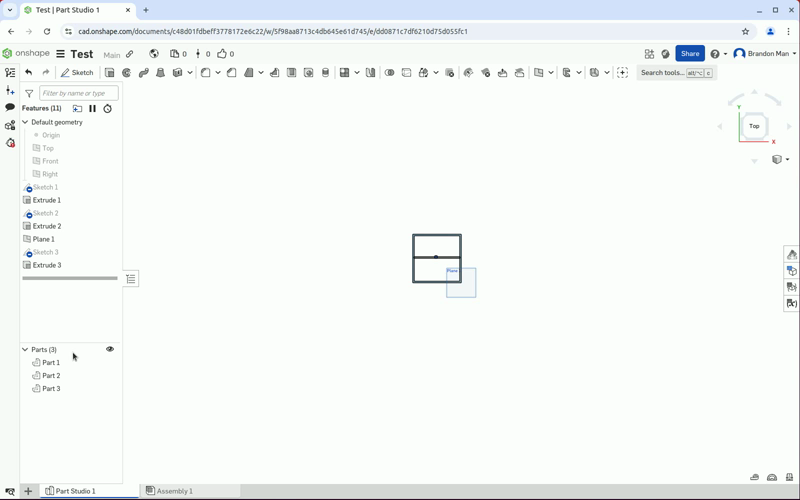
key(y)
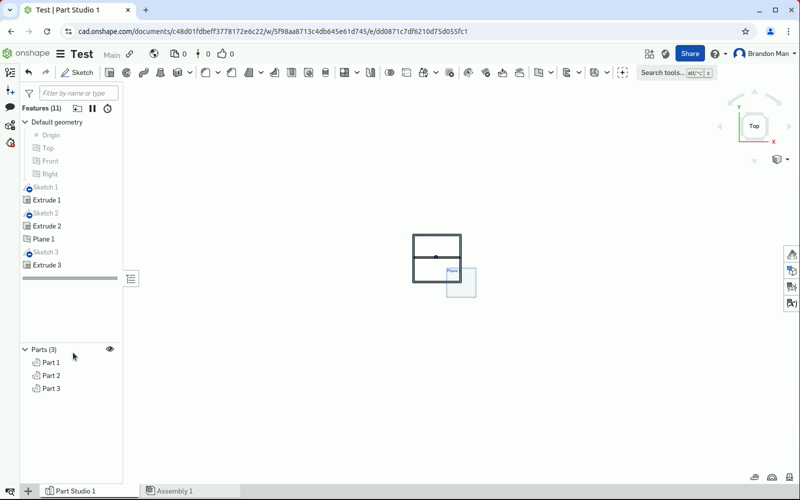
key(shift+p)
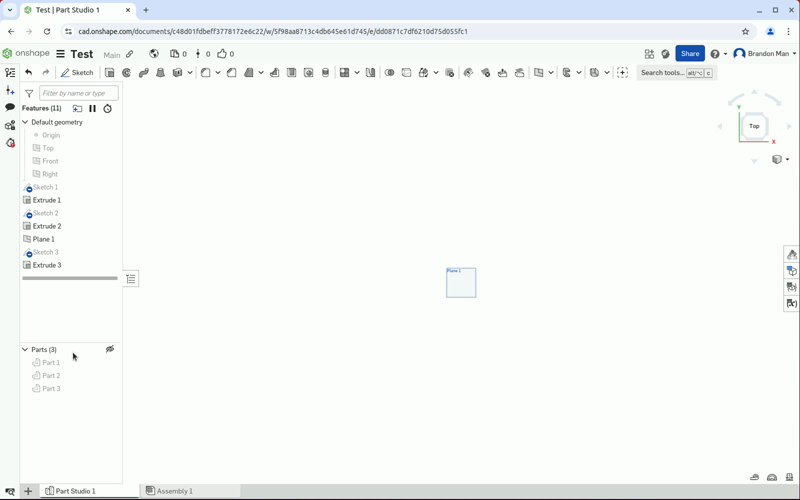
key(space)
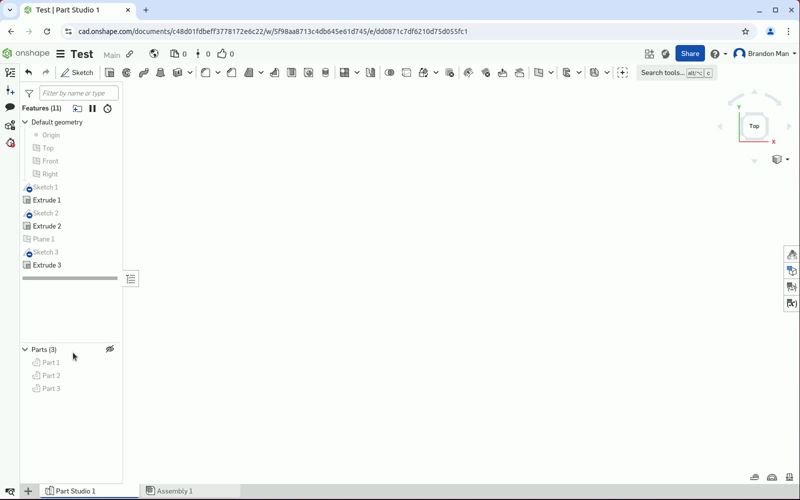
key_down(shift)
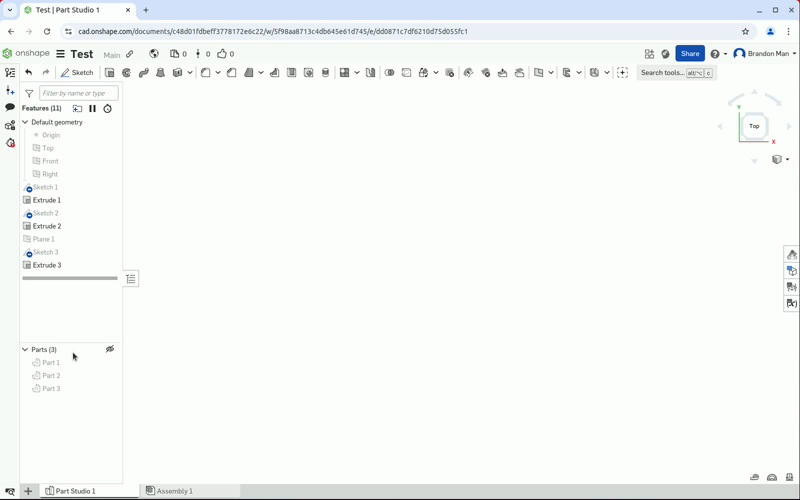
key(up)
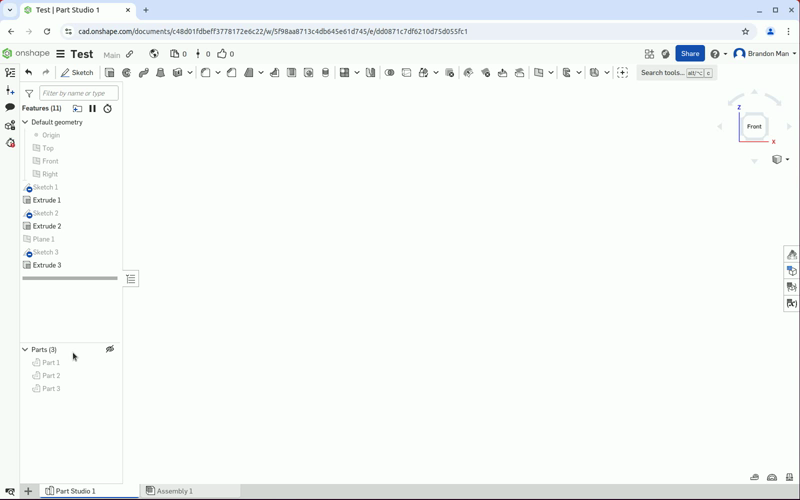
key_up(shift)
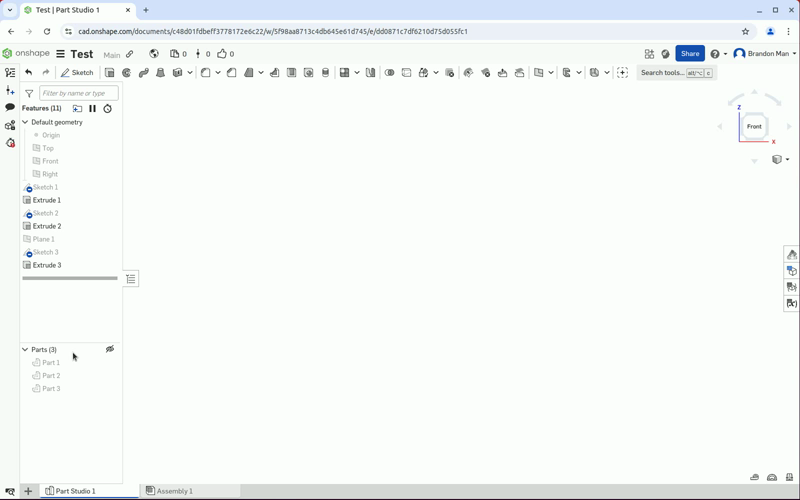
mouse_move(73, 352)
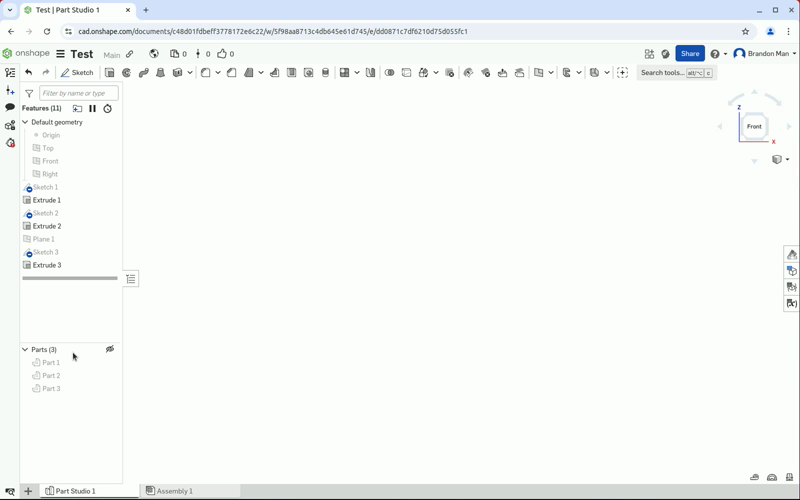
key(shift+y)
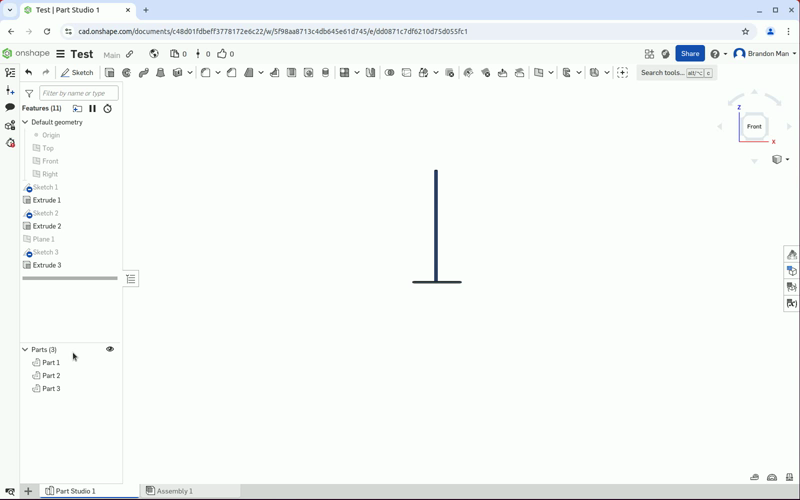
mouse_move(541, 75)
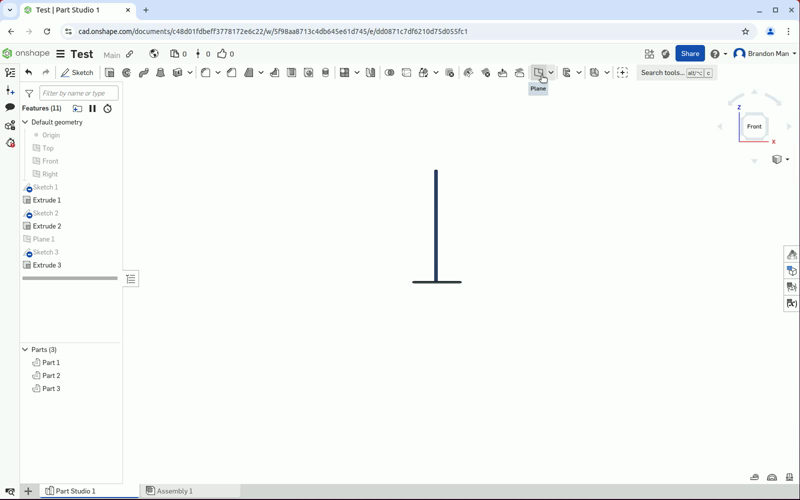
click(541, 75)
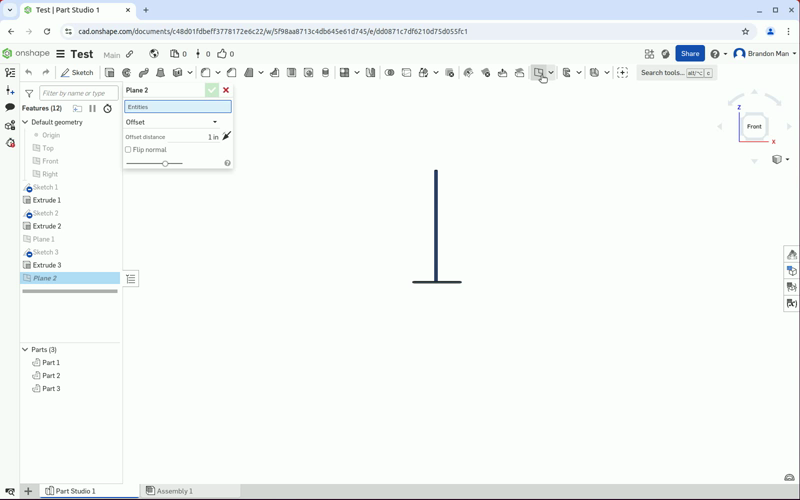
mouse_move(73, 163)
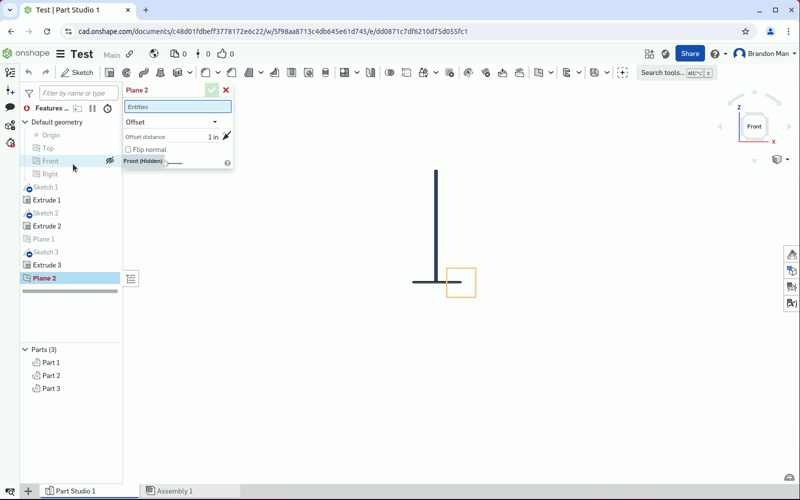
click(73, 163)
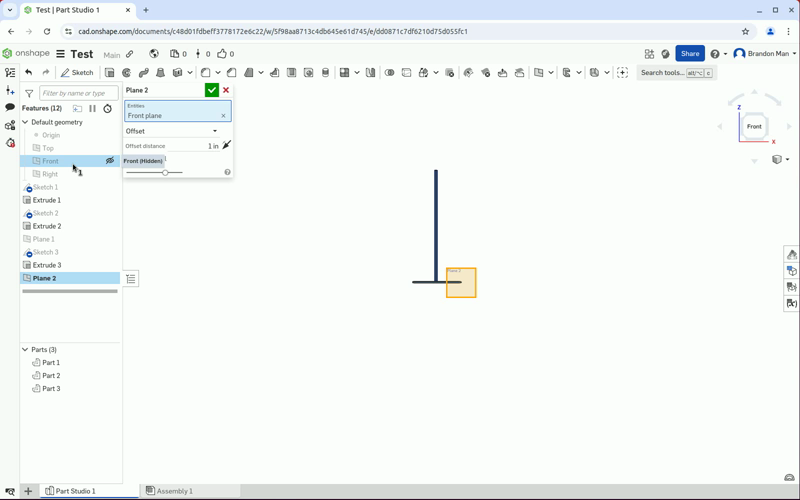
key(tab, 2)
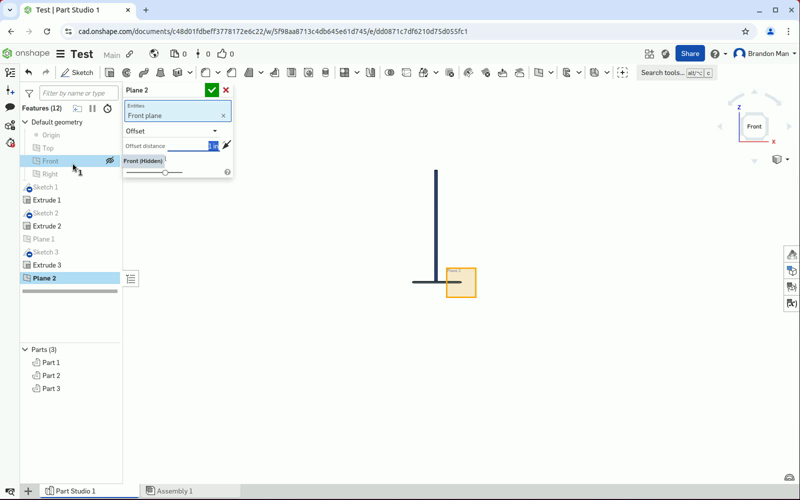
text(5.053)
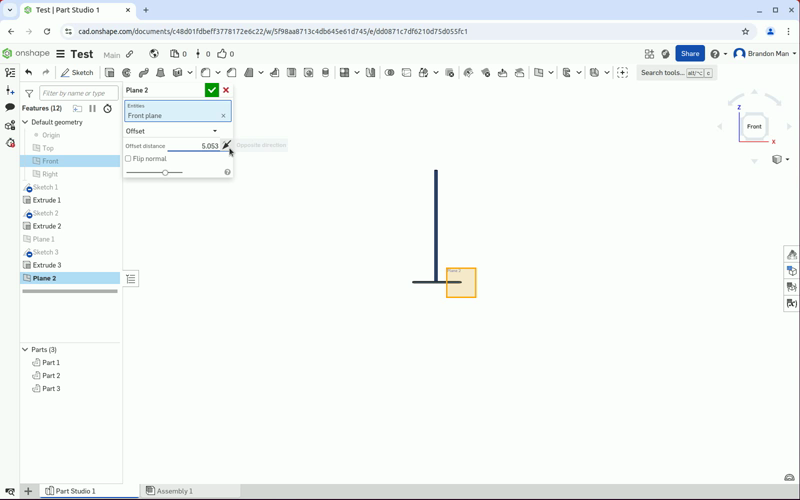
mouse_move(229, 147)
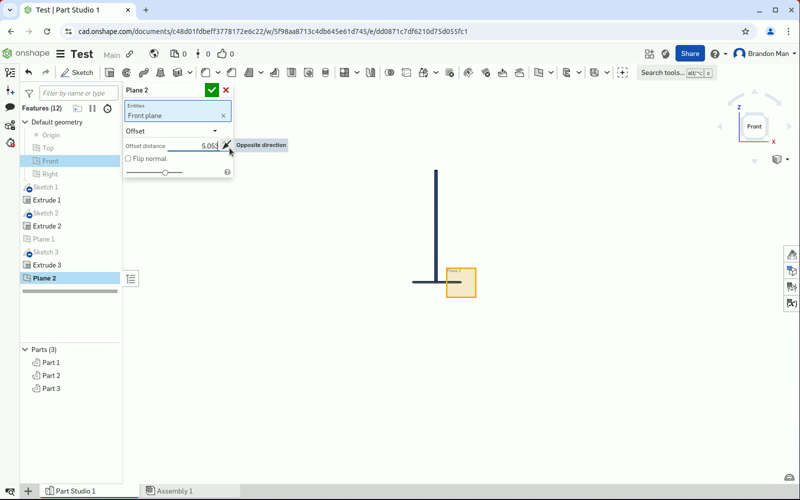
click(229, 147)
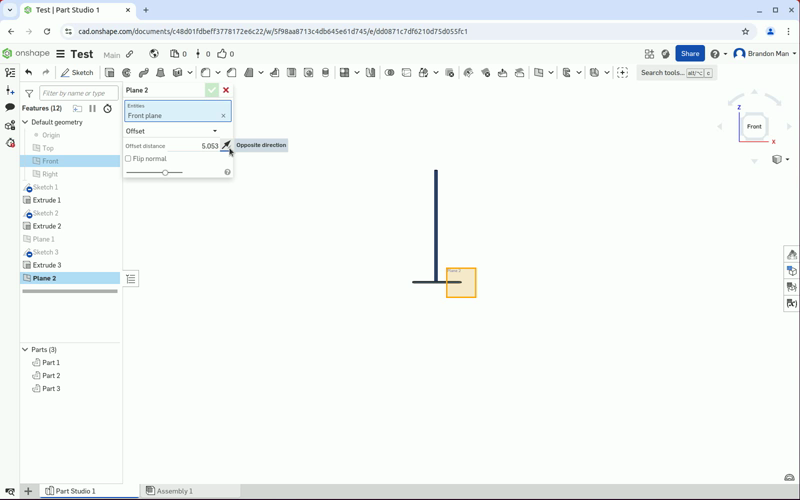
key(enter, 2)
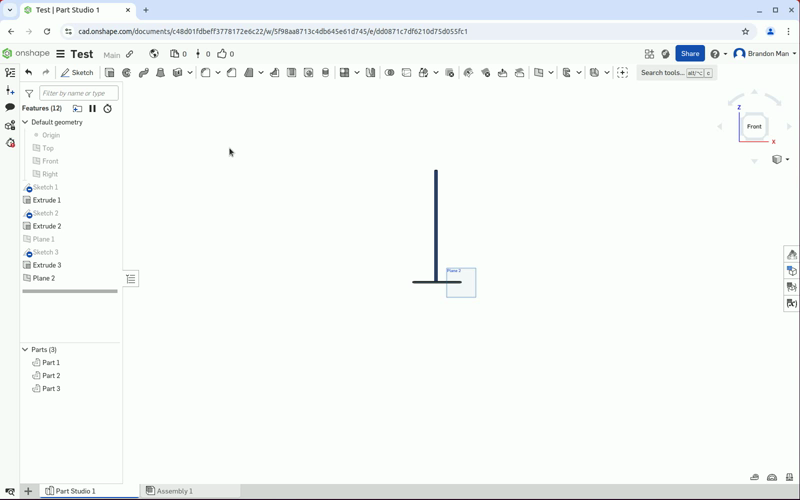
key(shift+s)
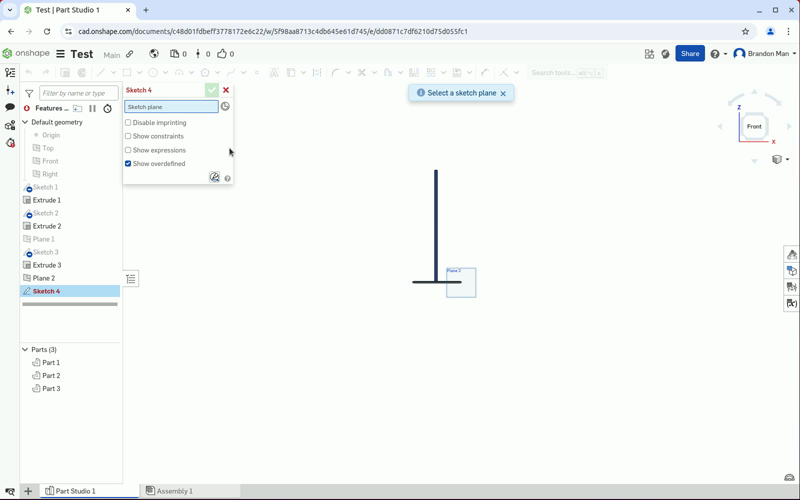
mouse_move(73, 280)
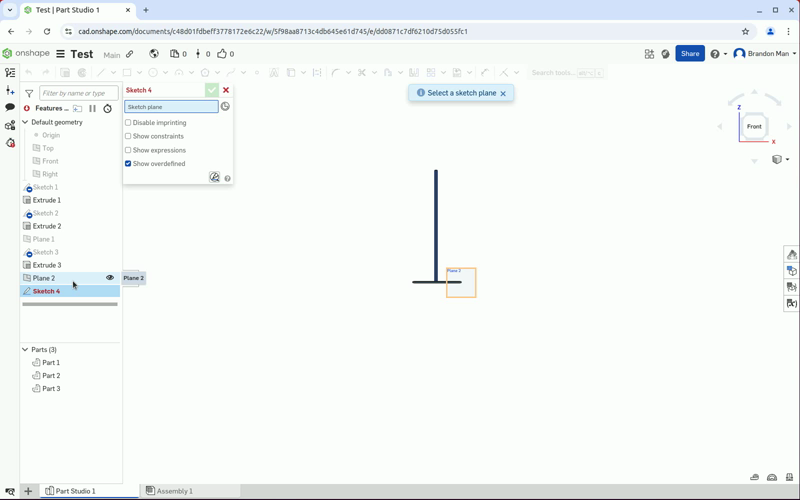
click(73, 280)
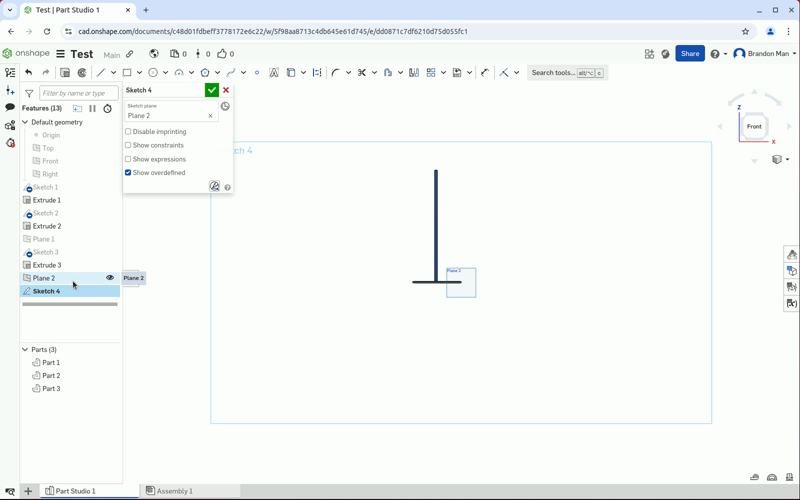
mouse_move(73, 352)
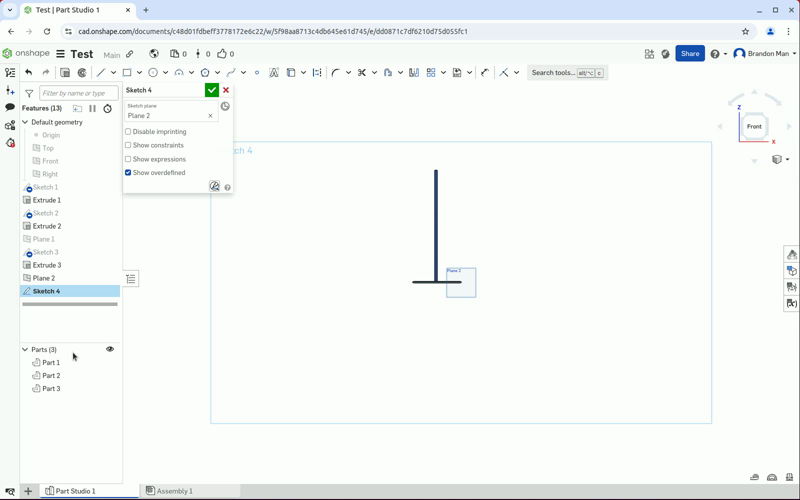
key(y)
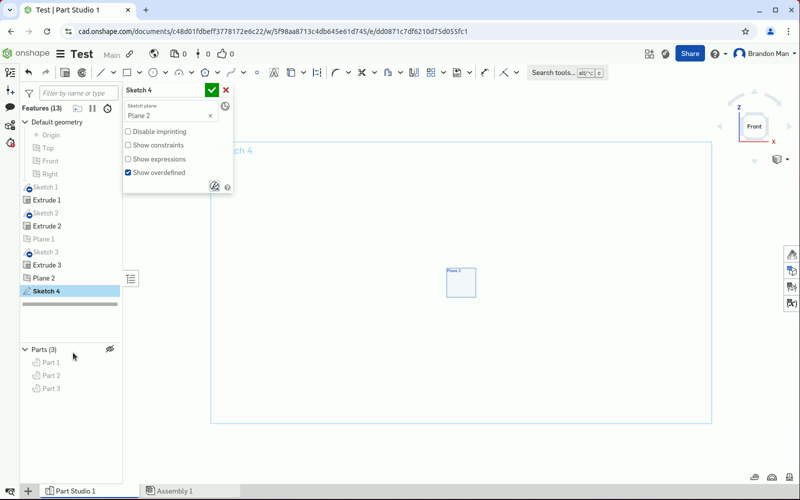
key(l)
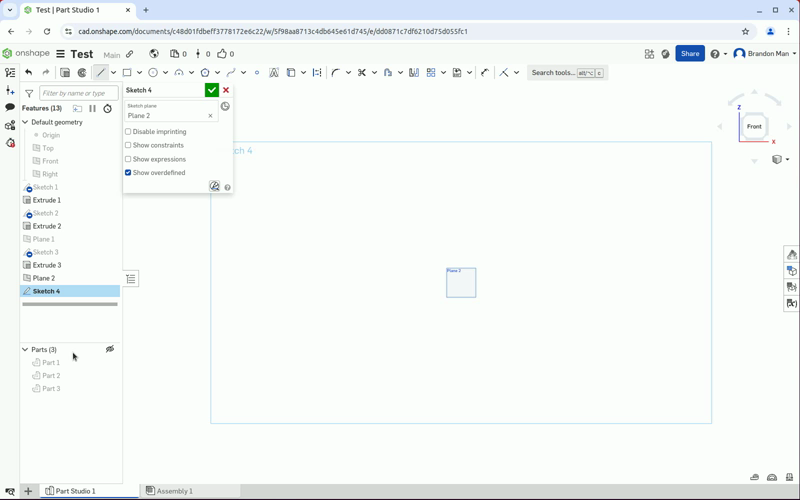
key_down(shift)
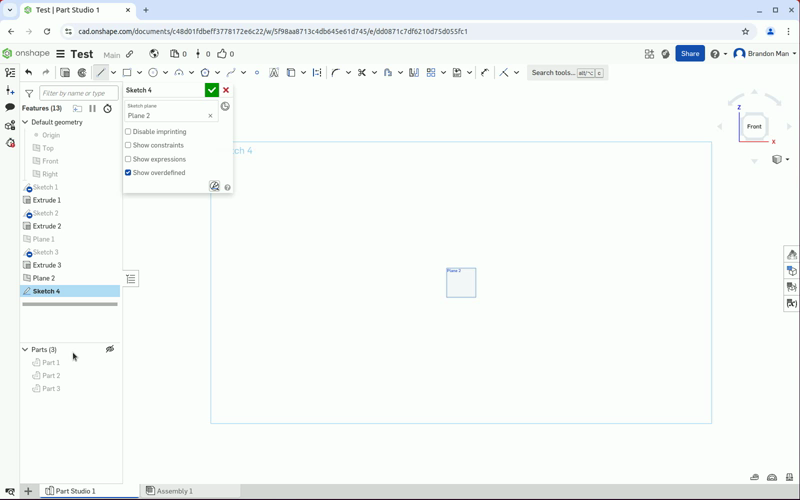
mouse_move(434, 171)
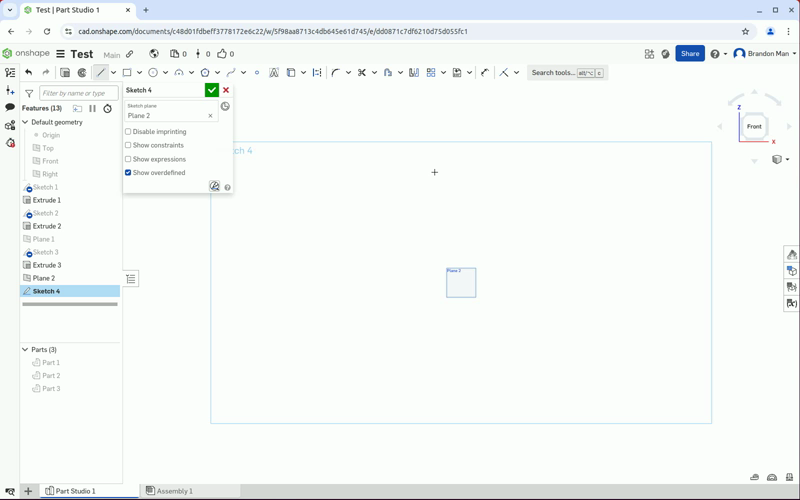
click(434, 171)
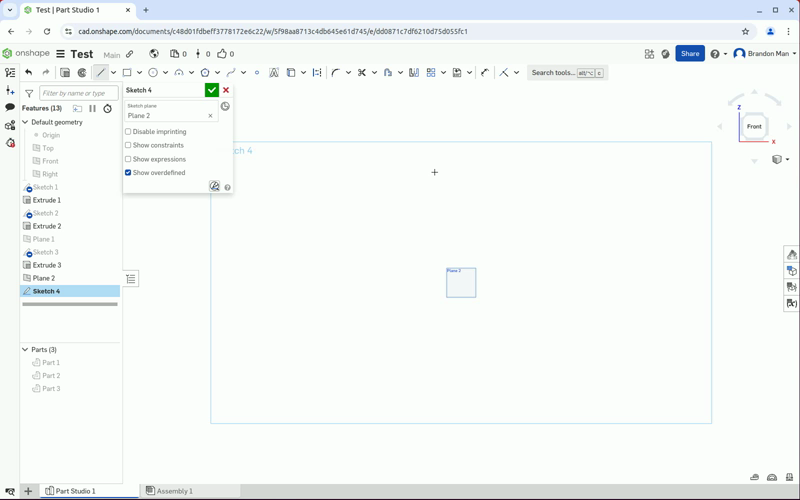
key_up(shift)
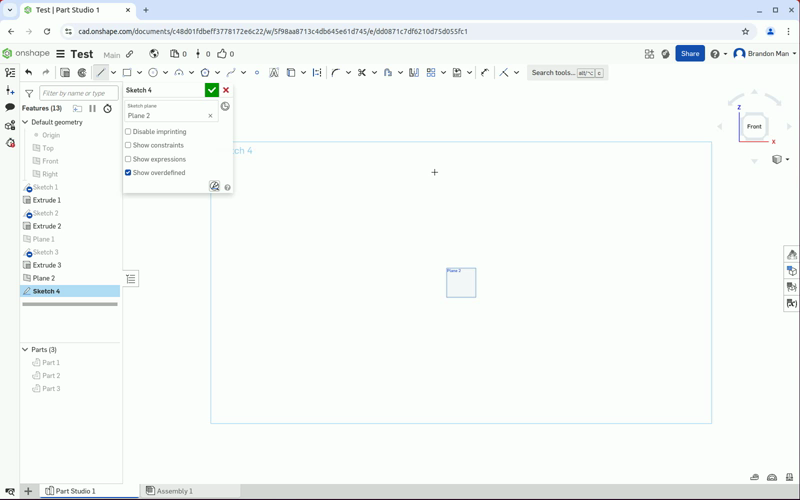
key_down(shift)
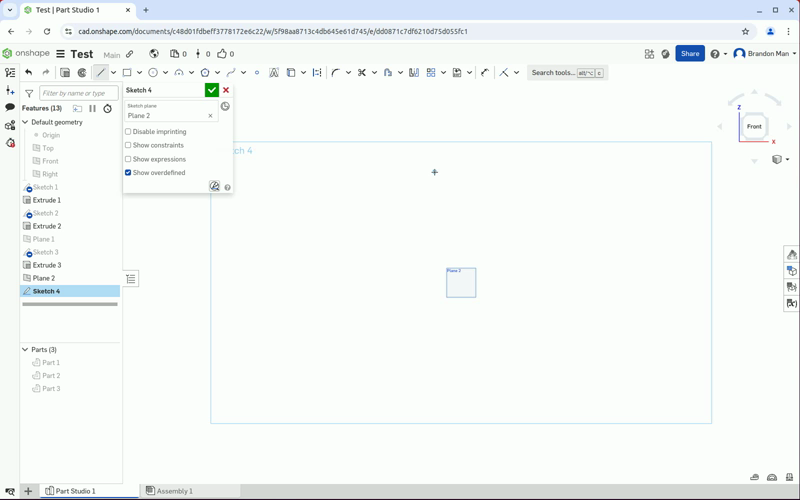
mouse_move(464, 171)
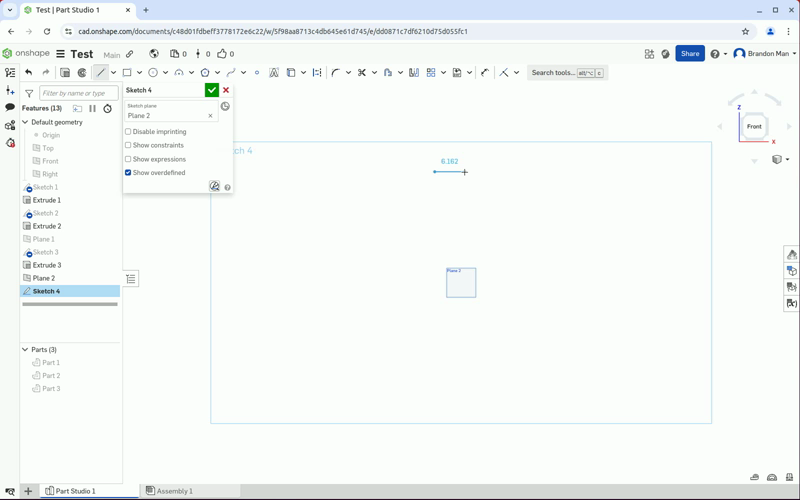
mouse_move(437, 171)
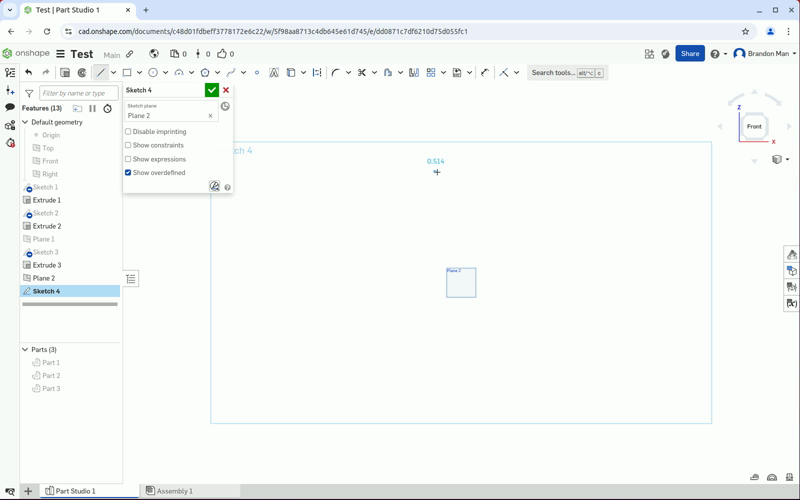
scroll(6)
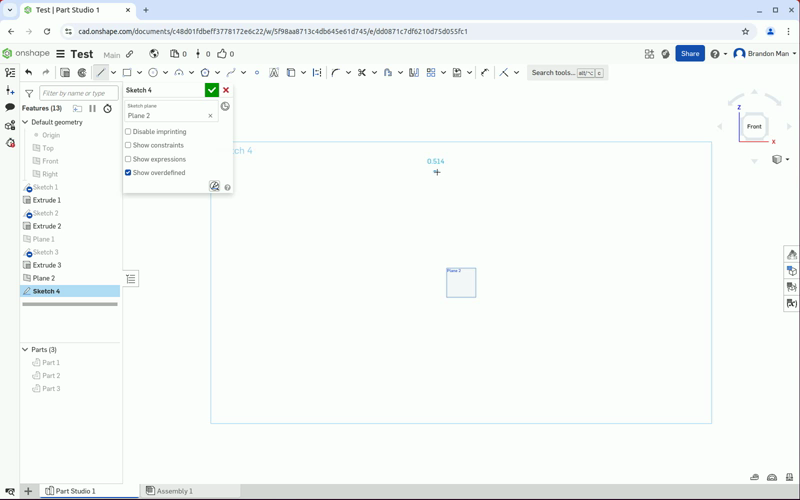
scroll(6)
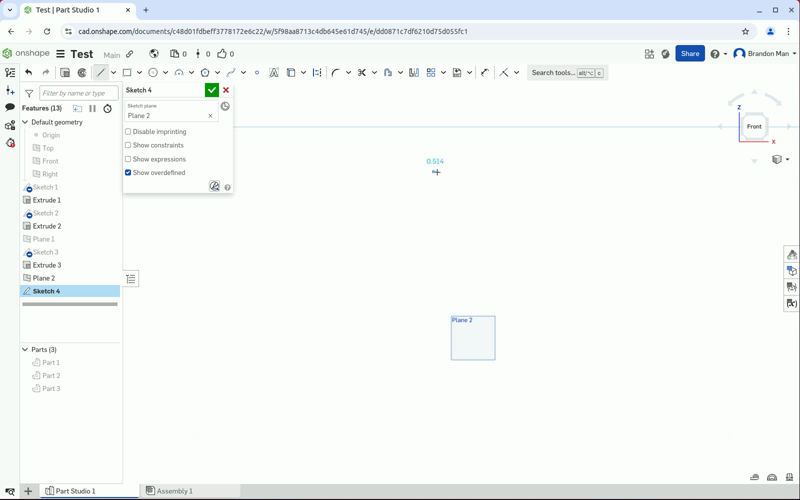
scroll(6)
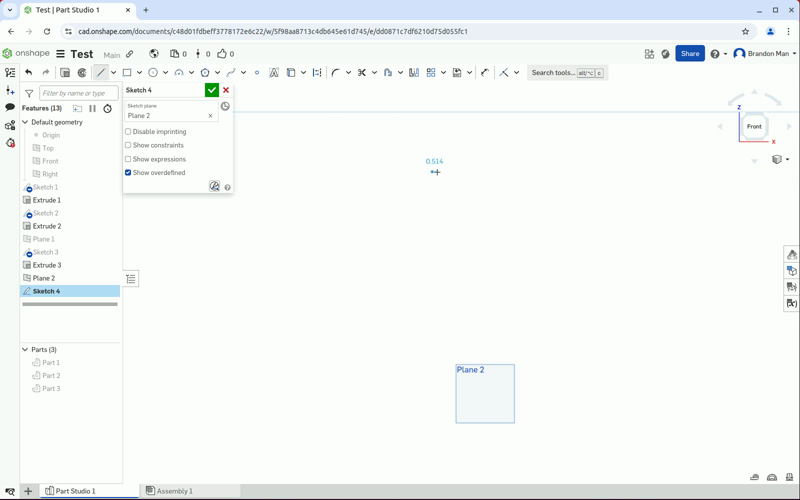
scroll(6)
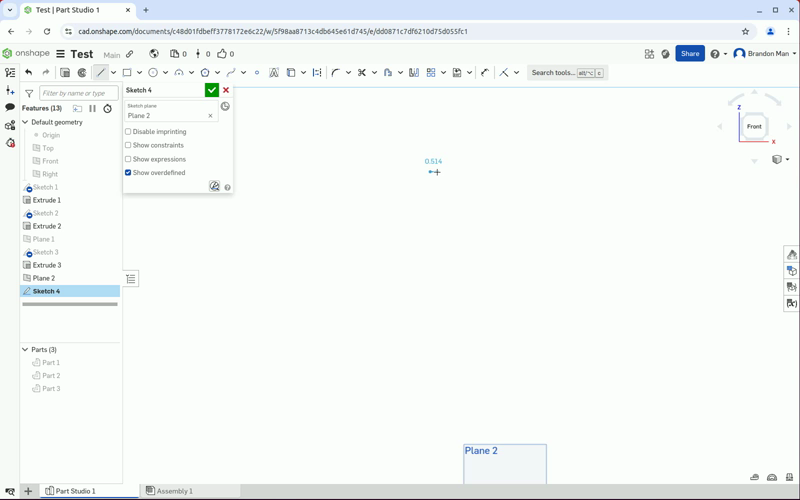
scroll(6)
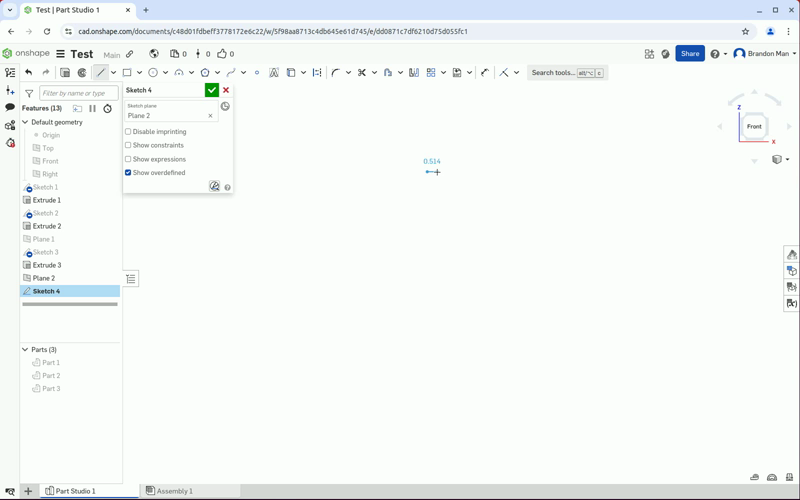
scroll(6)
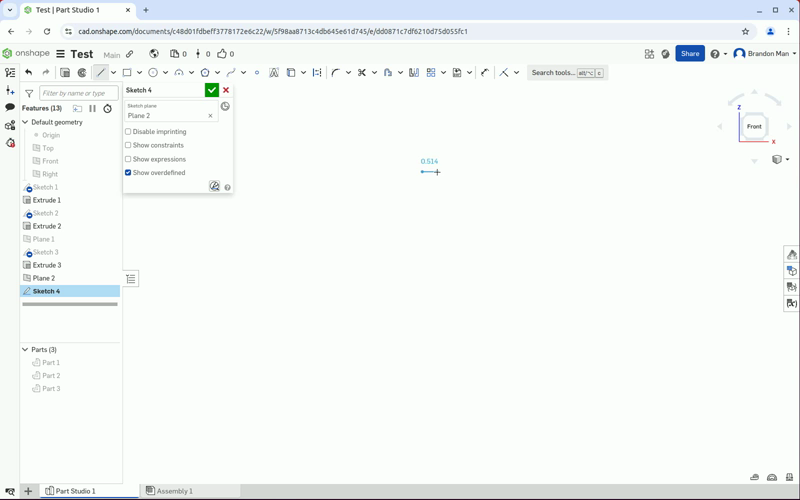
scroll(6)
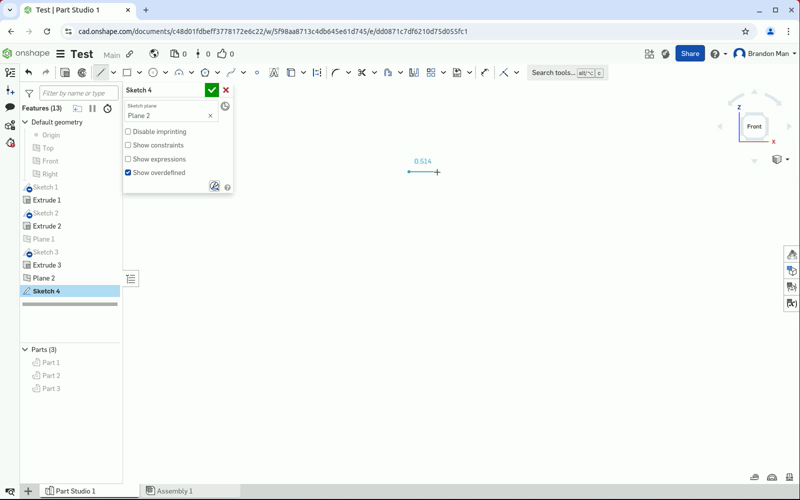
click(437, 171)
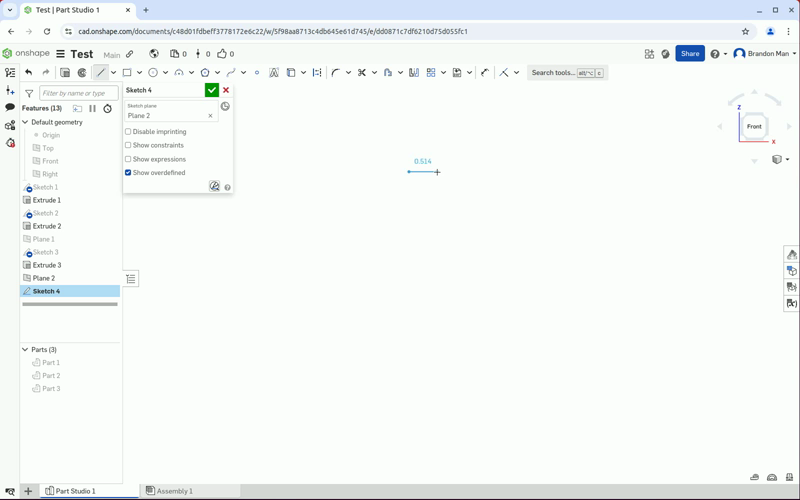
scroll(-6)
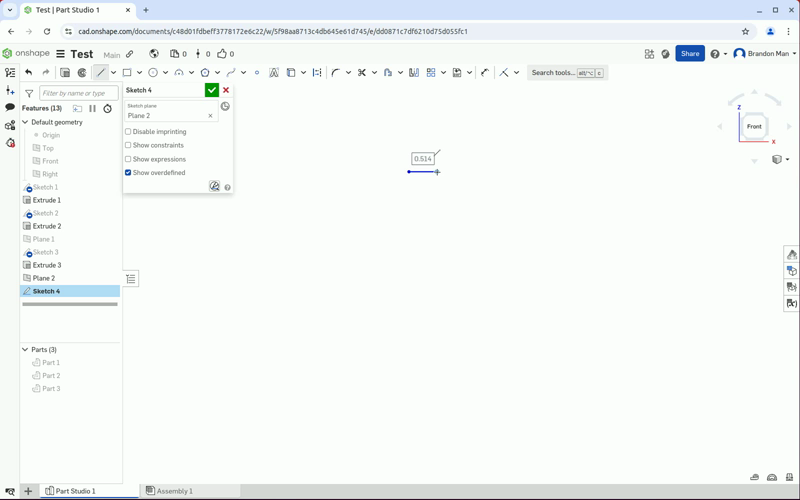
scroll(-6)
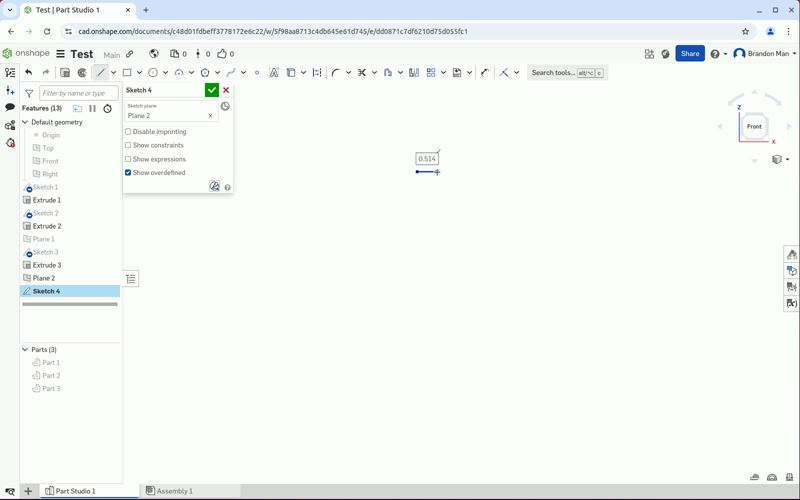
scroll(-6)
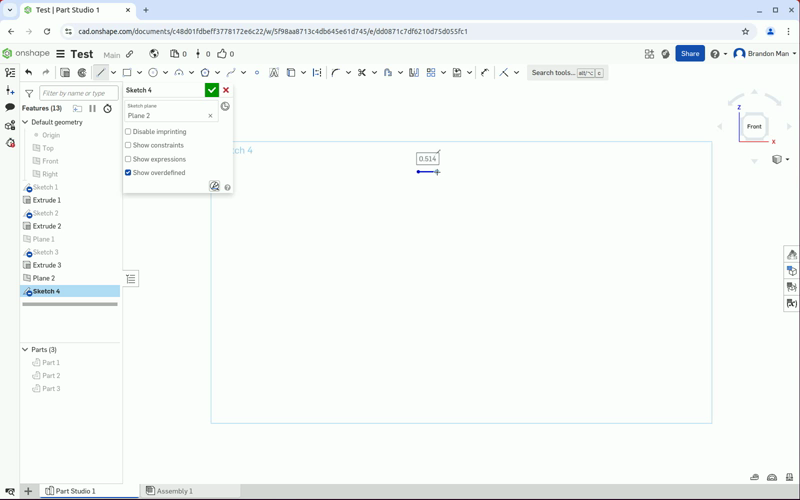
scroll(-6)
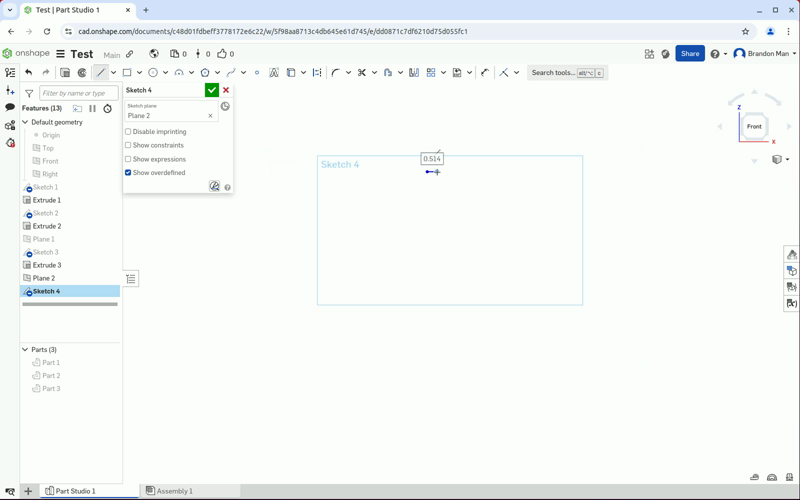
scroll(-6)
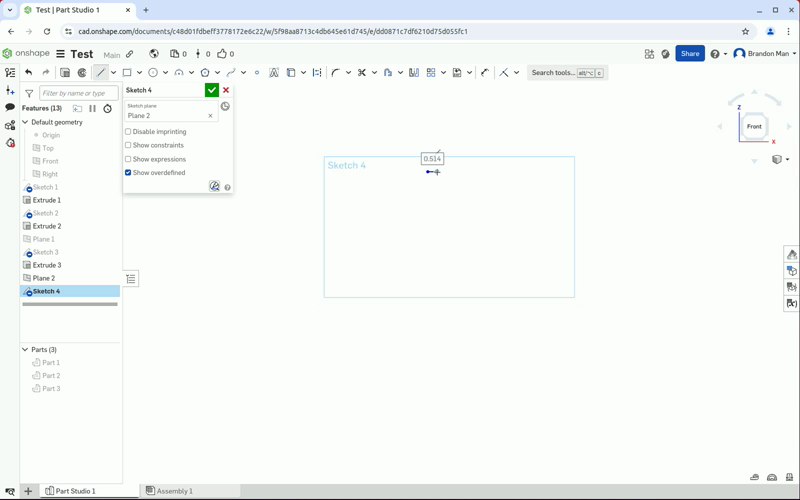
scroll(-6)
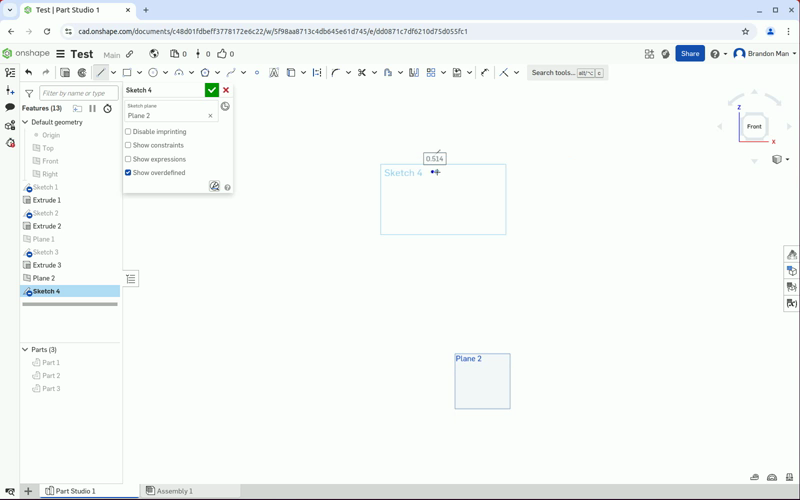
scroll(-6)
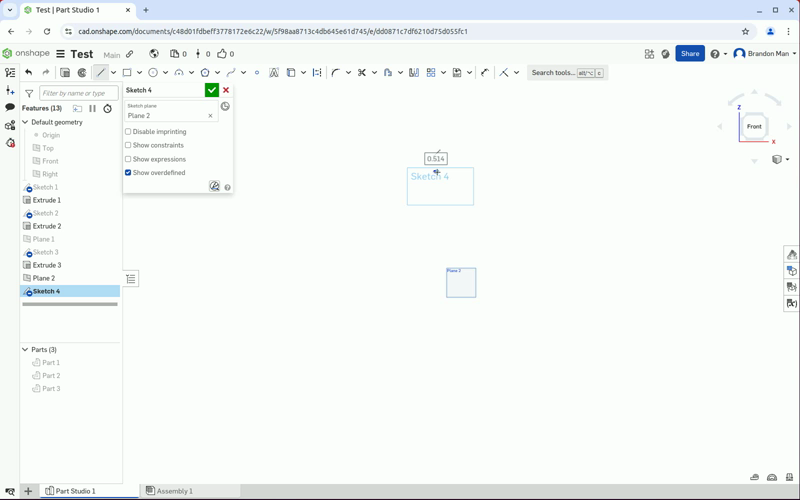
key_up(shift)
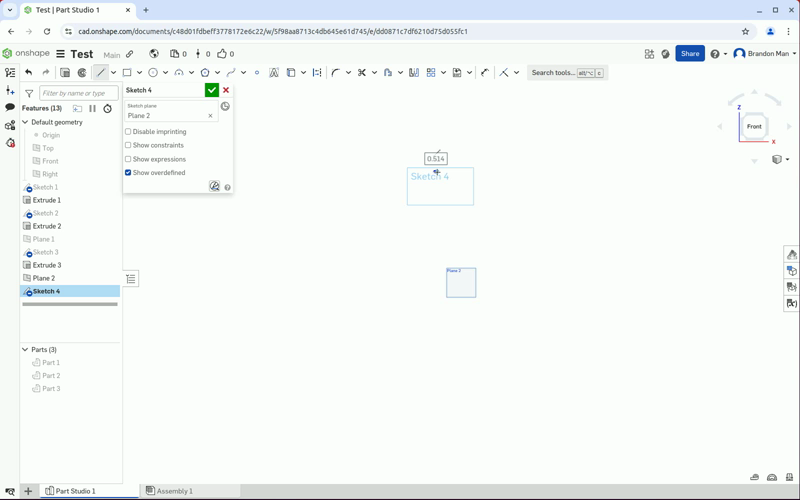
key_down(shift)
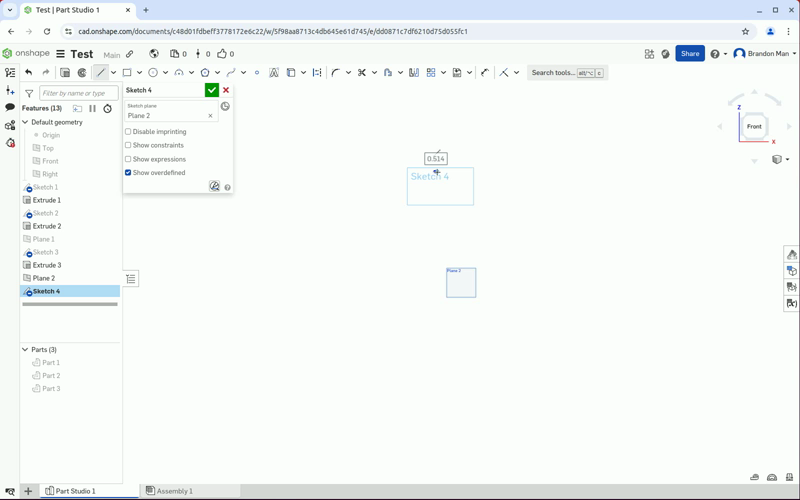
mouse_move(467, 171)
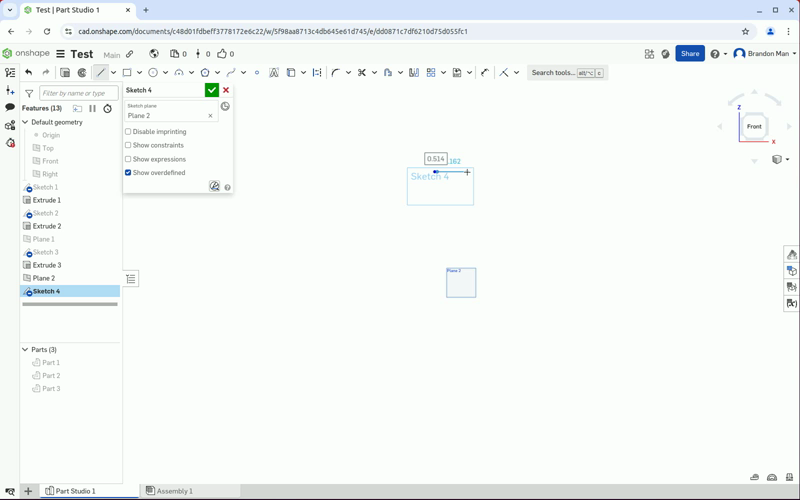
mouse_move(437, 169)
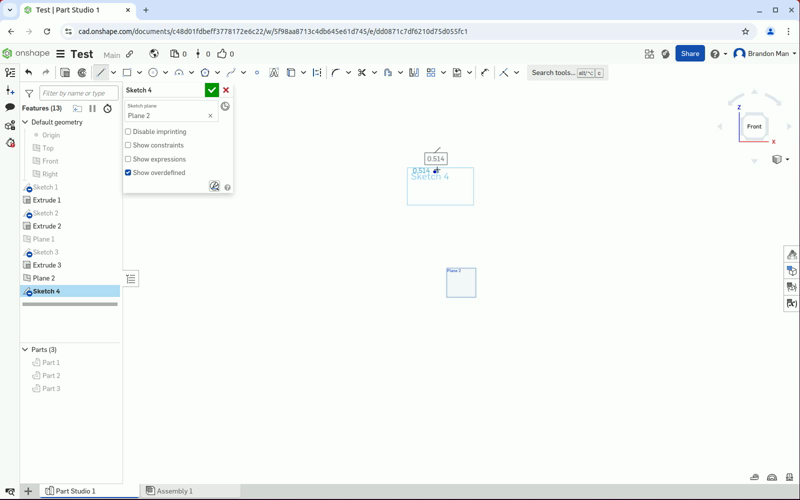
scroll(6)
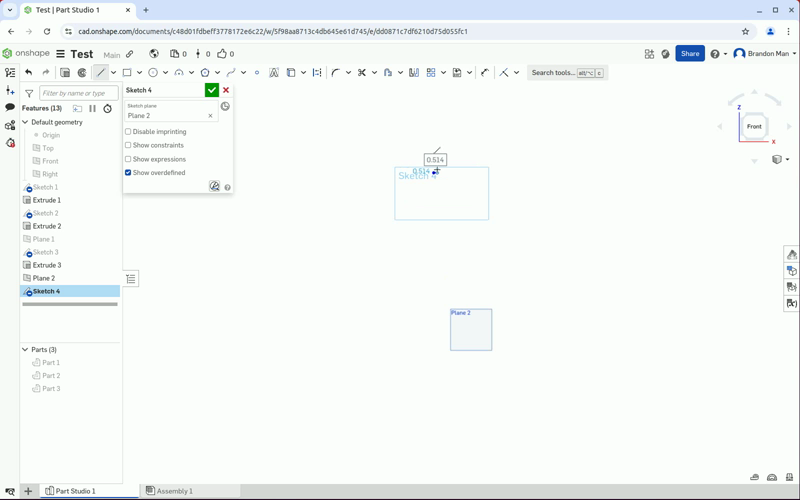
scroll(6)
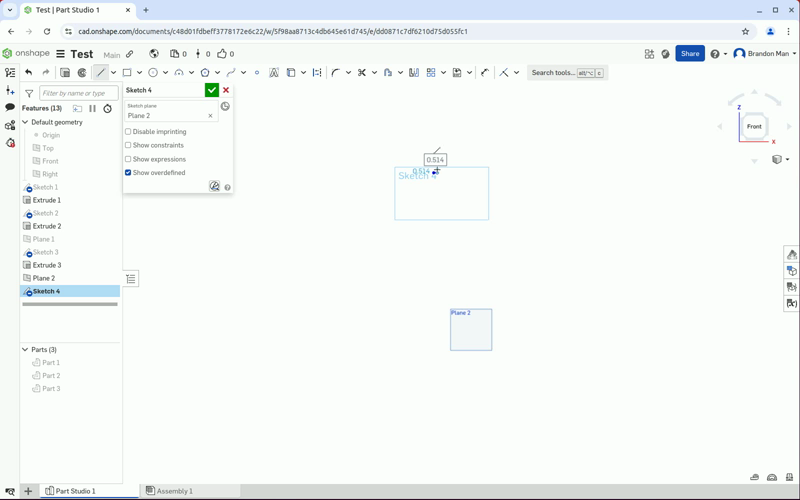
scroll(6)
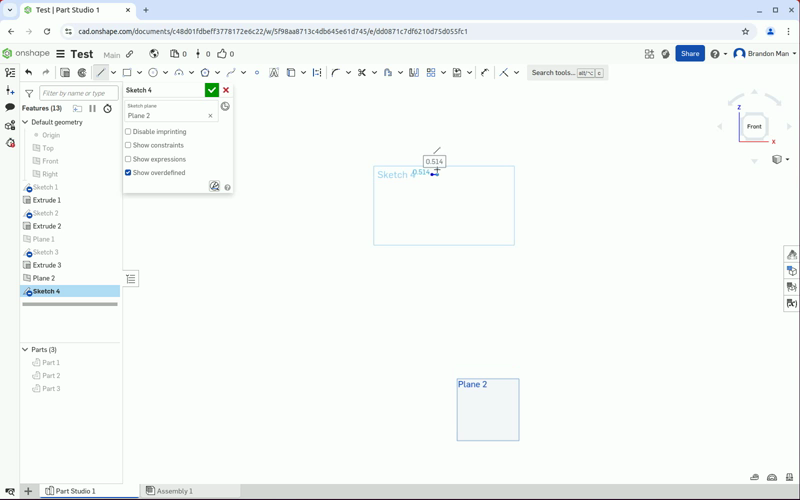
scroll(6)
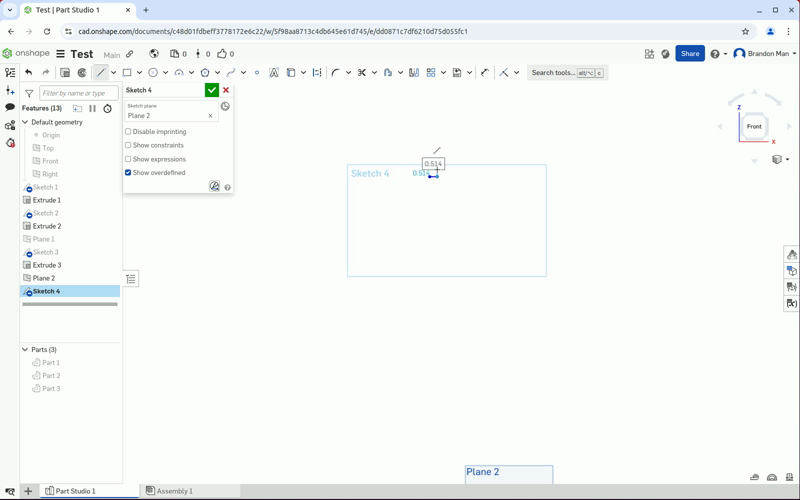
scroll(6)
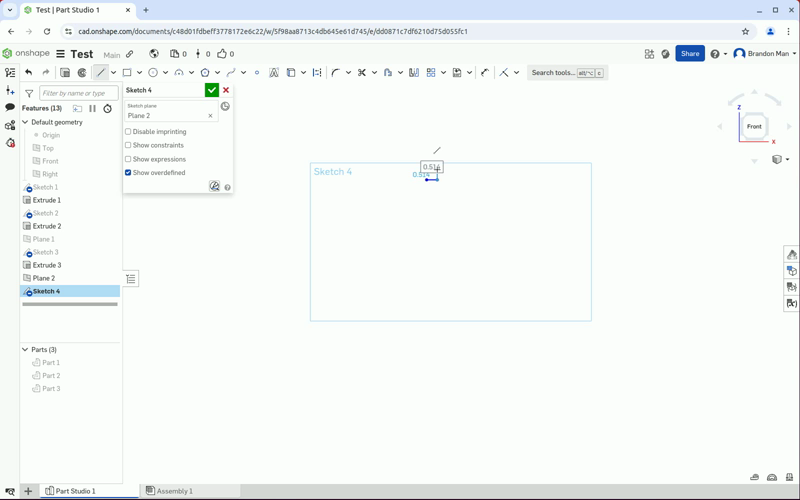
scroll(6)
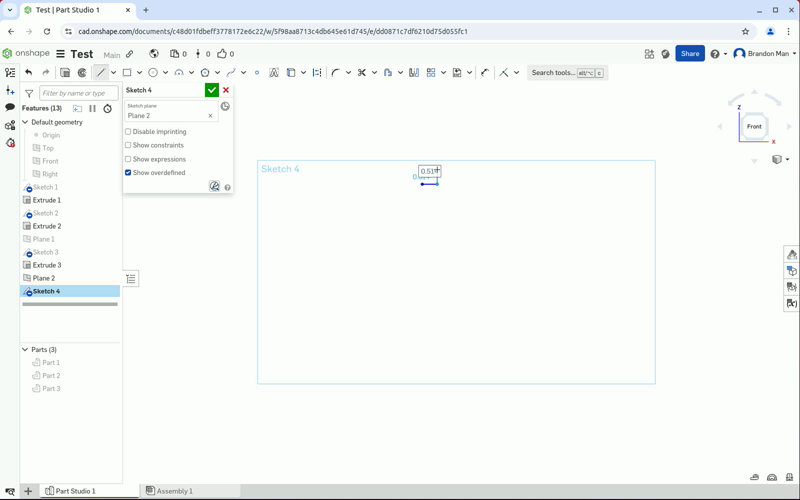
scroll(6)
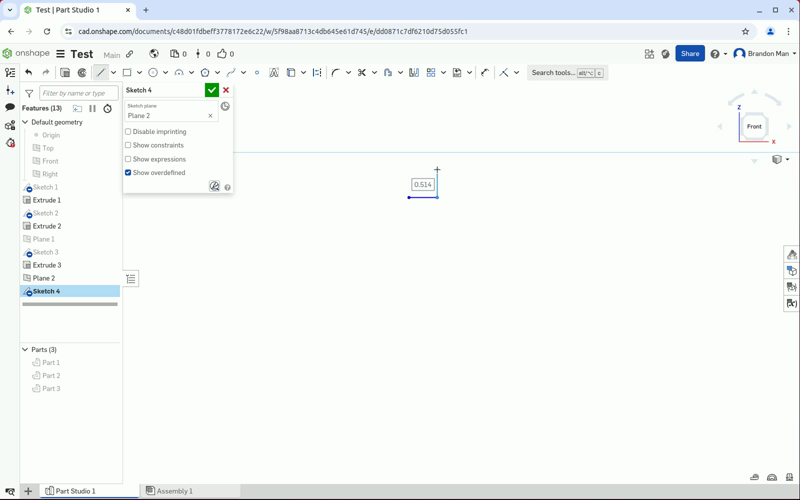
click(437, 169)
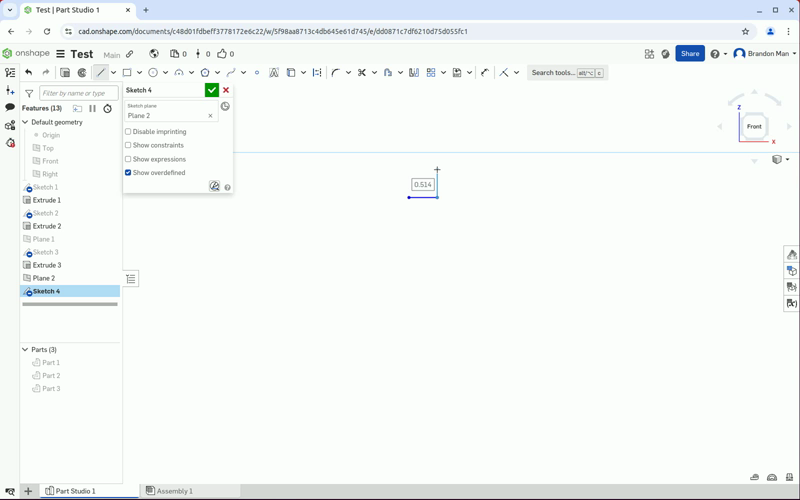
scroll(-6)
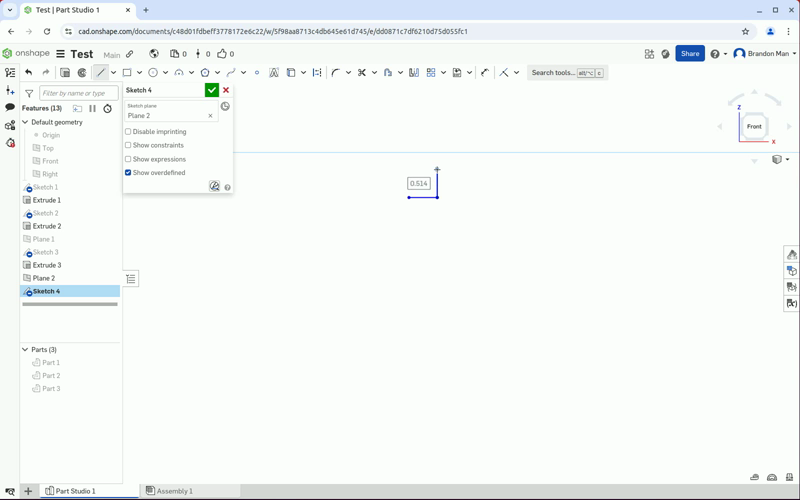
scroll(-6)
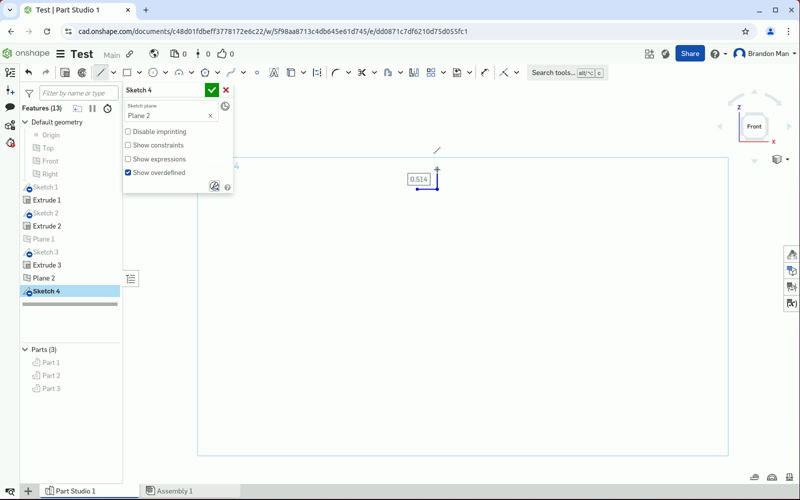
scroll(-6)
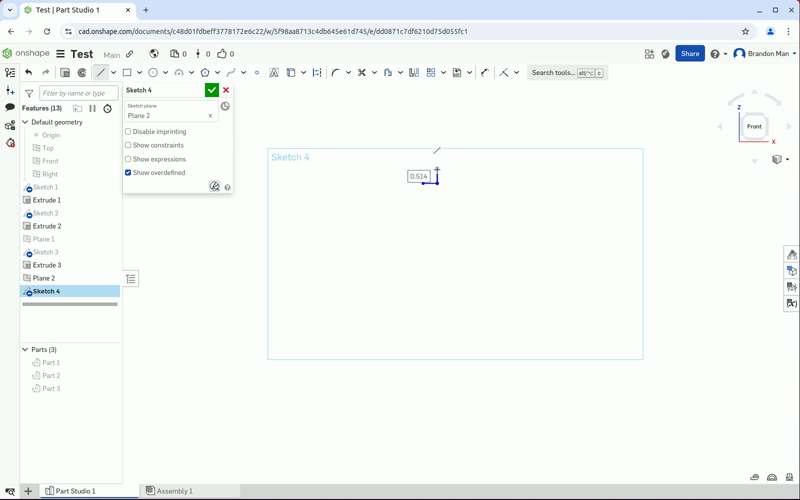
scroll(-6)
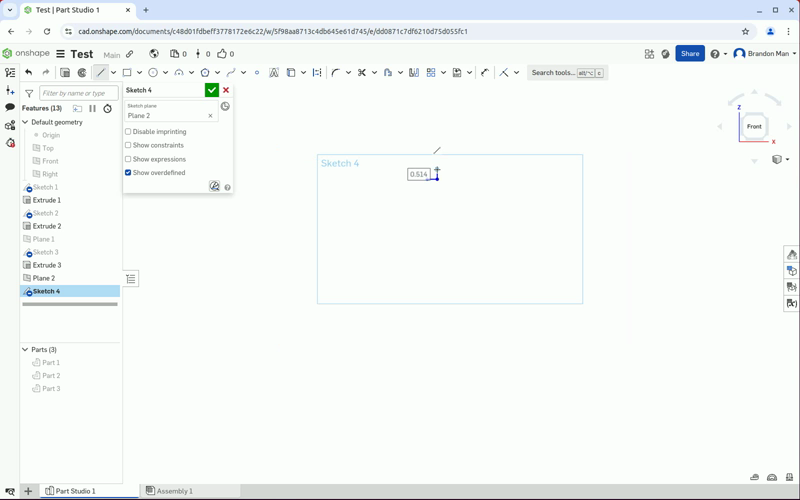
scroll(-6)
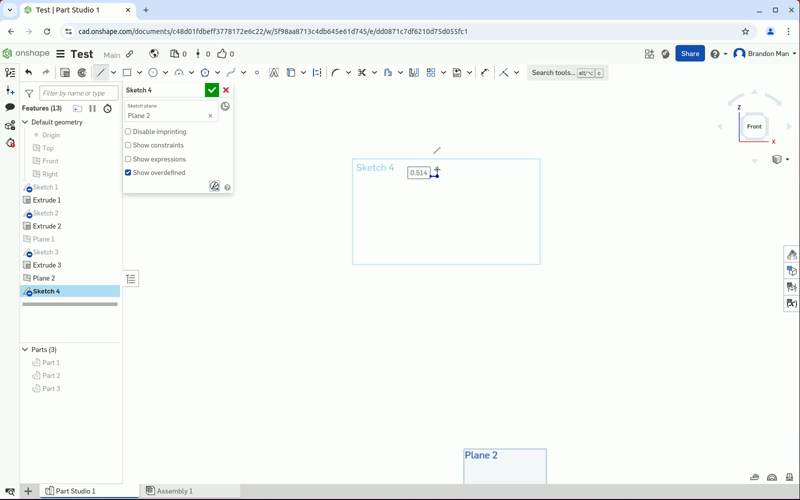
scroll(-6)
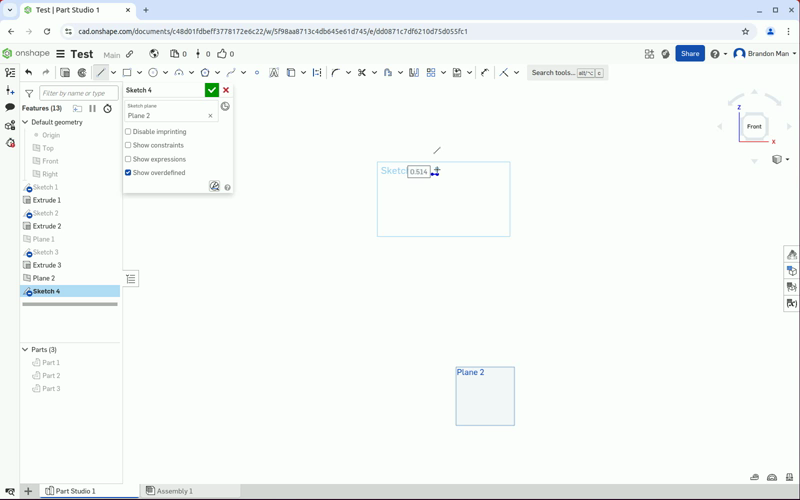
scroll(-6)
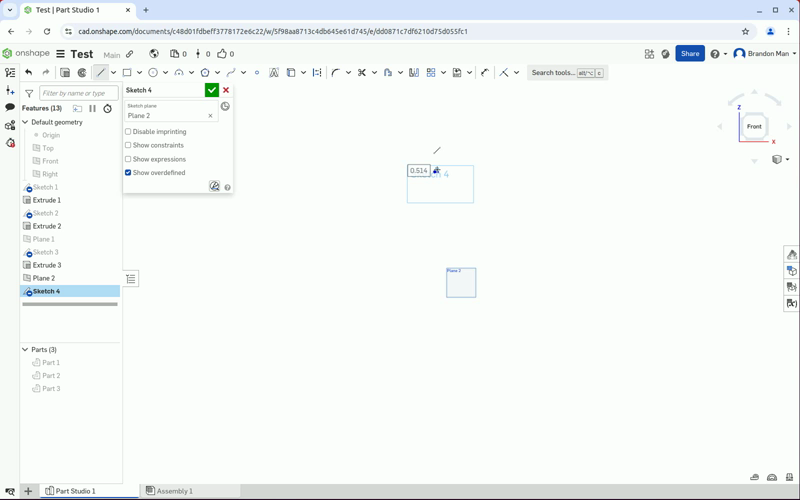
key_up(shift)
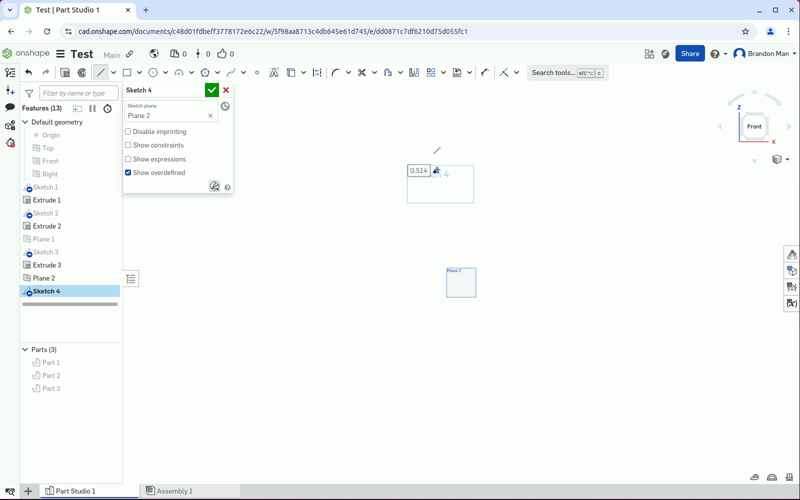
key_down(shift)
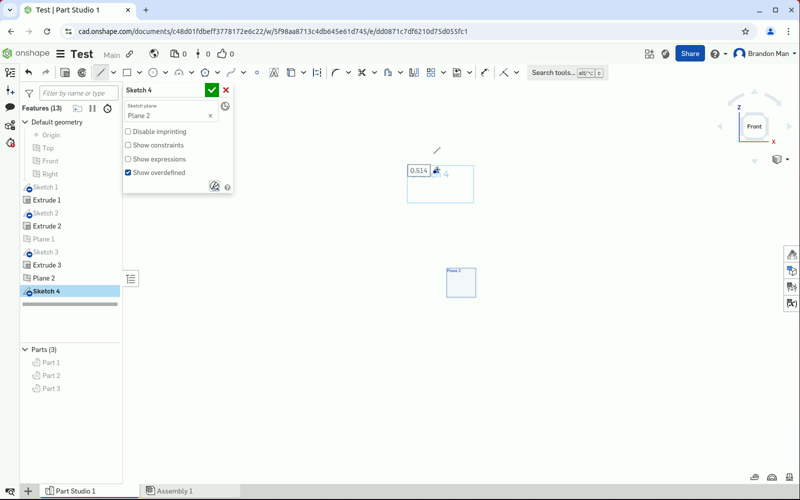
mouse_move(467, 169)
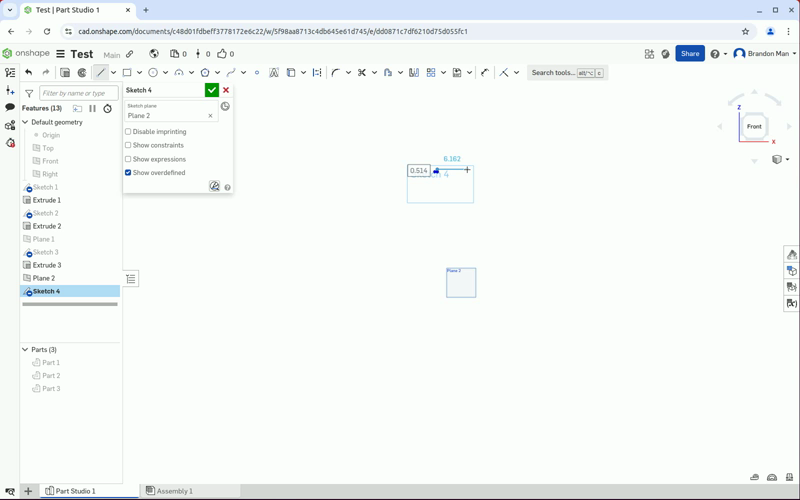
mouse_move(434, 169)
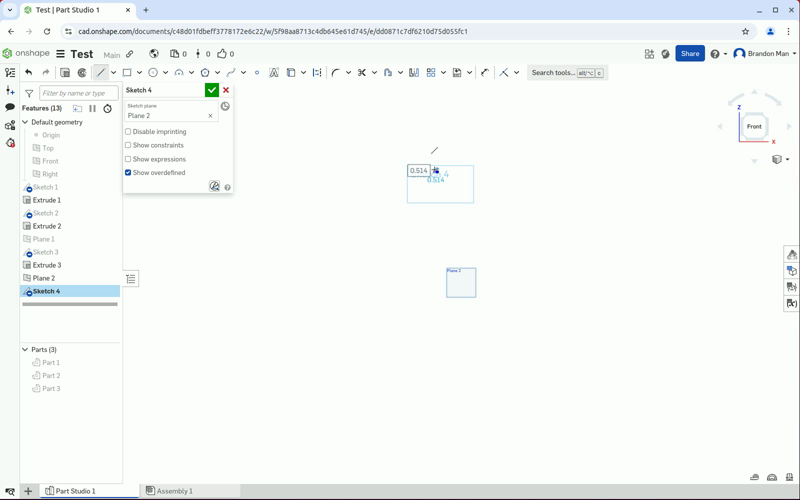
scroll(6)
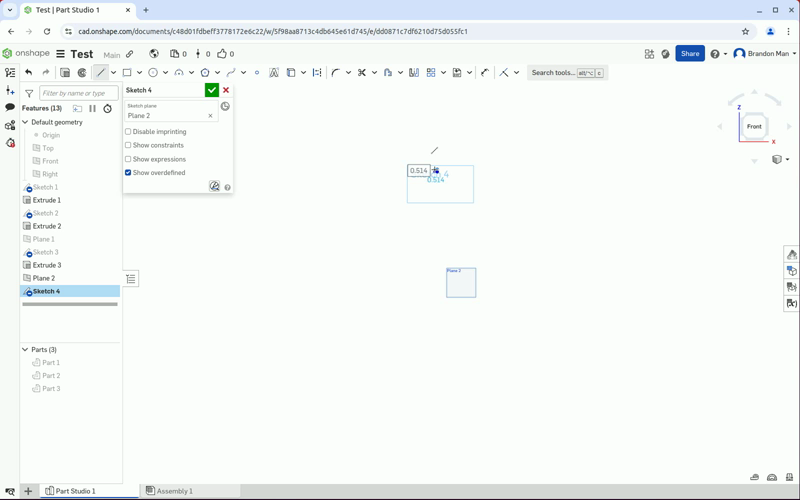
scroll(6)
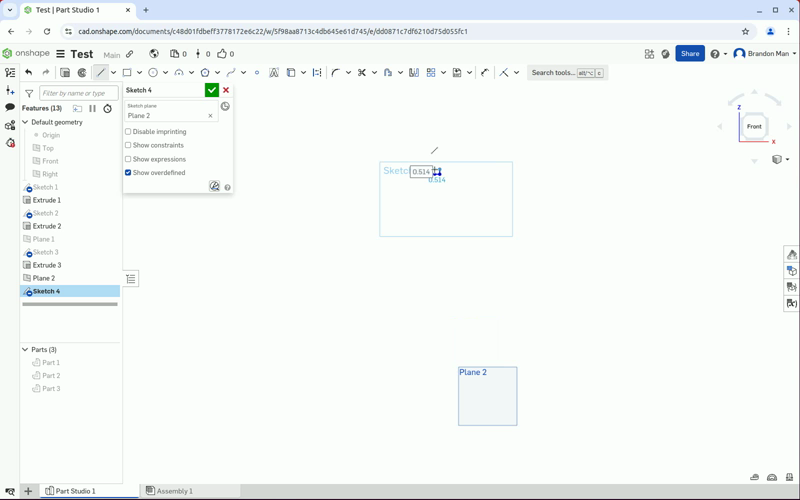
scroll(6)
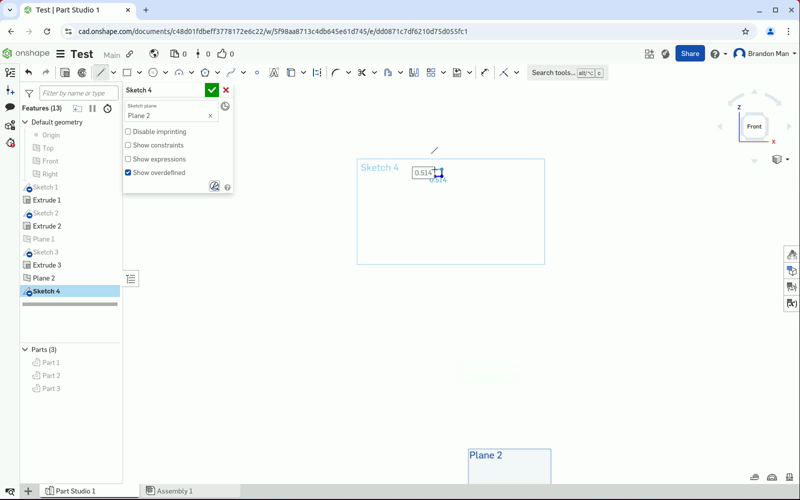
scroll(6)
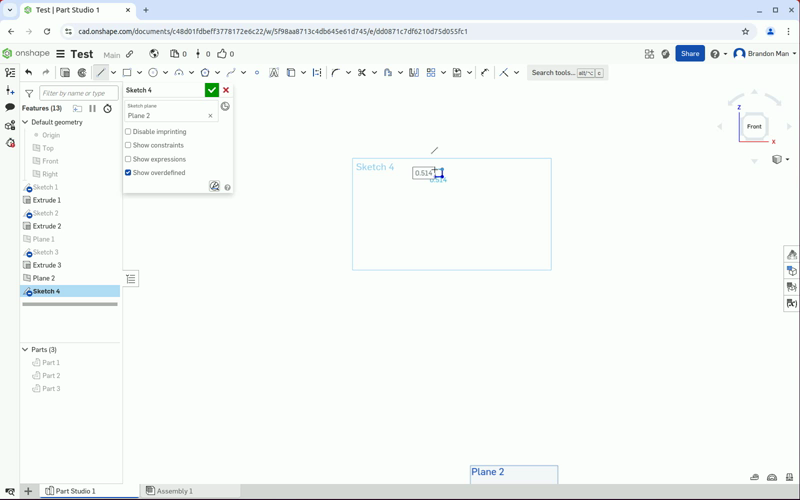
scroll(6)
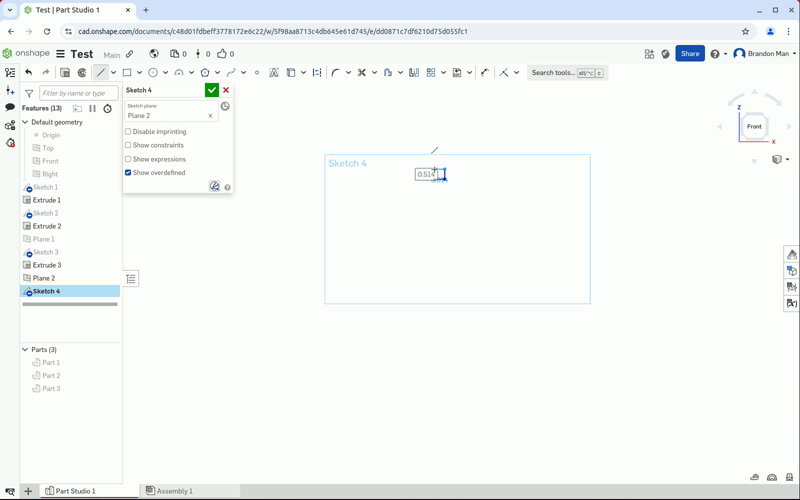
scroll(6)
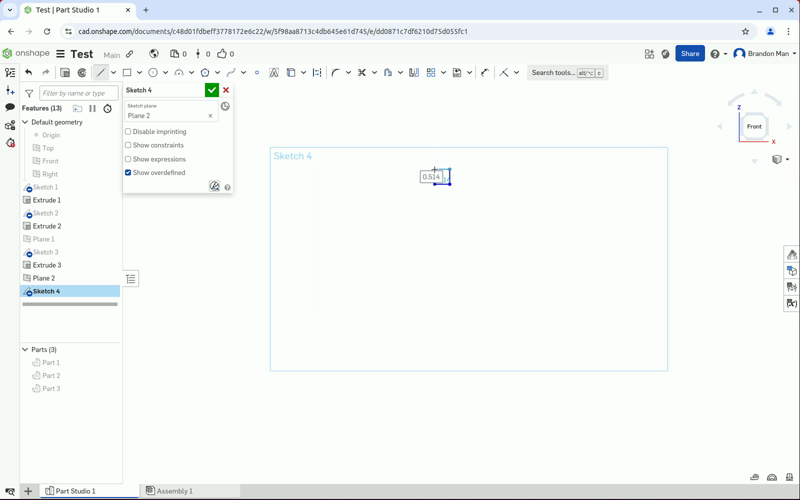
scroll(6)
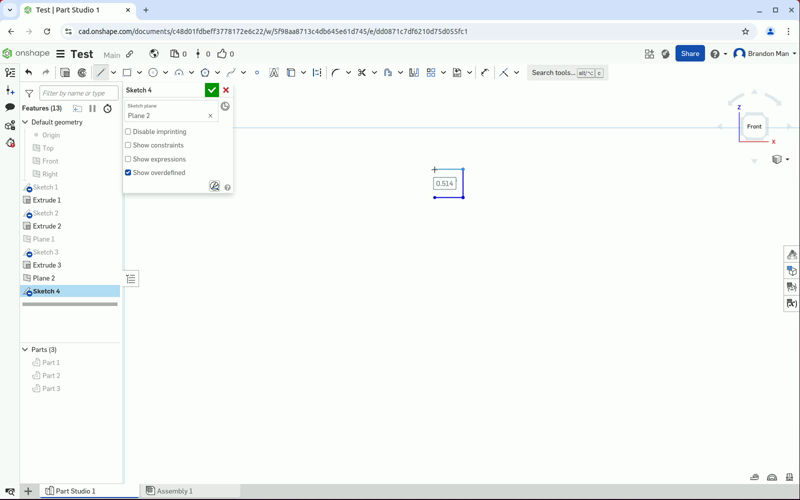
click(434, 169)
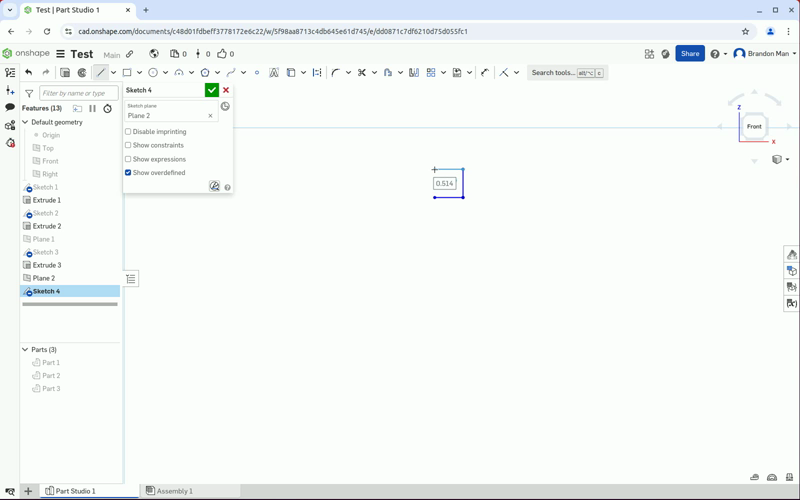
scroll(-6)
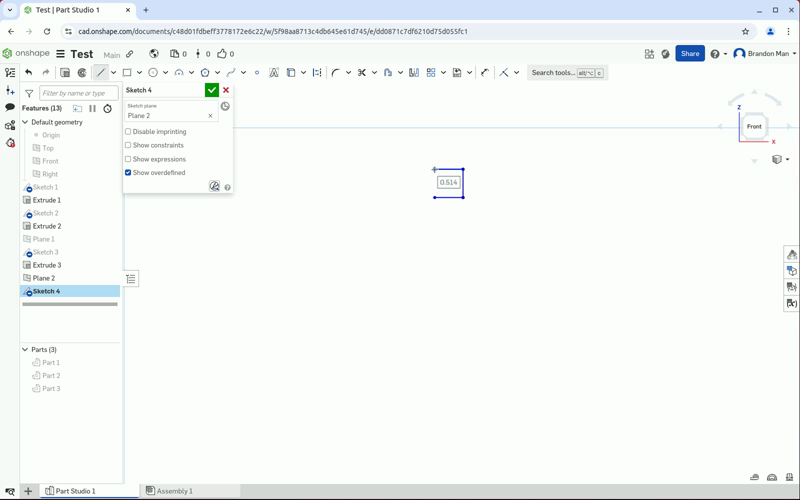
scroll(-6)
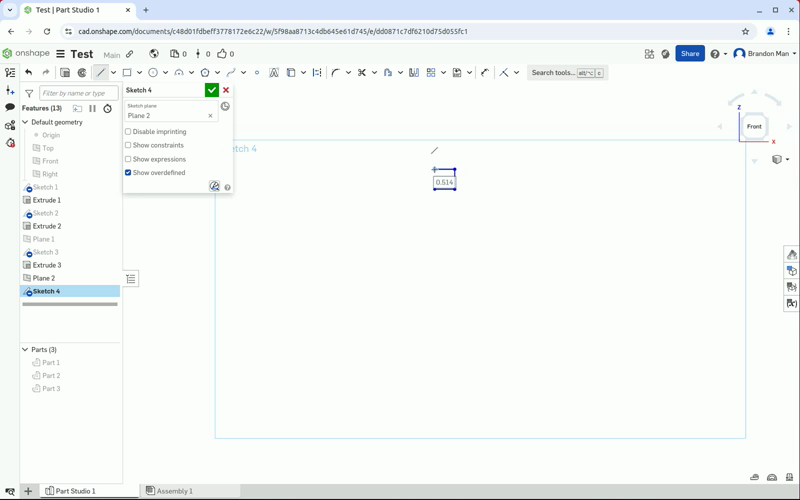
scroll(-6)
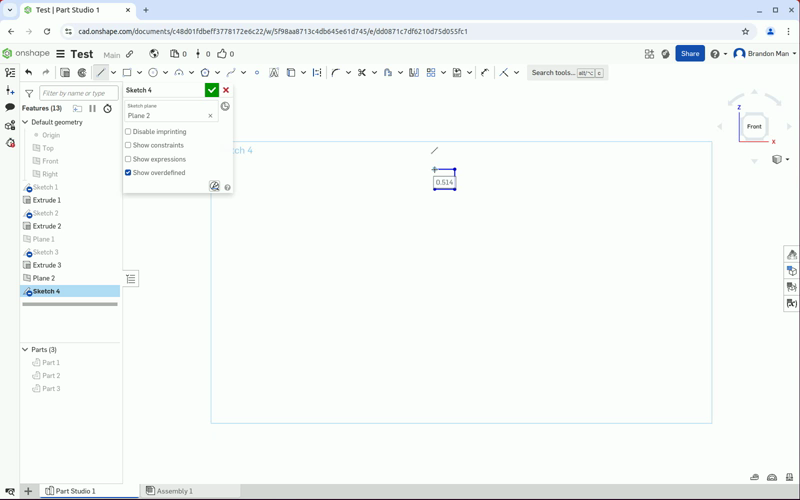
scroll(-6)
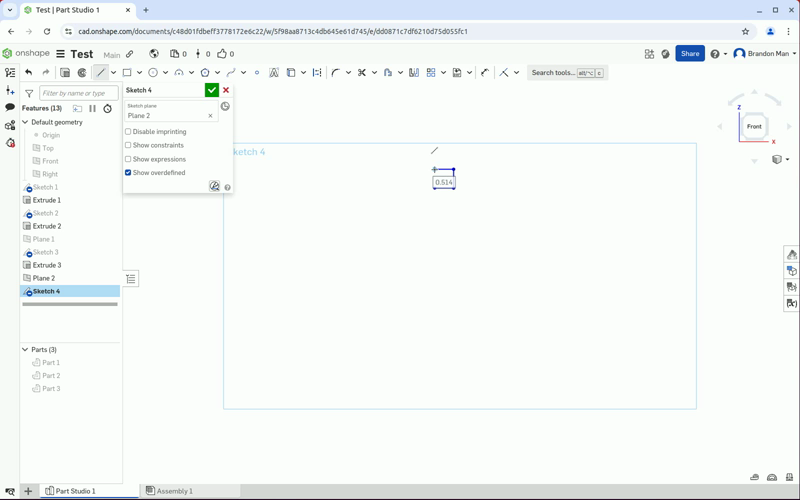
scroll(-6)
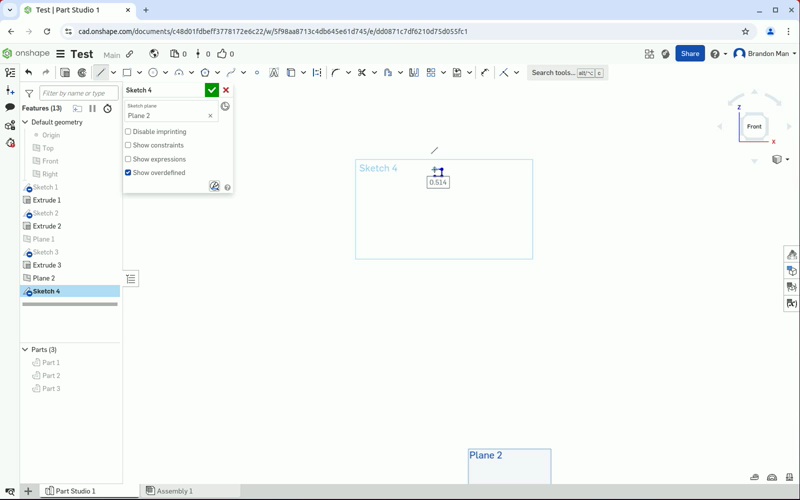
scroll(-6)
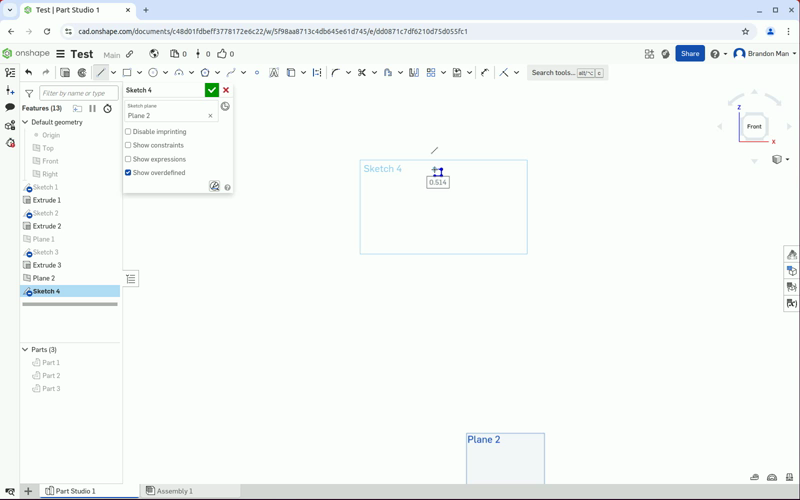
scroll(-6)
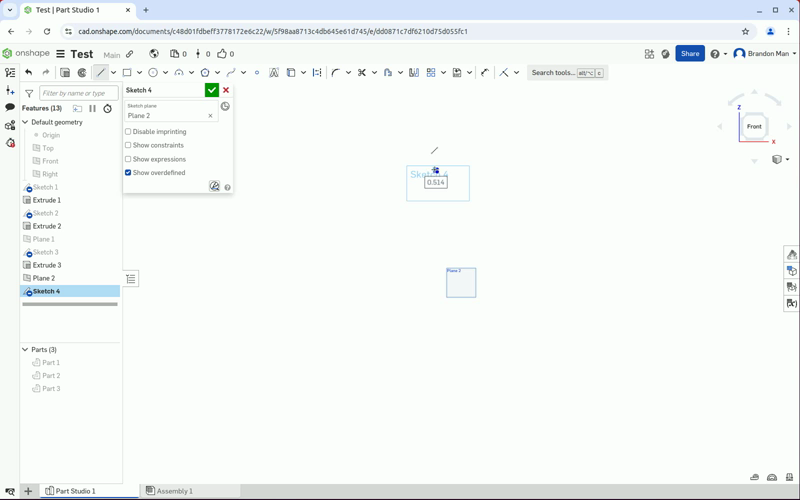
key_up(shift)
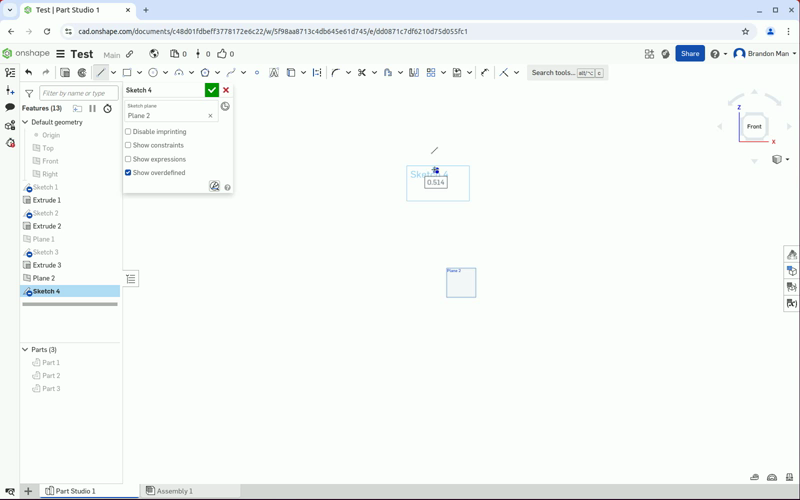
mouse_move(464, 169)
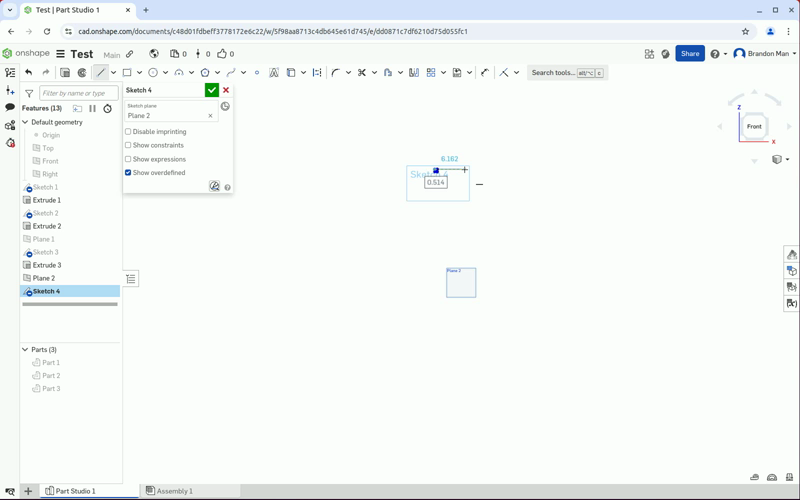
key_down(shift)
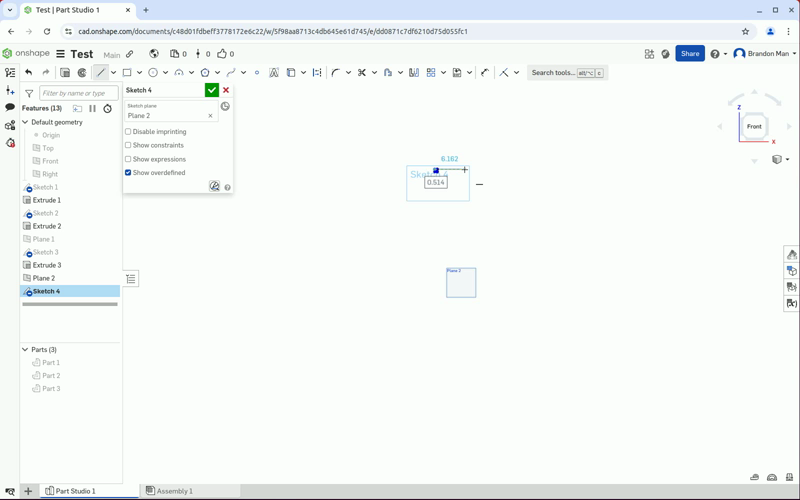
mouse_move(434, 171)
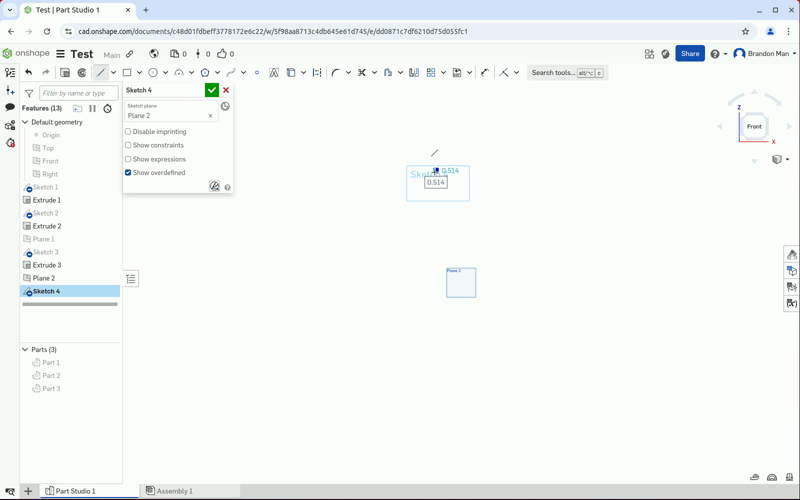
scroll(6)
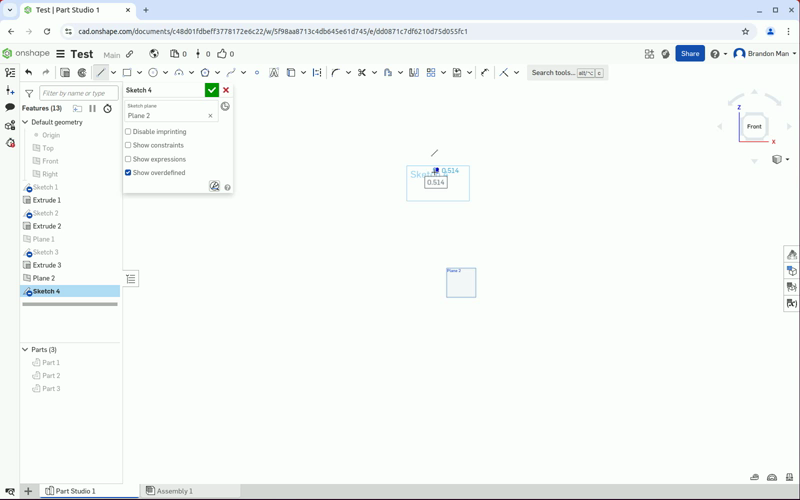
scroll(6)
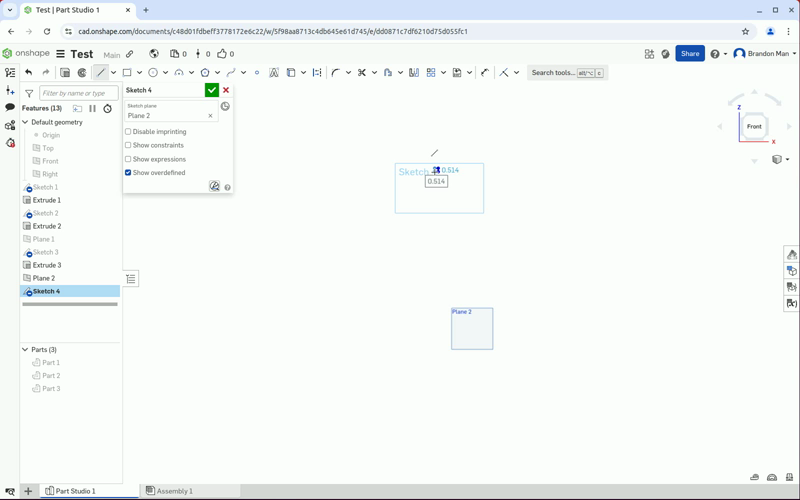
scroll(6)
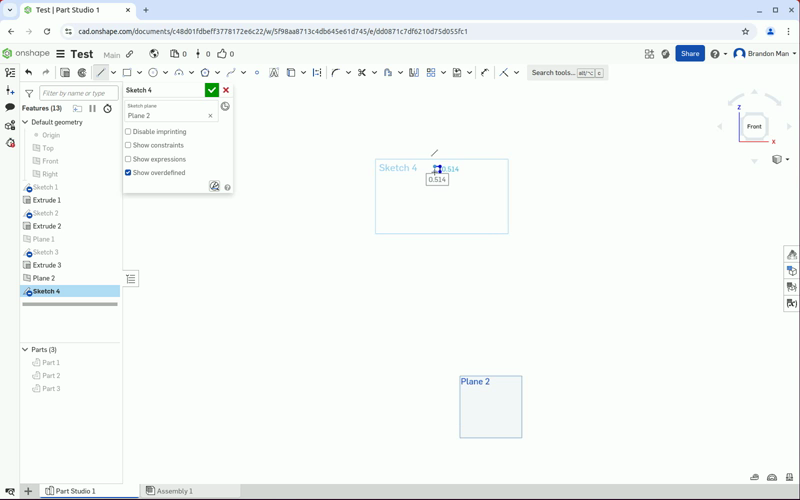
scroll(6)
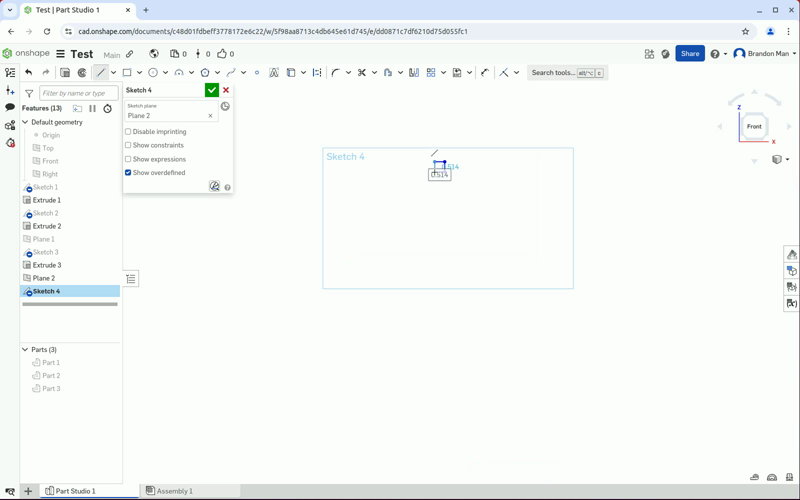
scroll(6)
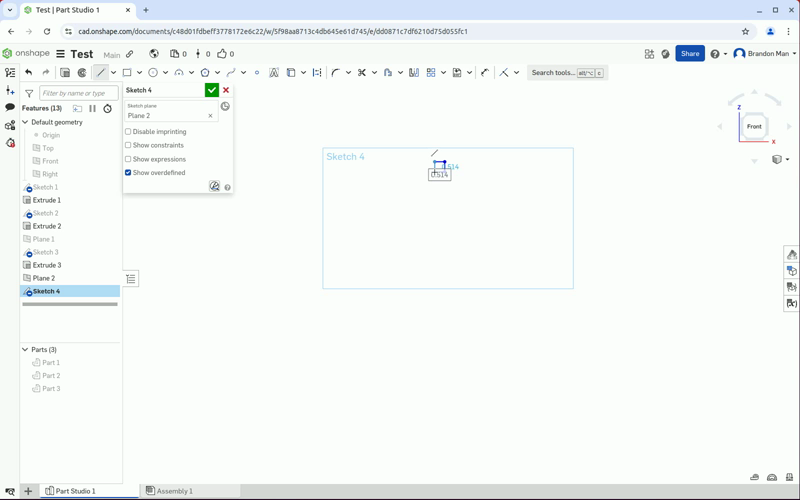
scroll(6)
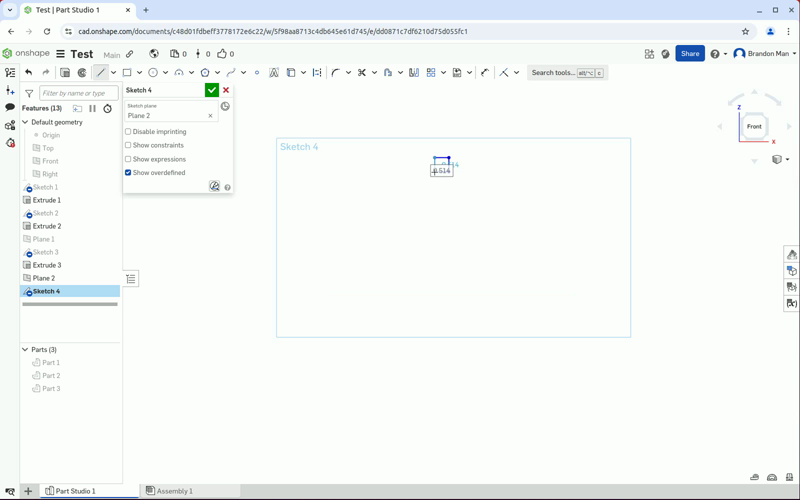
scroll(6)
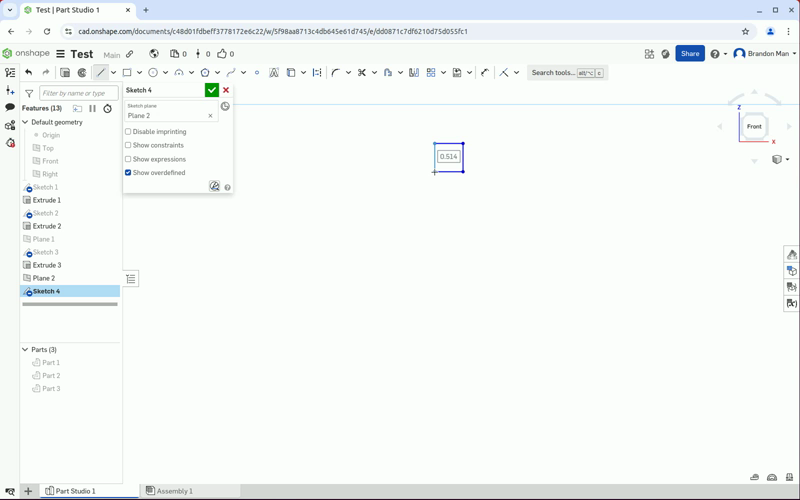
key_up(shift)
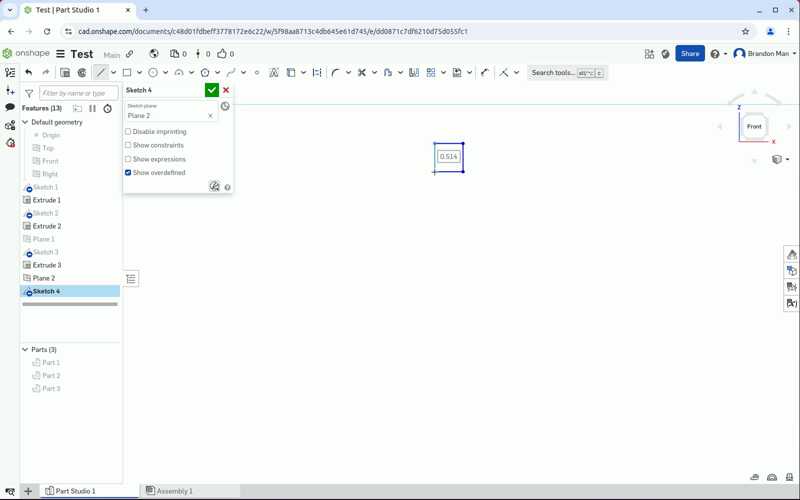
click(434, 171)
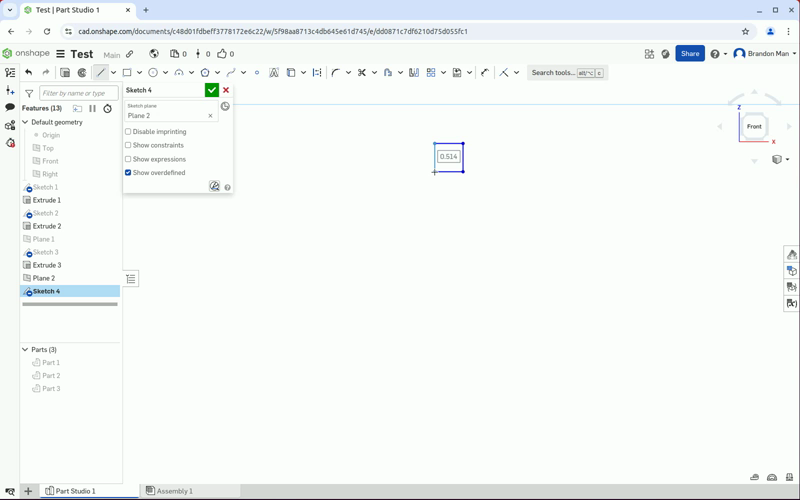
scroll(-6)
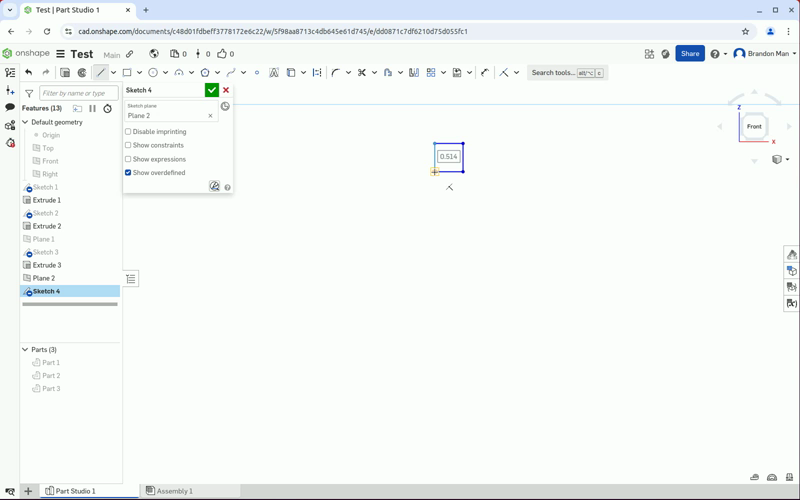
scroll(-6)
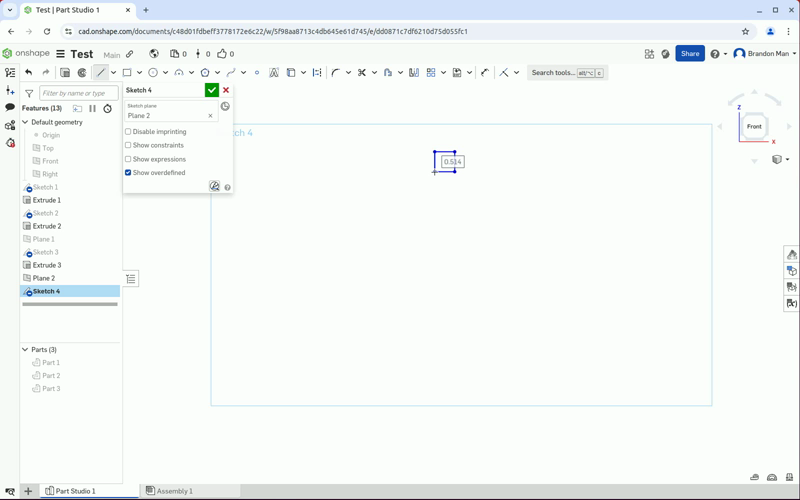
scroll(-6)
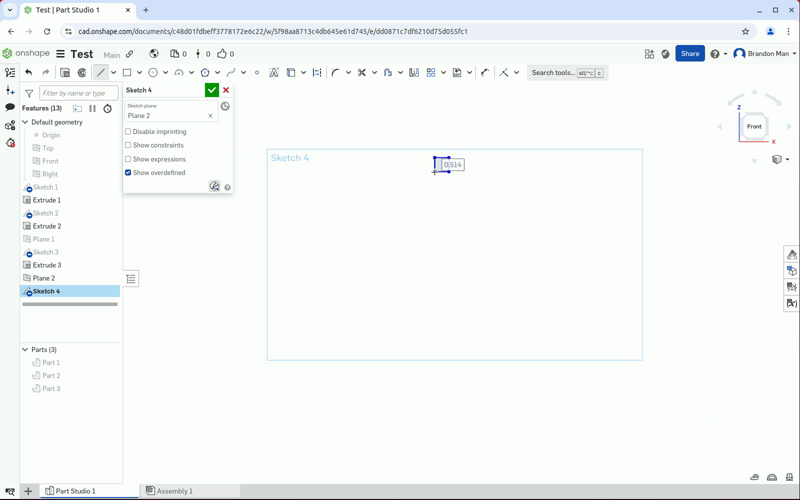
scroll(-6)
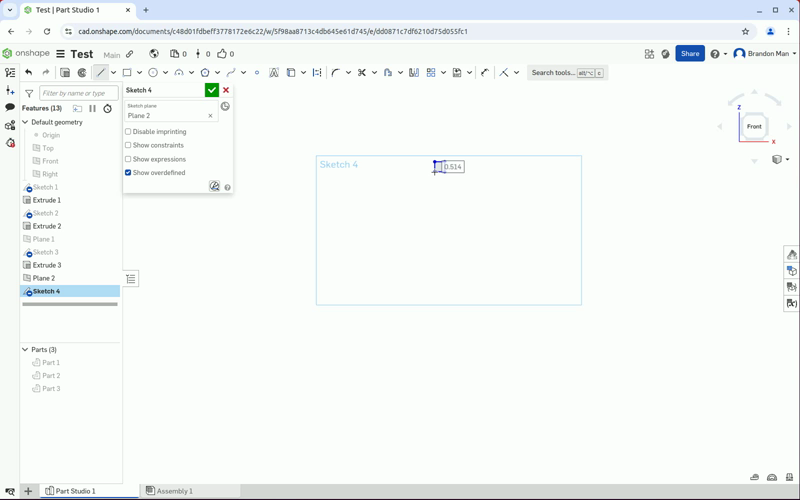
scroll(-6)
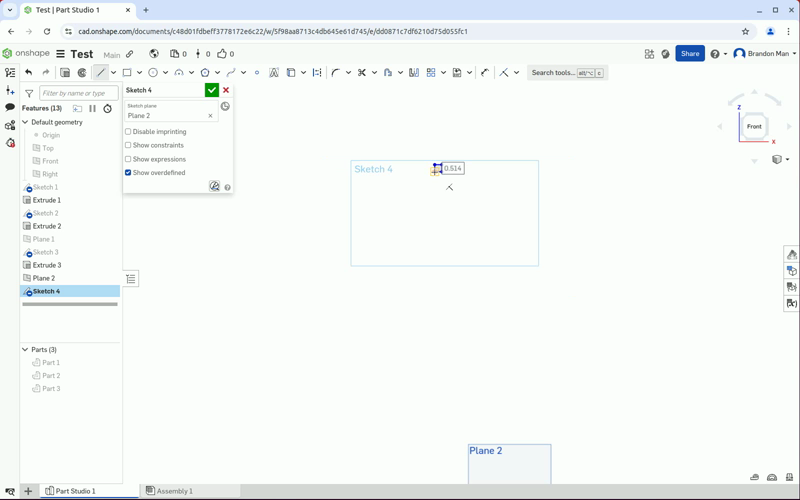
scroll(-6)
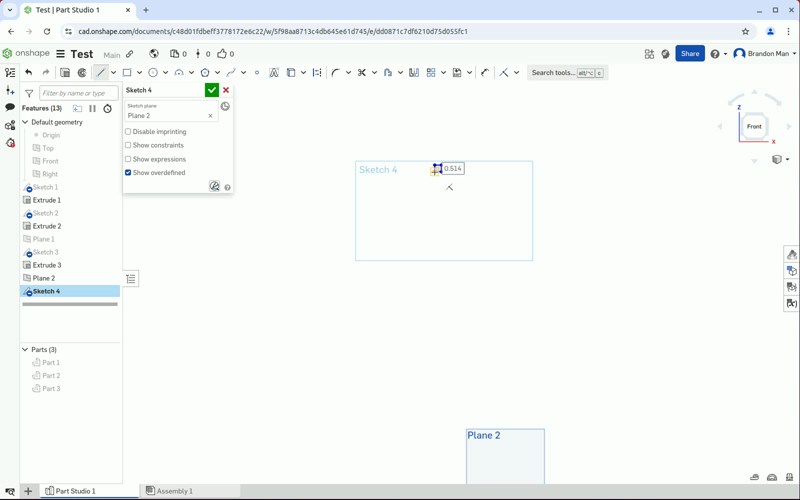
scroll(-6)
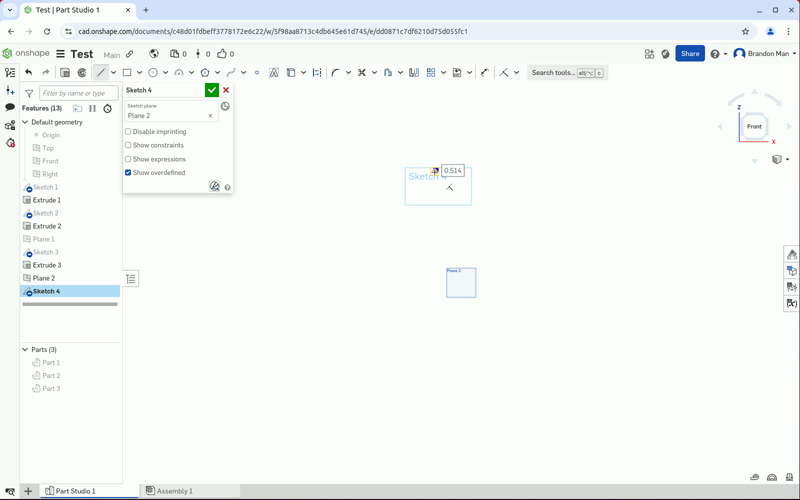
key(esc)
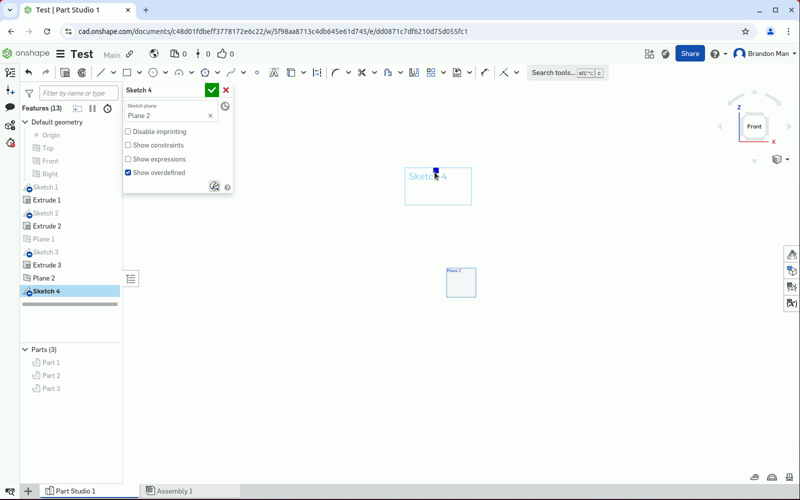
mouse_move(437, 170)
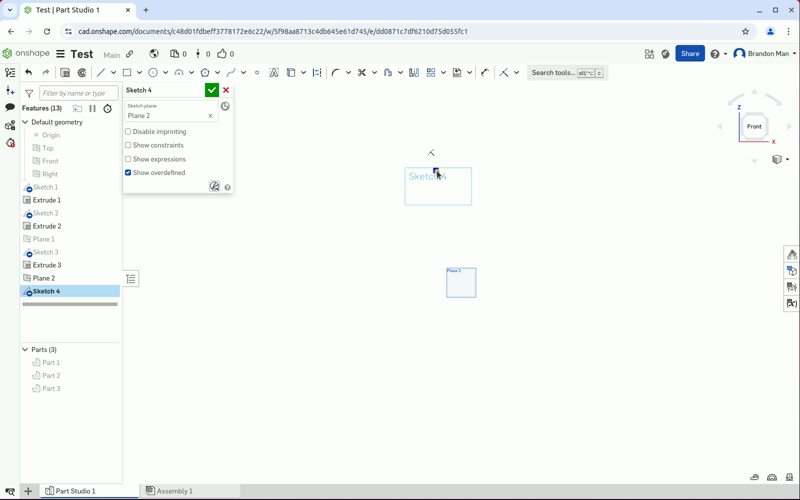
scroll(6)
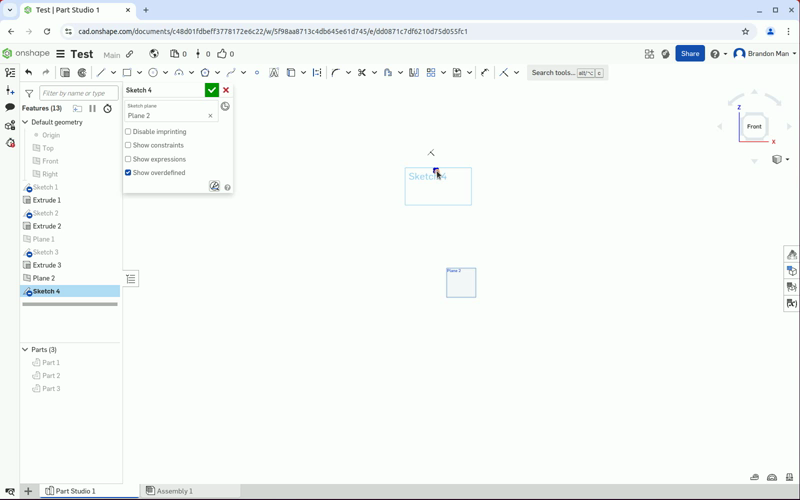
scroll(6)
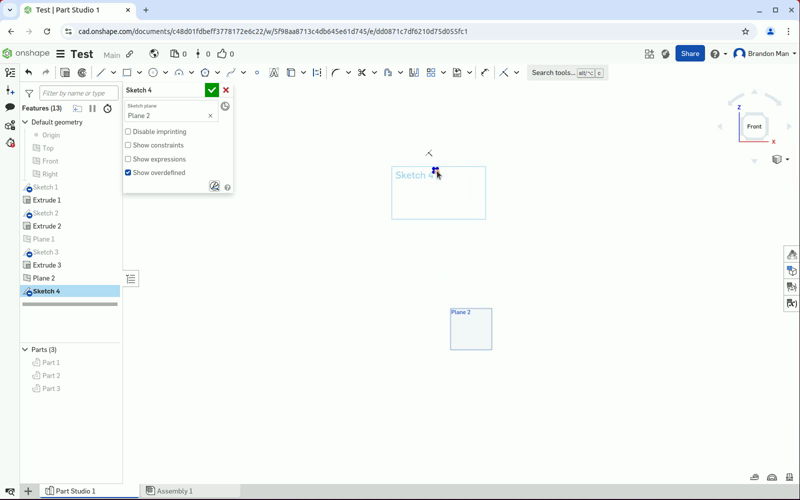
scroll(6)
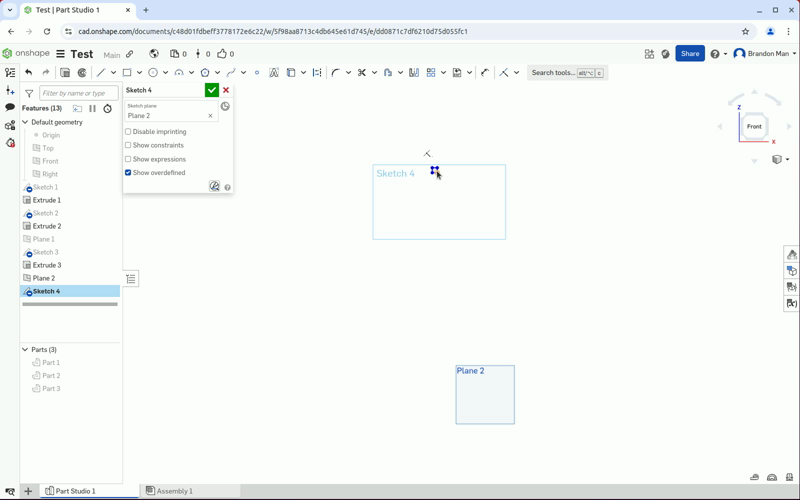
scroll(6)
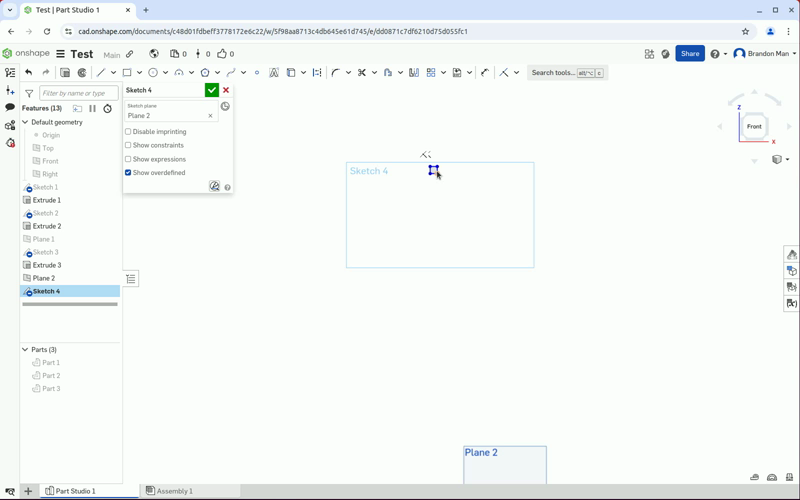
scroll(6)
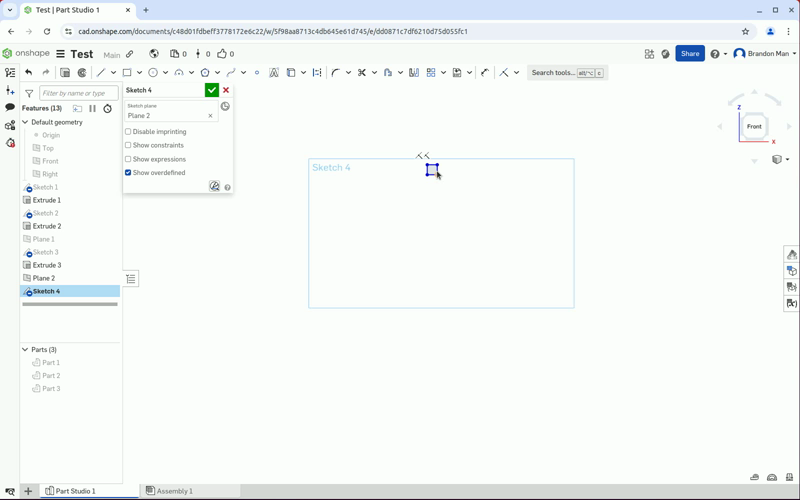
scroll(6)
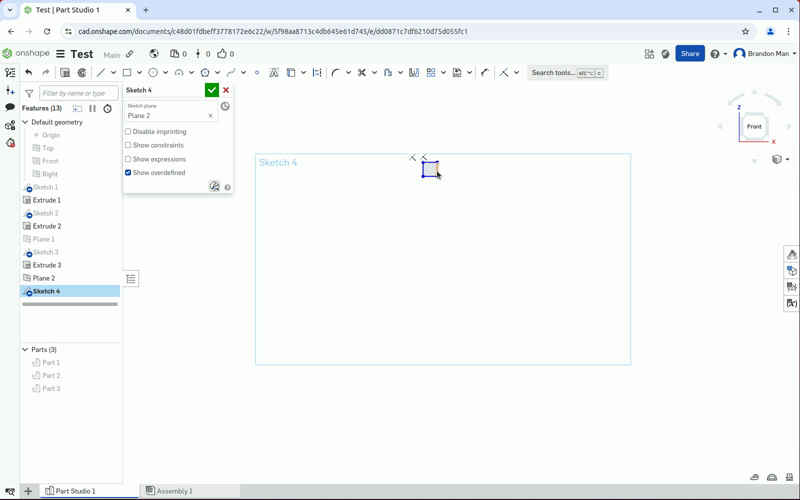
scroll(6)
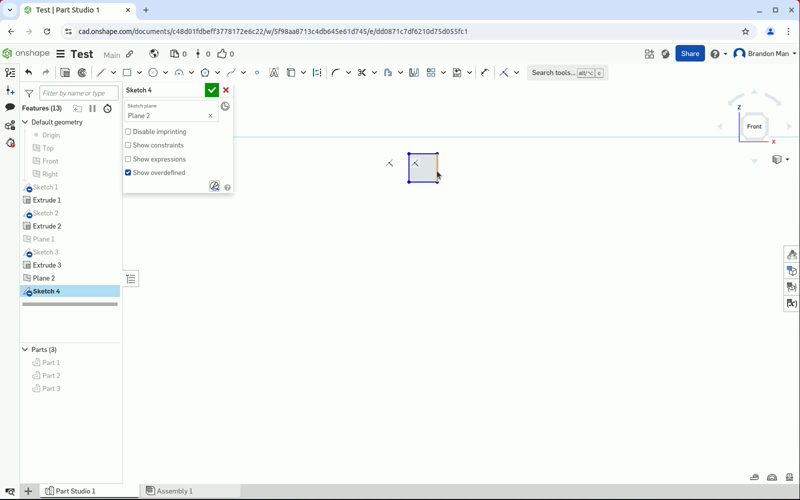
click(437, 170)
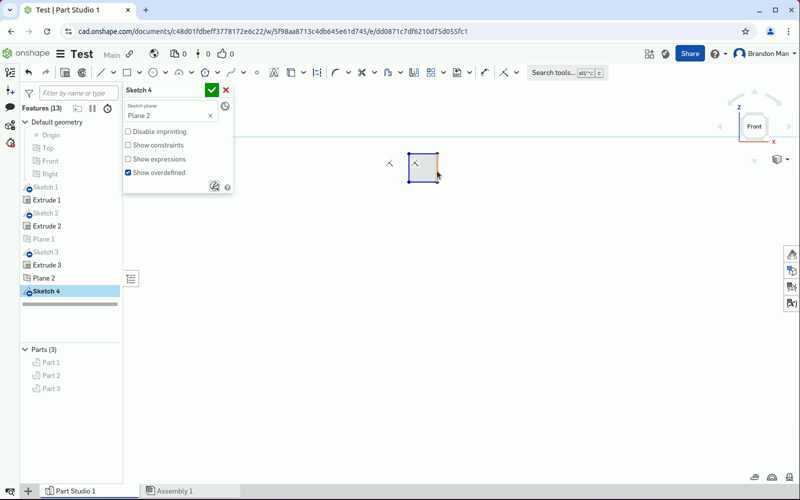
scroll(-6)
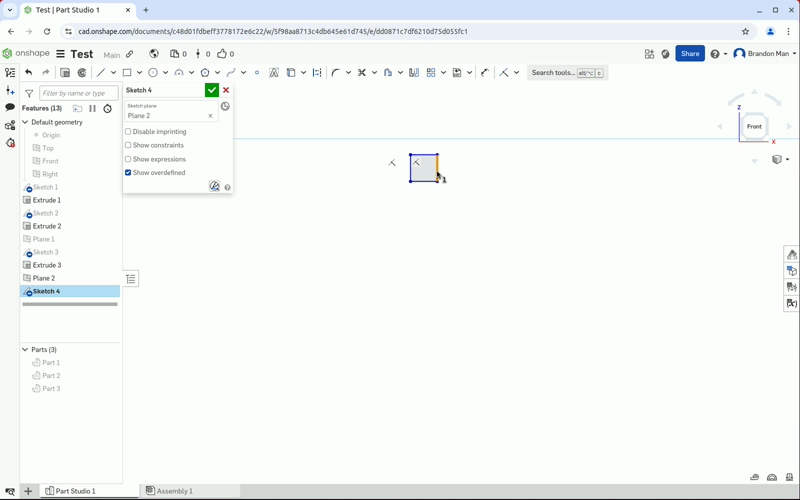
scroll(-6)
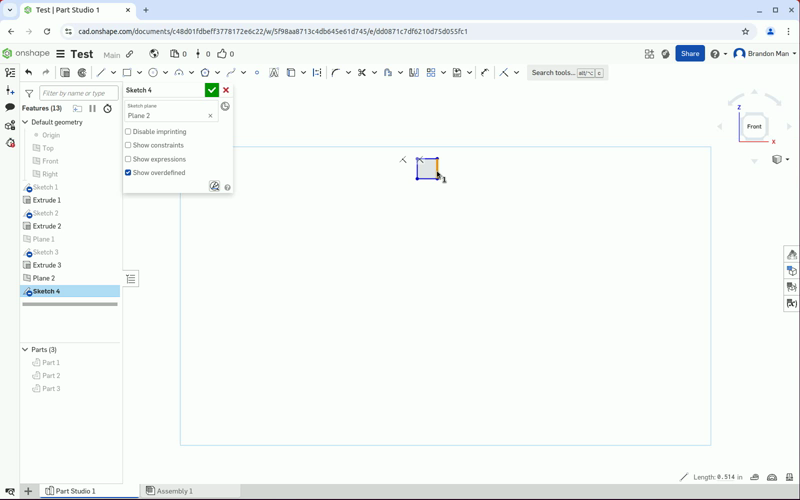
scroll(-6)
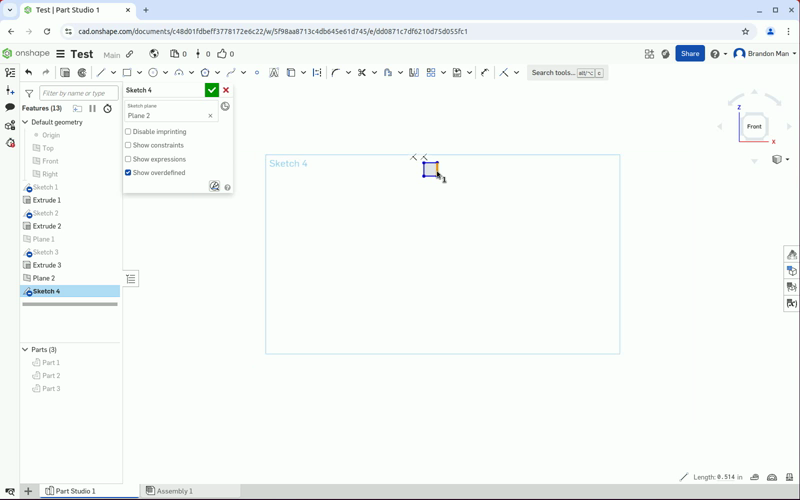
scroll(-6)
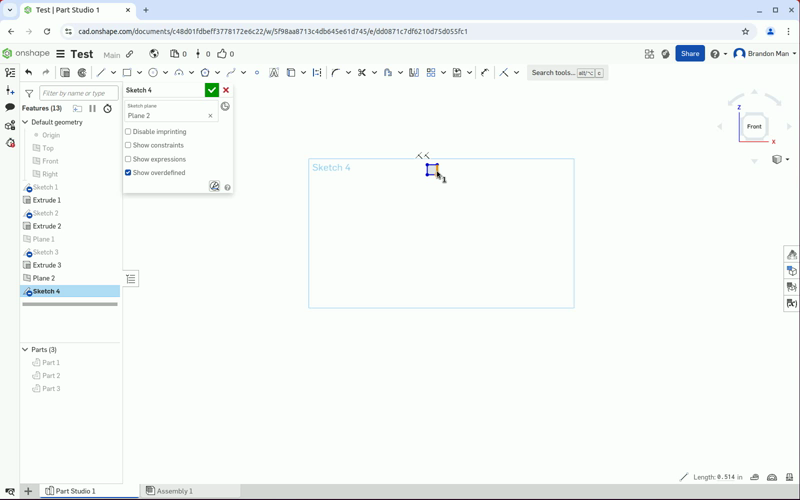
scroll(-6)
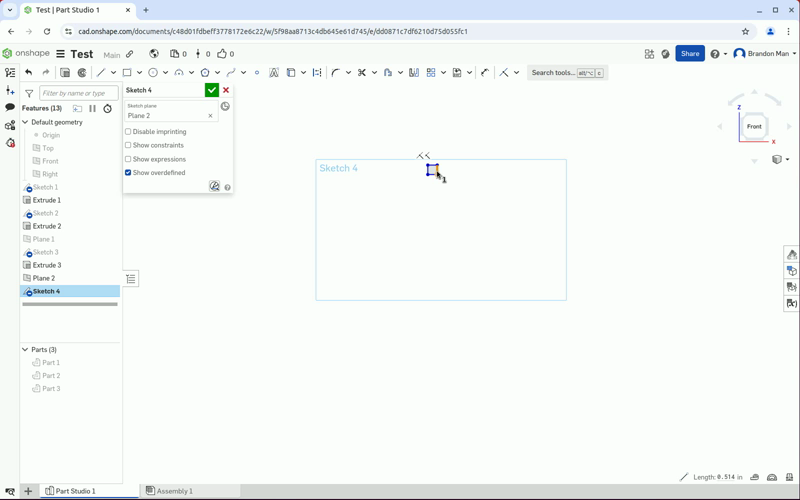
scroll(-6)
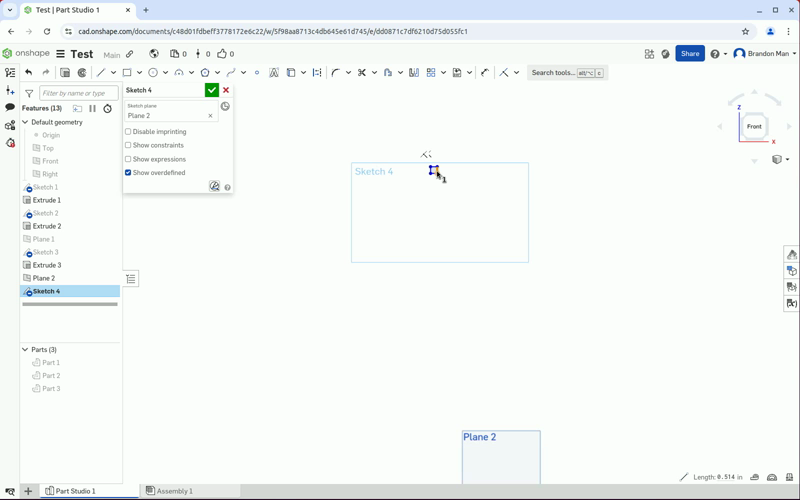
scroll(-6)
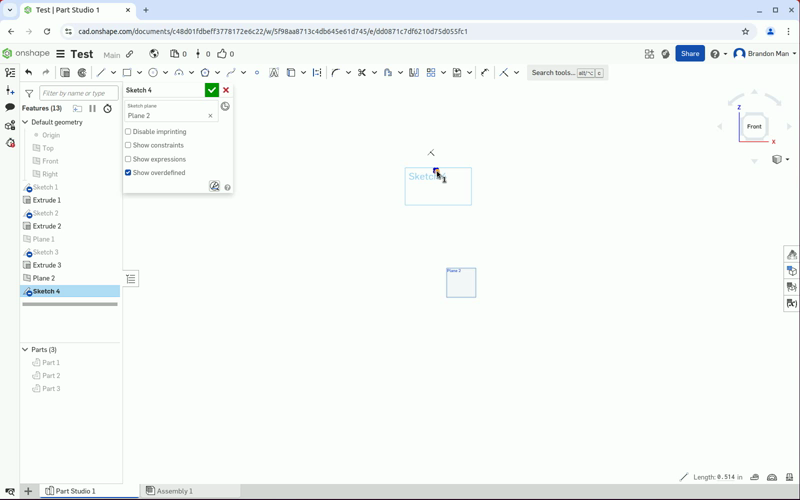
mouse_move(73, 352)
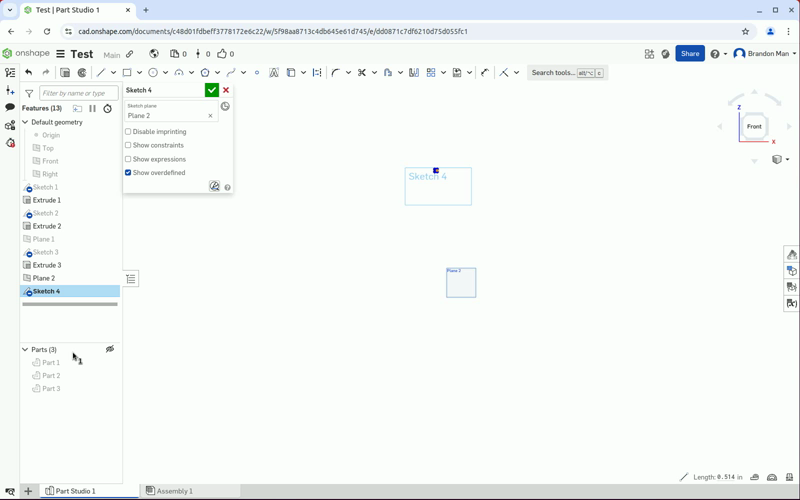
key(shift+y)
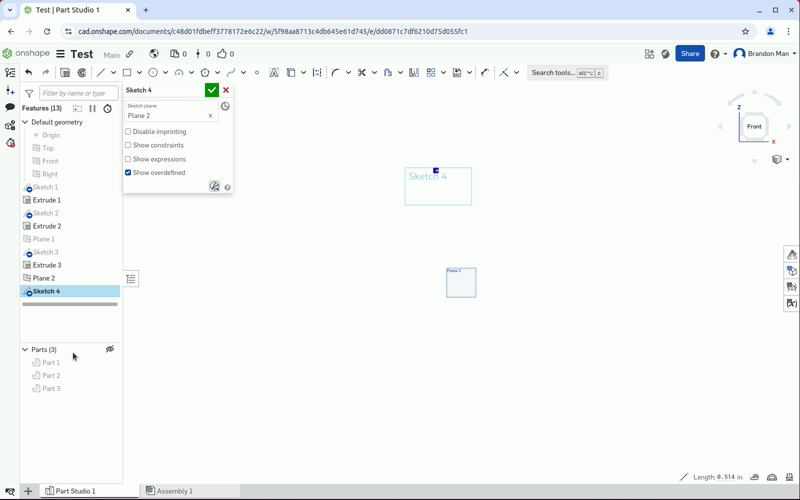
key(shift+e)
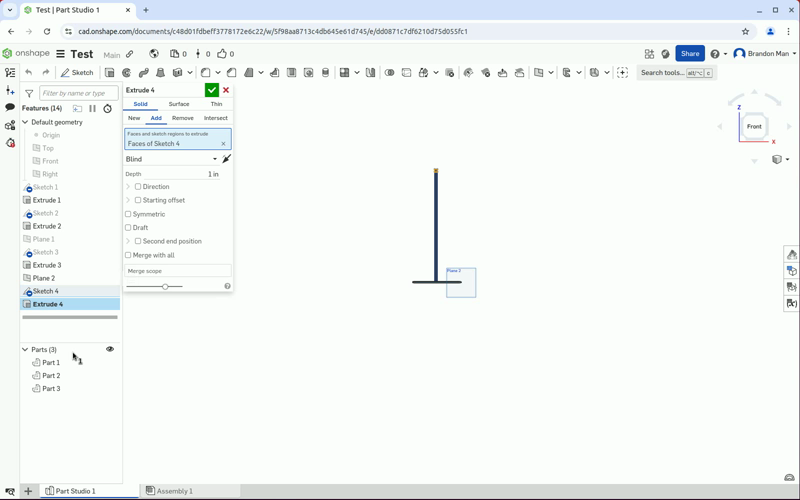
mouse_move(143, 106)
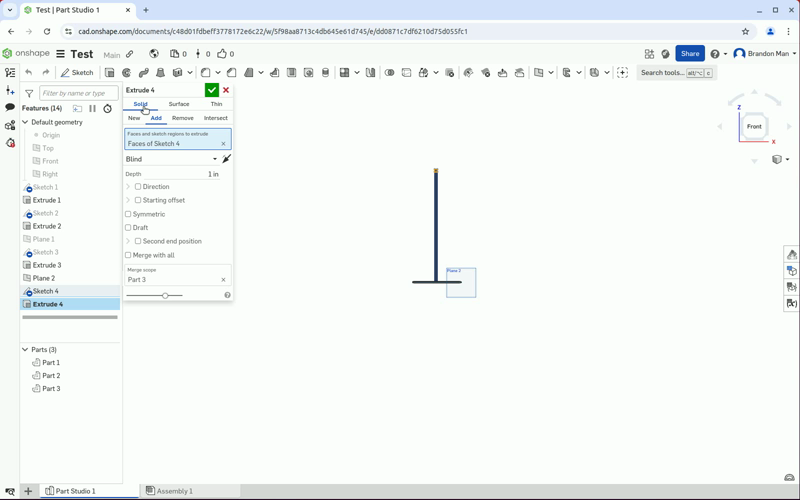
click(143, 106)
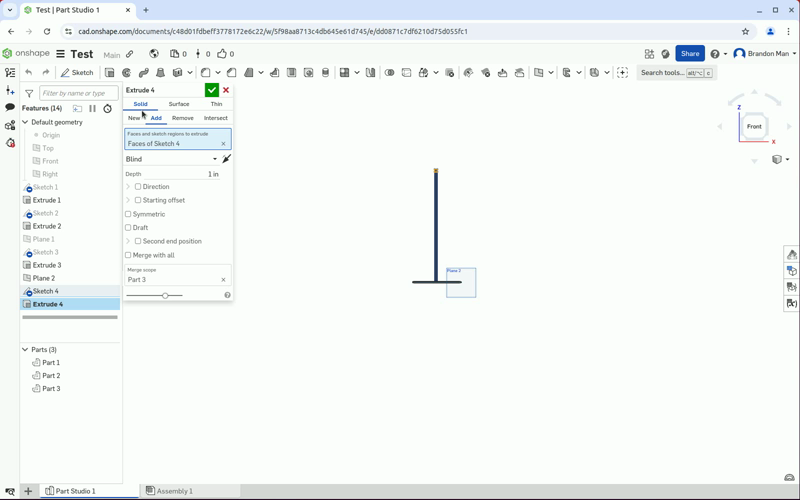
mouse_move(137, 120)
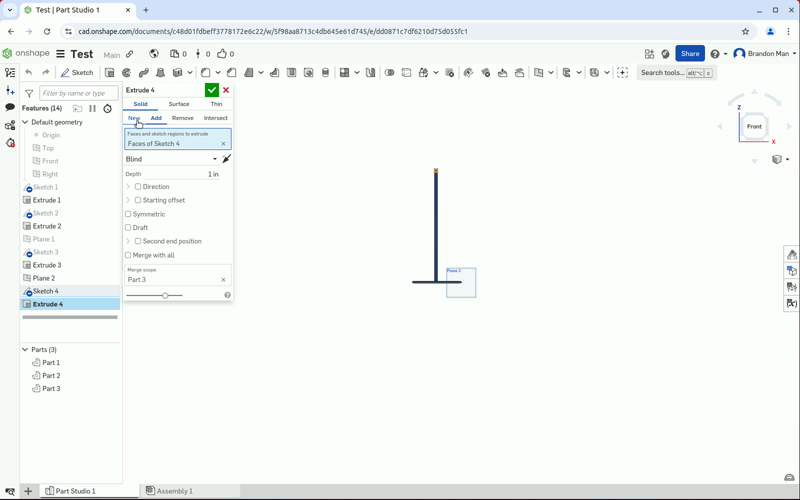
click(137, 120)
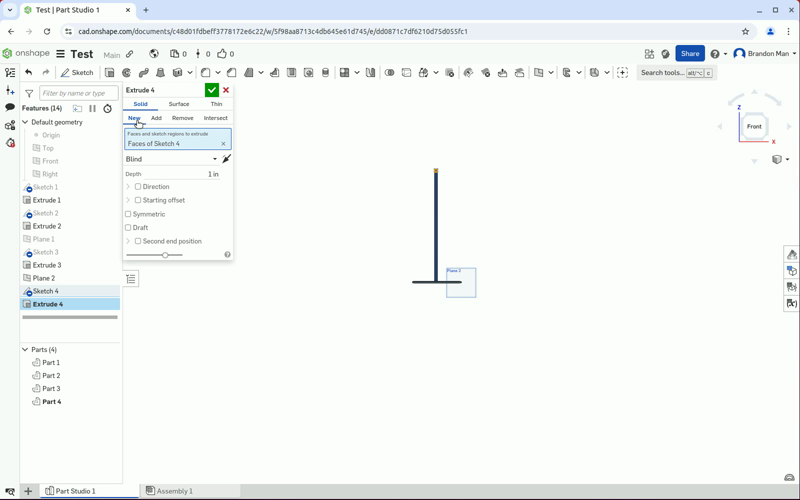
key(tab, 4)
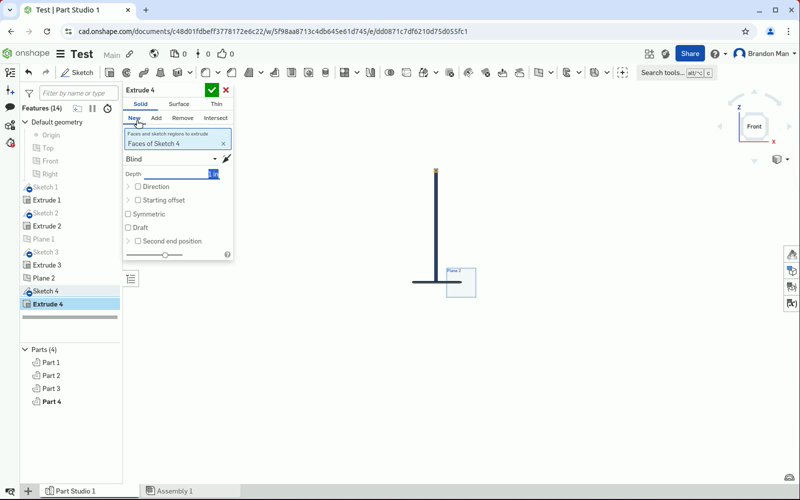
text(1.926)
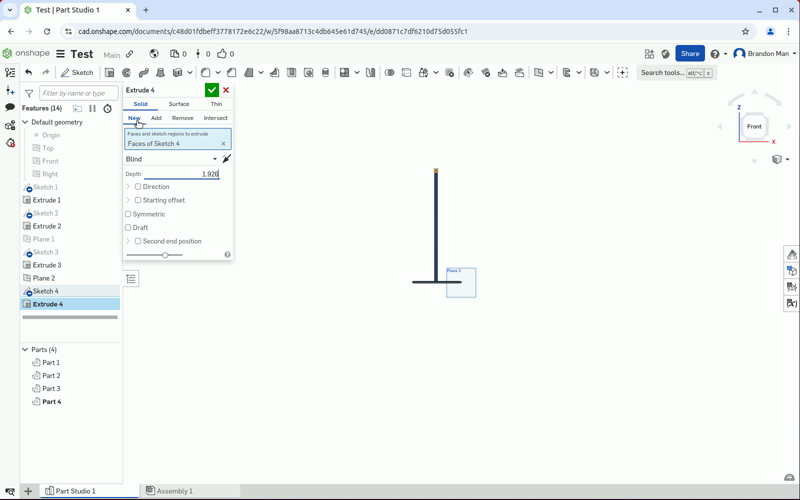
key(enter)
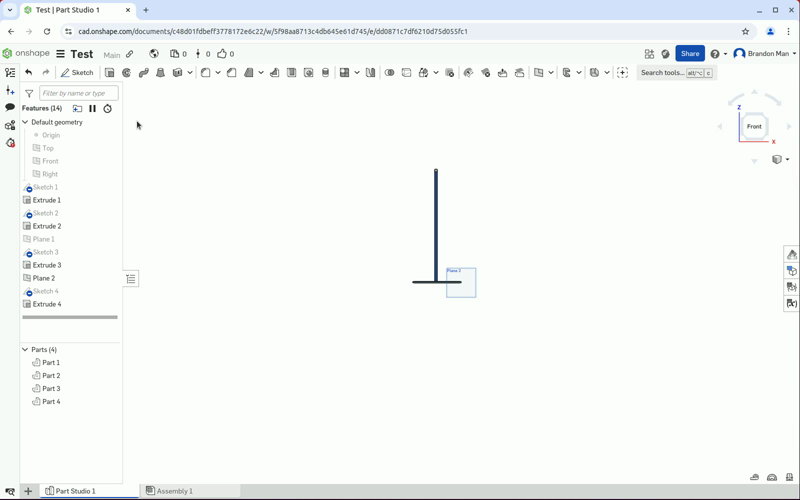
key(shift+h)
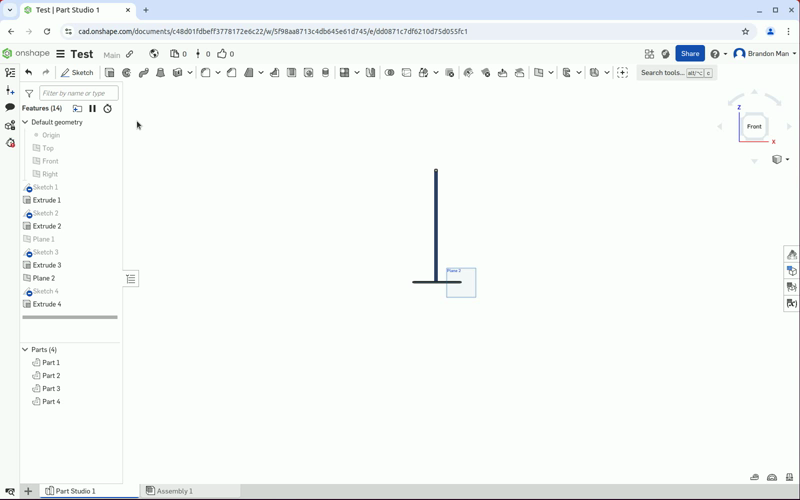
key(shift+h)
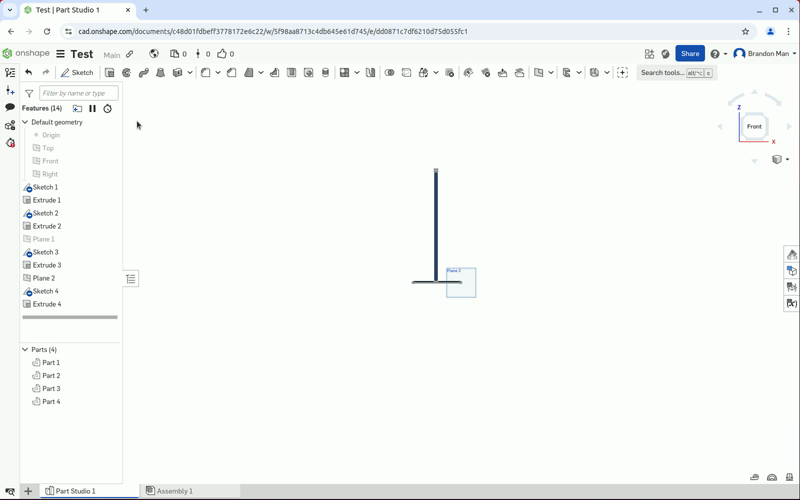
key(shift+7)
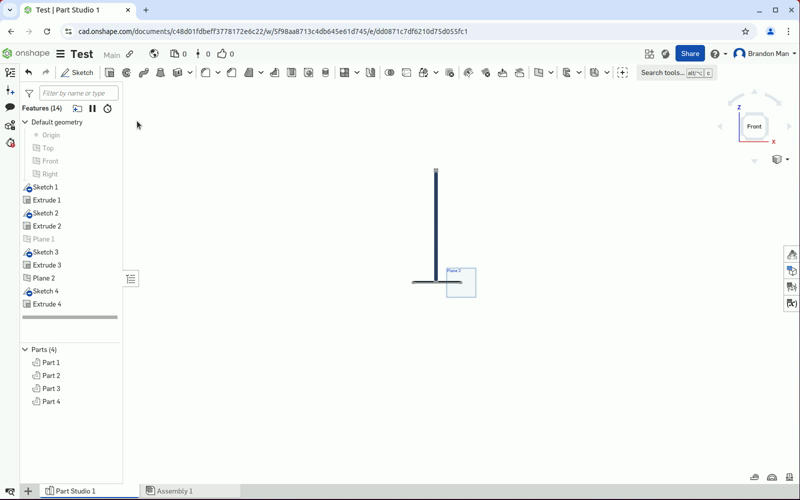
key(left, 2)
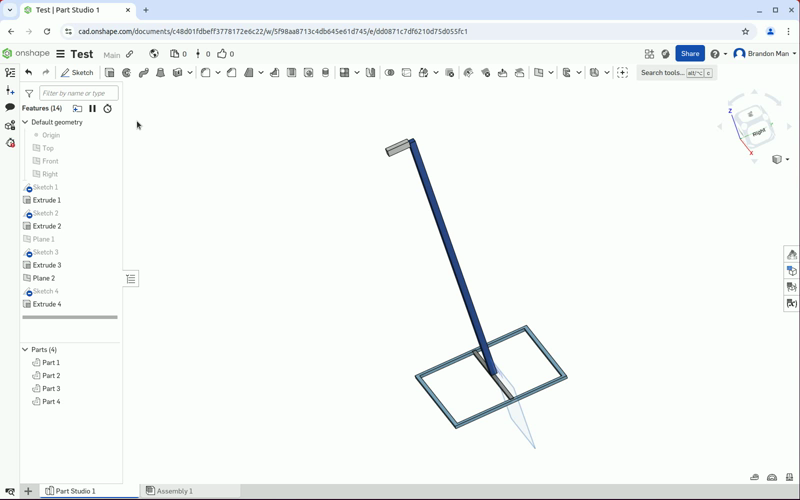
key(down, 2)
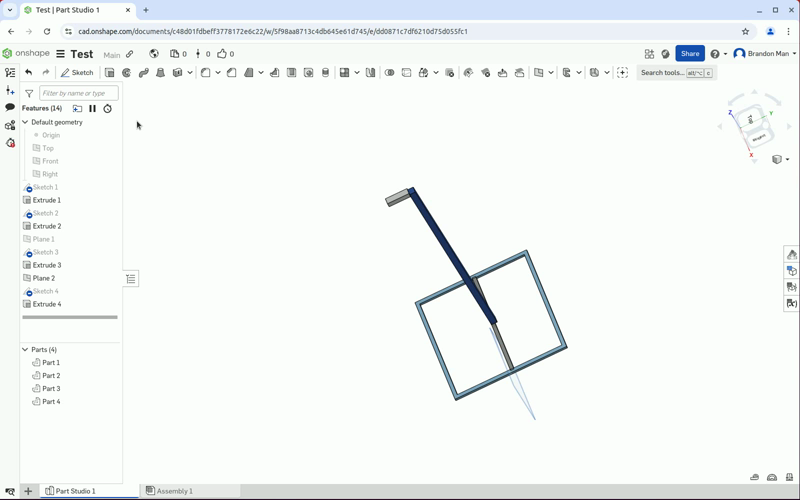
key(up, 2)
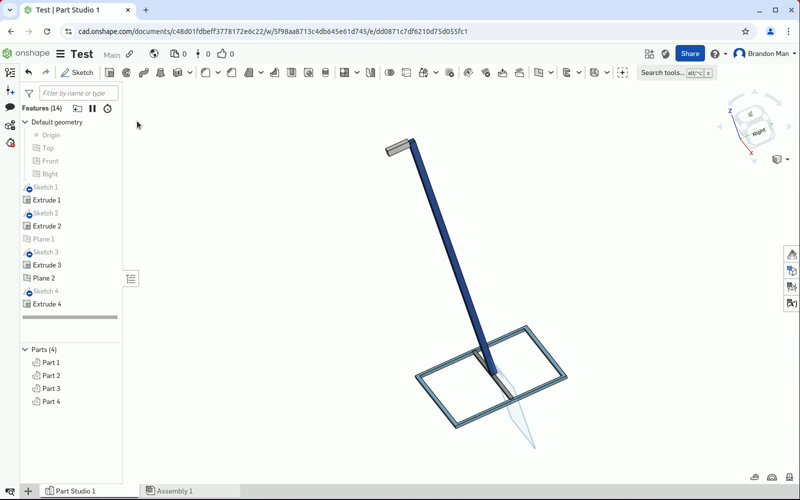
key(right, 2)
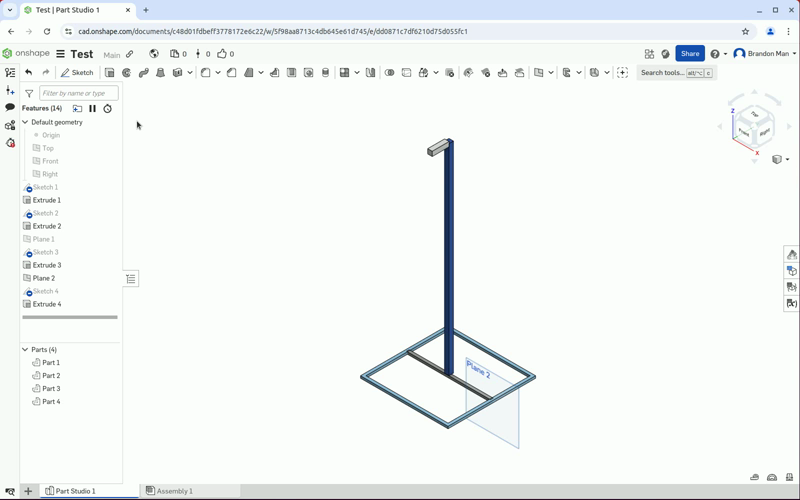
mouse_move(73, 189)
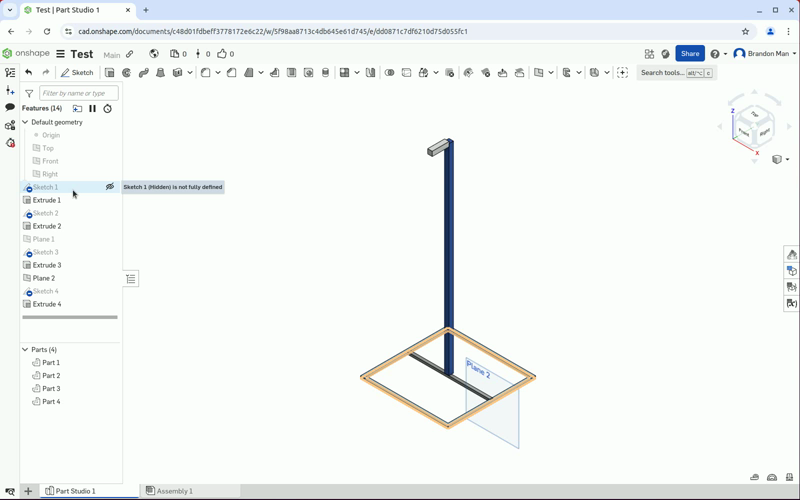
click(73, 189)